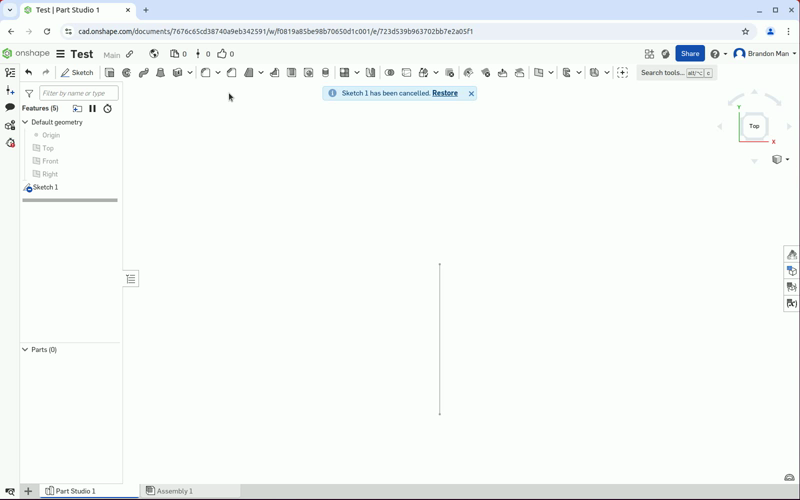
key(shift+h)
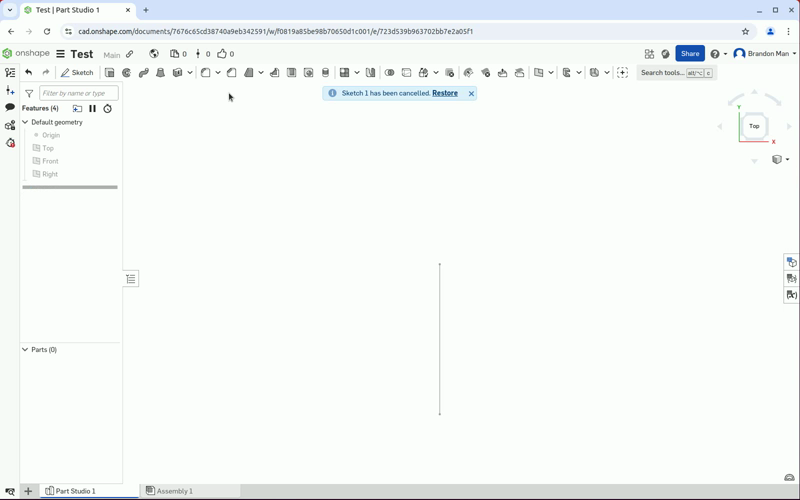
key(shift+s)
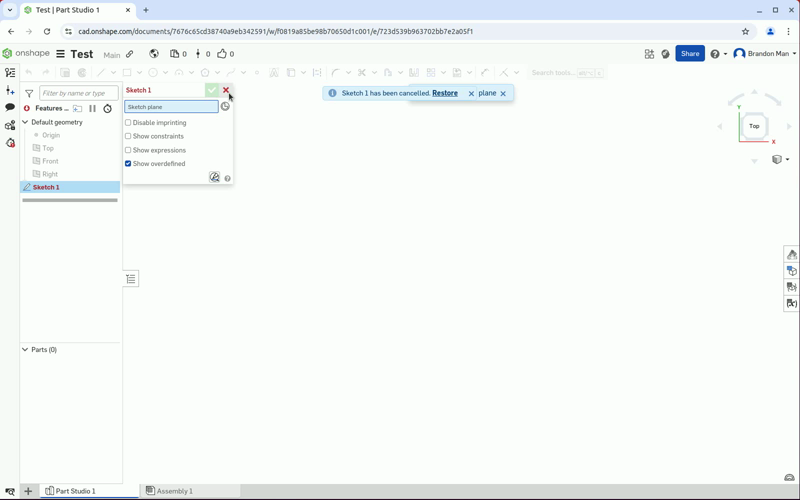
mouse_move(73, 150)
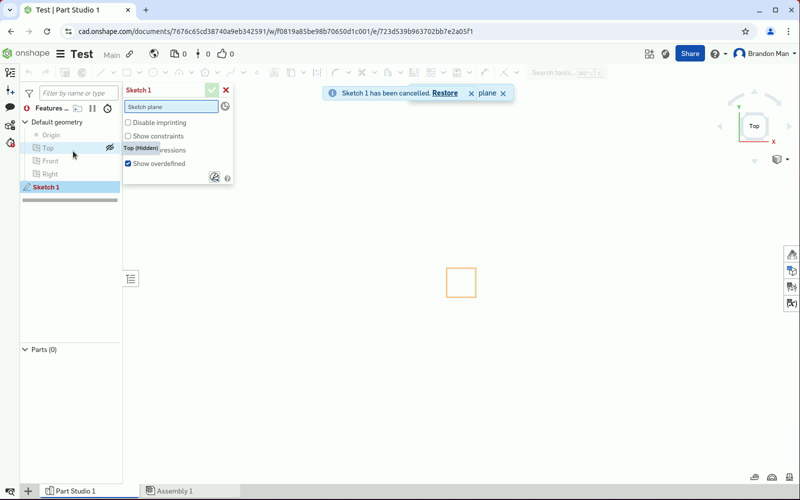
click(73, 150)
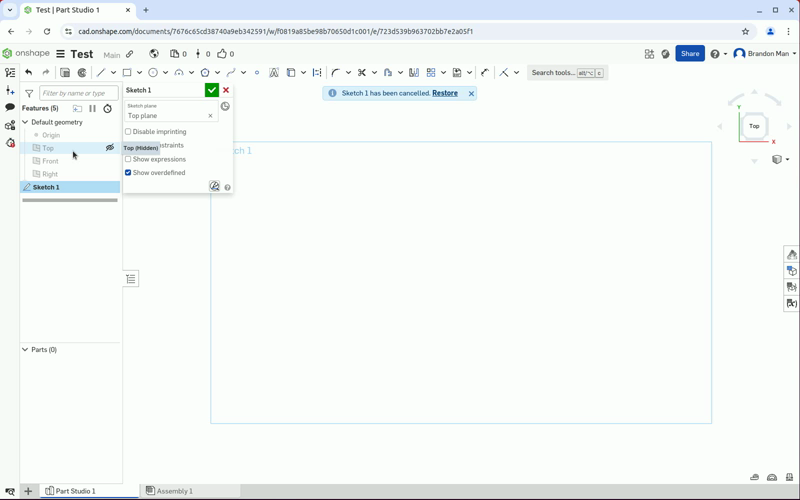
mouse_move(73, 352)
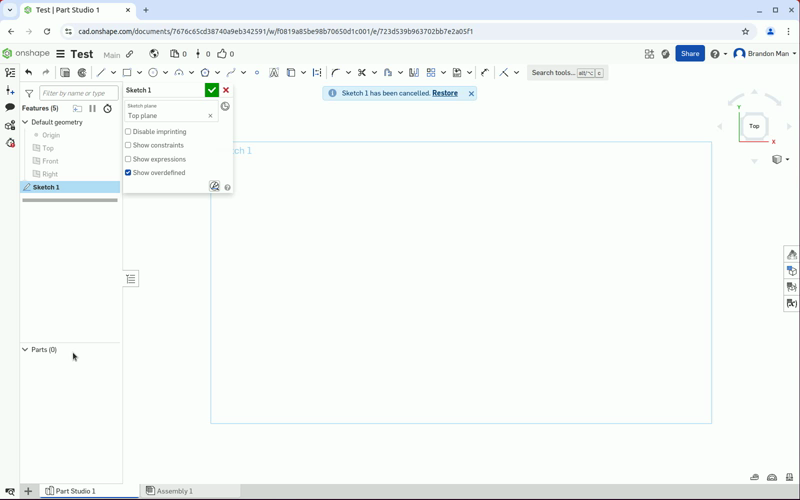
key(y)
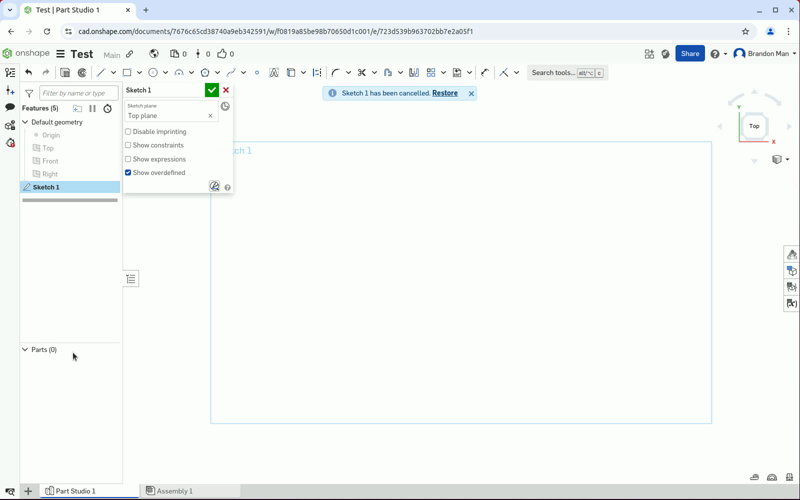
key(l)
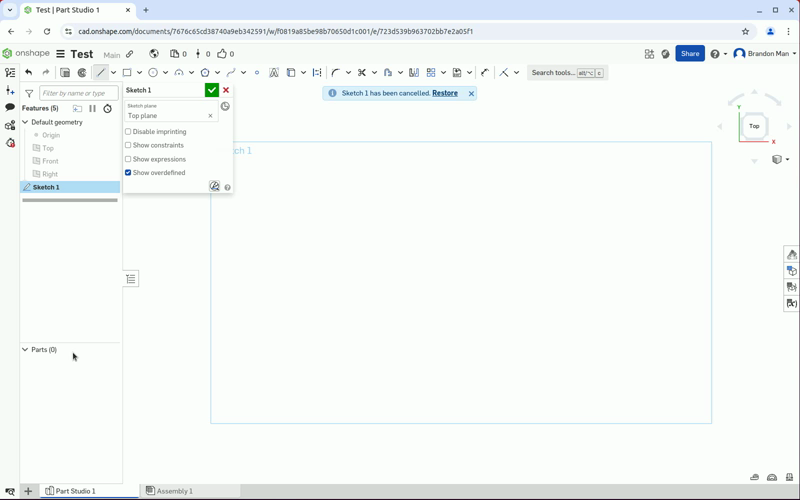
key_down(shift)
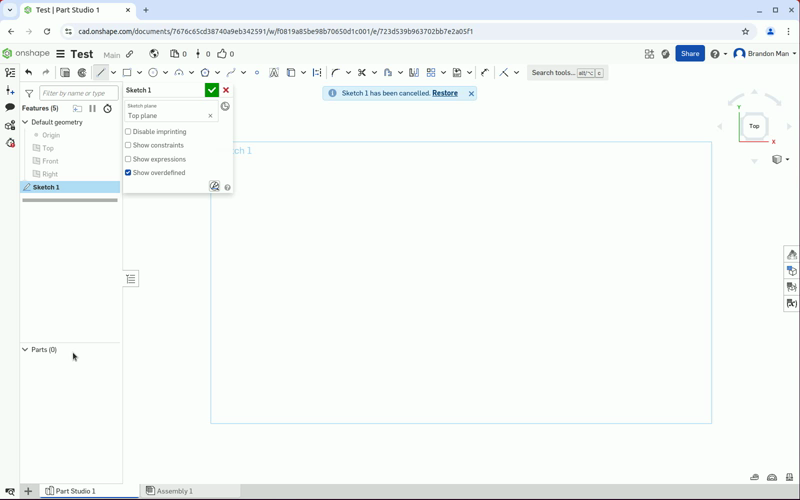
mouse_move(396, 298)
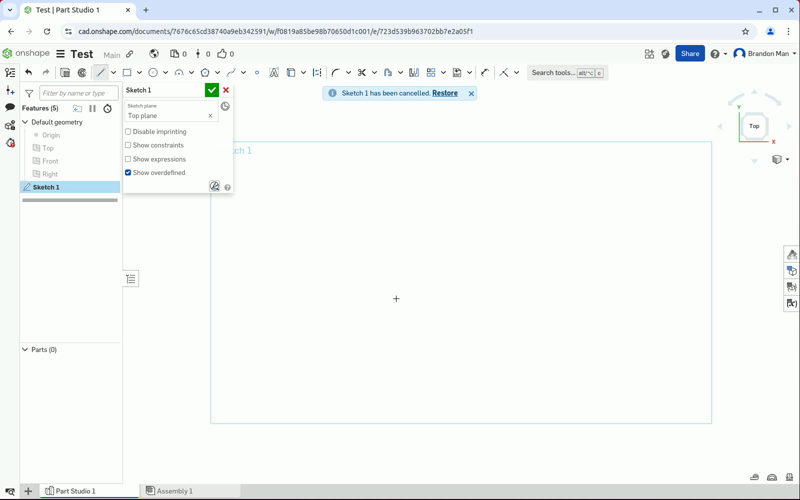
click(396, 298)
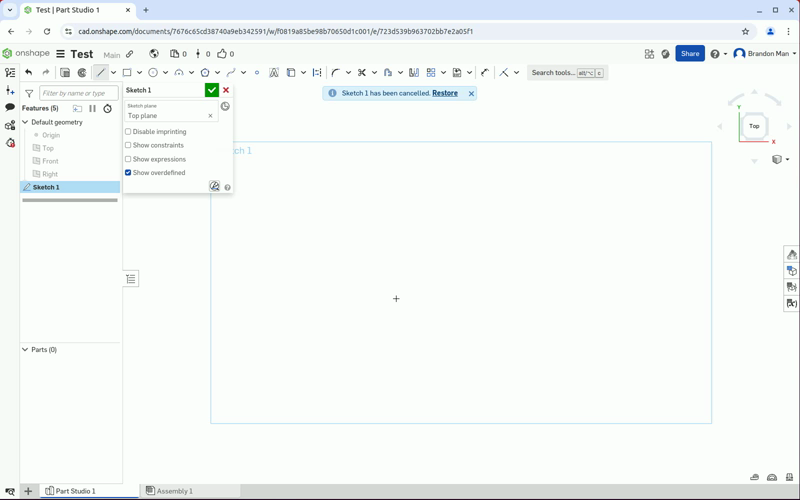
key_up(shift)
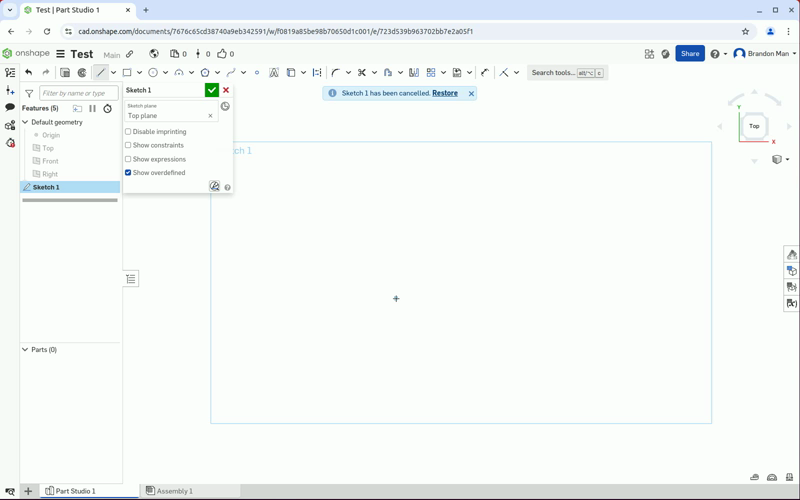
key_down(shift)
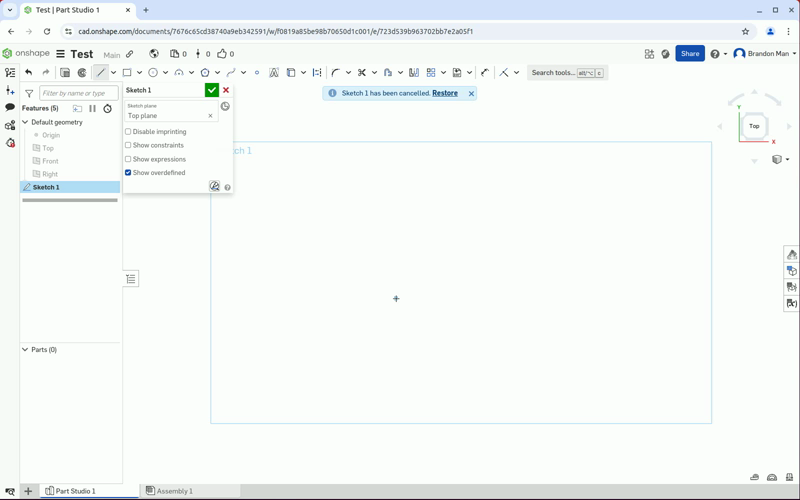
mouse_move(419, 395)
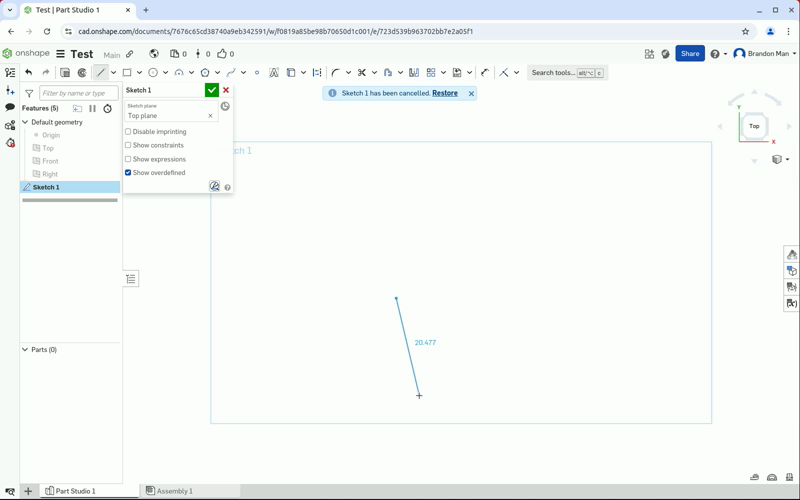
click(419, 395)
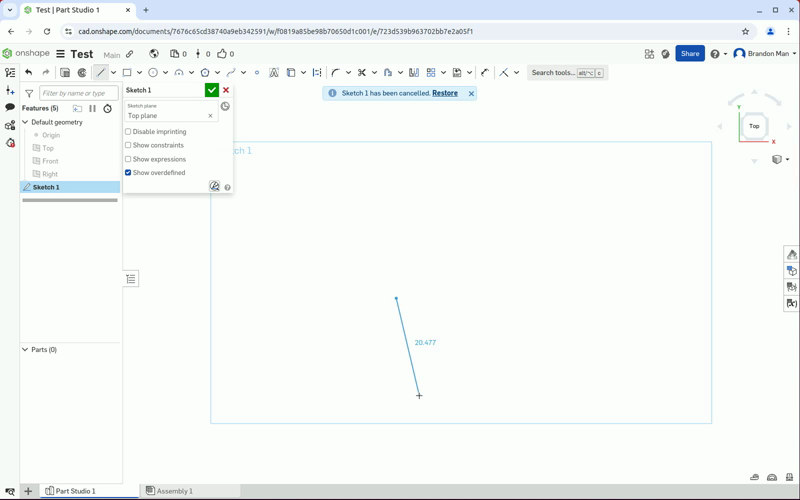
key_up(shift)
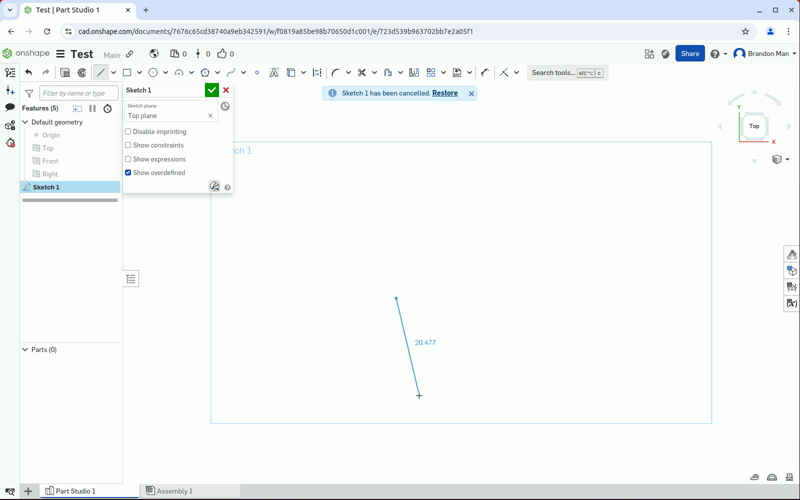
key_down(shift)
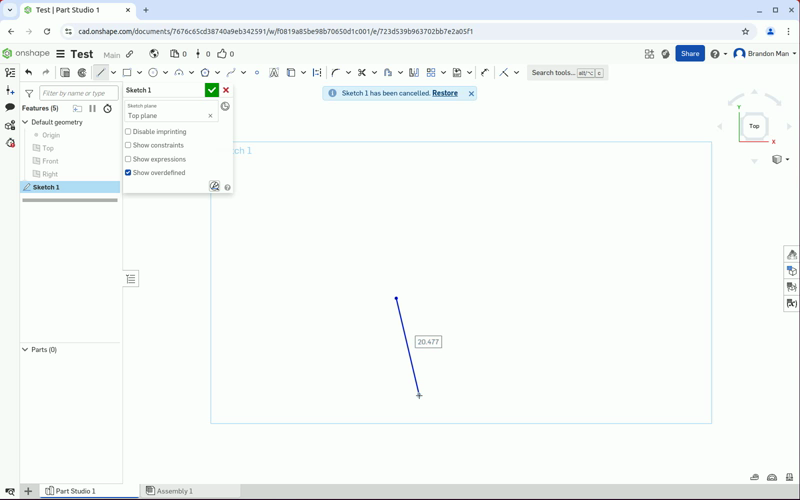
mouse_move(501, 395)
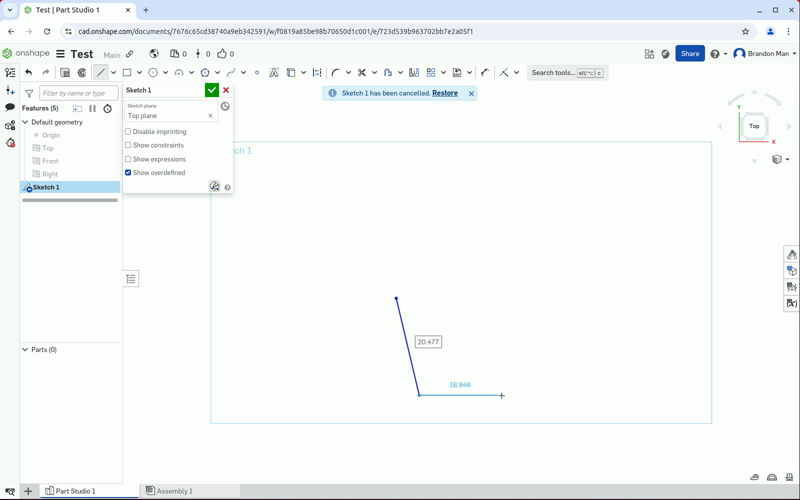
click(501, 395)
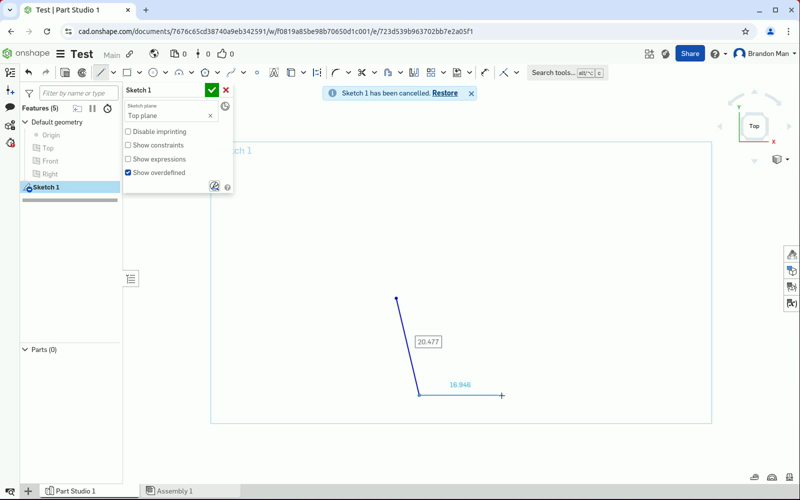
key_up(shift)
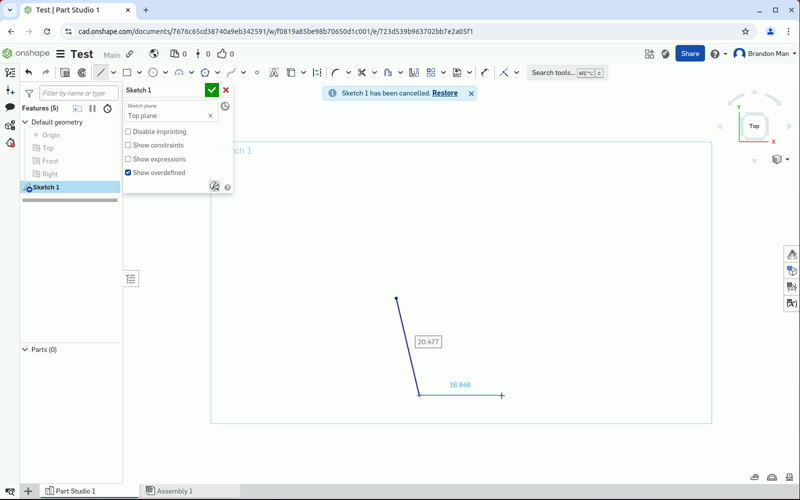
key_down(shift)
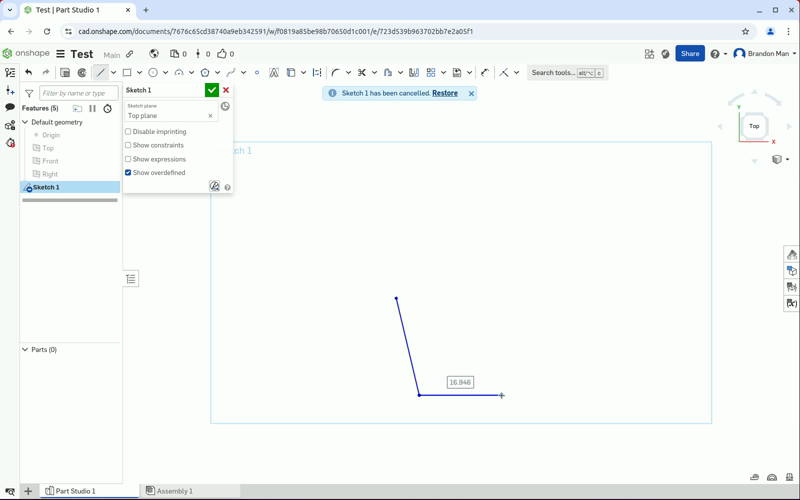
mouse_move(524, 298)
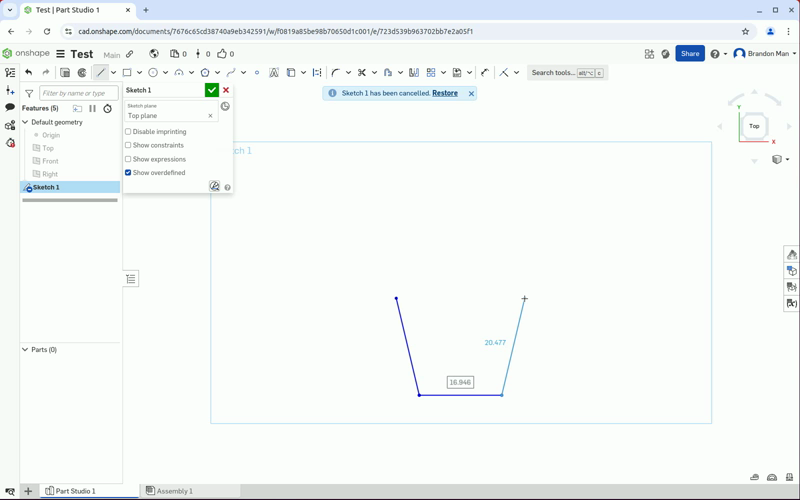
click(524, 298)
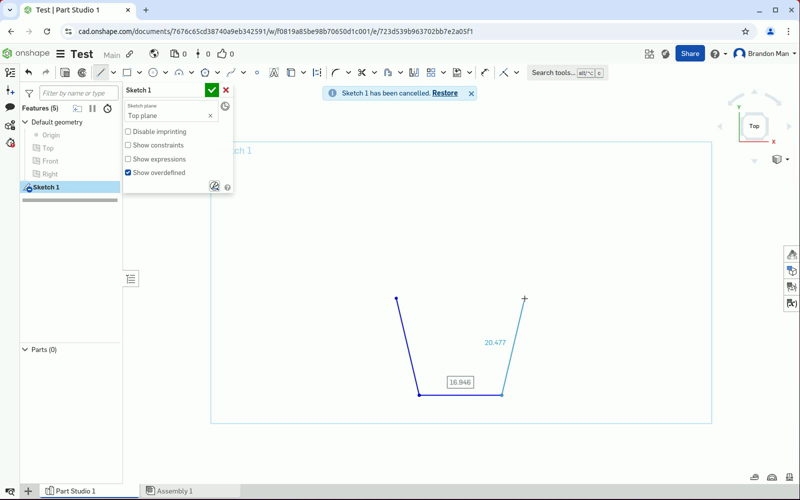
key_up(shift)
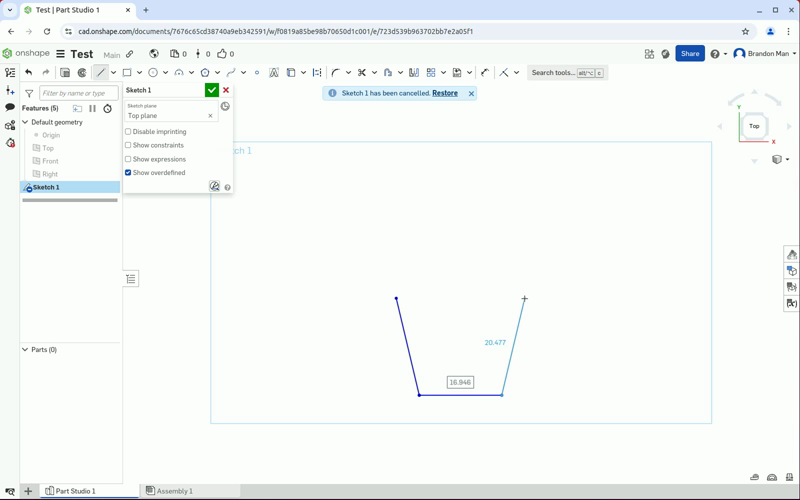
key(esc)
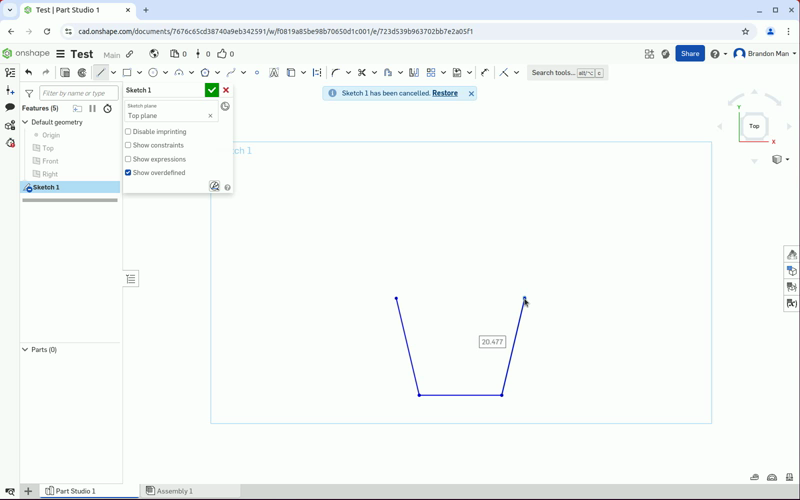
key(a)
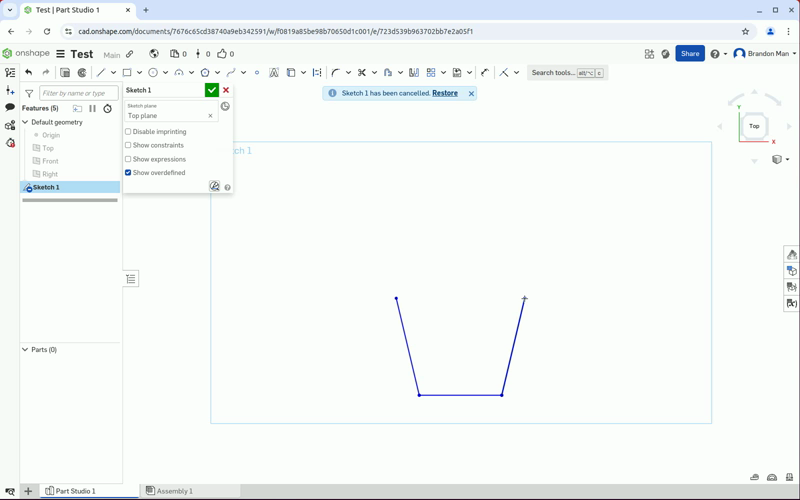
mouse_move(524, 298)
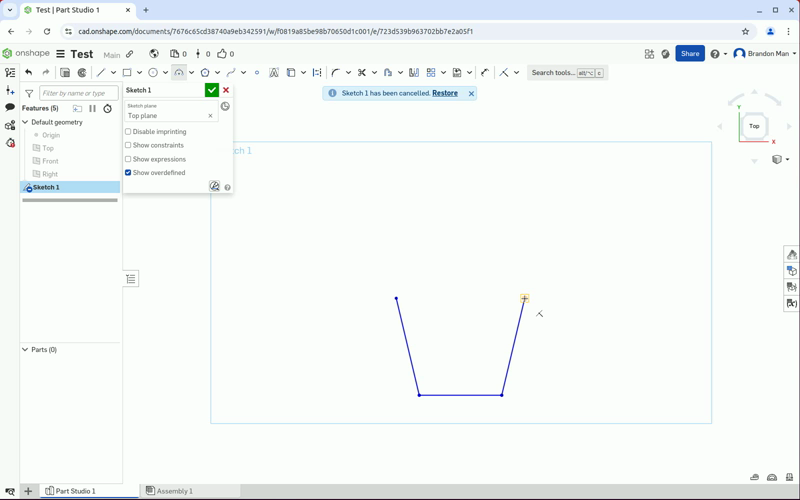
click(524, 298)
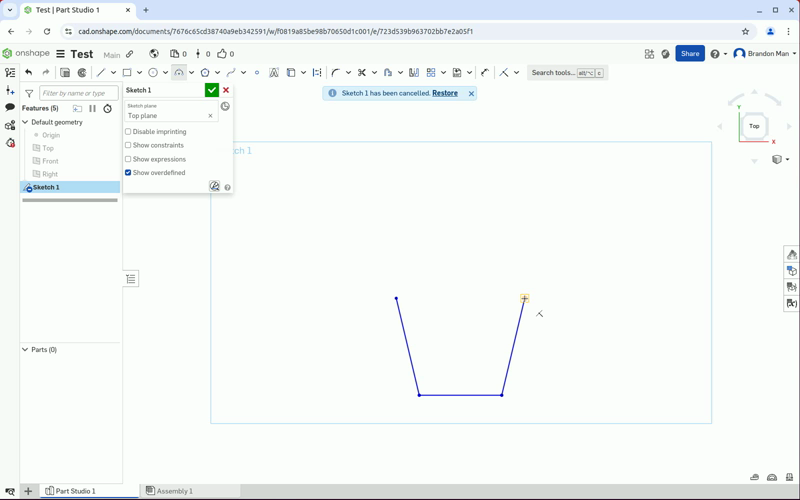
mouse_move(396, 298)
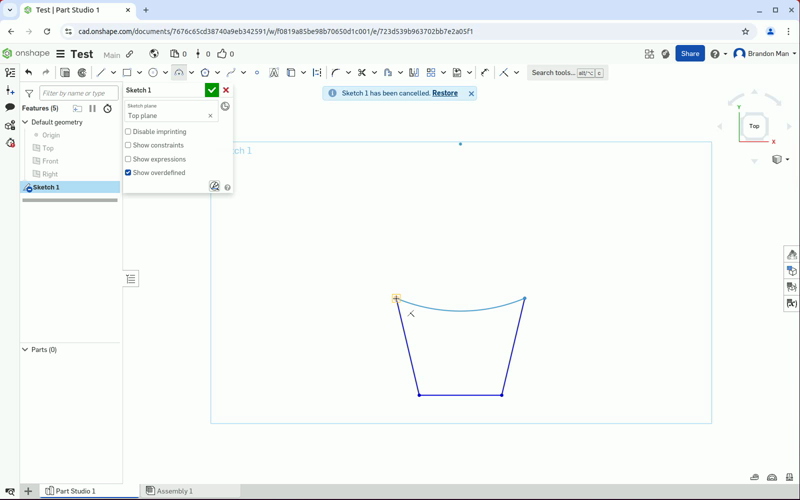
click(396, 298)
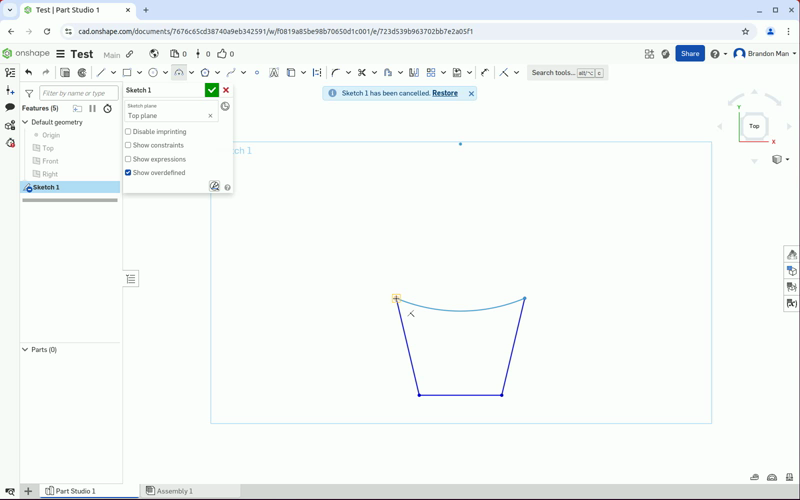
key_down(shift)
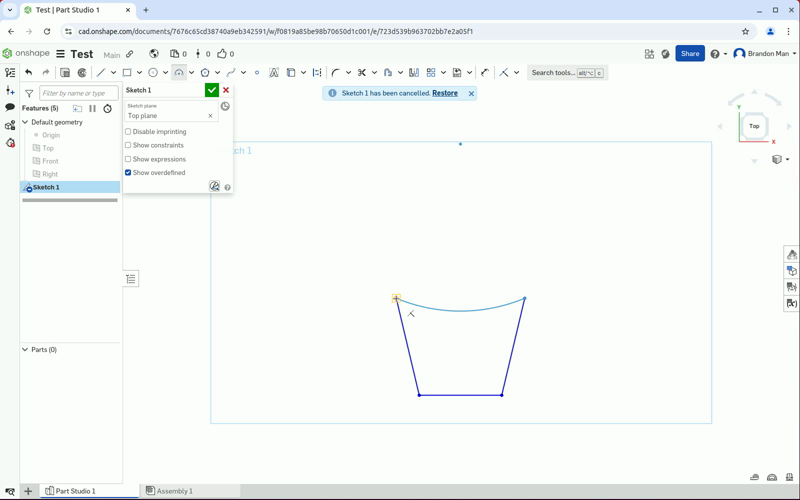
mouse_move(460, 216)
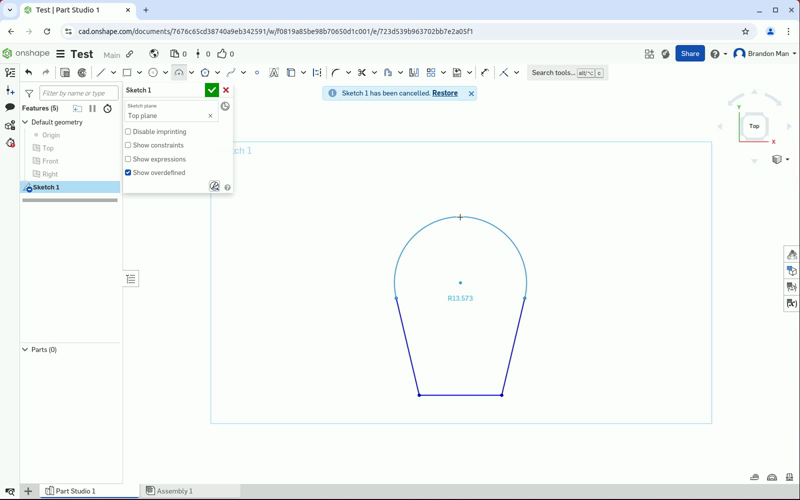
click(460, 216)
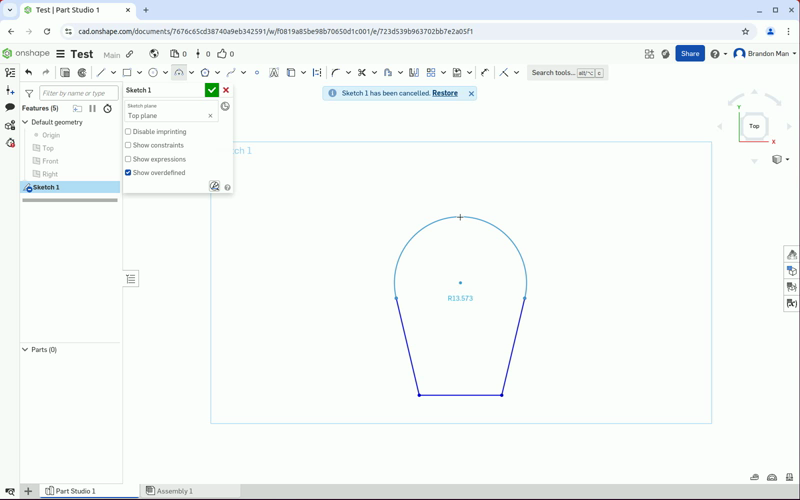
key_up(shift)
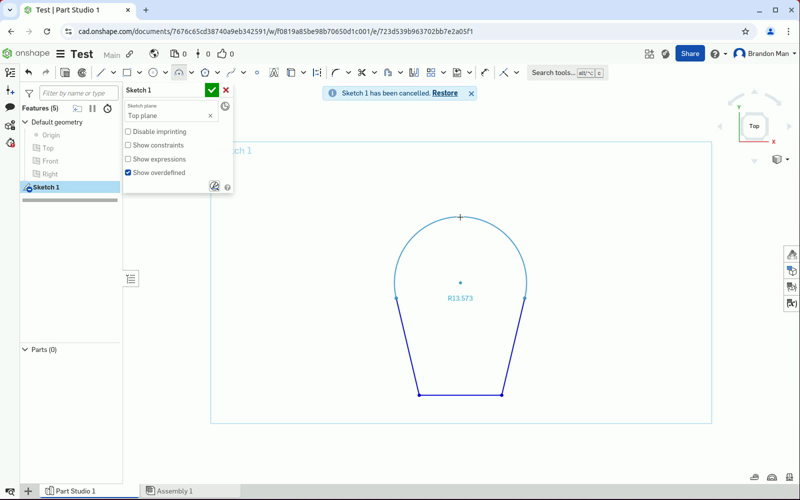
key(esc)
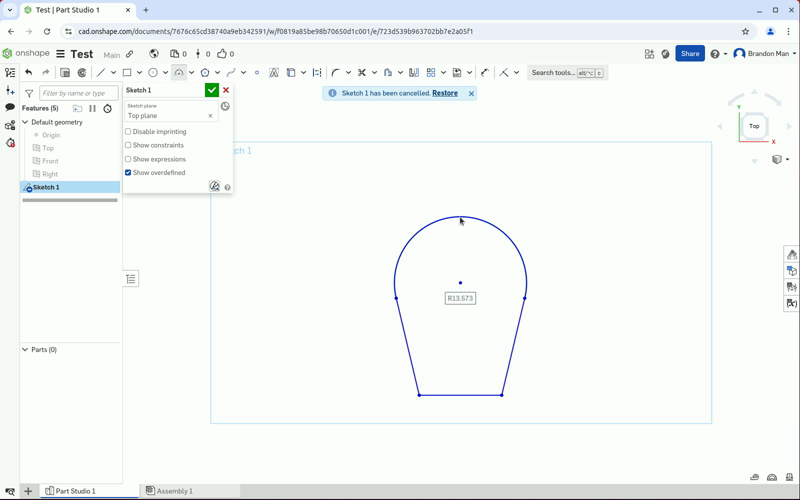
key(c)
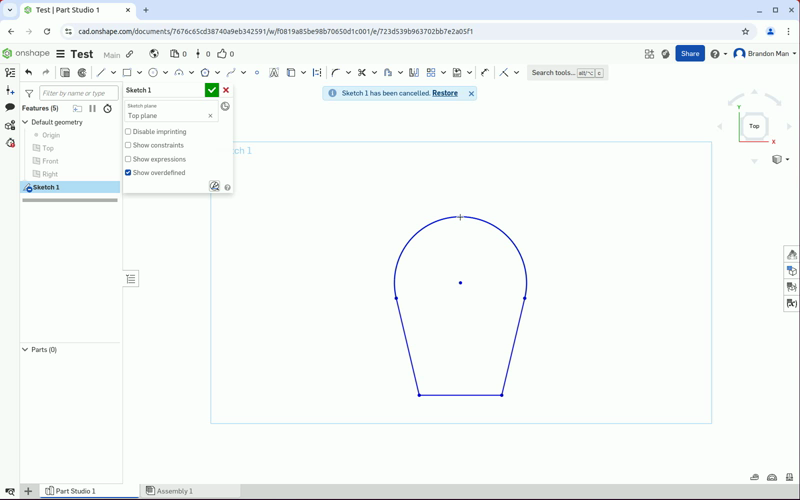
key_down(shift)
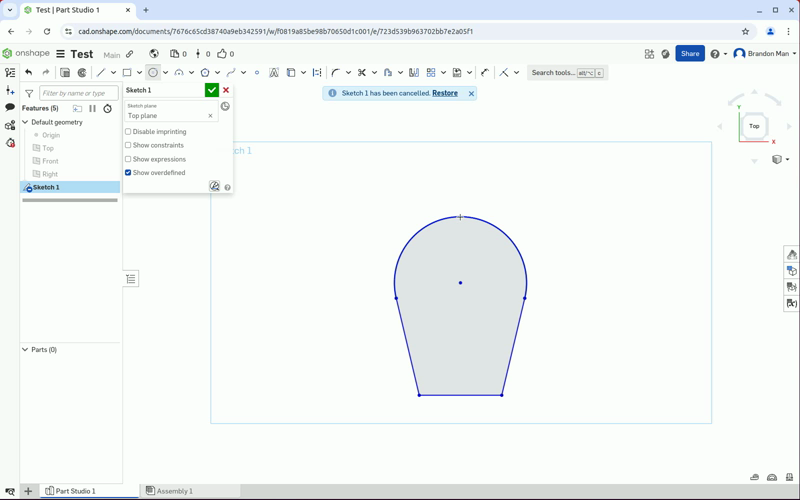
mouse_move(460, 283)
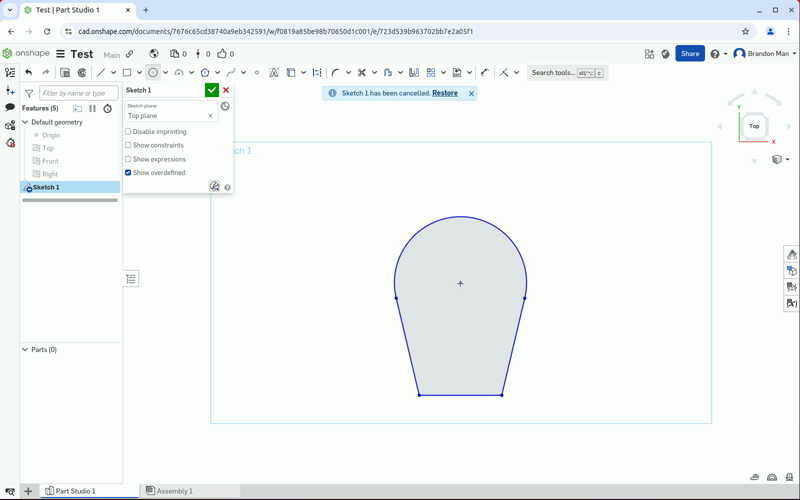
click(460, 283)
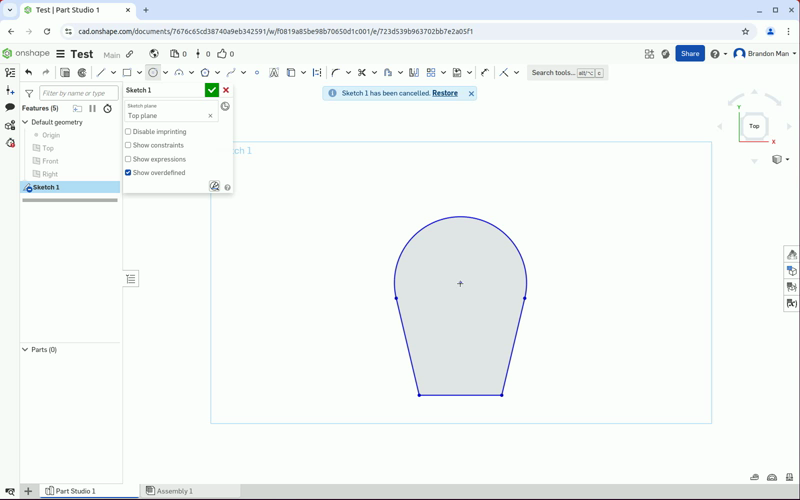
key_up(shift)
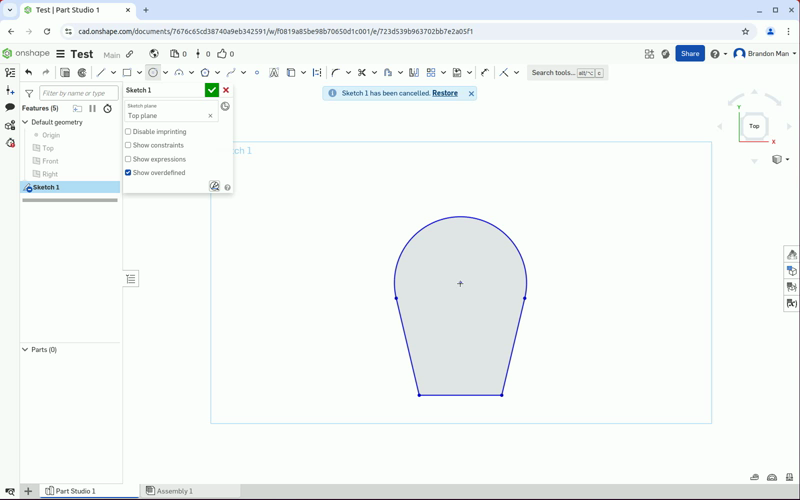
mouse_move(507, 283)
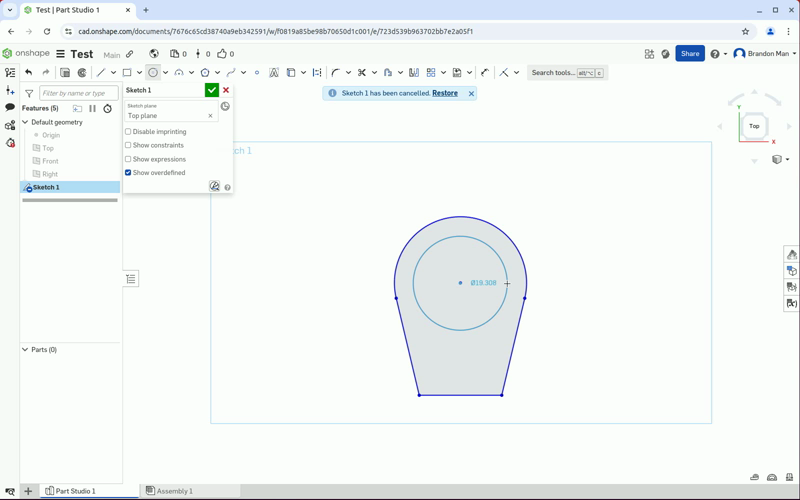
click(507, 283)
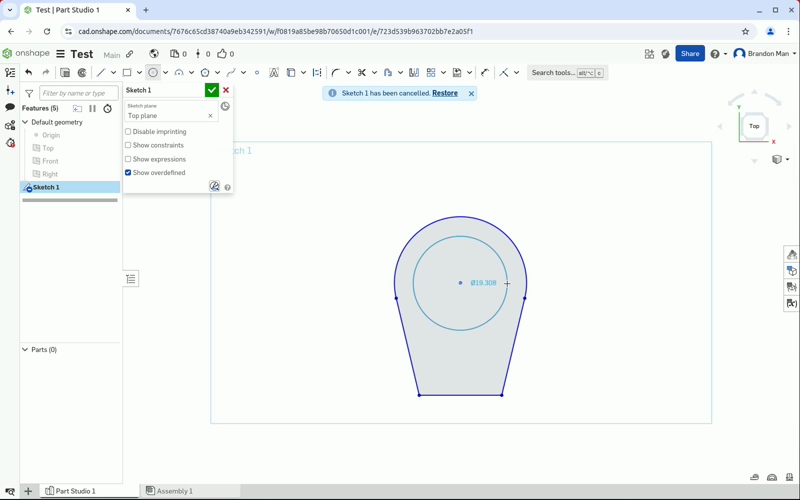
key(esc)
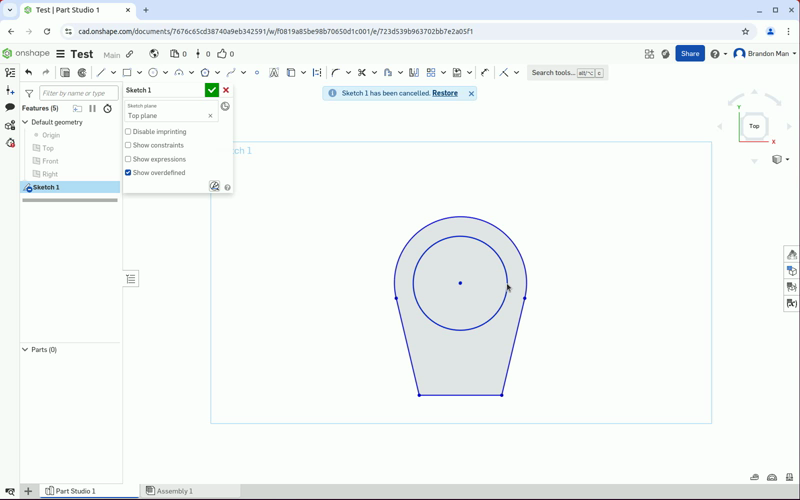
mouse_move(489, 362)
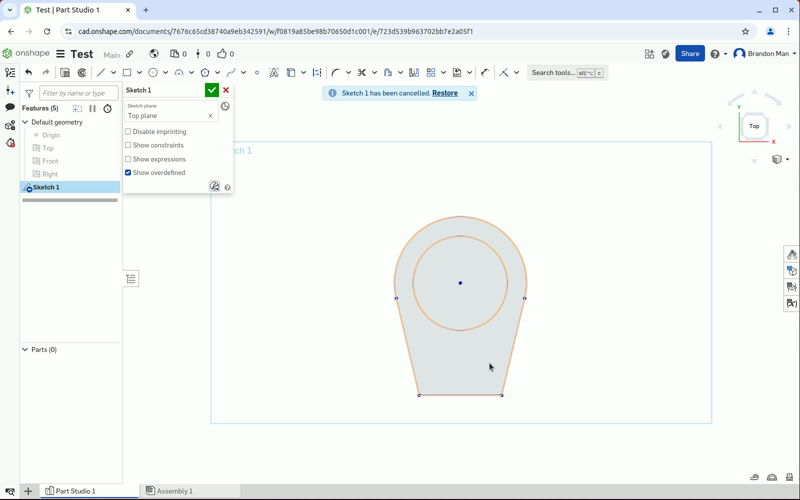
click(489, 362)
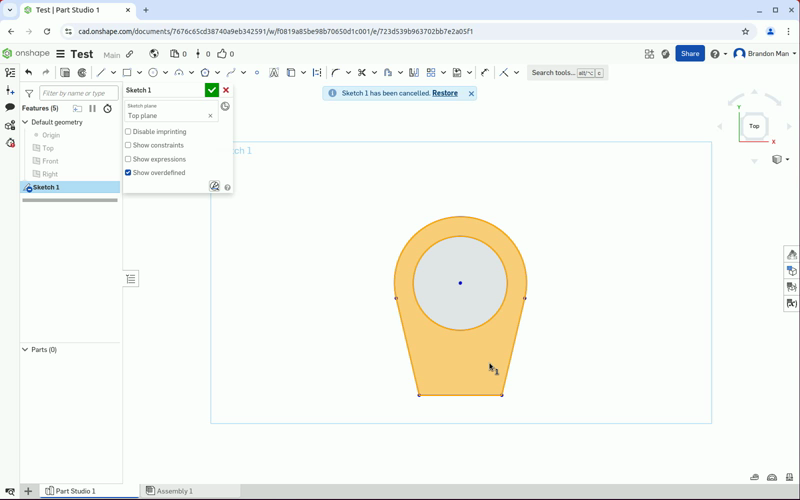
mouse_move(73, 352)
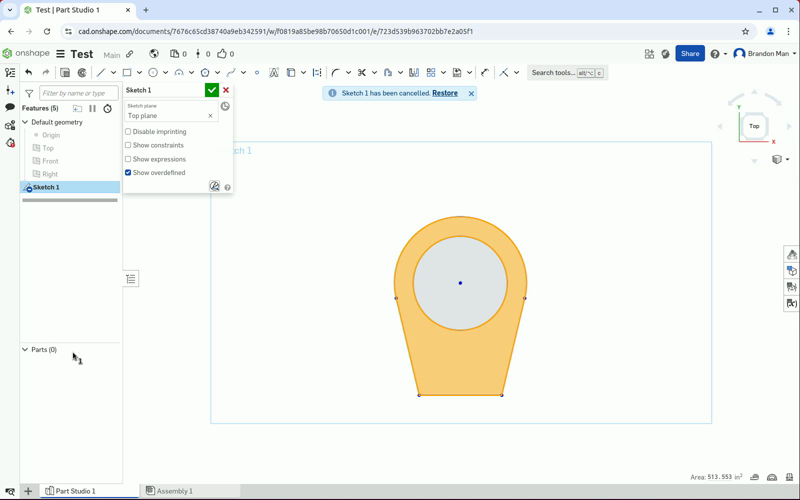
key(shift+y)
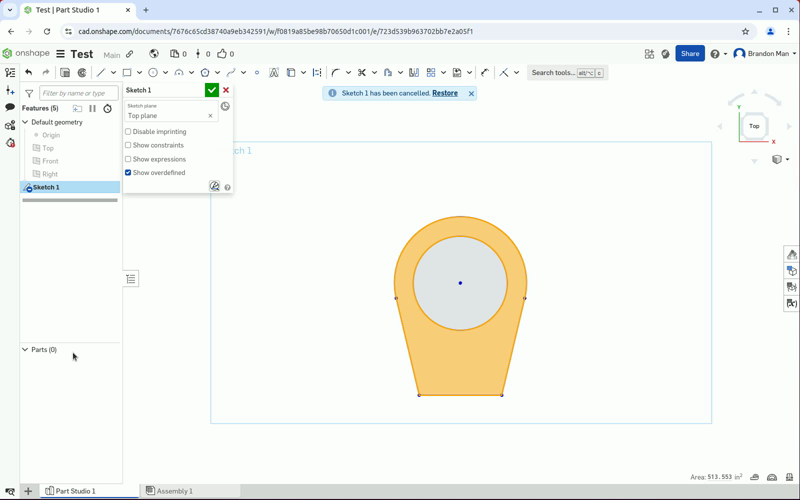
key(shift+e)
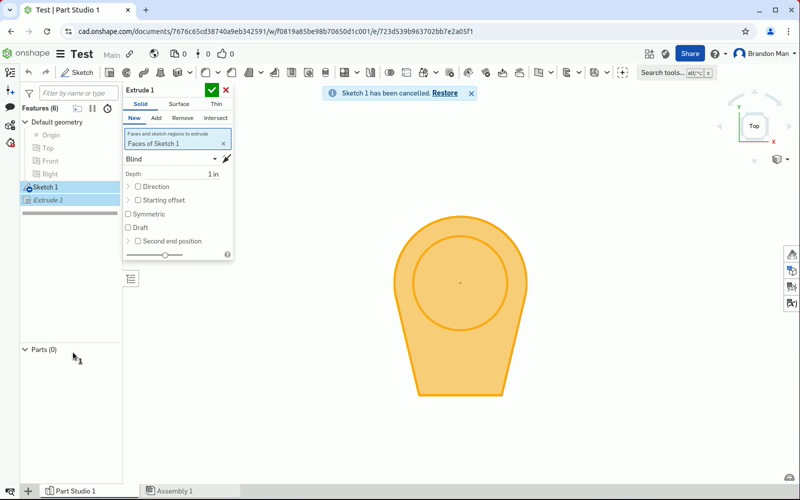
mouse_move(143, 106)
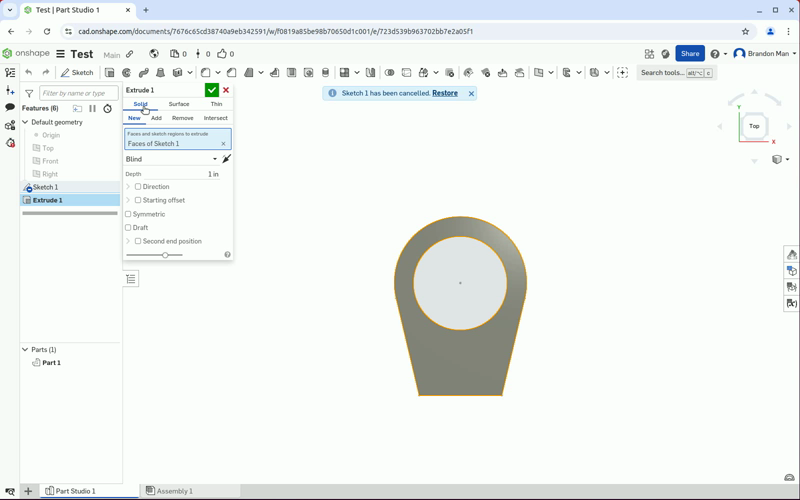
click(143, 106)
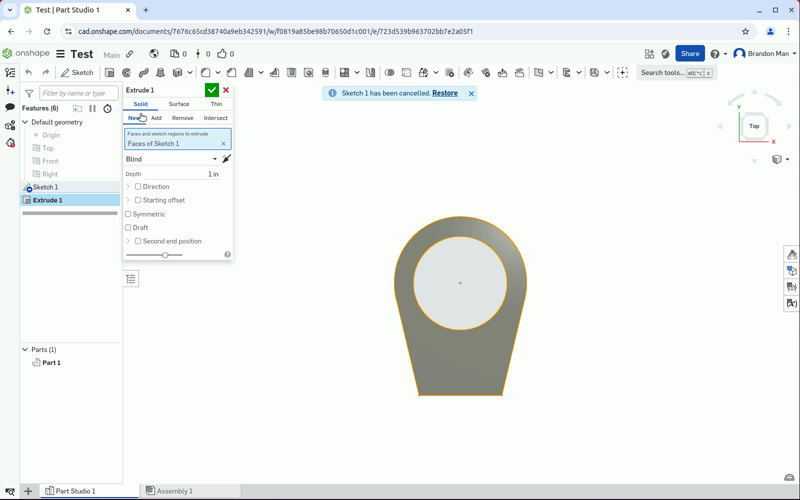
mouse_move(137, 120)
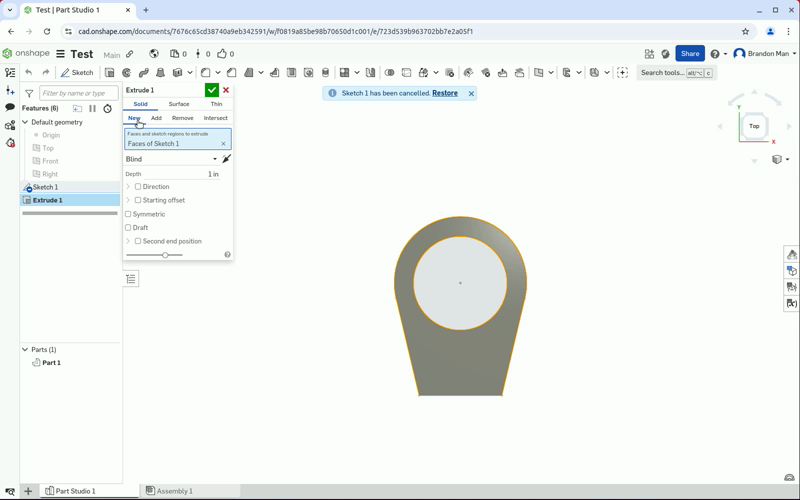
click(137, 120)
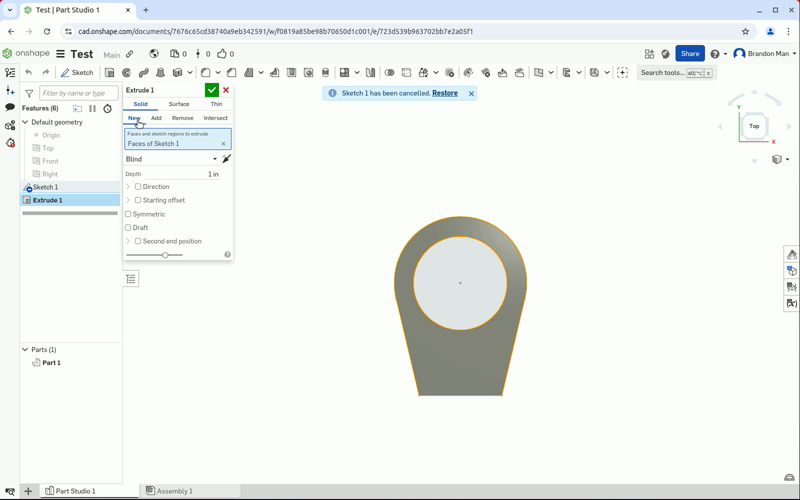
key(tab, 4)
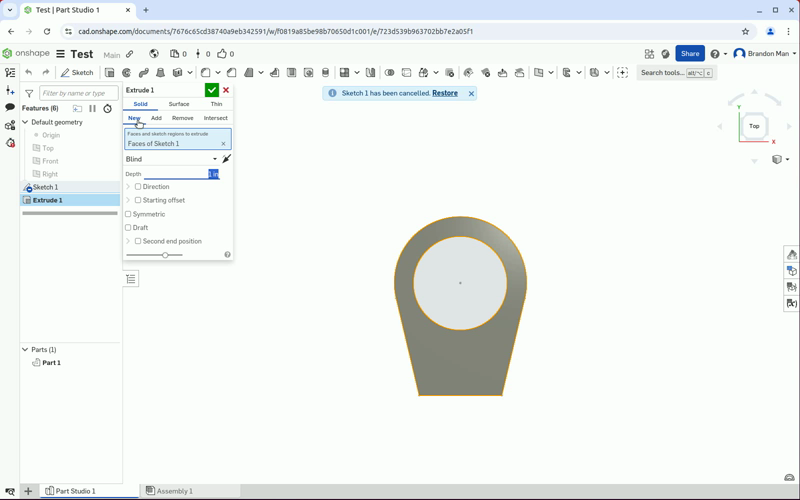
text(10.832)
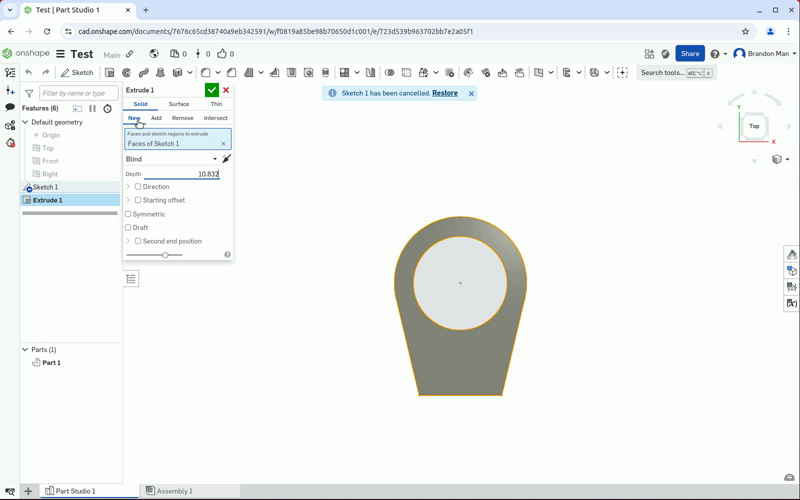
key(enter)
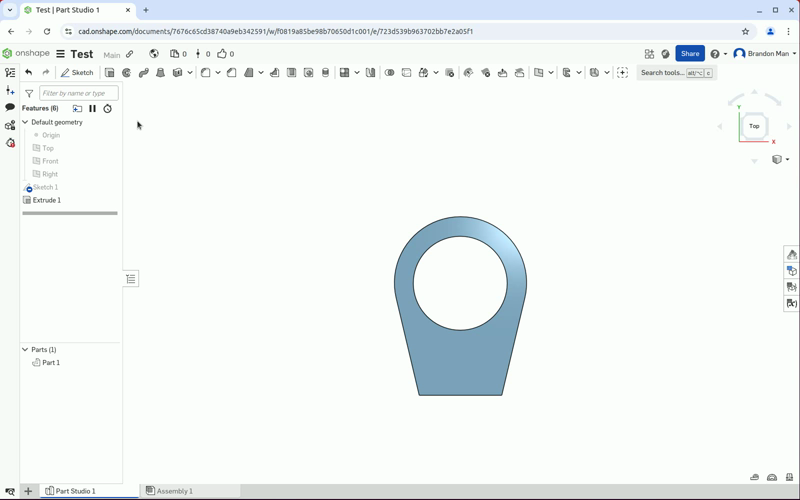
key(shift+h)
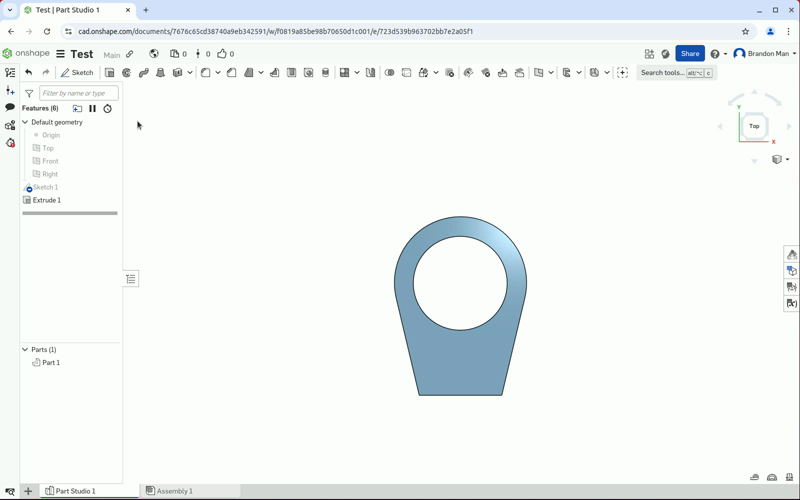
key(shift+h)
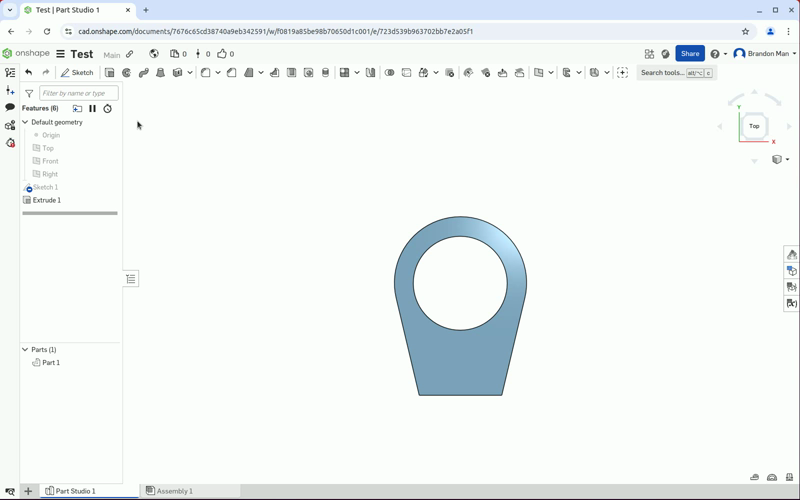
mouse_move(73, 189)
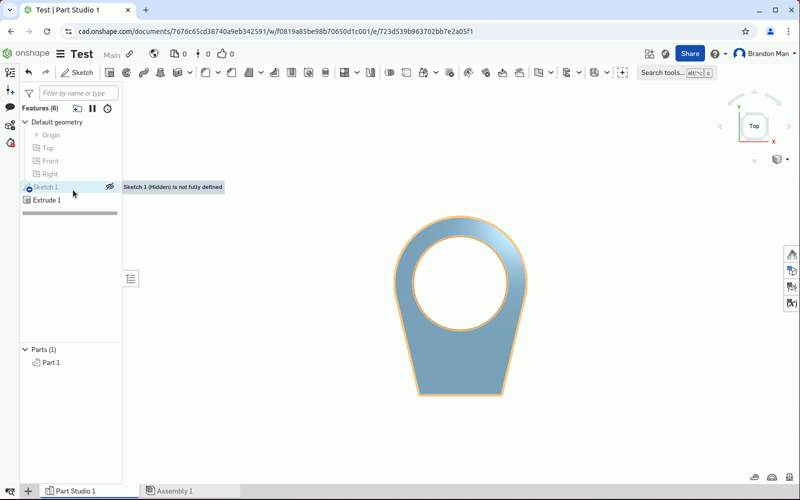
click(73, 189)
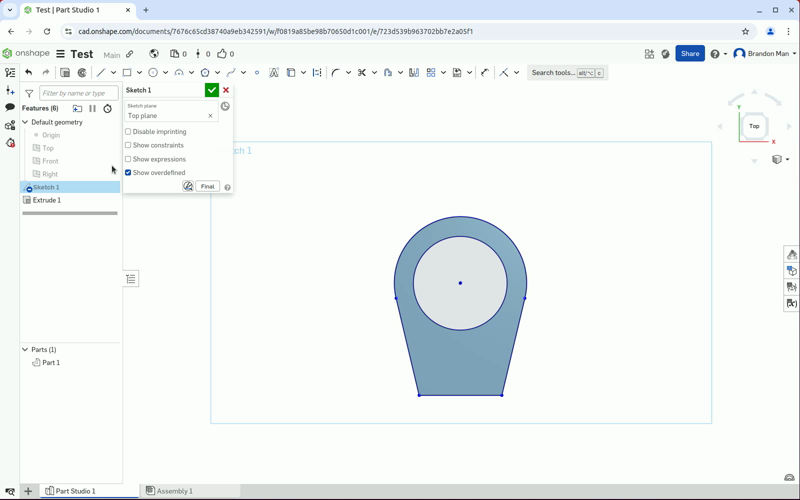
mouse_move(229, 92)
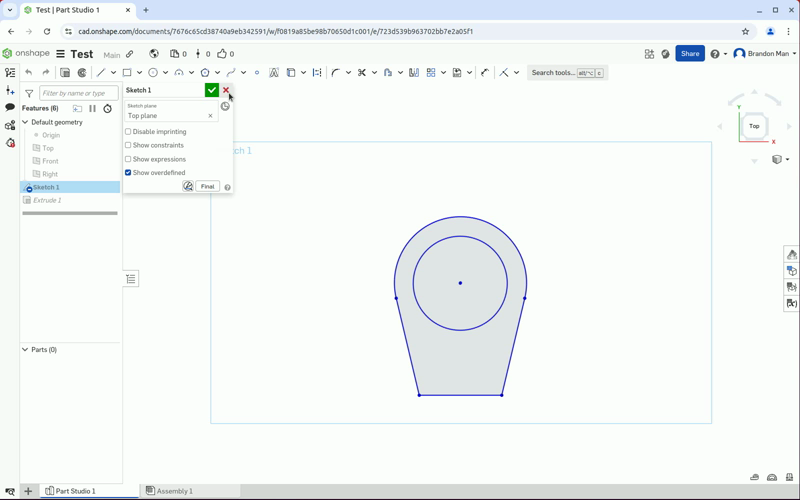
click(229, 92)
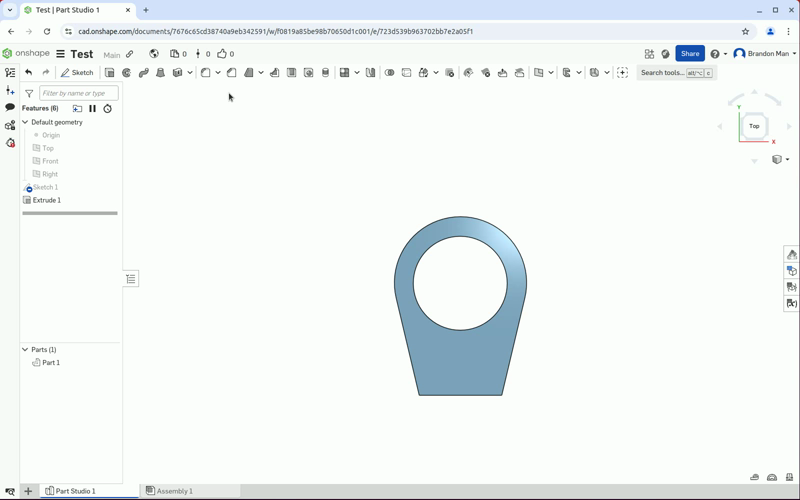
mouse_move(541, 75)
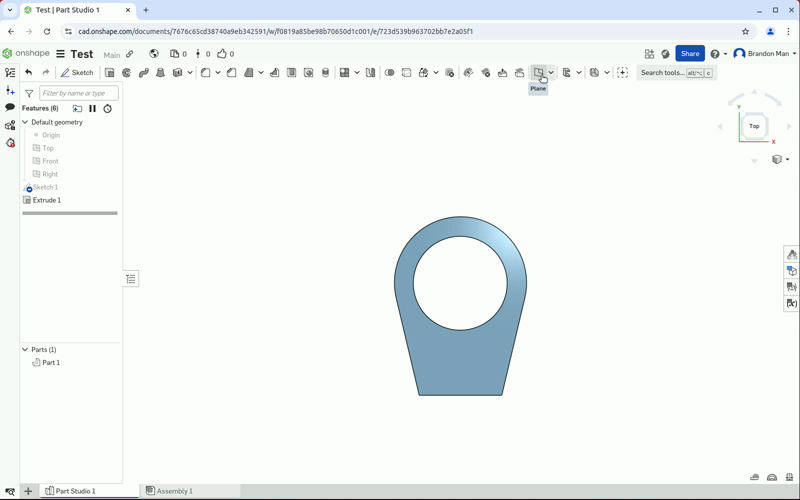
click(541, 75)
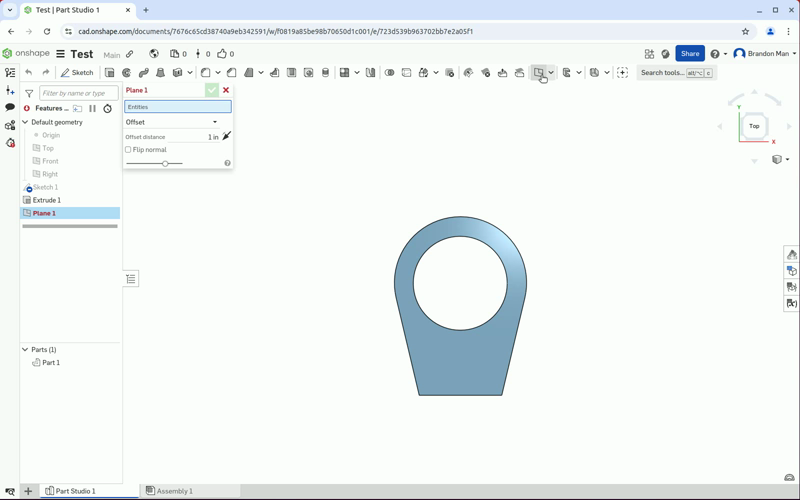
mouse_move(73, 150)
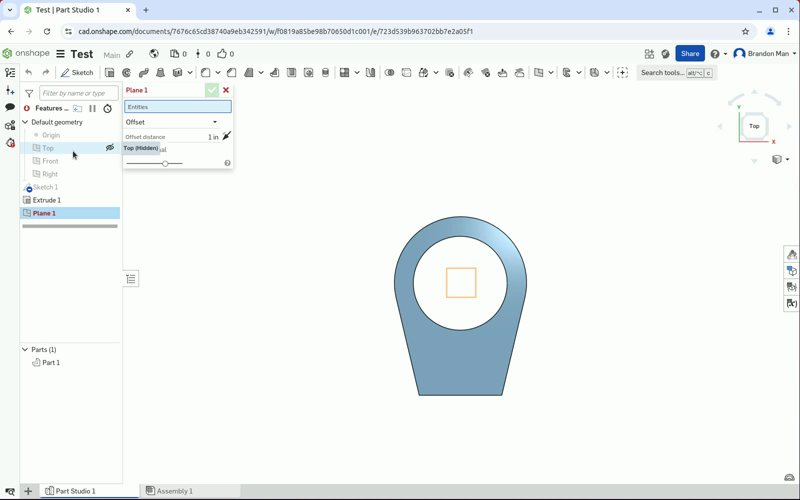
click(73, 150)
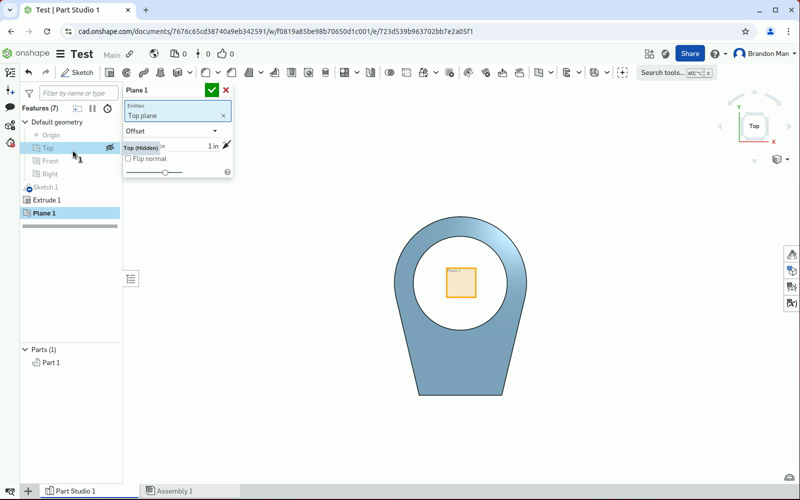
key(tab, 2)
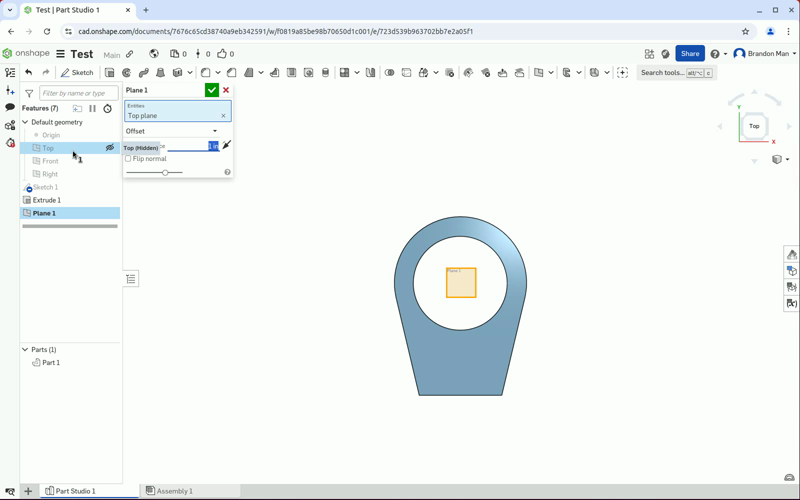
text(10.845)
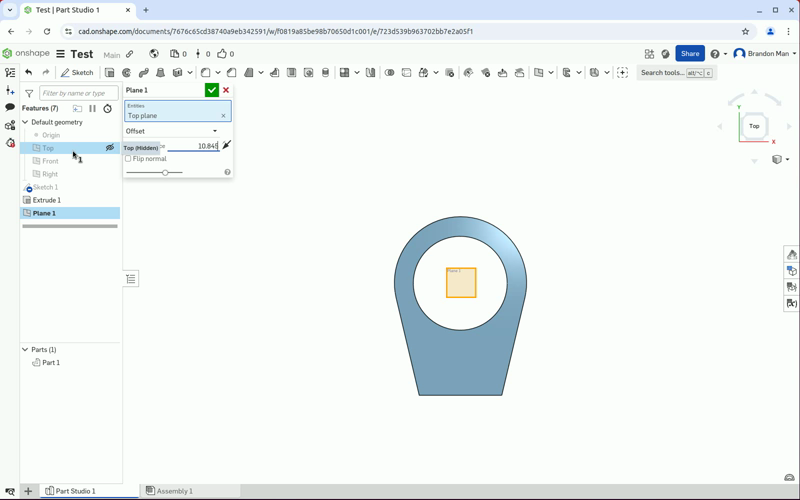
key(enter, 2)
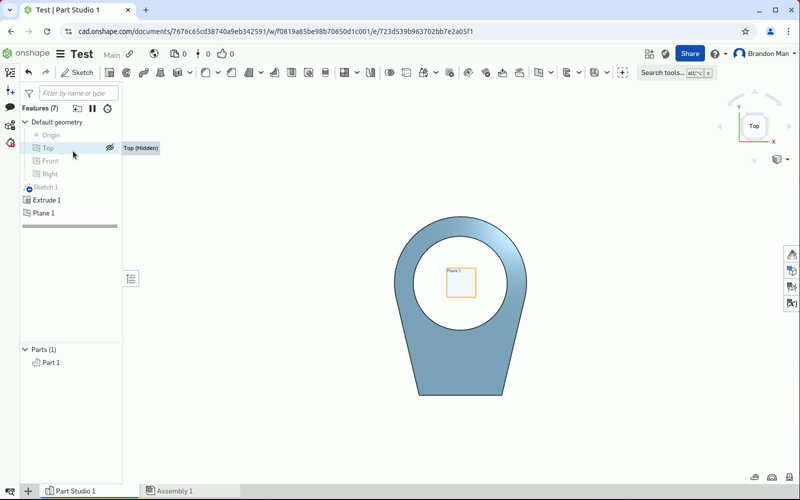
key(shift+s)
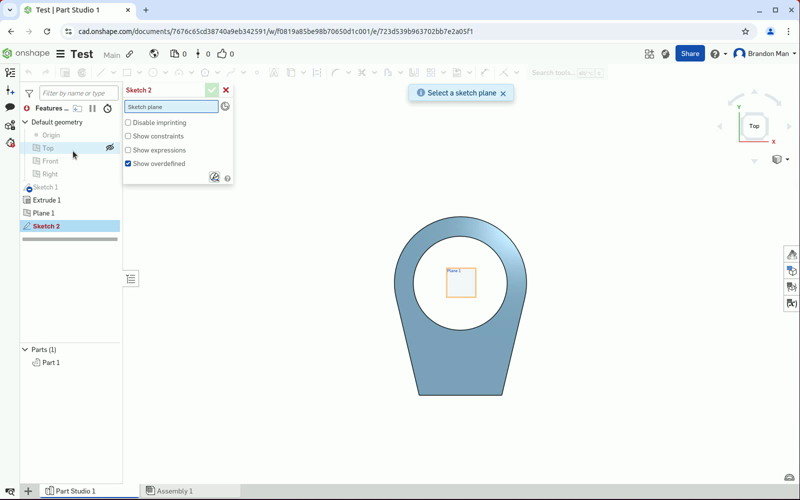
mouse_move(73, 215)
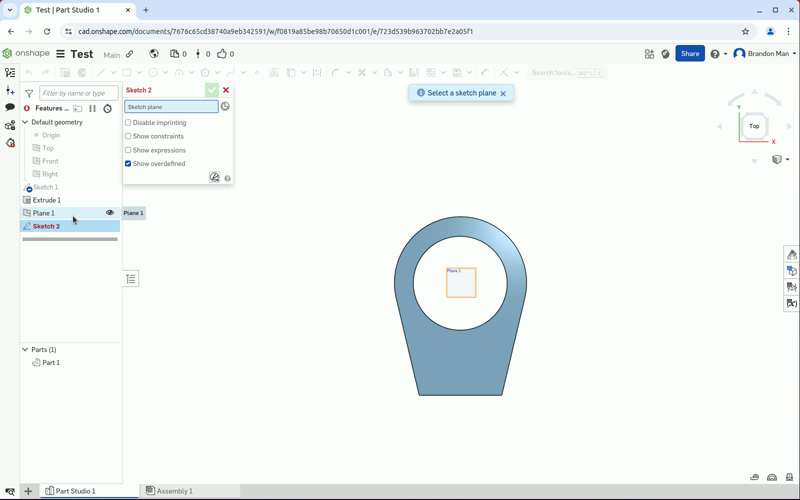
click(73, 215)
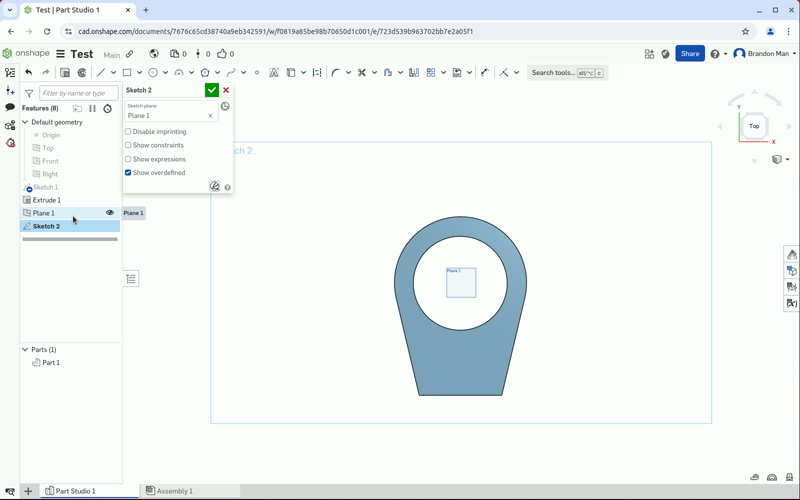
mouse_move(73, 352)
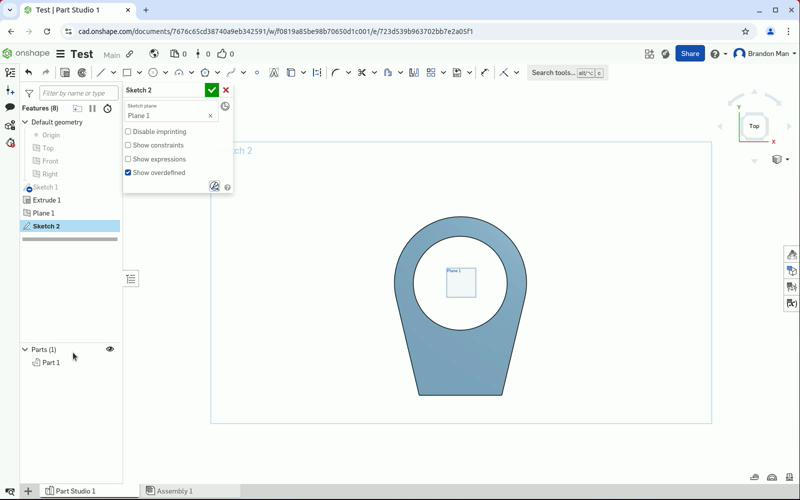
key(y)
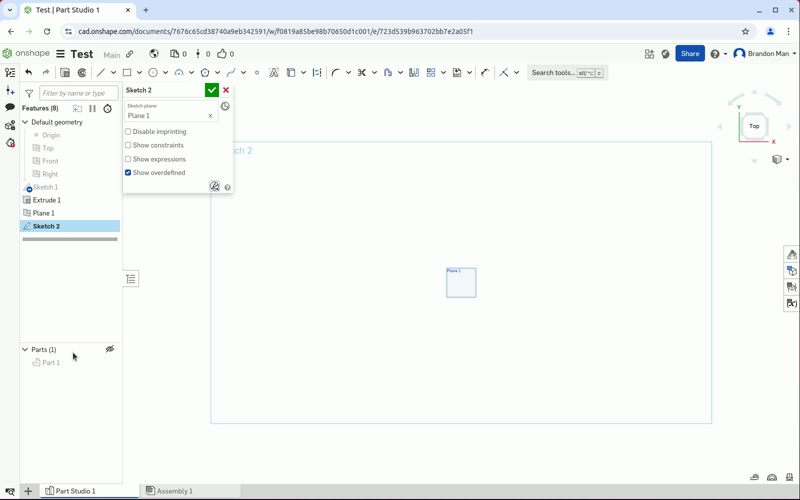
key(c)
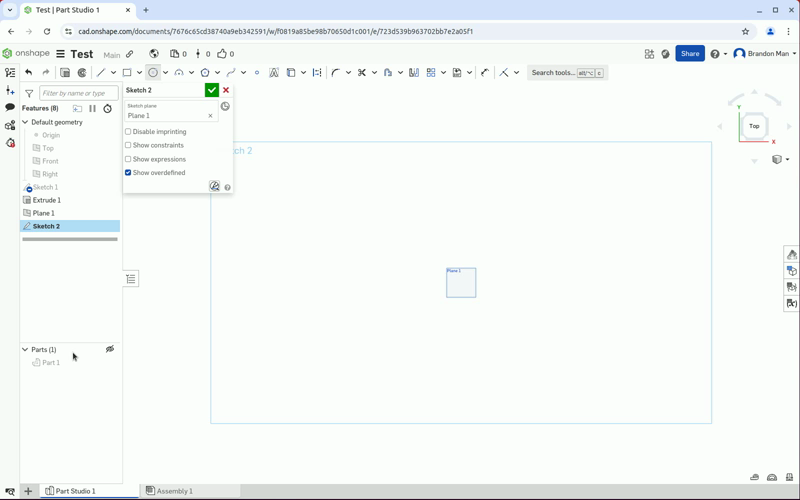
key_down(shift)
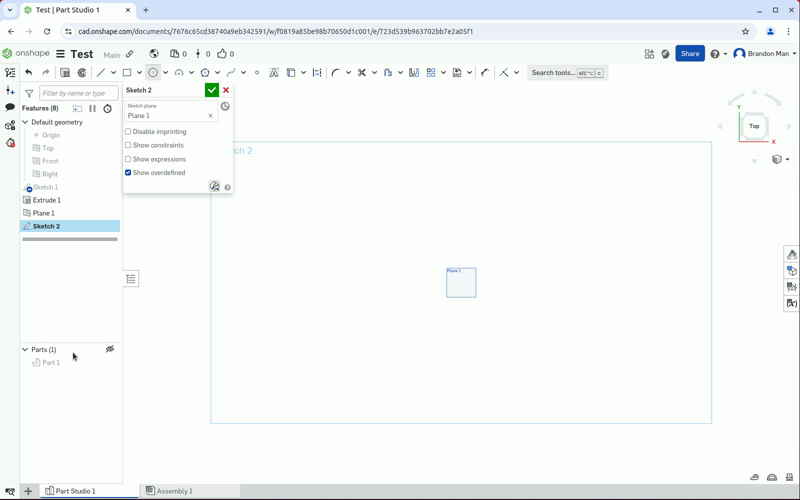
mouse_move(460, 282)
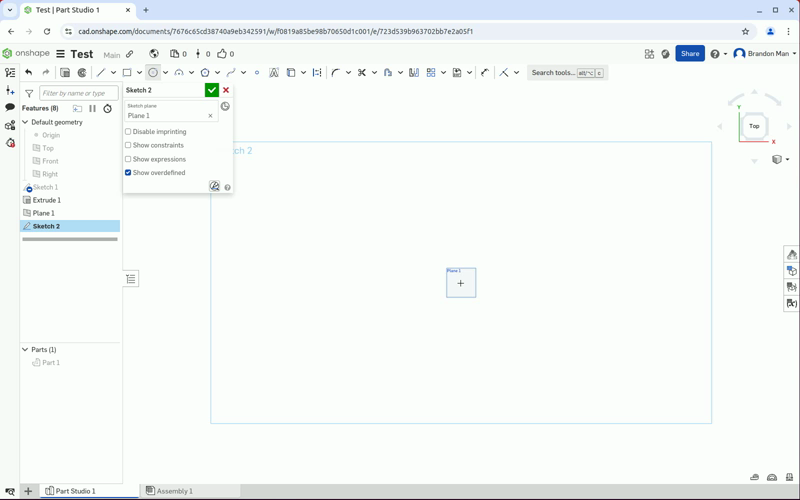
click(460, 282)
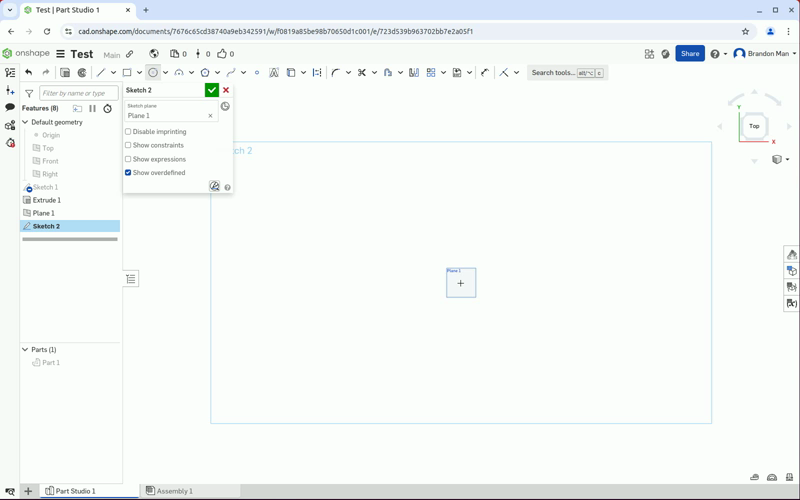
key_up(shift)
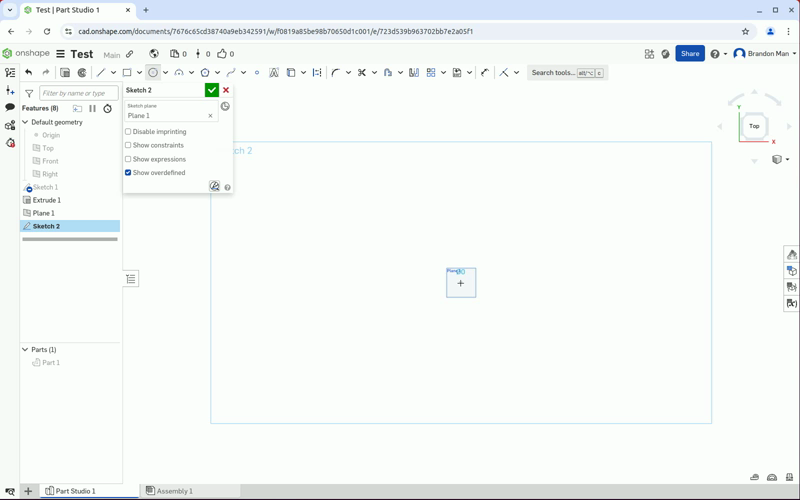
mouse_move(507, 282)
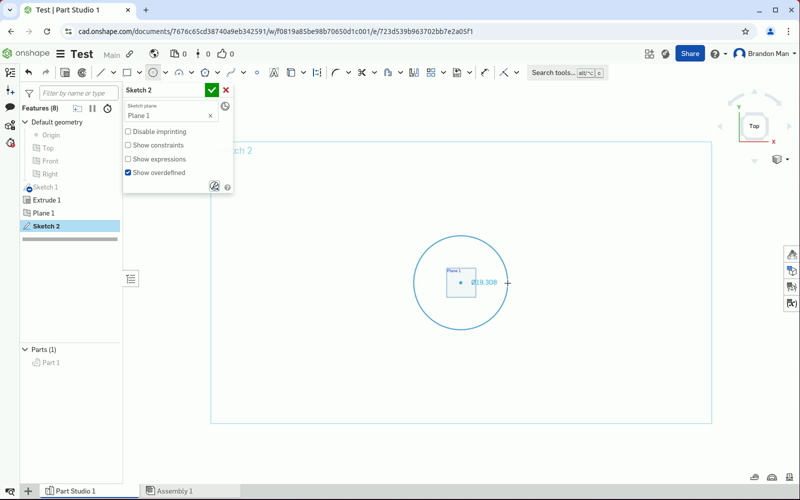
click(507, 282)
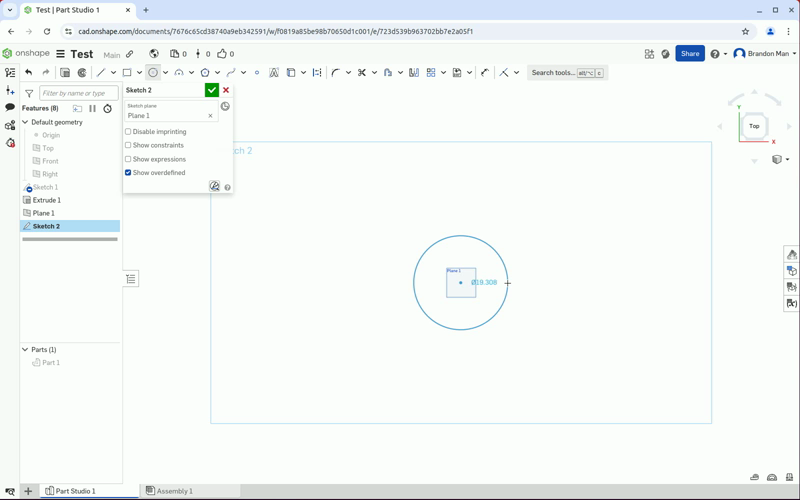
key(esc)
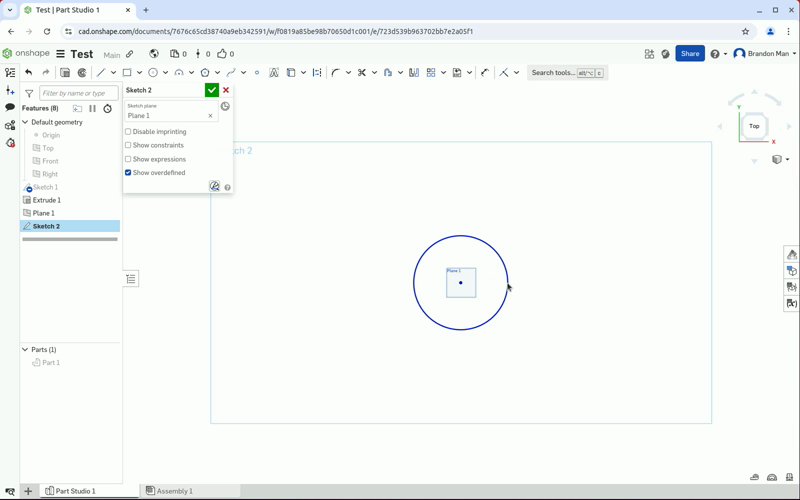
mouse_move(434, 284)
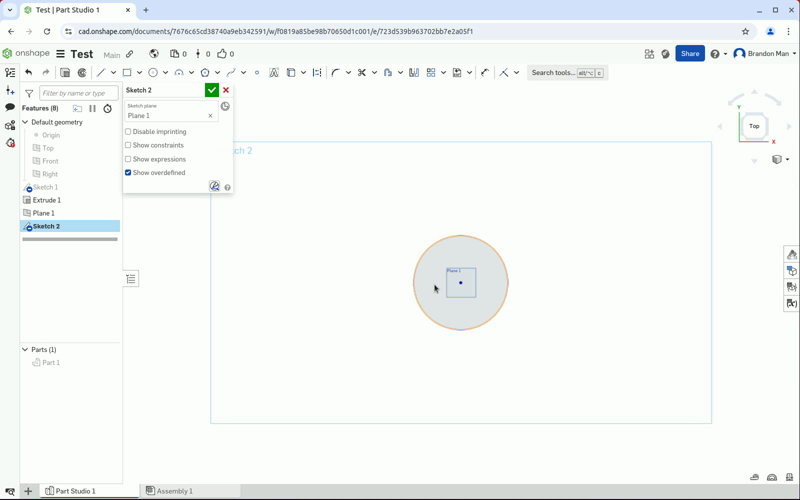
click(434, 284)
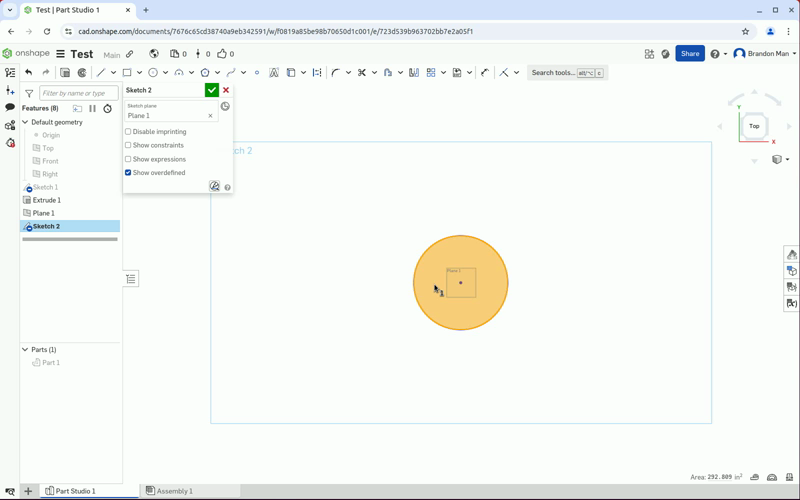
mouse_move(73, 352)
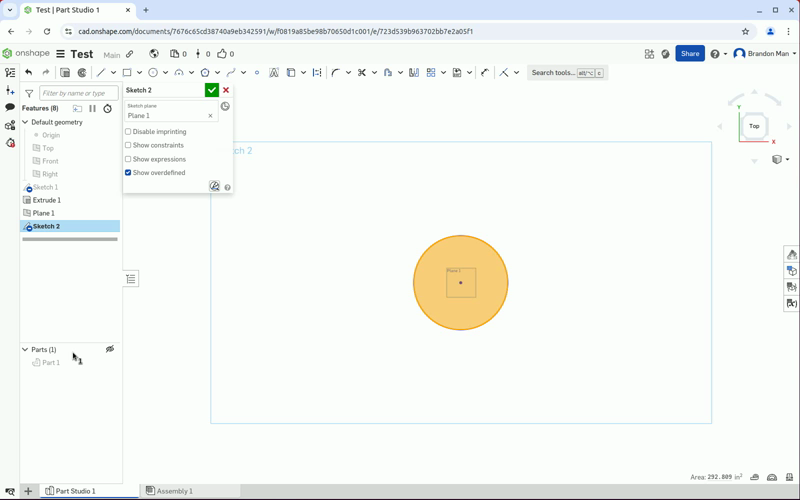
key(shift+y)
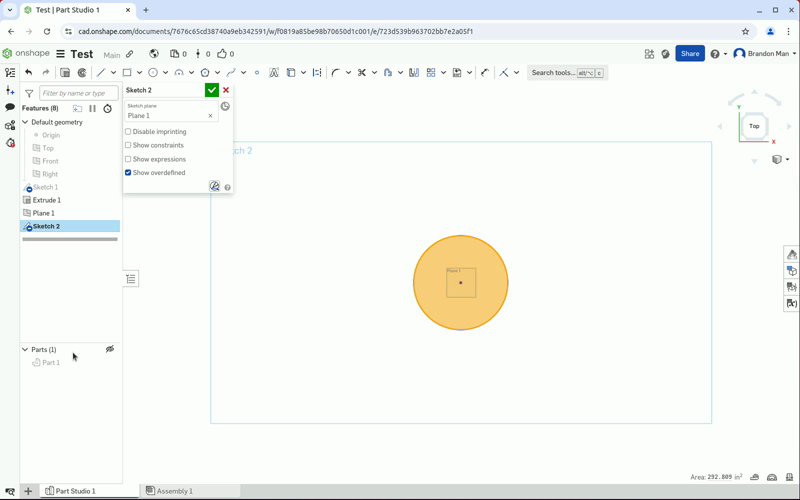
key(shift+e)
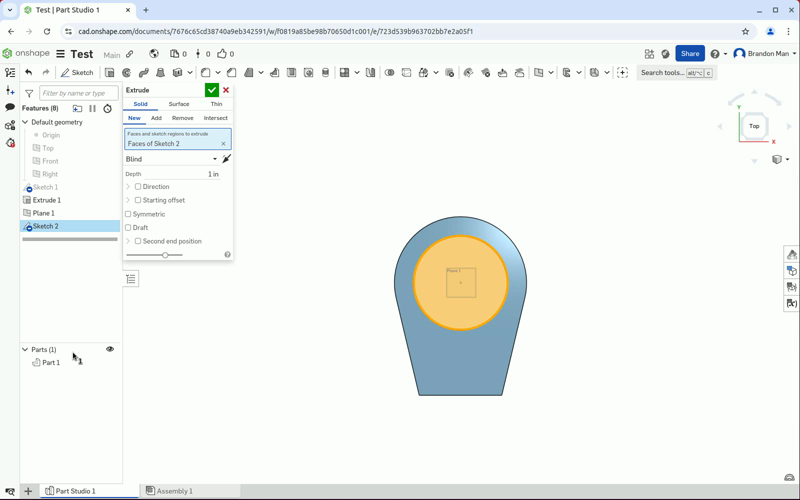
mouse_move(143, 106)
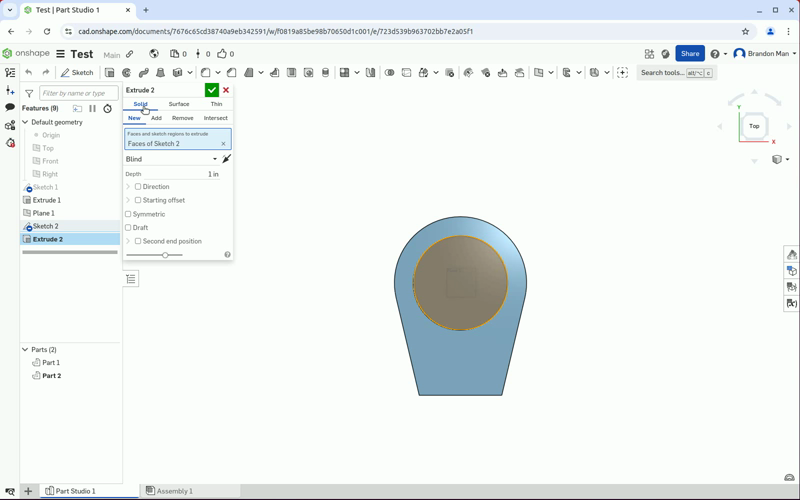
click(143, 106)
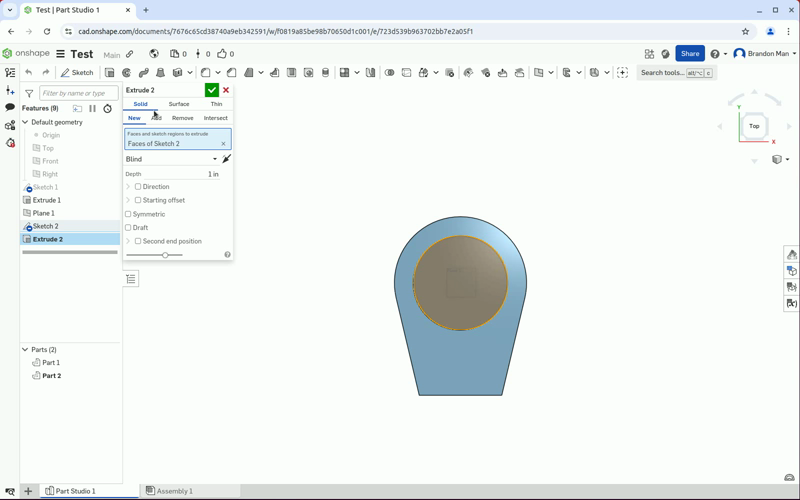
mouse_move(186, 120)
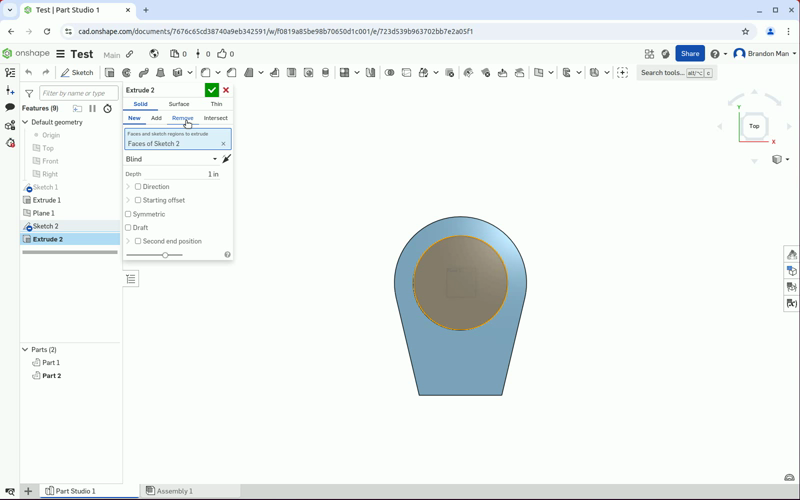
click(186, 120)
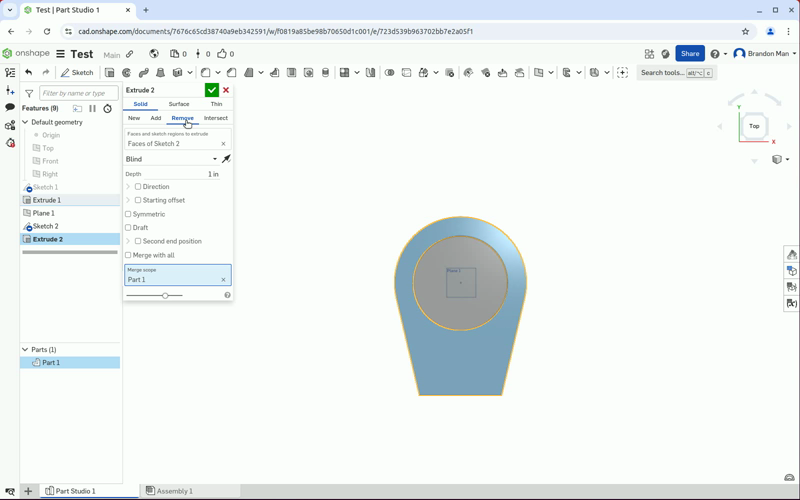
key(tab, 4)
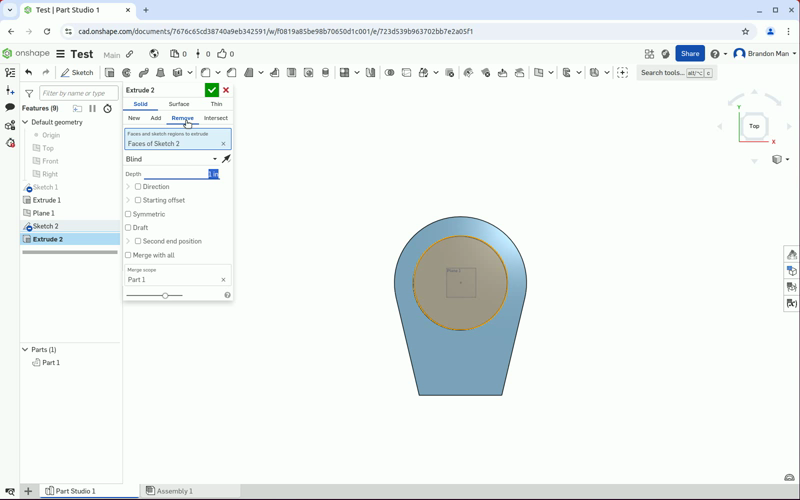
text(10.11)
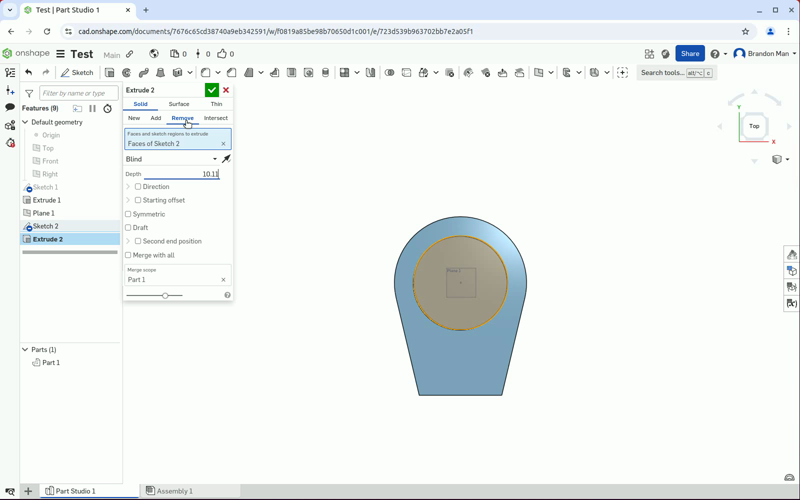
key(tab, 6)
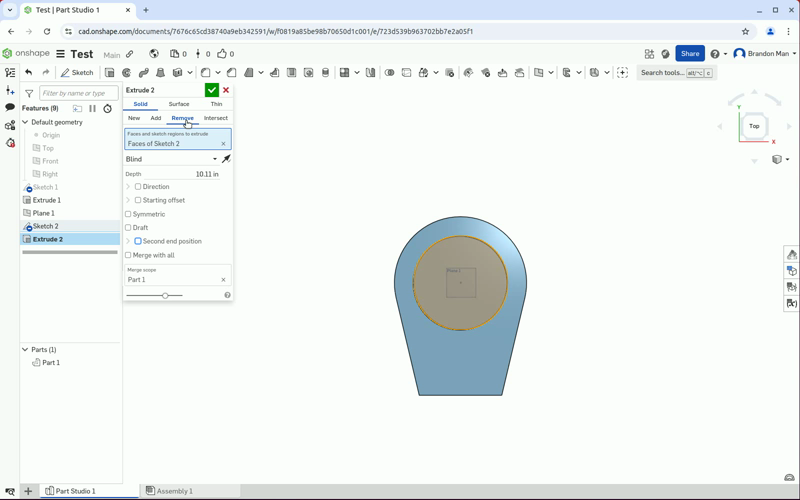
key(space)
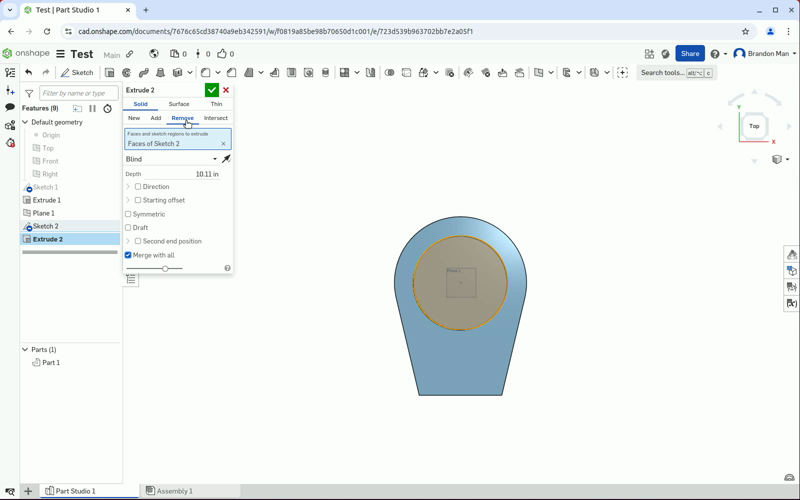
key(enter)
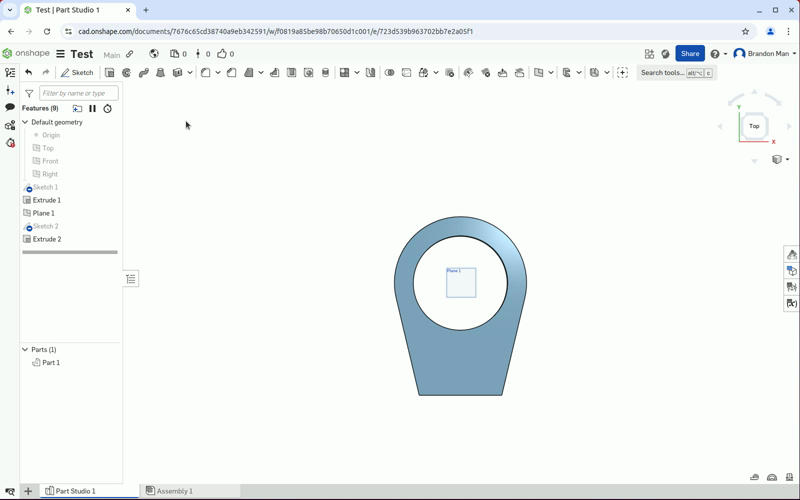
key(shift+h)
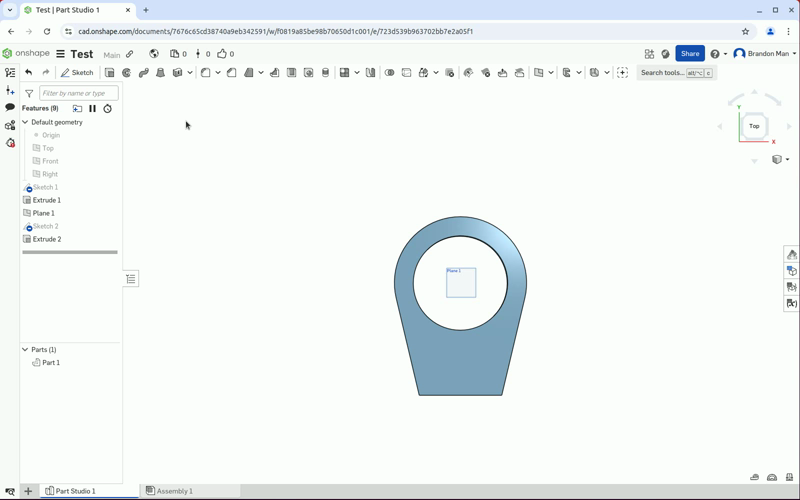
key(shift+h)
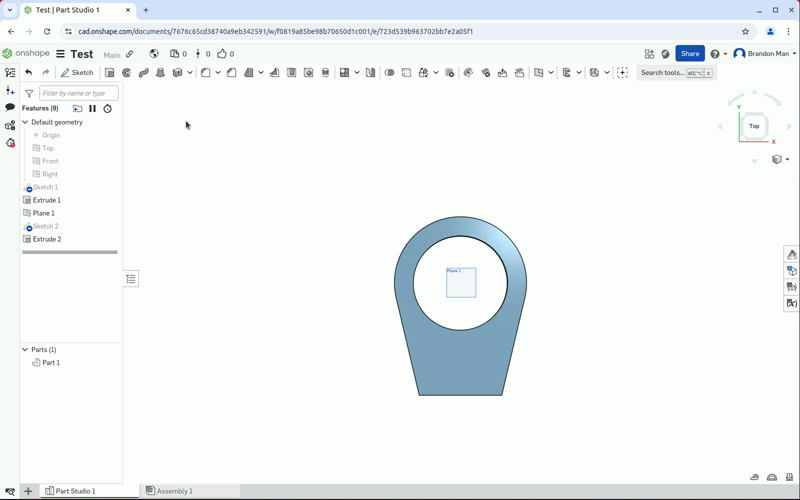
mouse_move(73, 189)
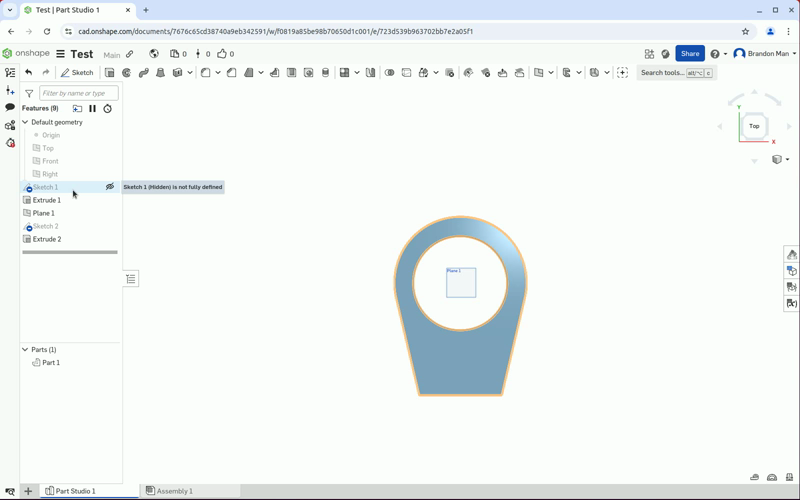
click(73, 189)
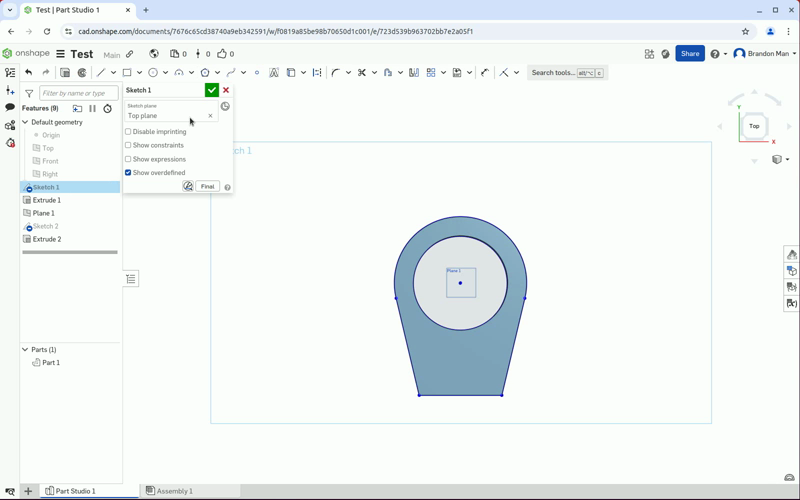
mouse_move(229, 92)
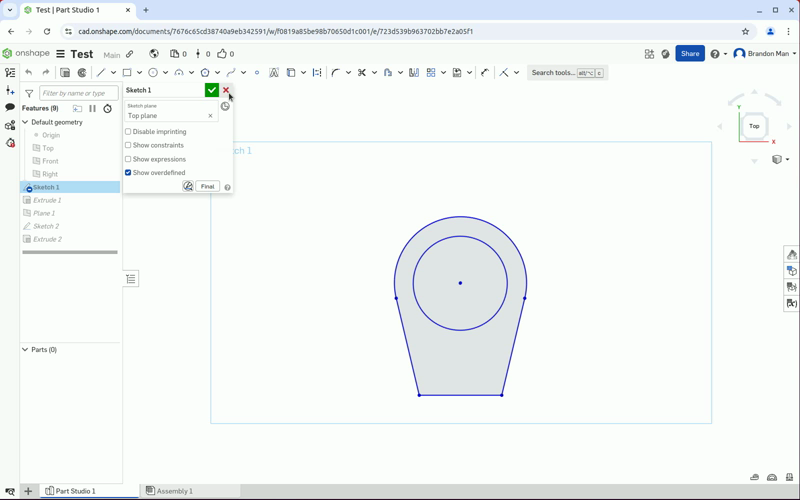
click(229, 92)
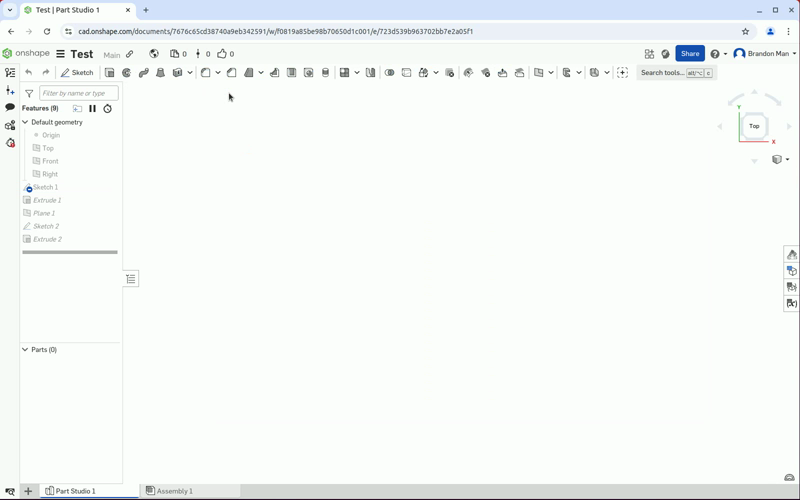
key(shift+s)
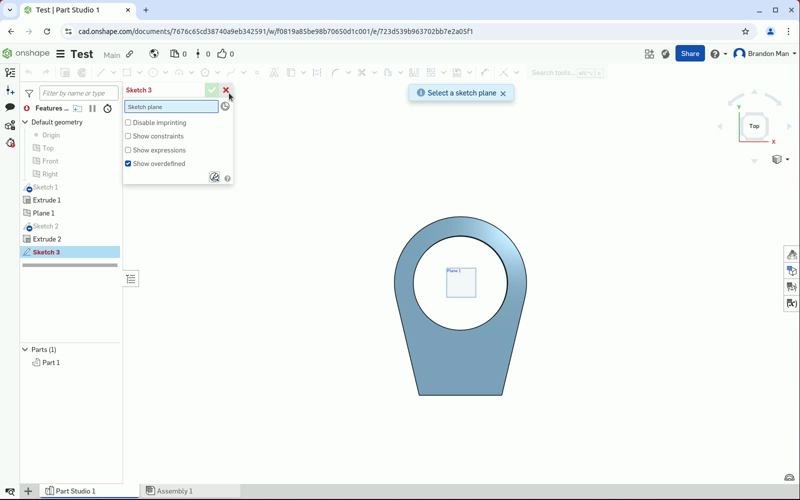
mouse_move(73, 215)
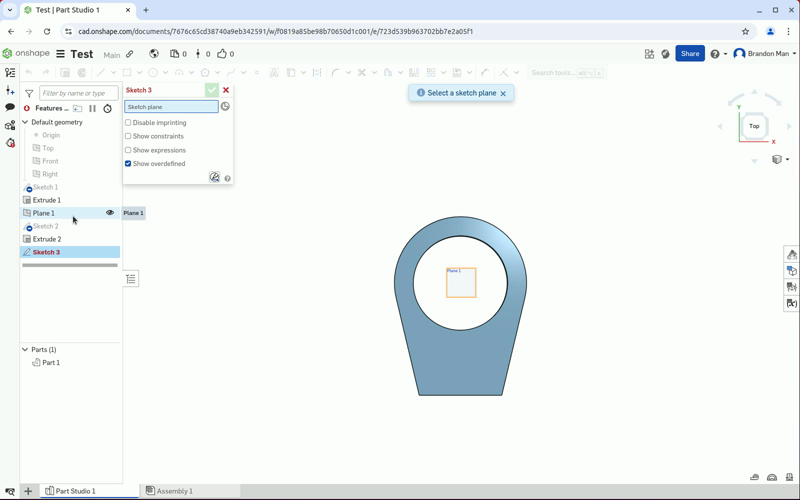
click(73, 215)
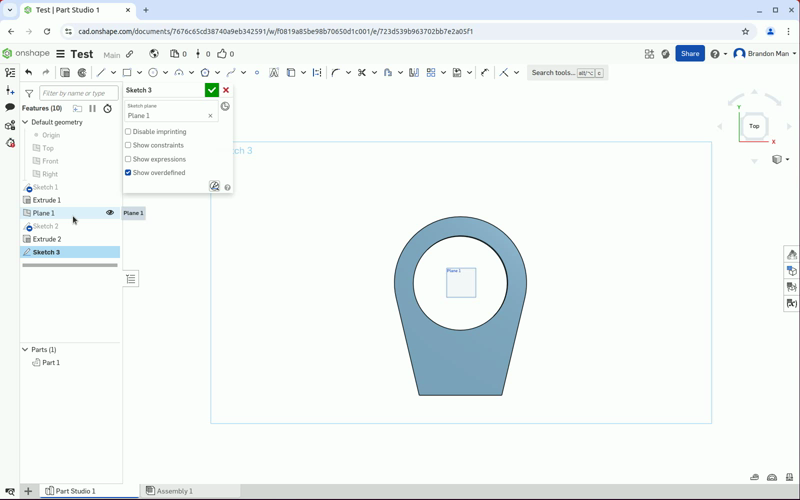
mouse_move(73, 352)
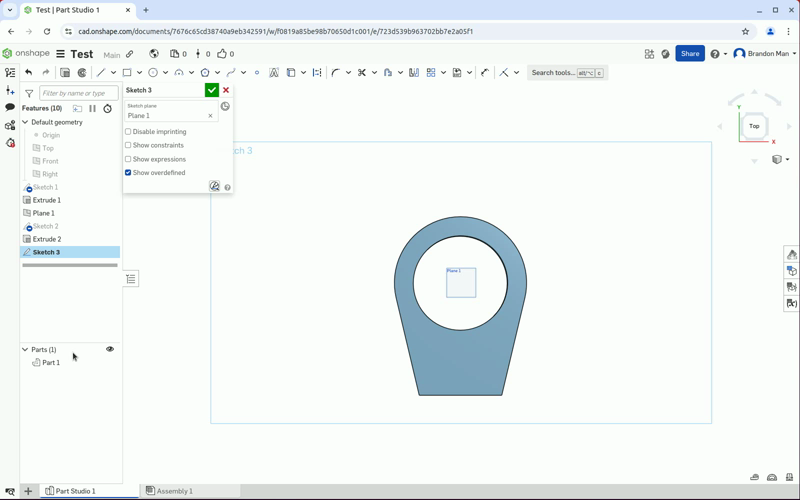
key(y)
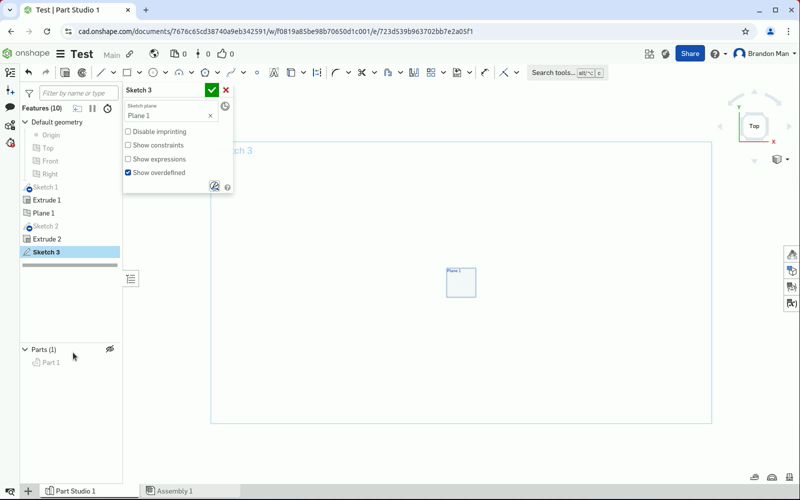
key(a)
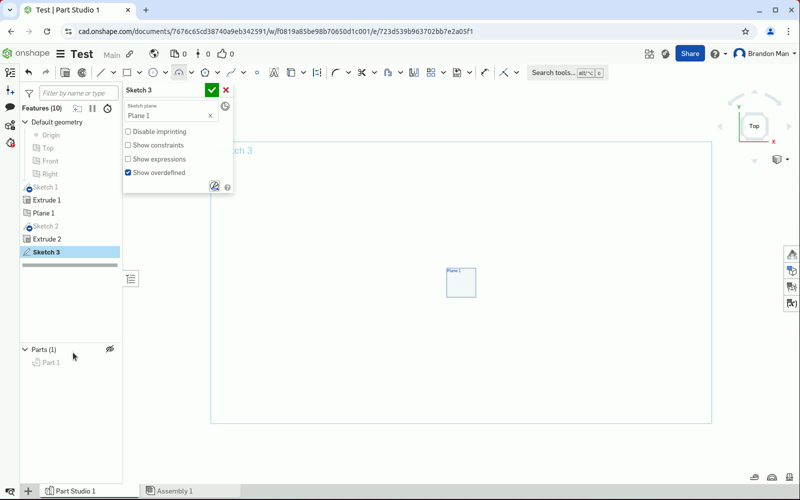
key_down(shift)
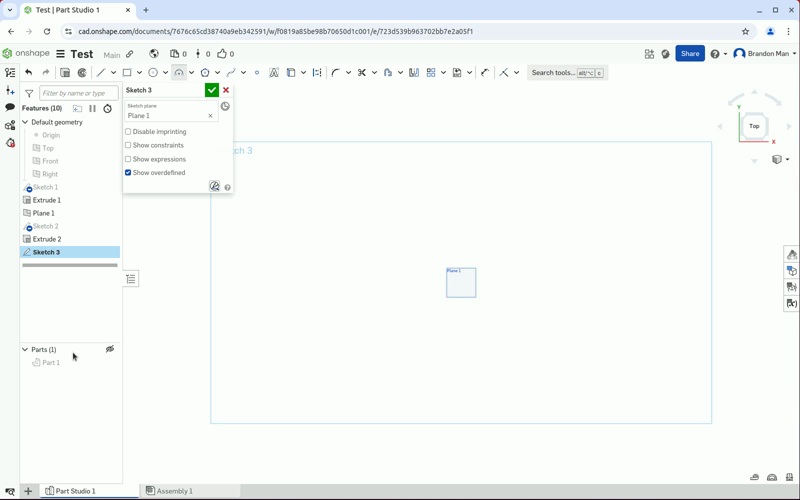
mouse_move(413, 307)
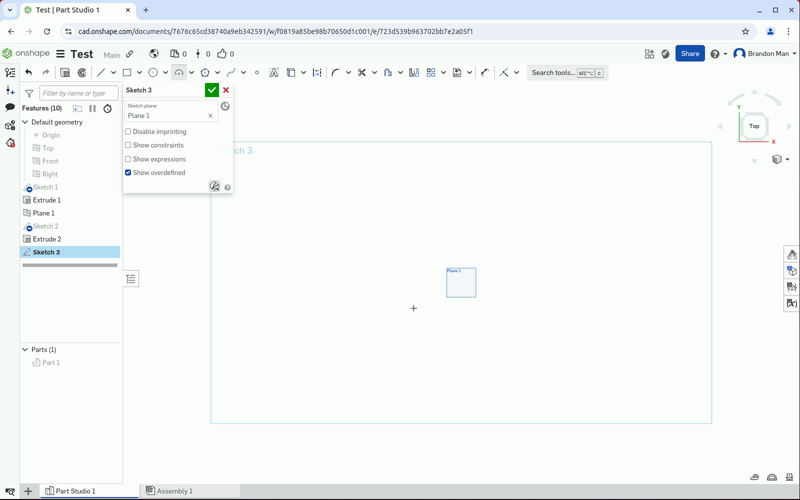
click(413, 307)
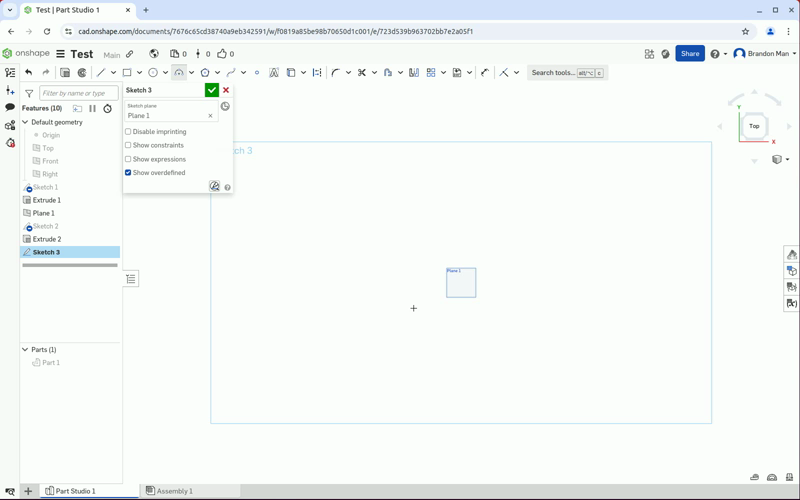
key_up(shift)
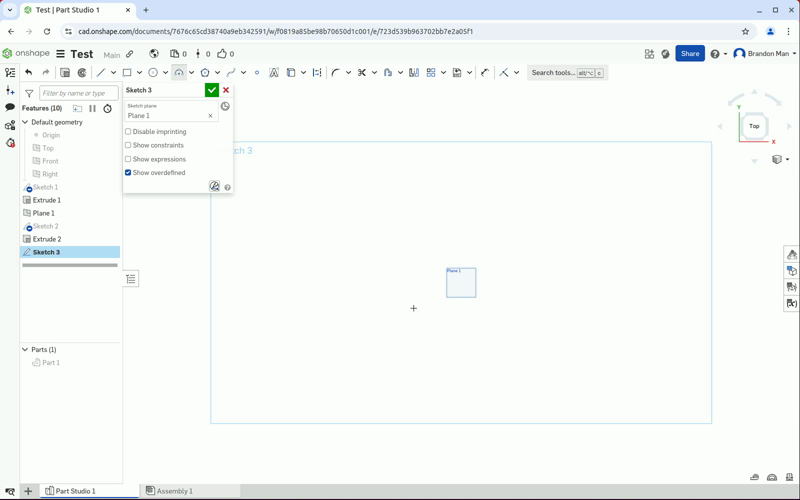
key_down(shift)
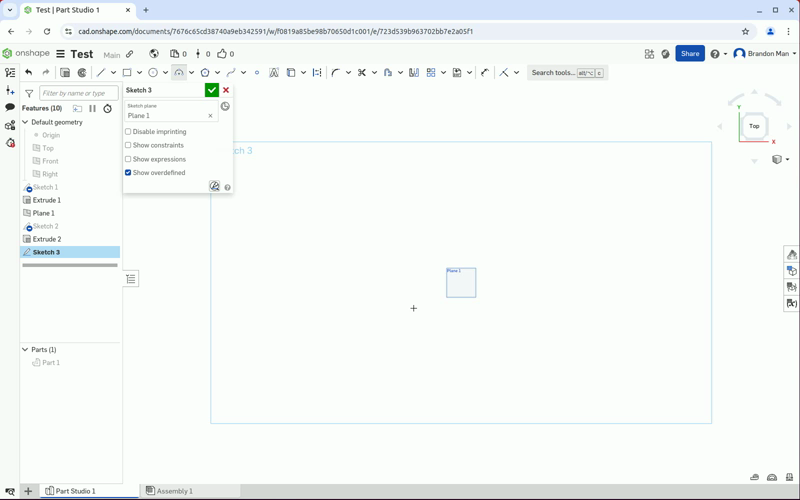
mouse_move(416, 311)
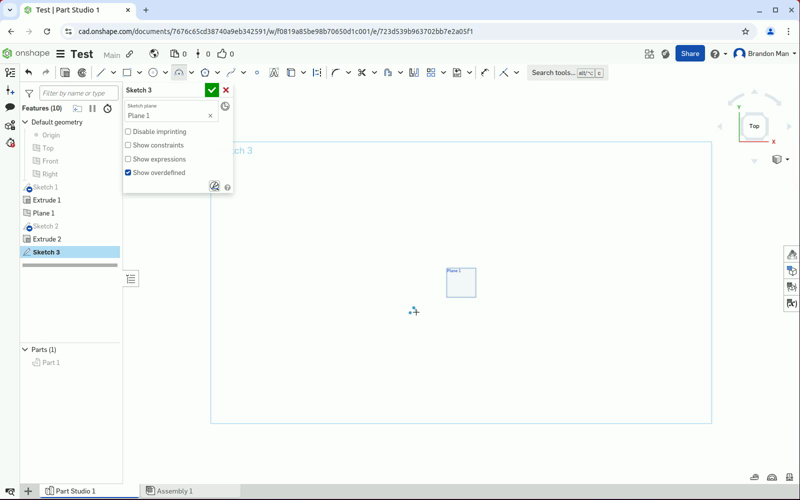
scroll(6)
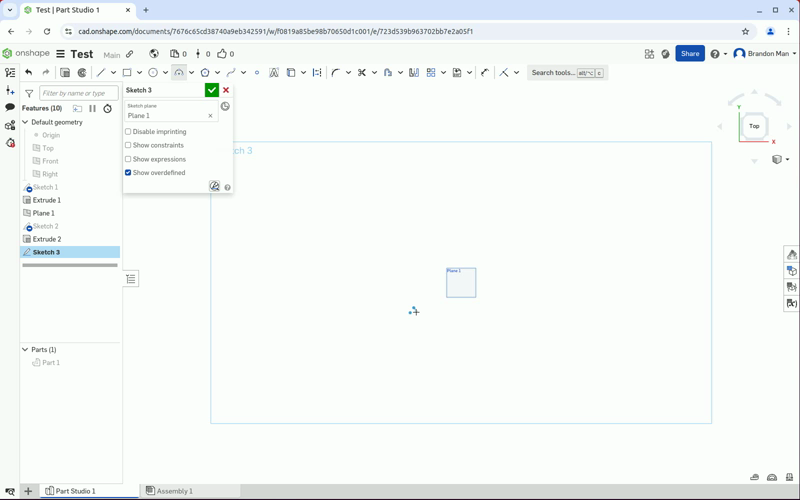
scroll(6)
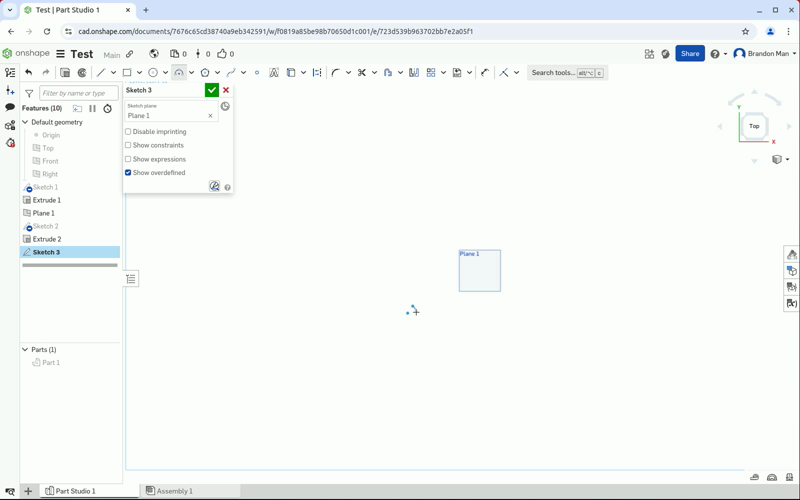
scroll(6)
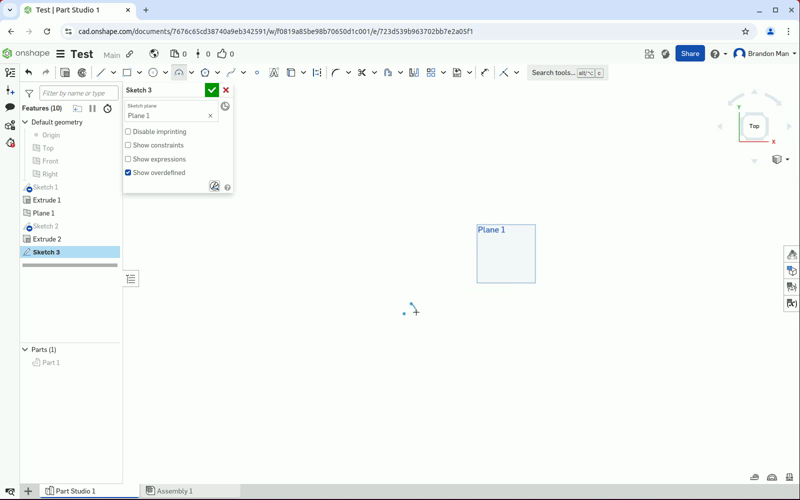
scroll(6)
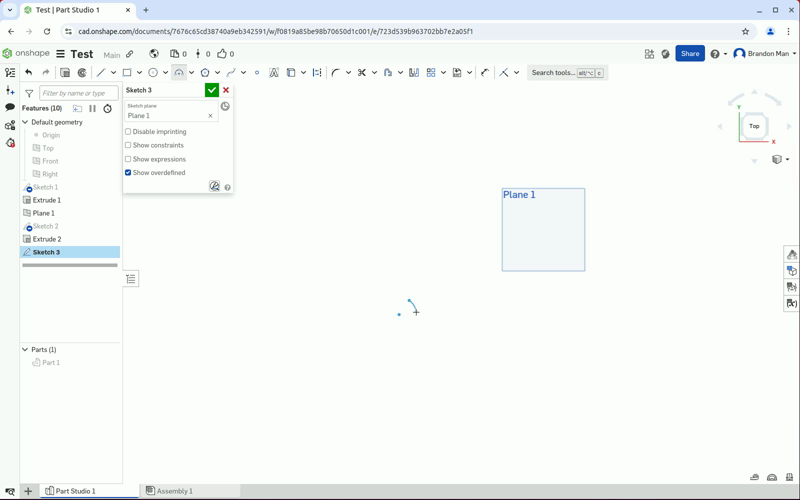
scroll(6)
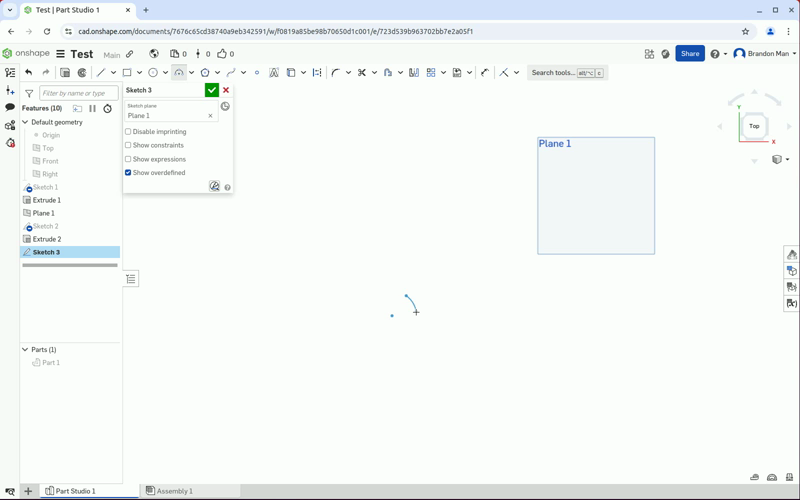
scroll(6)
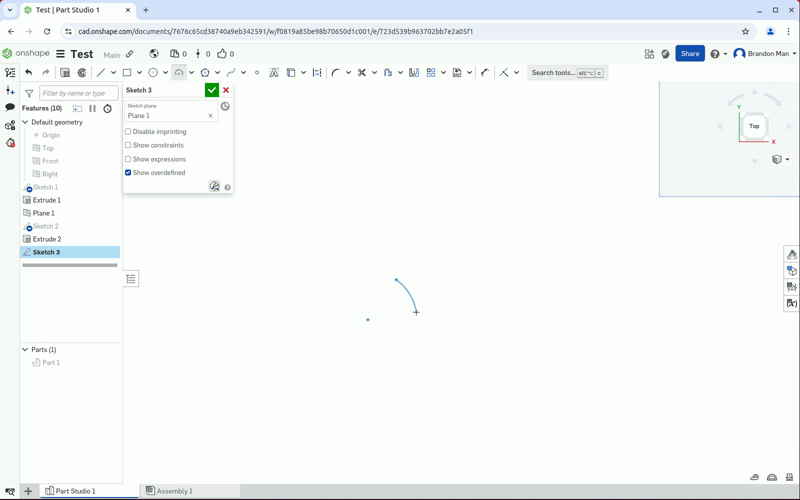
scroll(6)
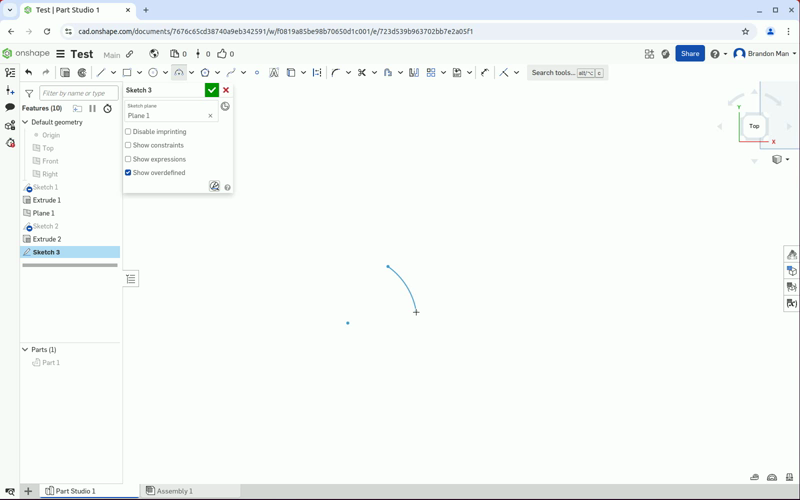
click(416, 311)
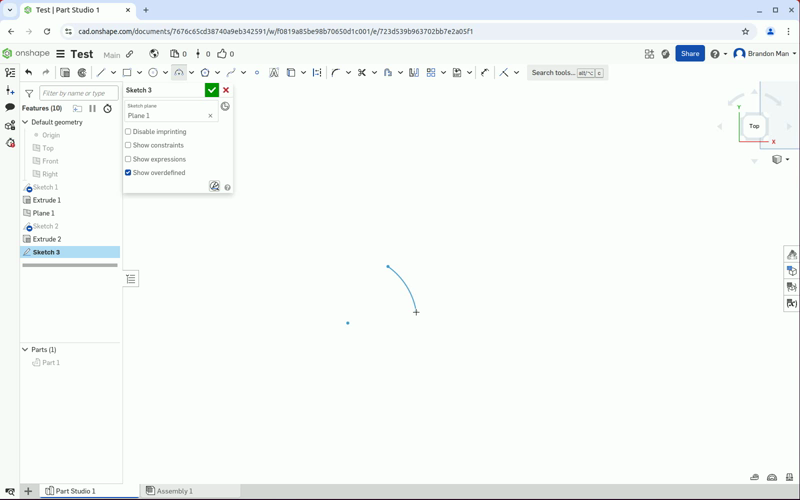
scroll(-6)
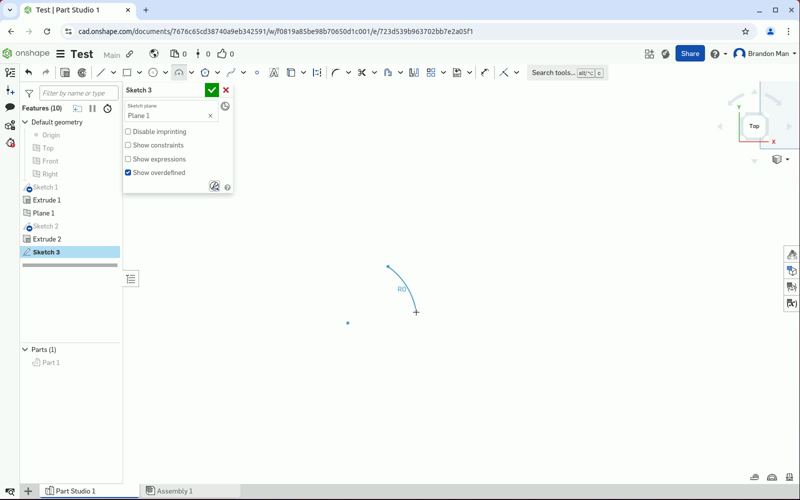
scroll(-6)
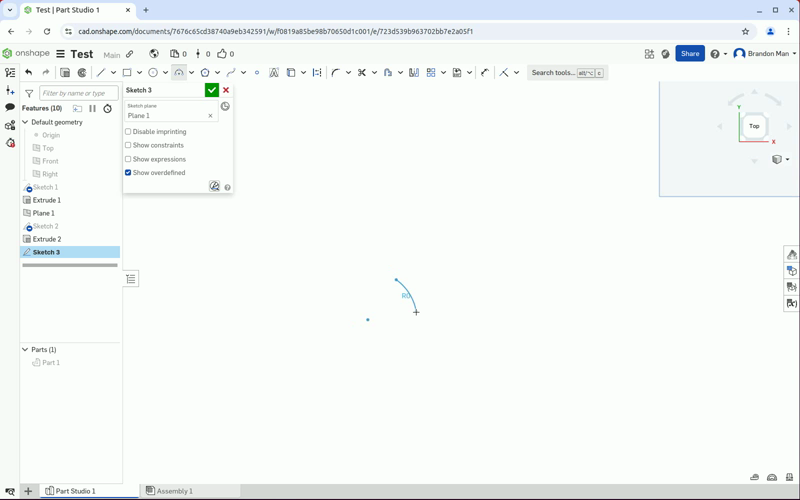
scroll(-6)
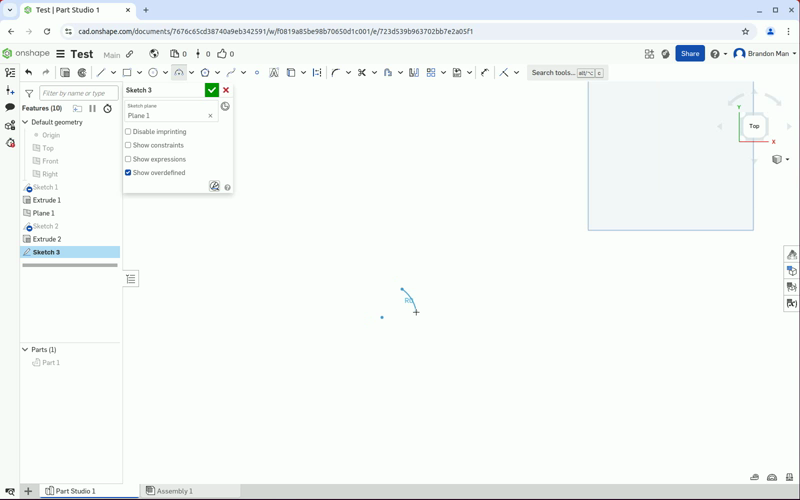
scroll(-6)
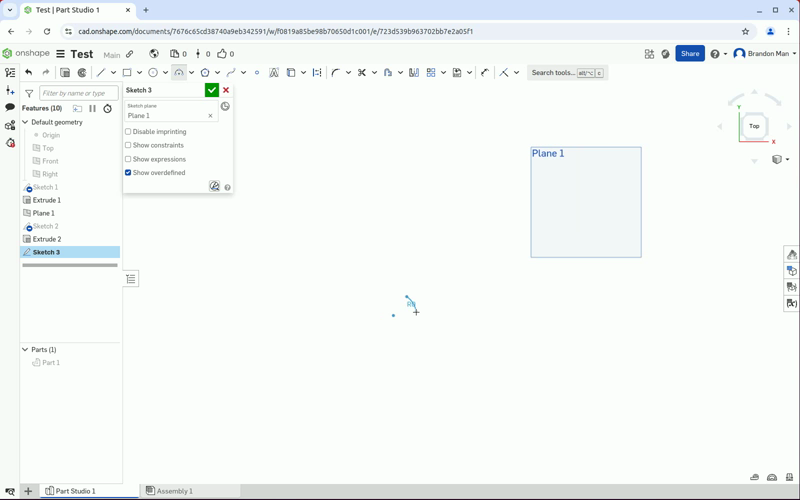
scroll(-6)
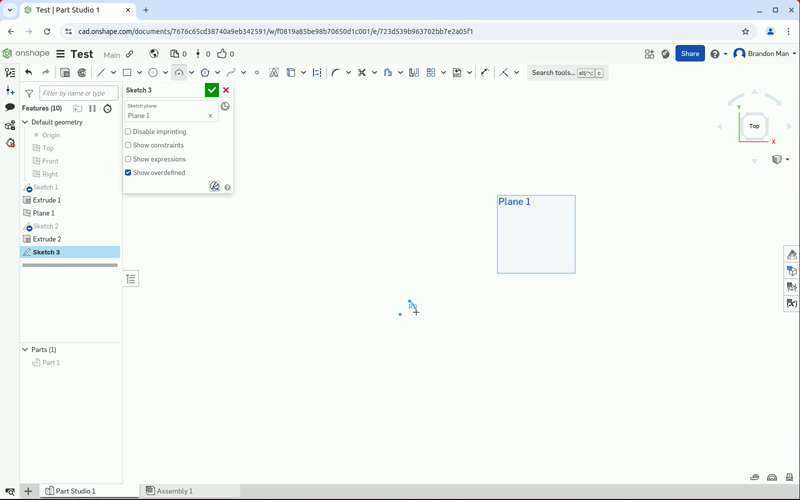
scroll(-6)
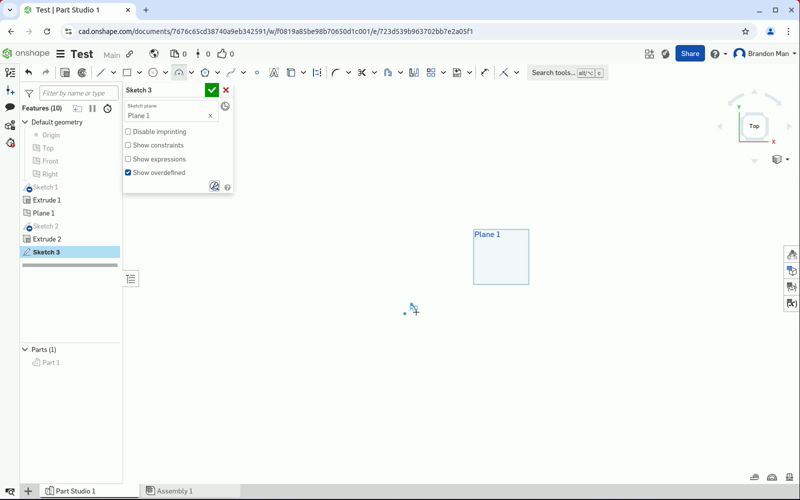
scroll(-6)
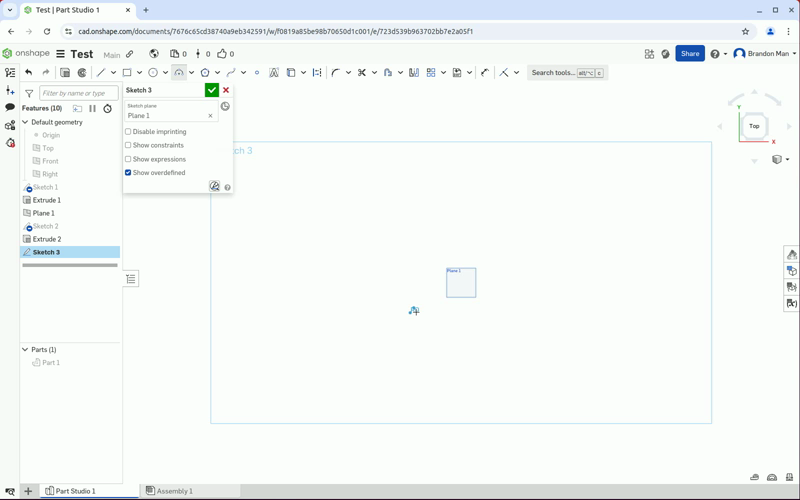
mouse_move(416, 308)
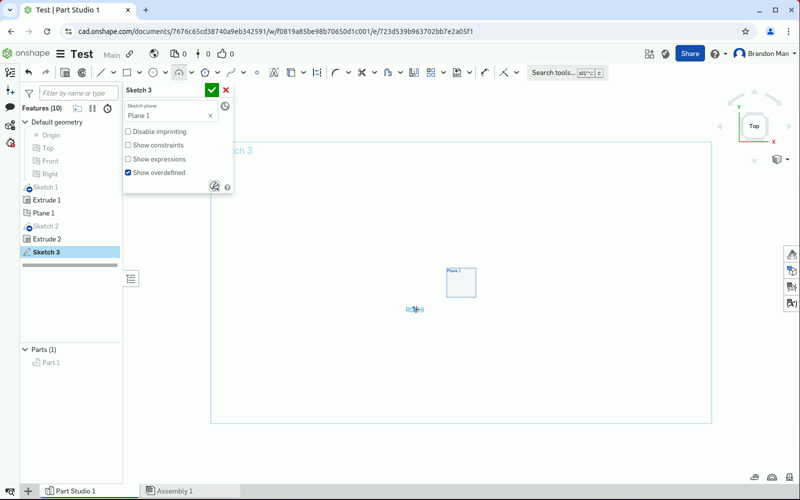
scroll(6)
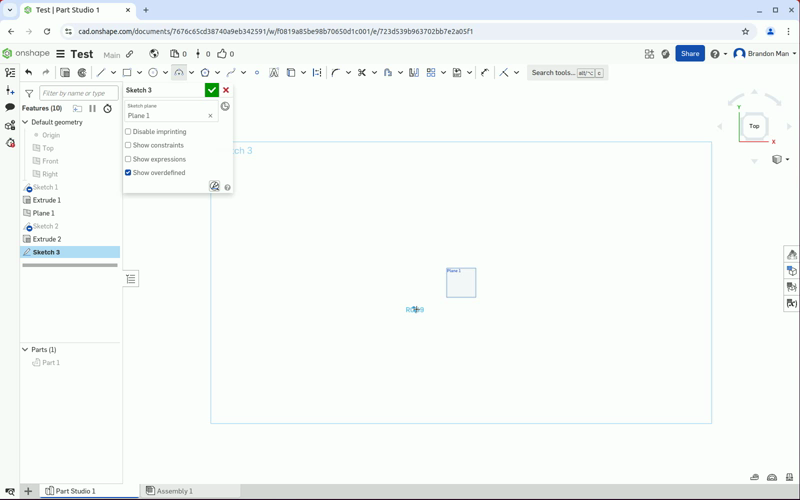
scroll(6)
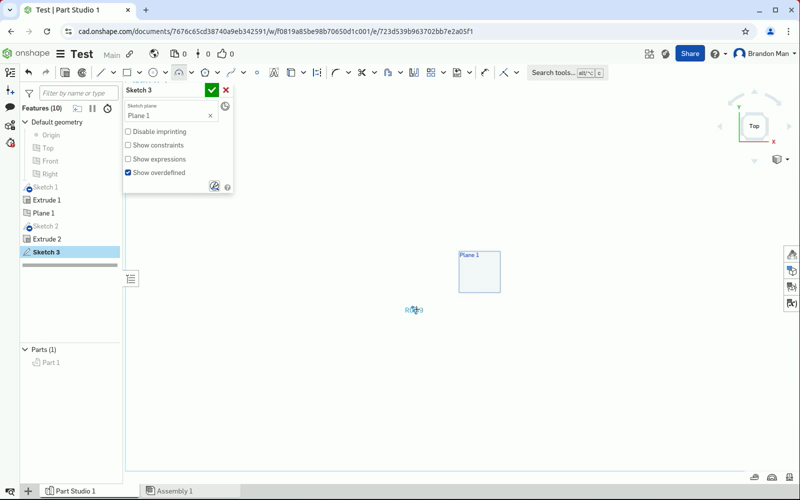
scroll(6)
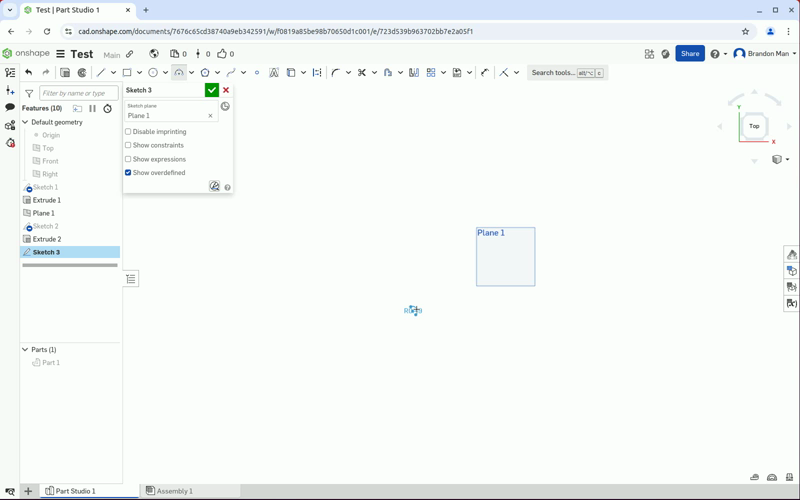
scroll(6)
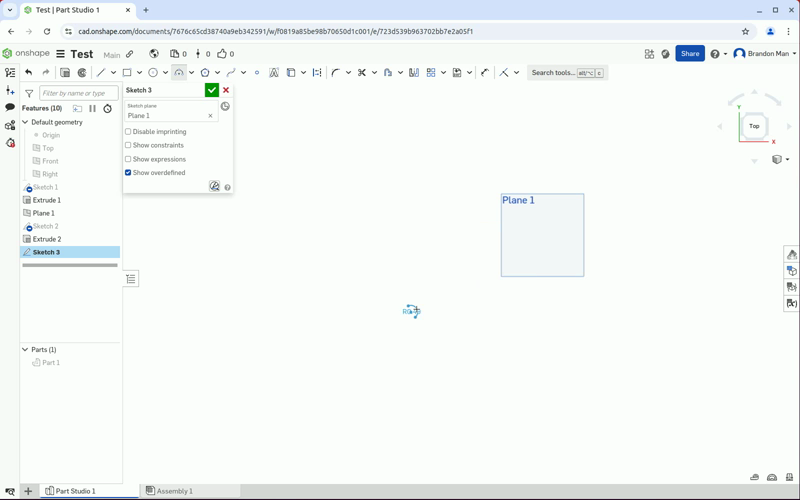
scroll(6)
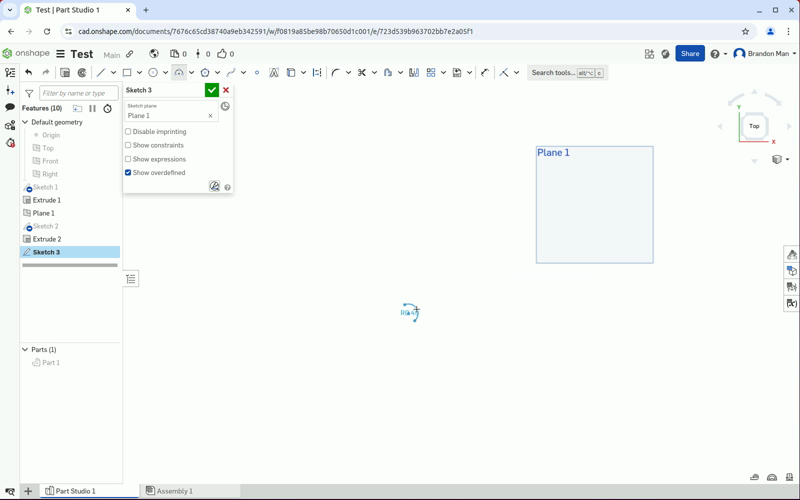
scroll(6)
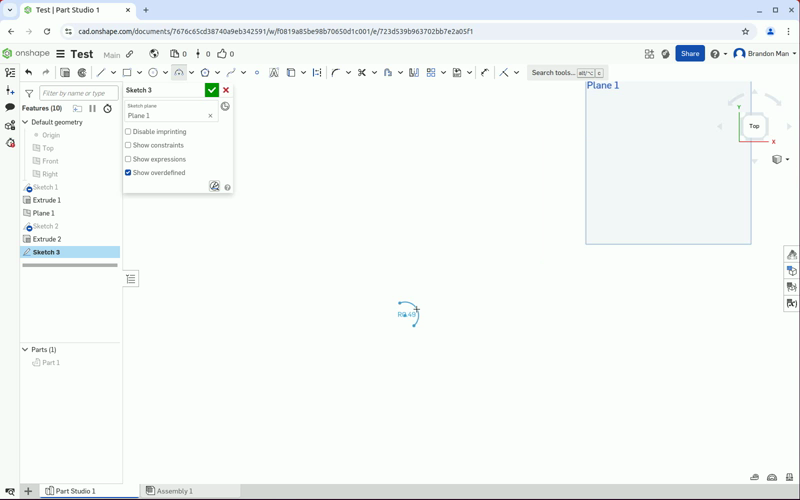
scroll(6)
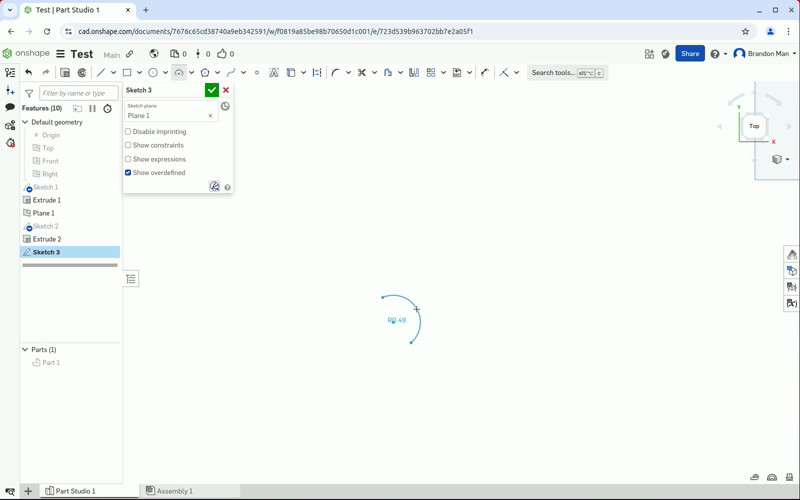
click(416, 308)
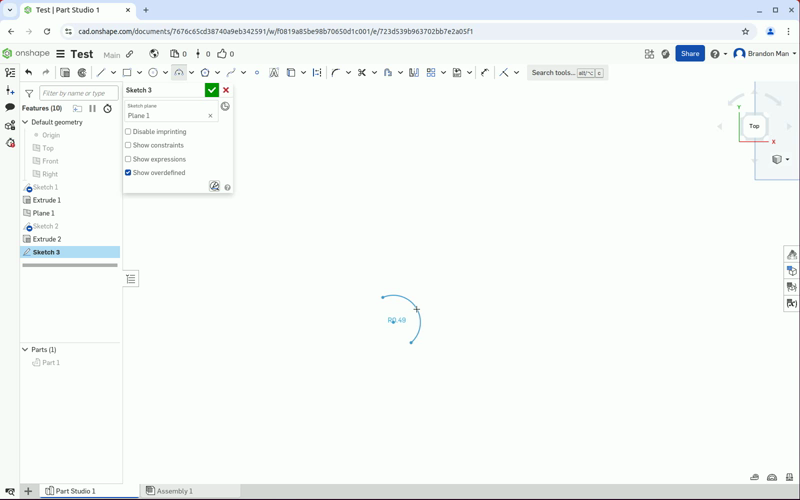
scroll(-6)
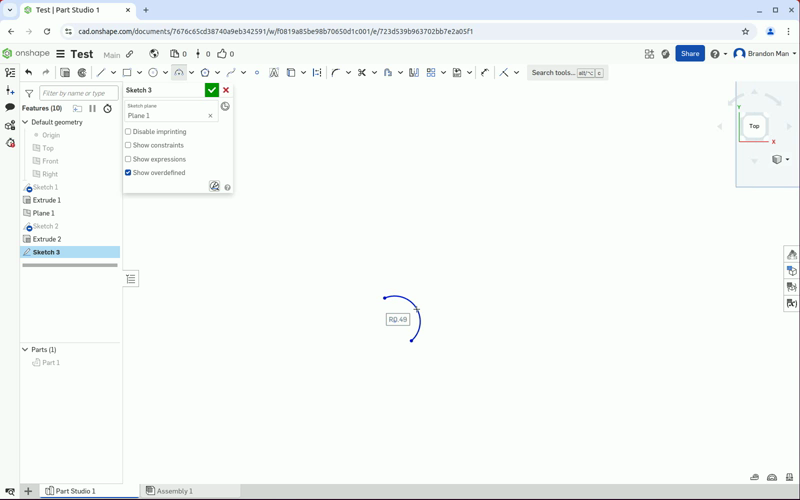
scroll(-6)
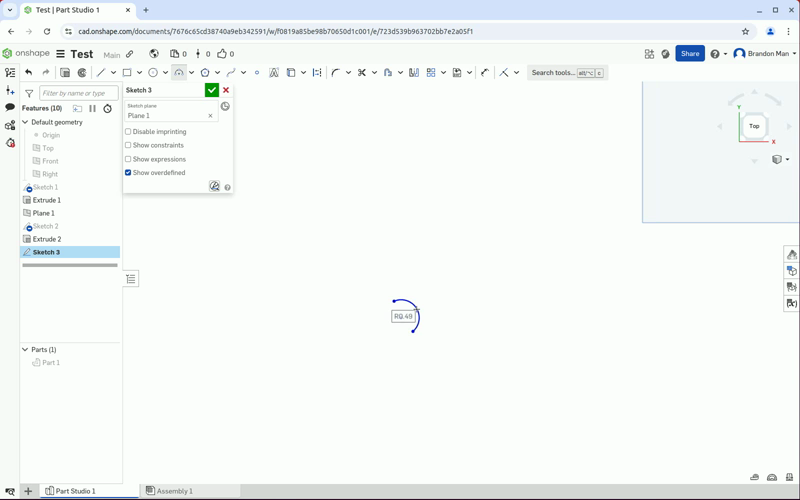
scroll(-6)
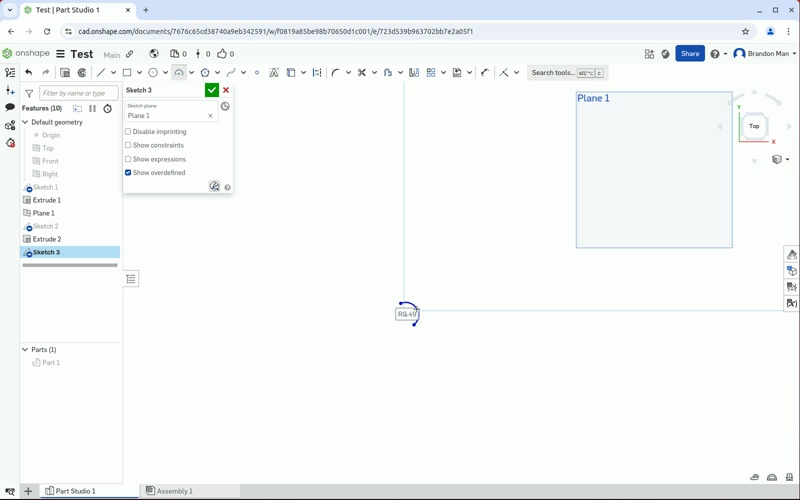
scroll(-6)
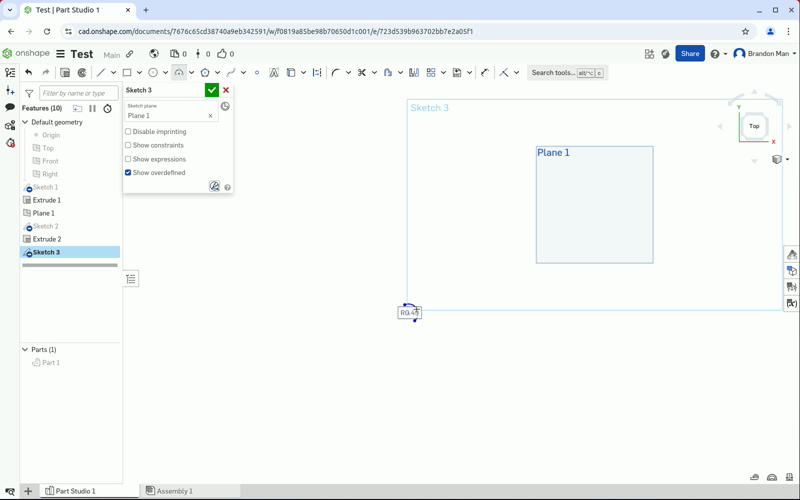
scroll(-6)
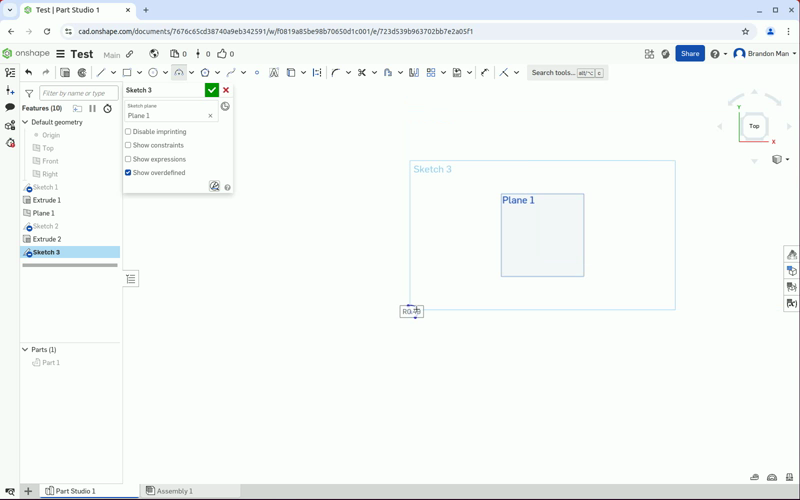
scroll(-6)
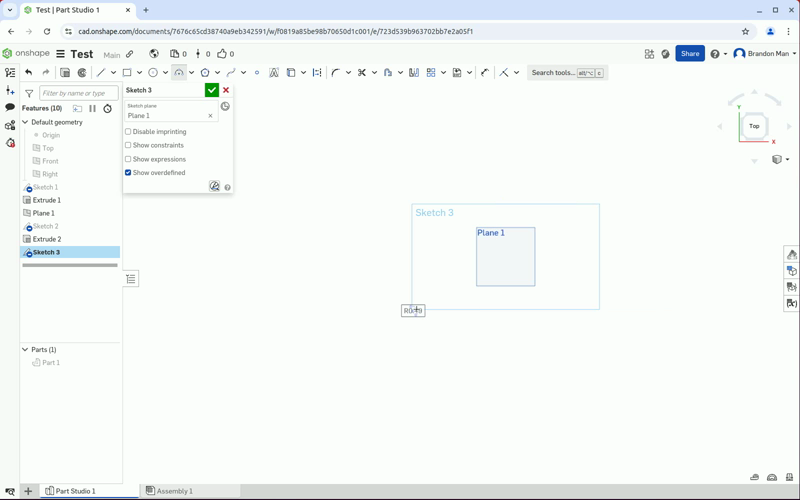
scroll(-6)
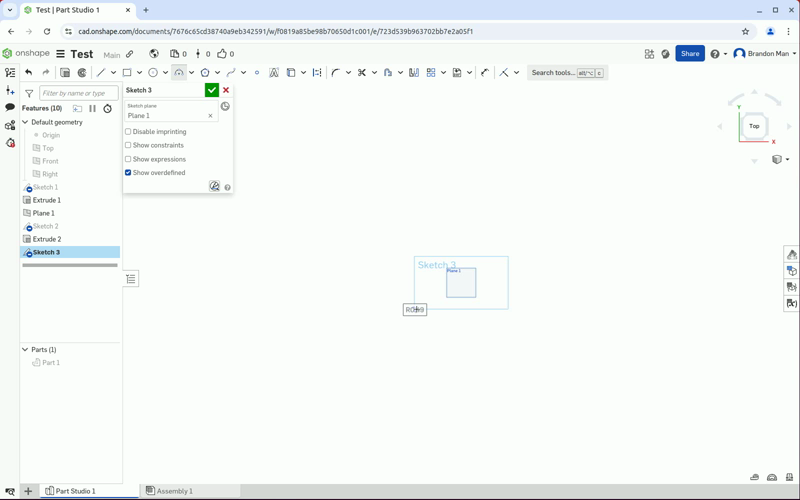
key_up(shift)
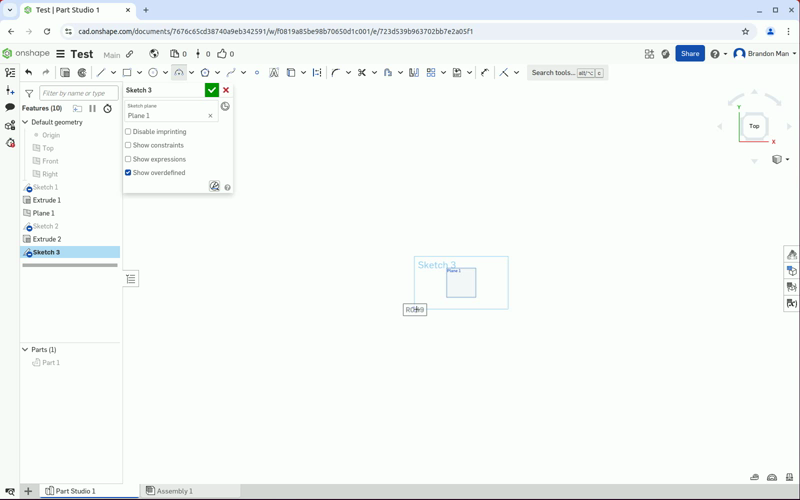
mouse_move(416, 311)
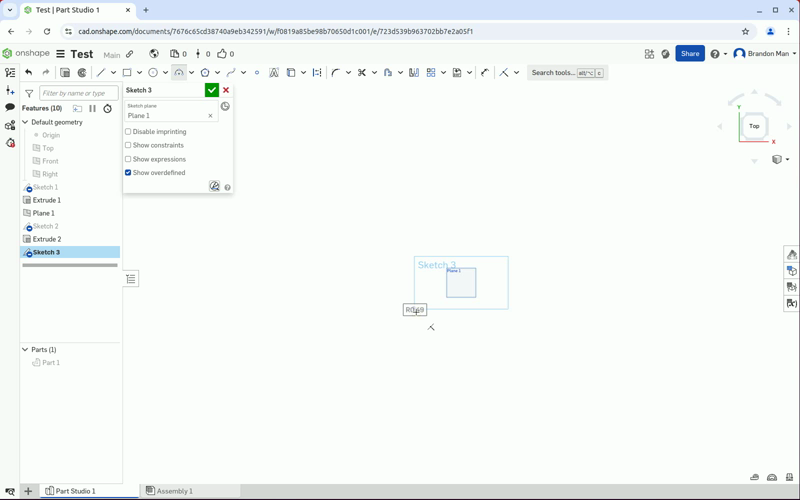
scroll(6)
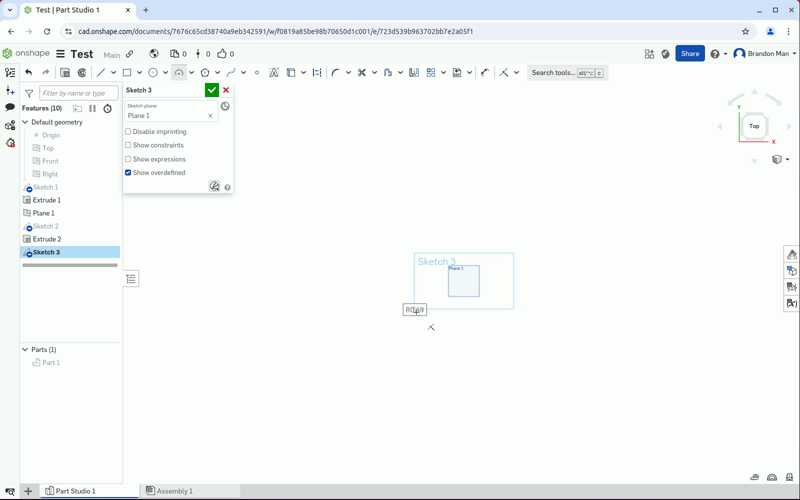
scroll(6)
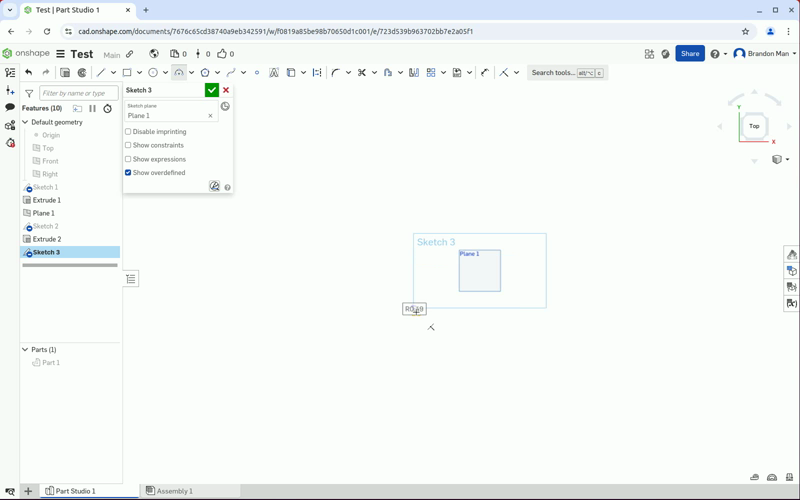
scroll(6)
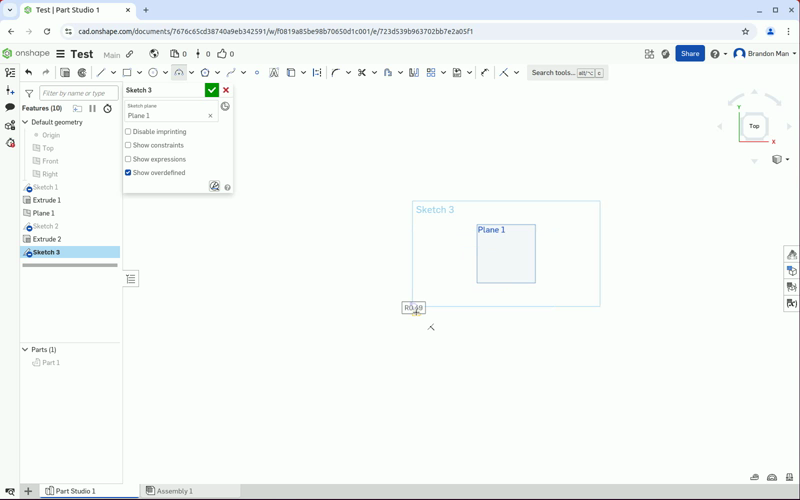
scroll(6)
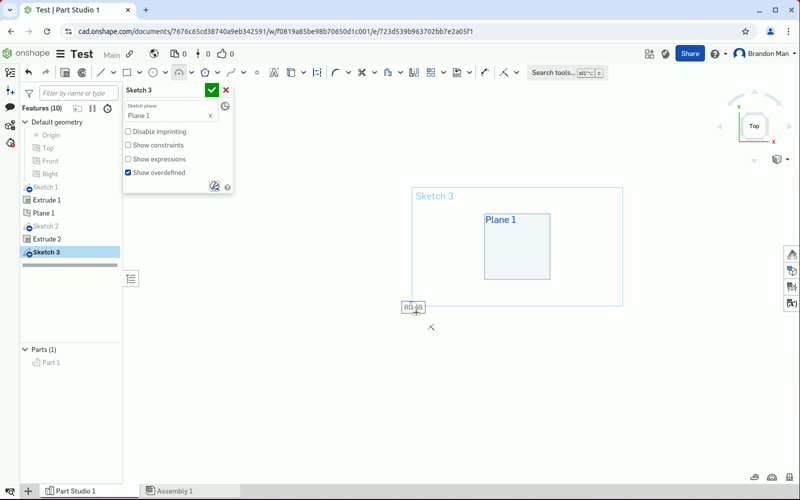
scroll(6)
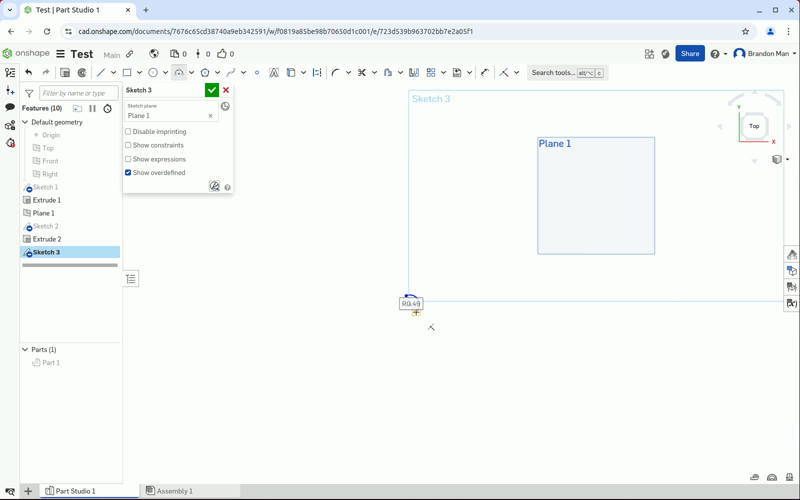
scroll(6)
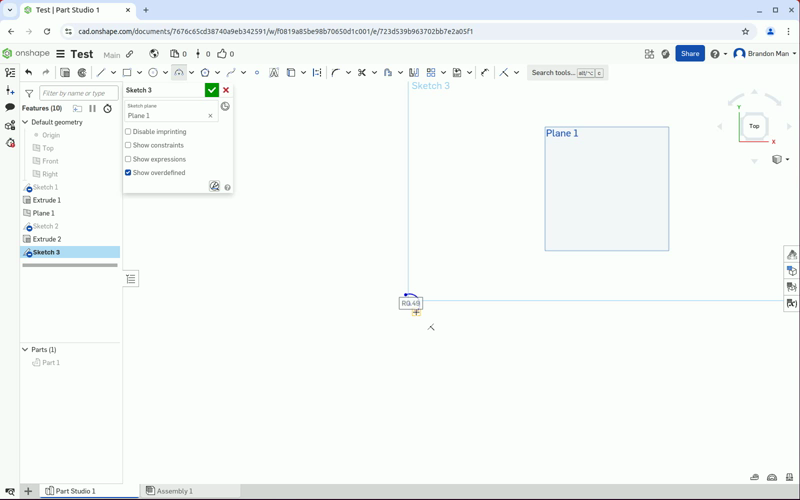
scroll(6)
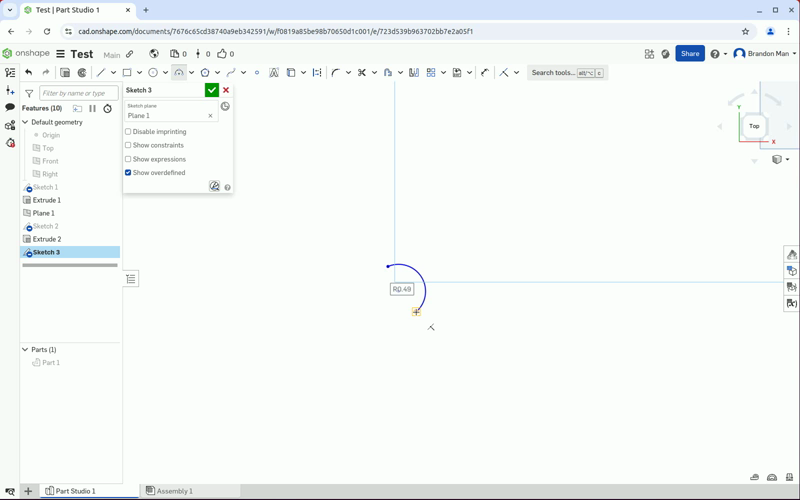
click(416, 311)
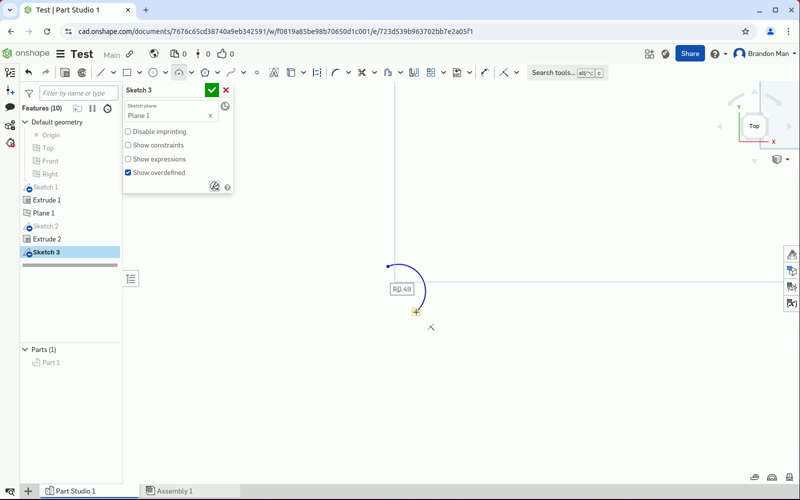
scroll(-6)
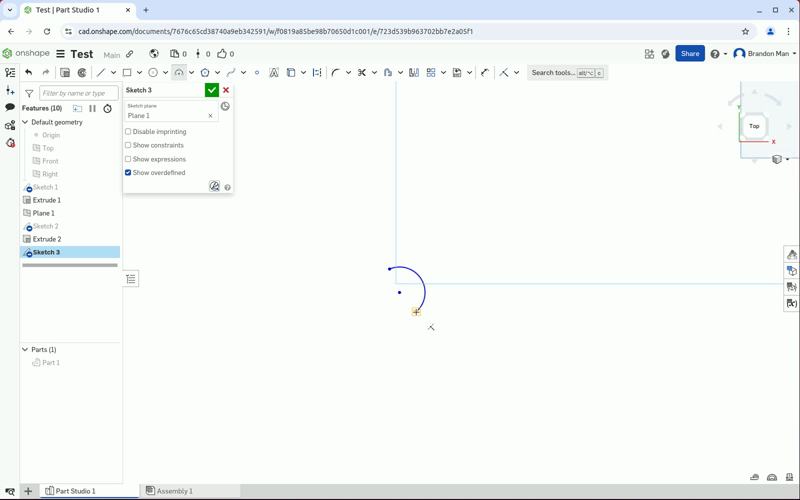
scroll(-6)
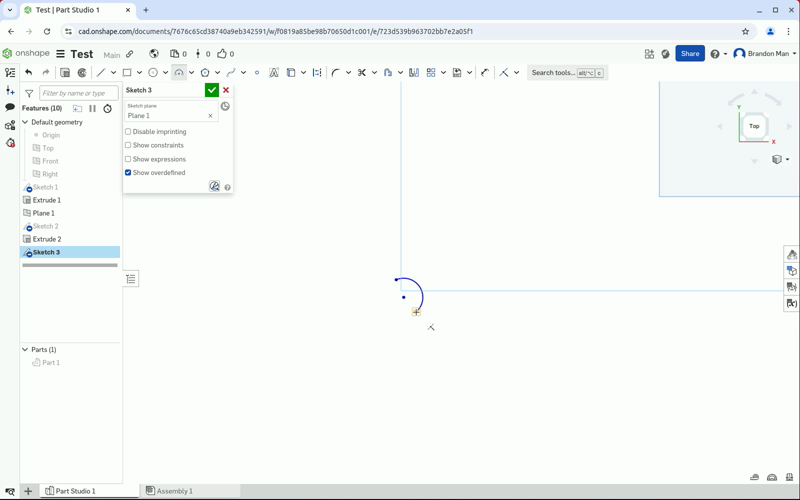
scroll(-6)
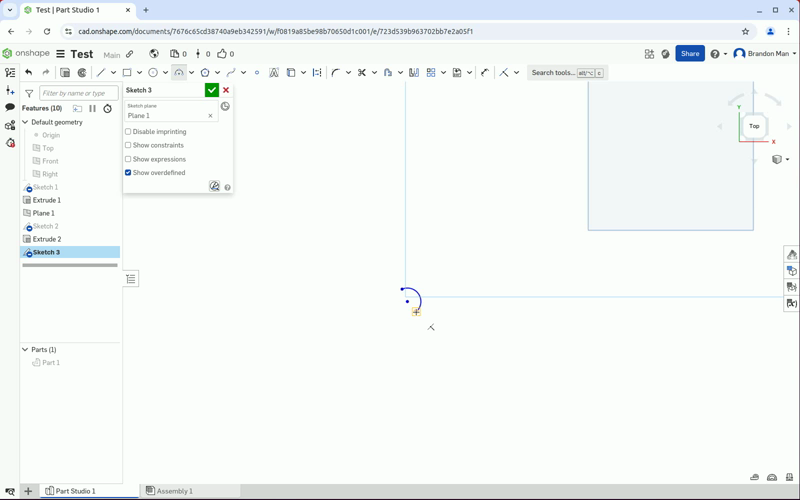
scroll(-6)
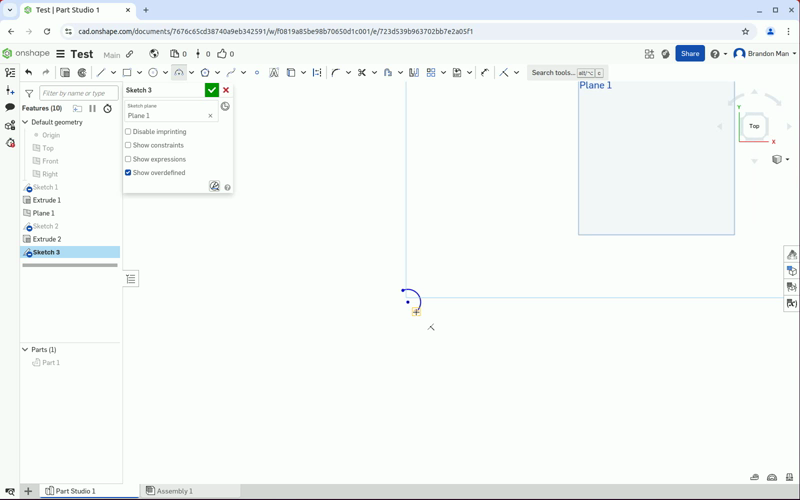
scroll(-6)
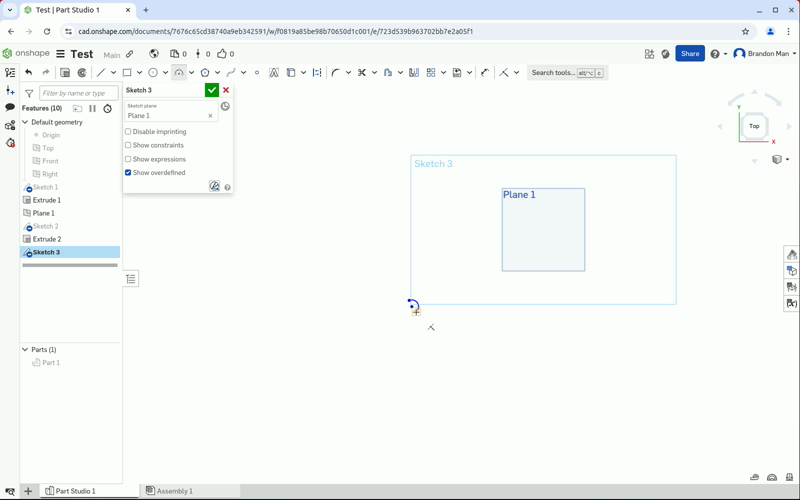
scroll(-6)
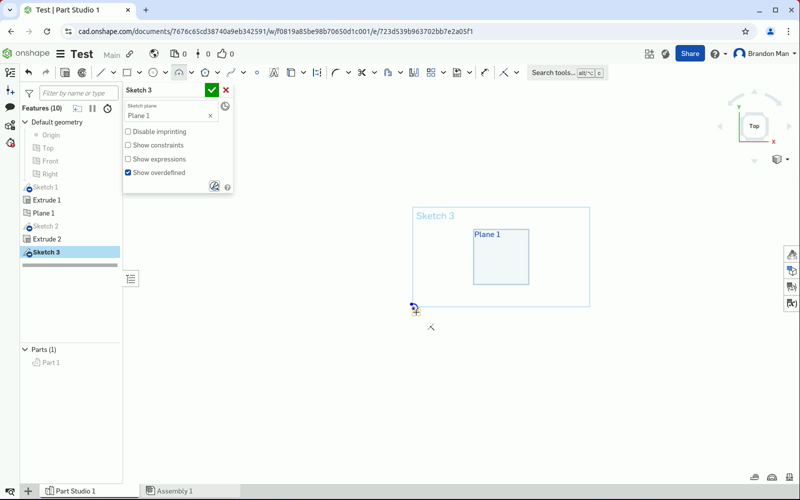
scroll(-6)
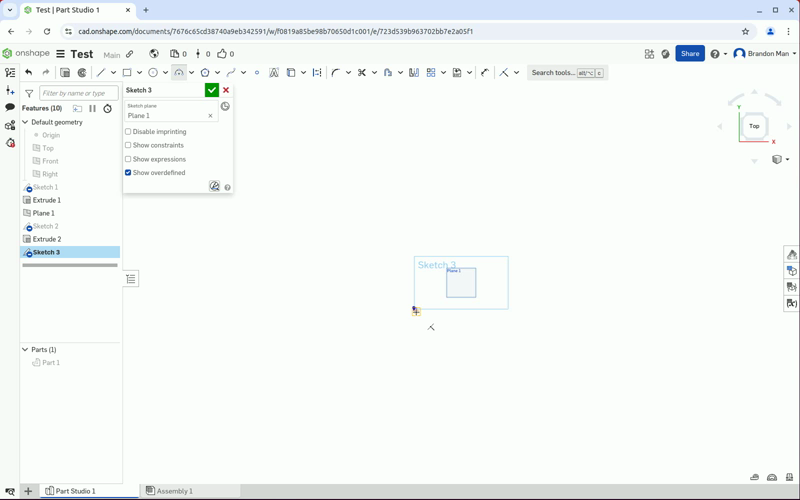
key_down(shift)
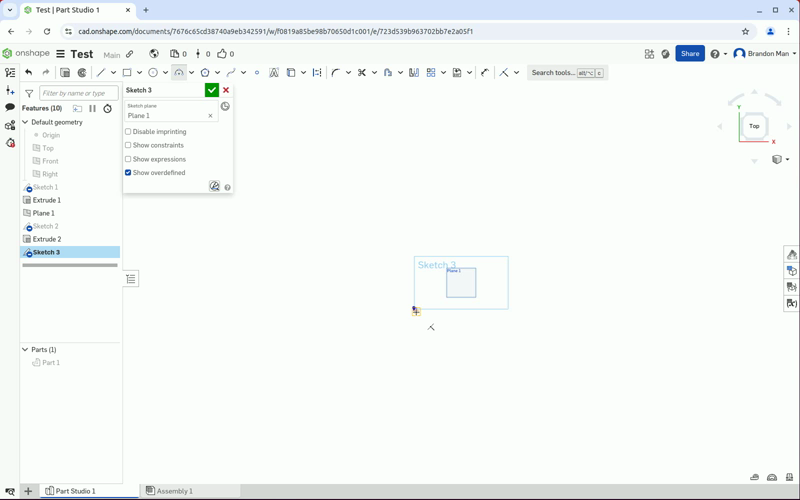
mouse_move(506, 311)
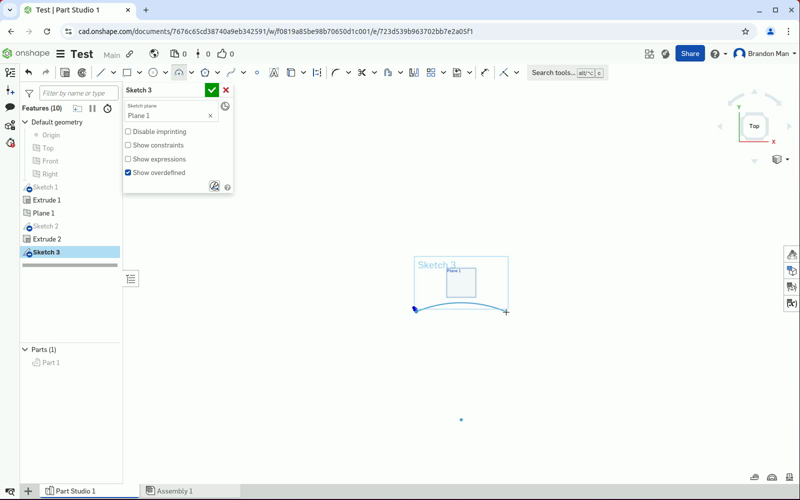
click(506, 311)
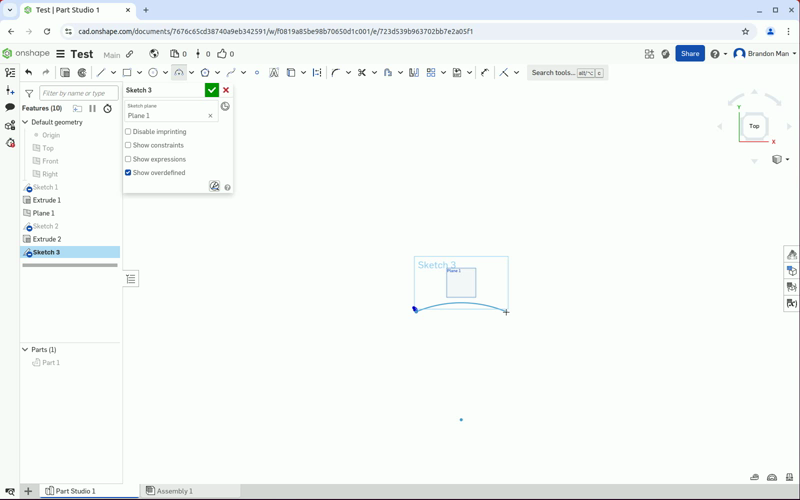
mouse_move(461, 336)
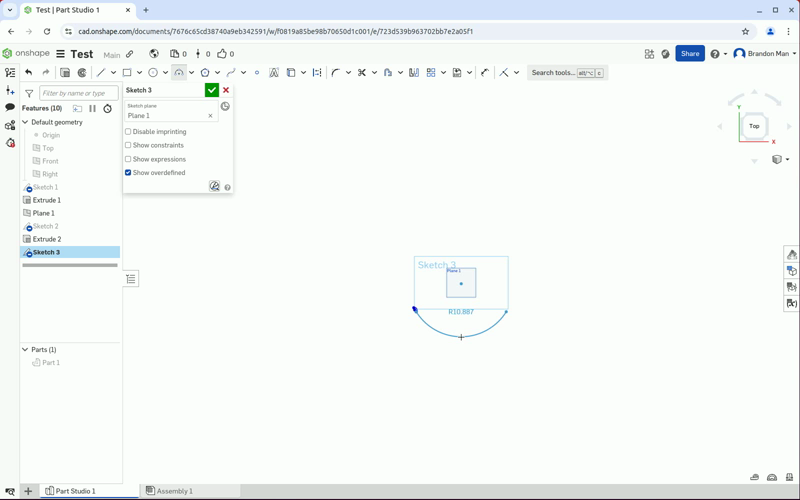
click(461, 336)
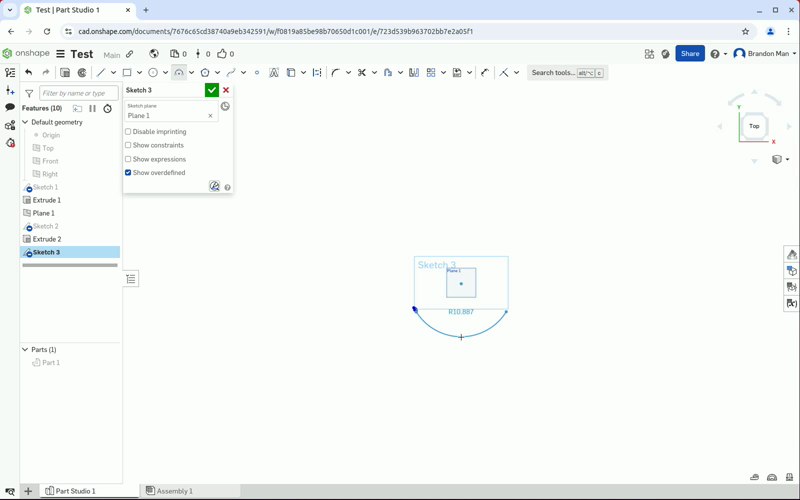
key_up(shift)
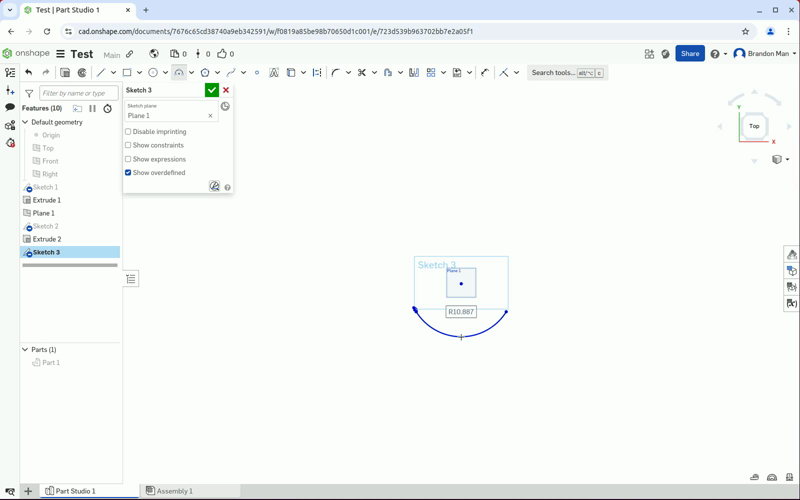
mouse_move(506, 311)
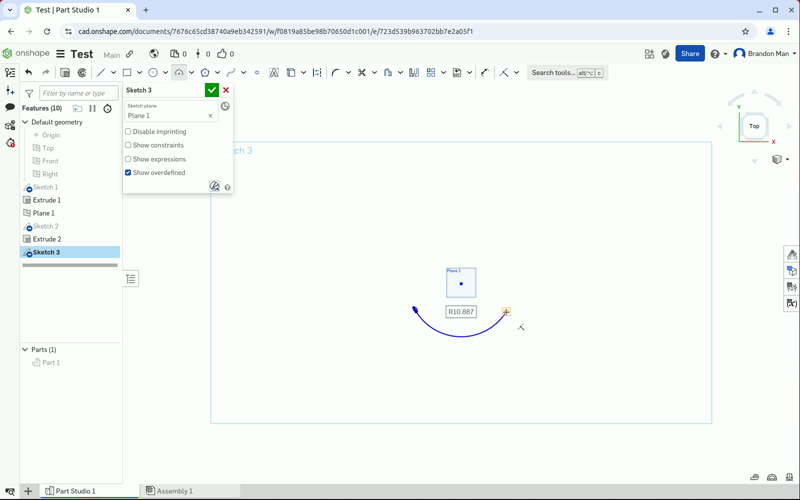
click(506, 311)
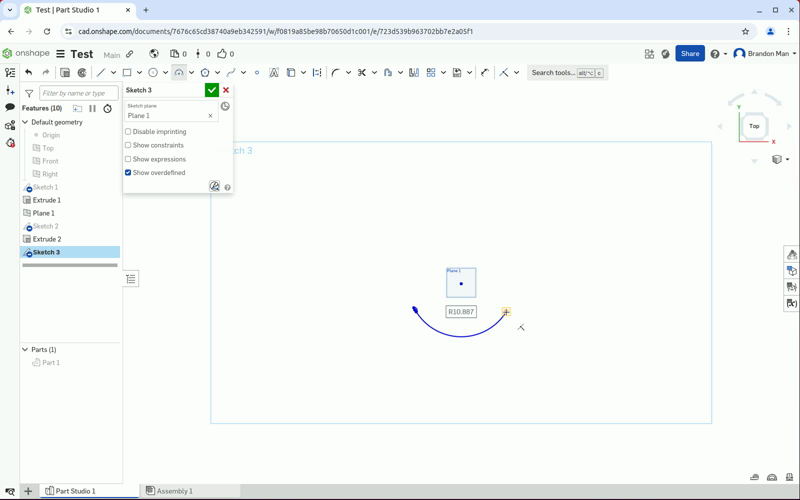
key_down(shift)
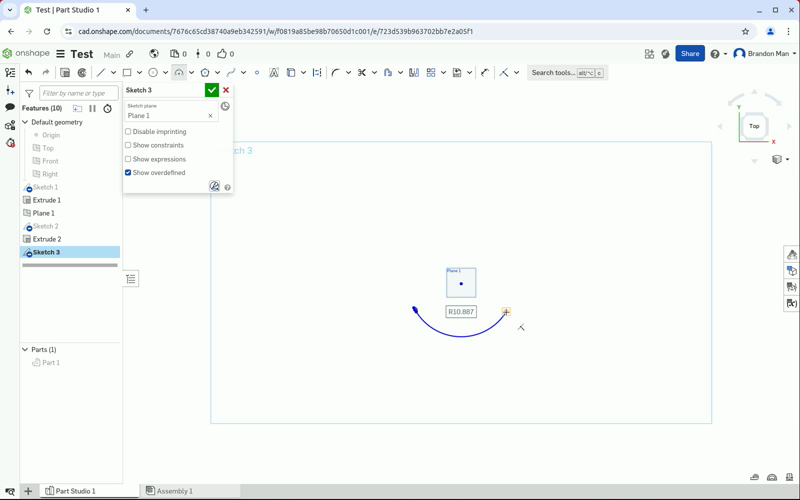
mouse_move(508, 307)
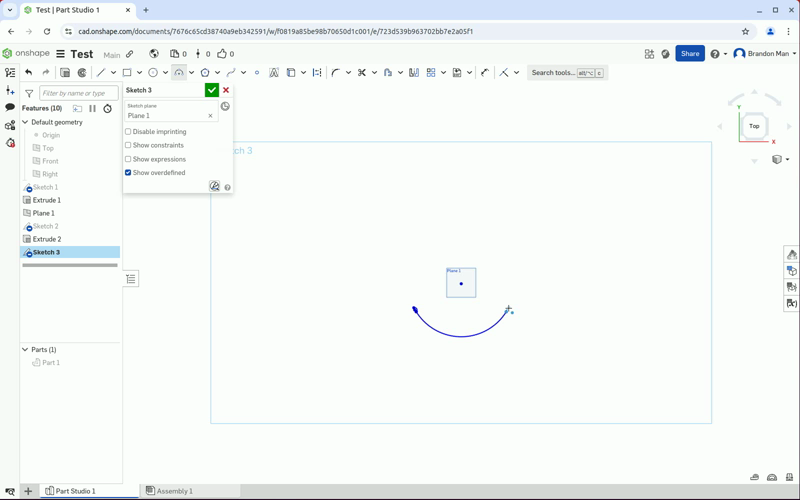
scroll(6)
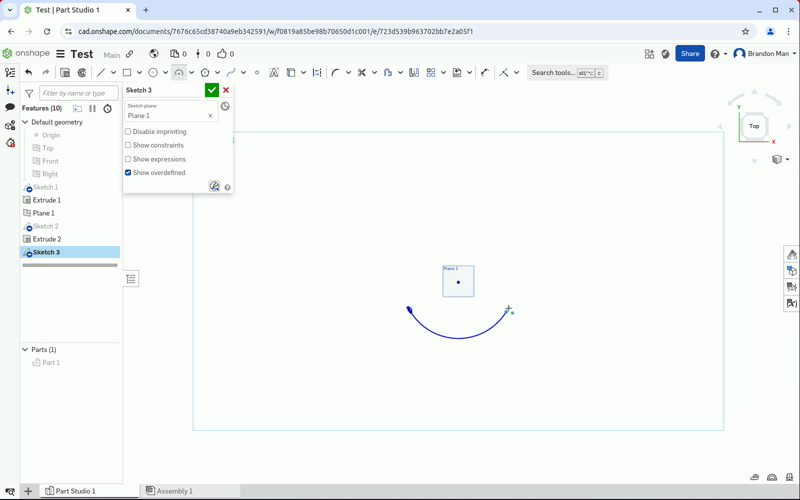
scroll(6)
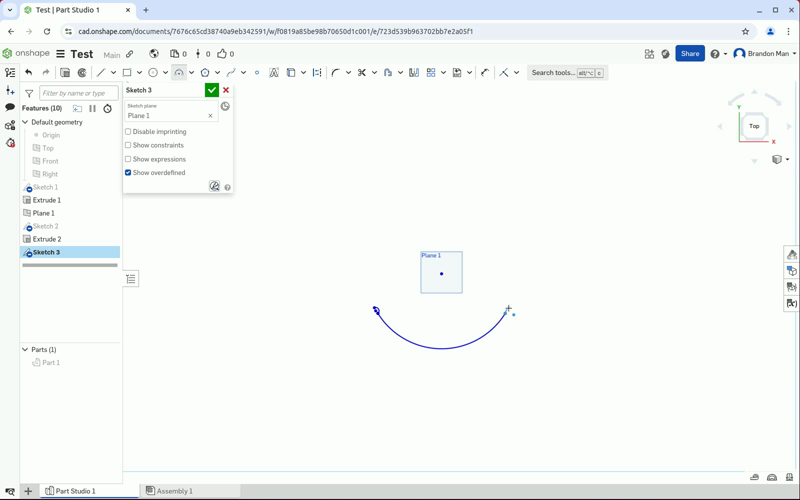
scroll(6)
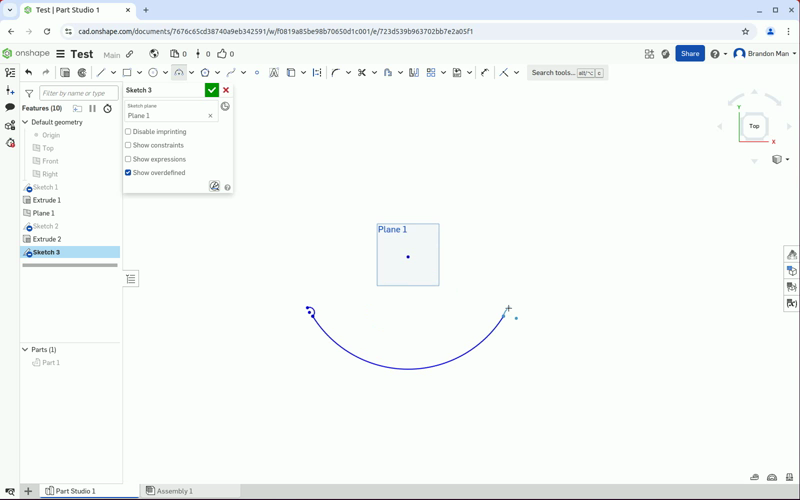
scroll(6)
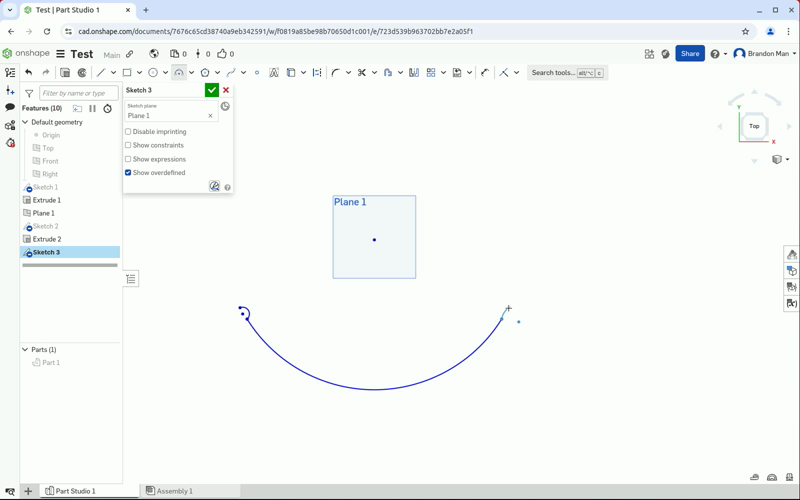
scroll(6)
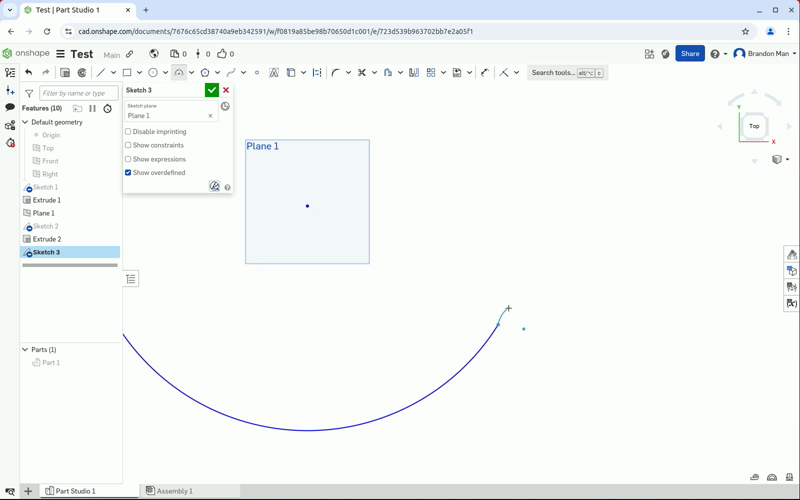
scroll(6)
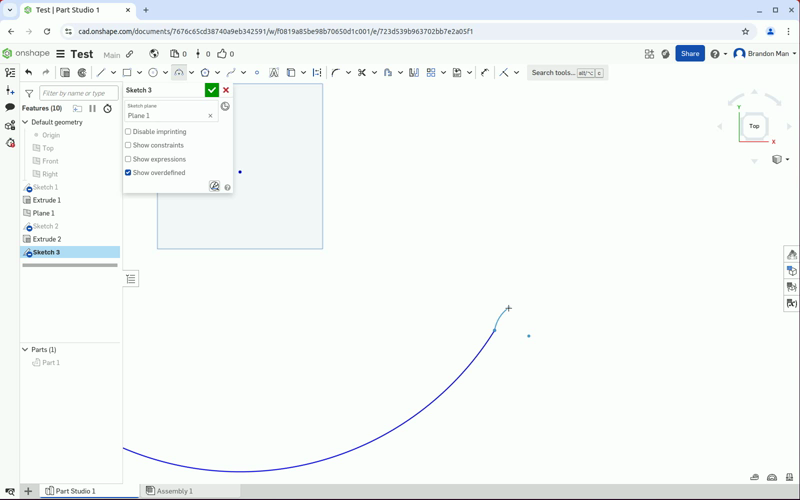
scroll(6)
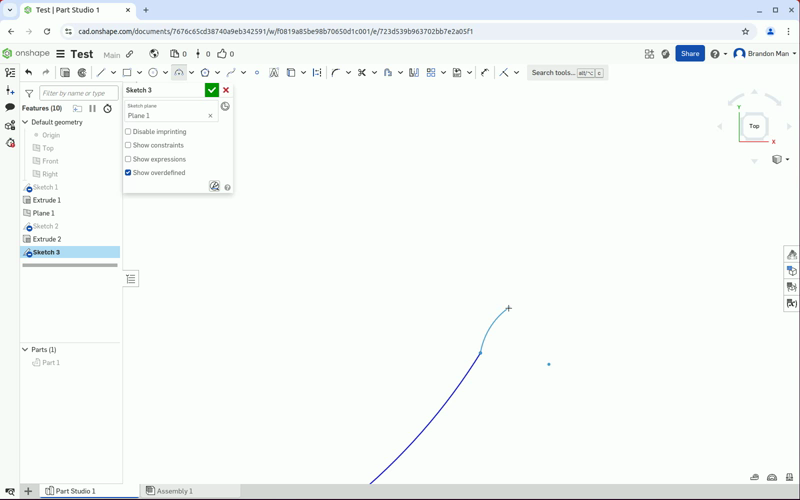
click(508, 307)
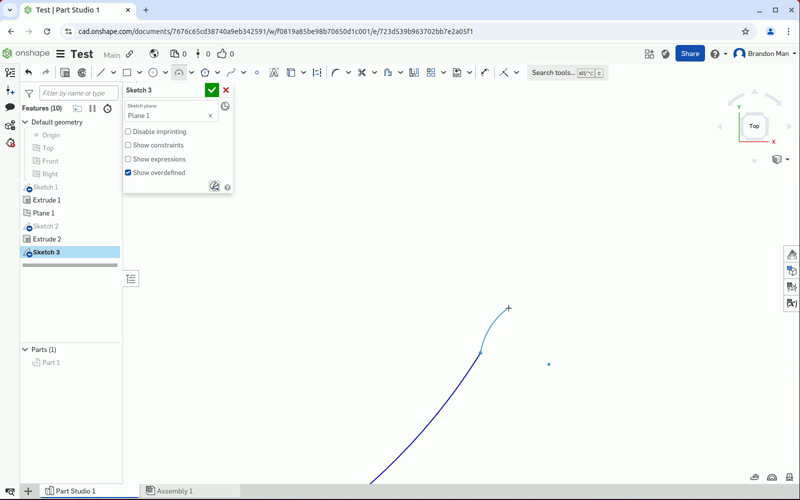
scroll(-6)
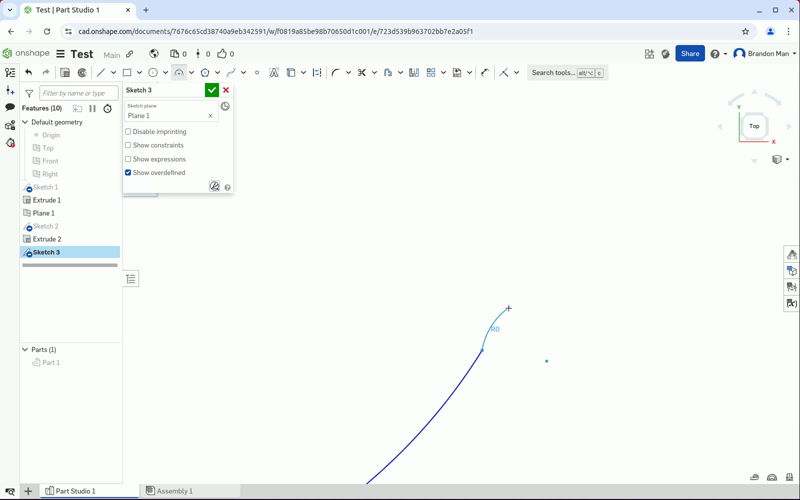
scroll(-6)
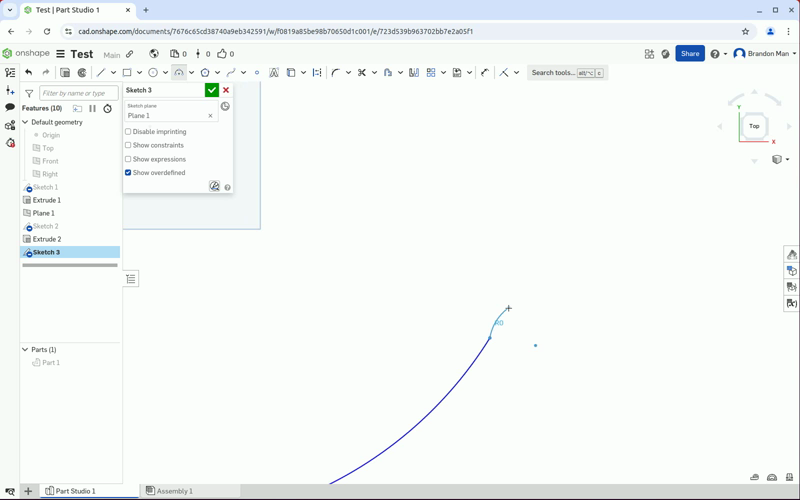
scroll(-6)
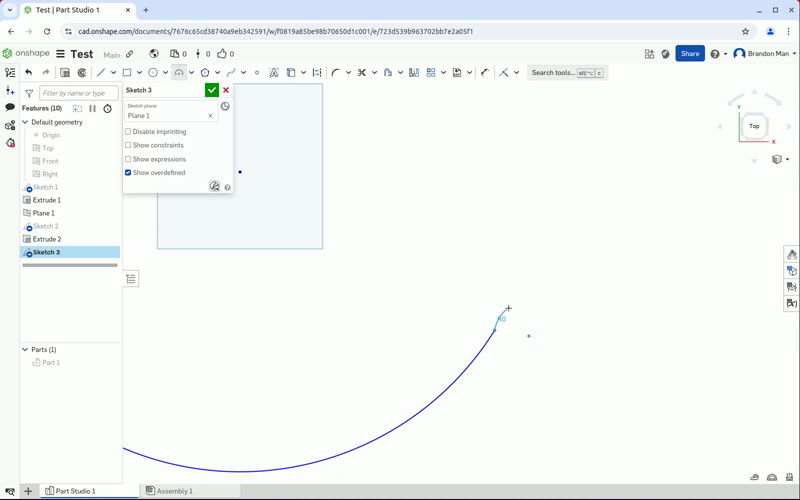
scroll(-6)
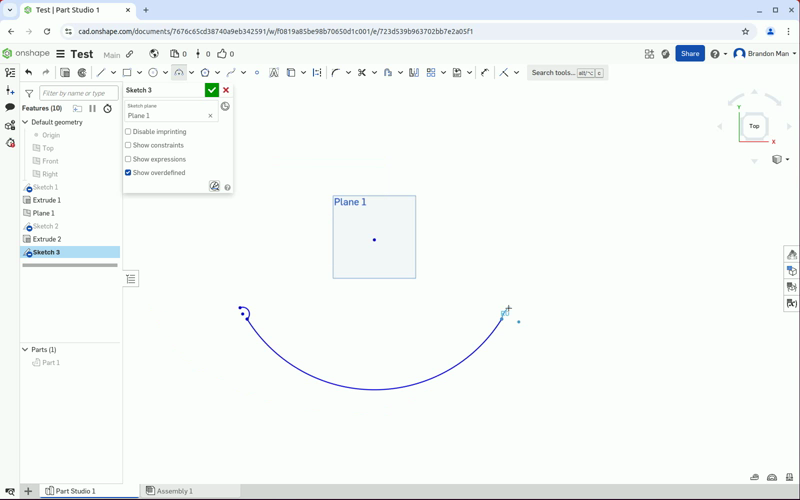
scroll(-6)
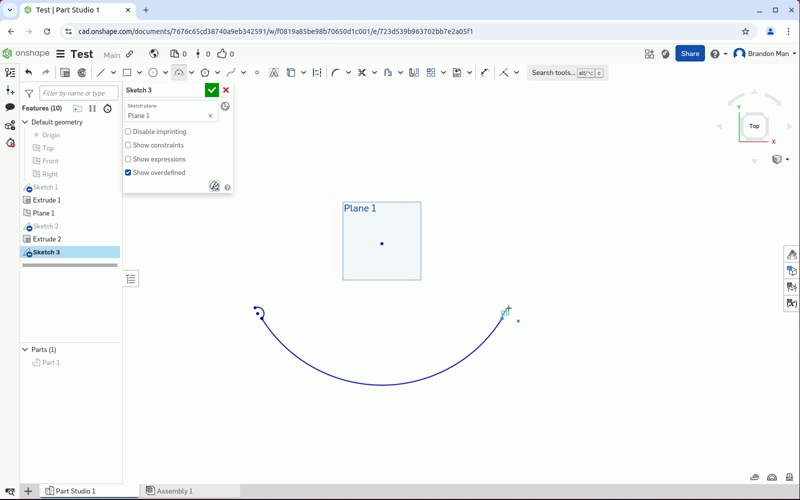
scroll(-6)
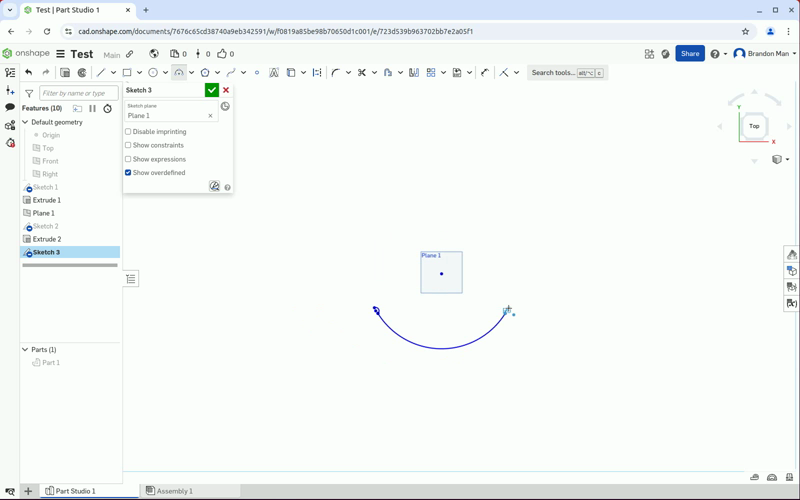
scroll(-6)
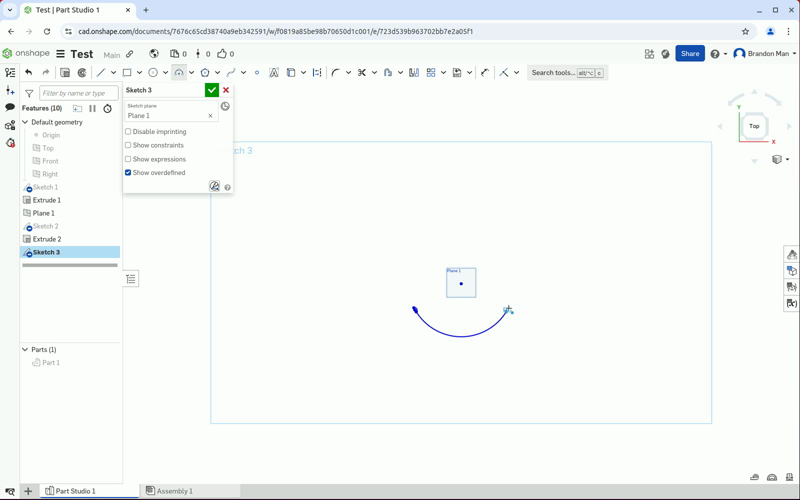
mouse_move(505, 308)
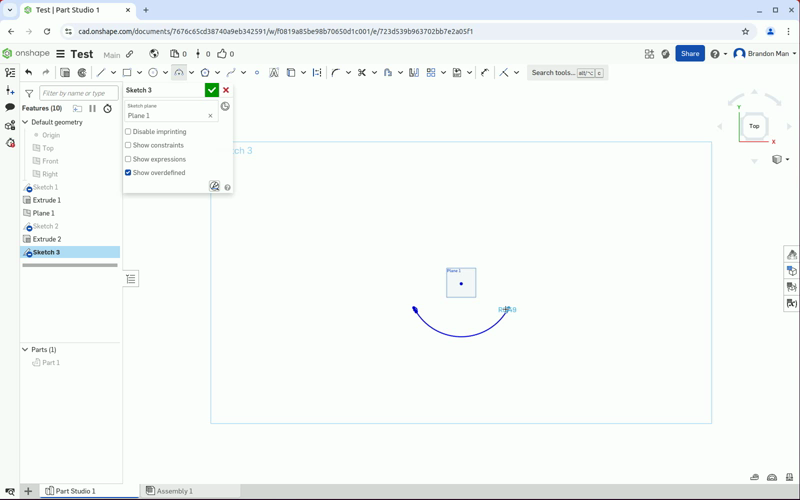
scroll(6)
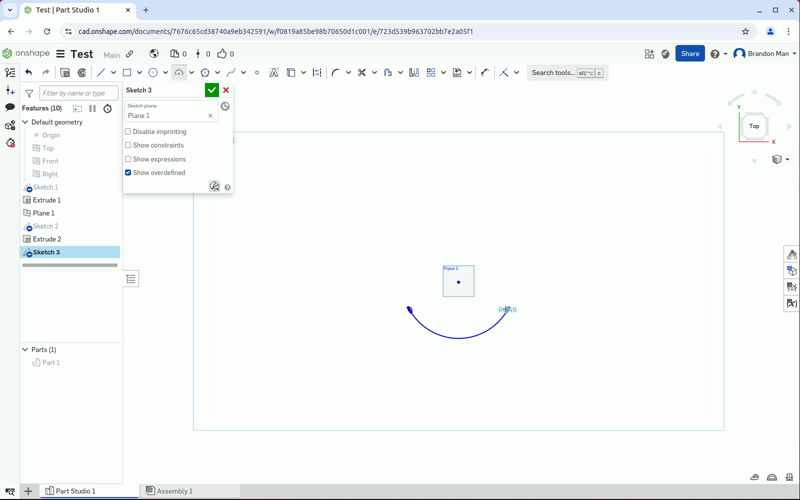
scroll(6)
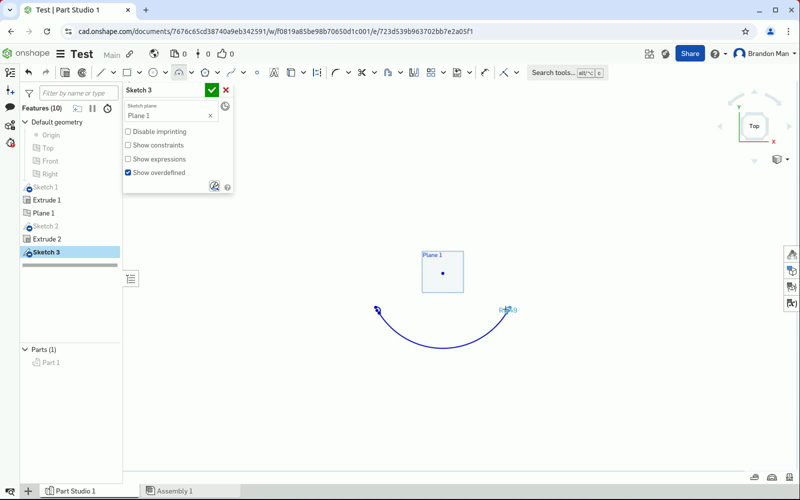
scroll(6)
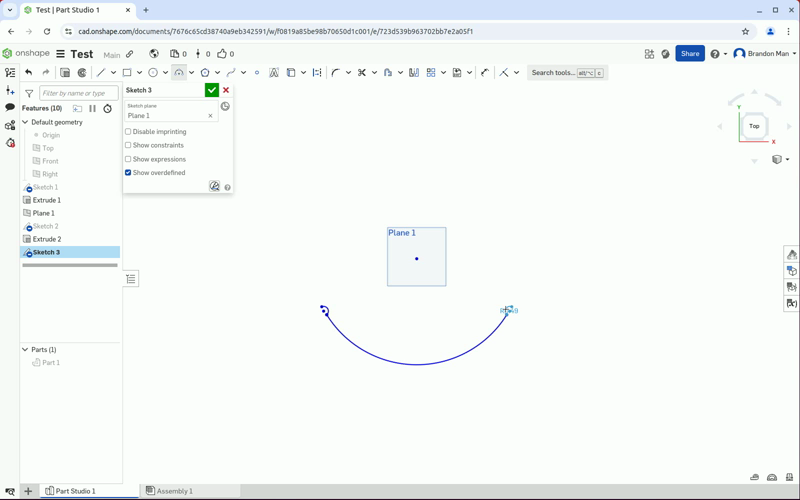
scroll(6)
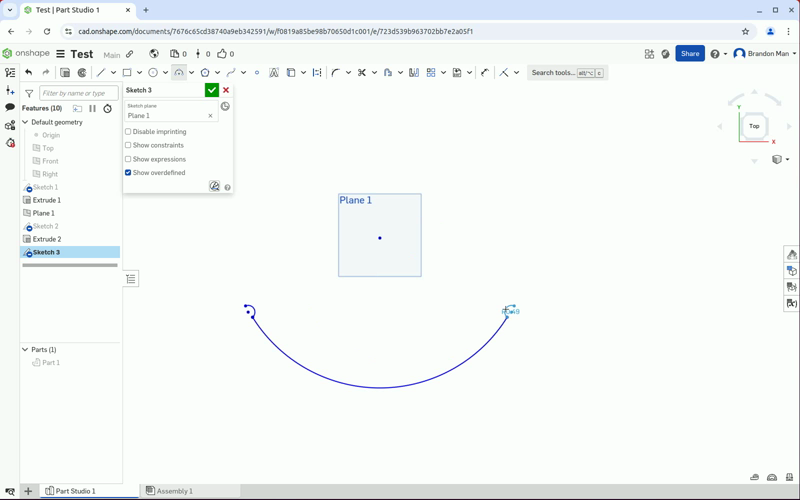
scroll(6)
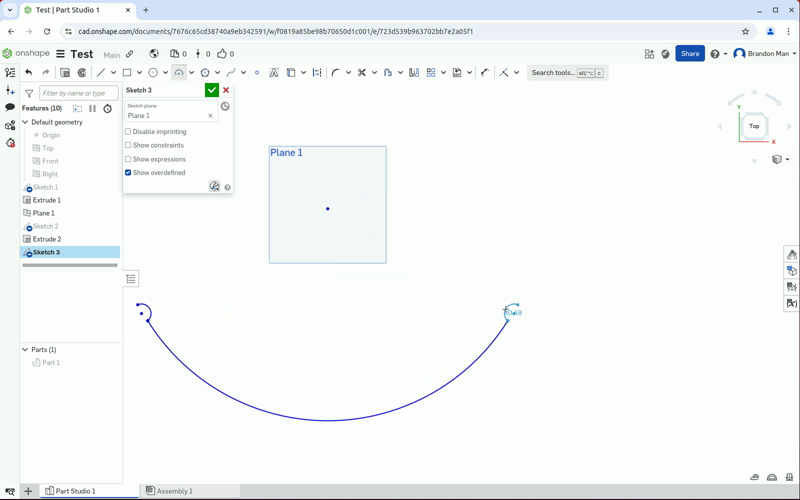
scroll(6)
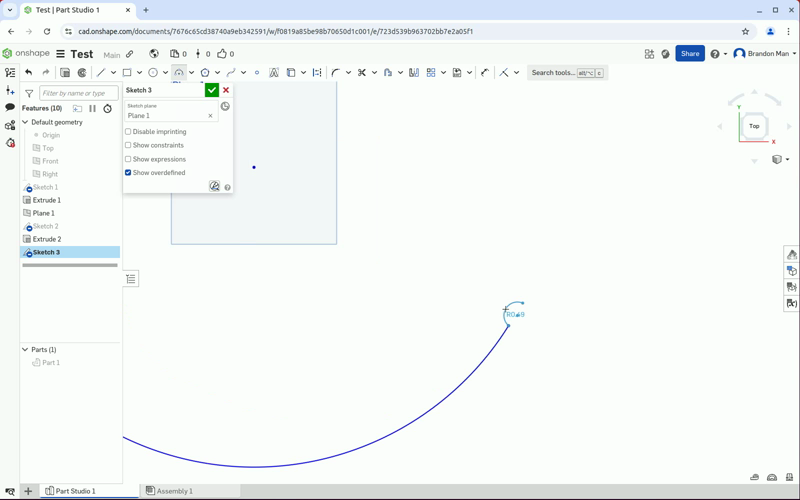
scroll(6)
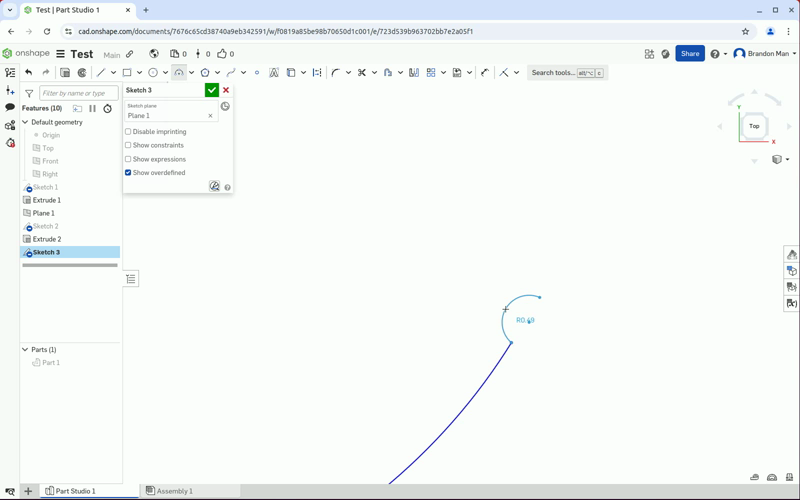
click(505, 308)
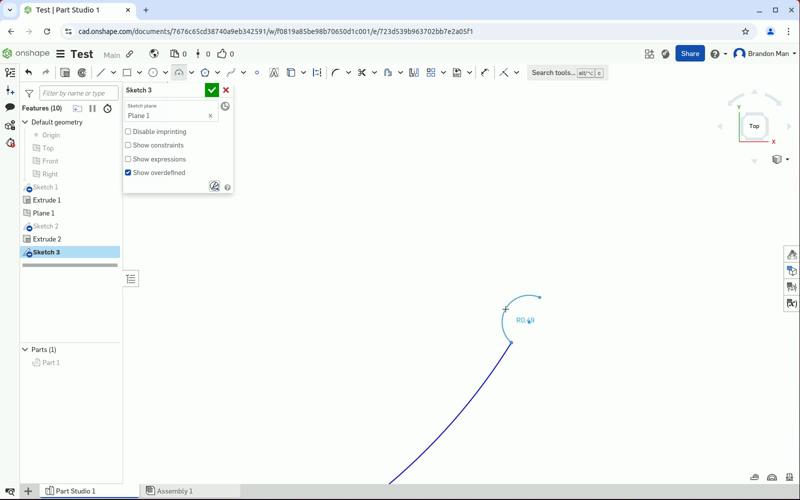
scroll(-6)
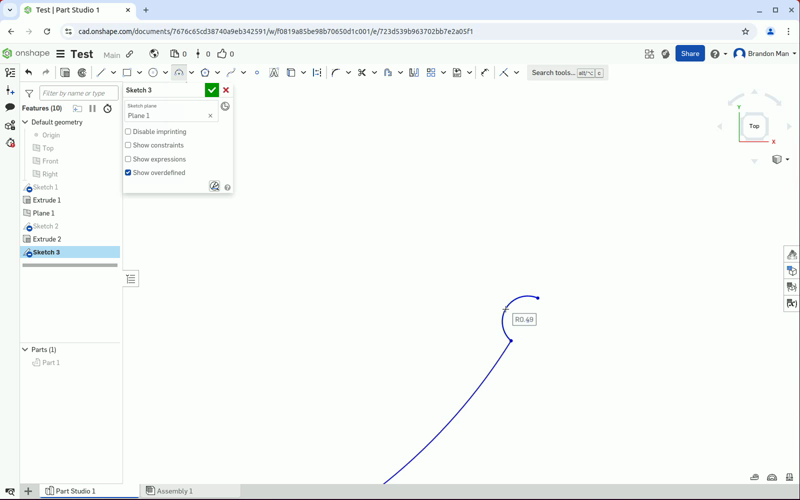
scroll(-6)
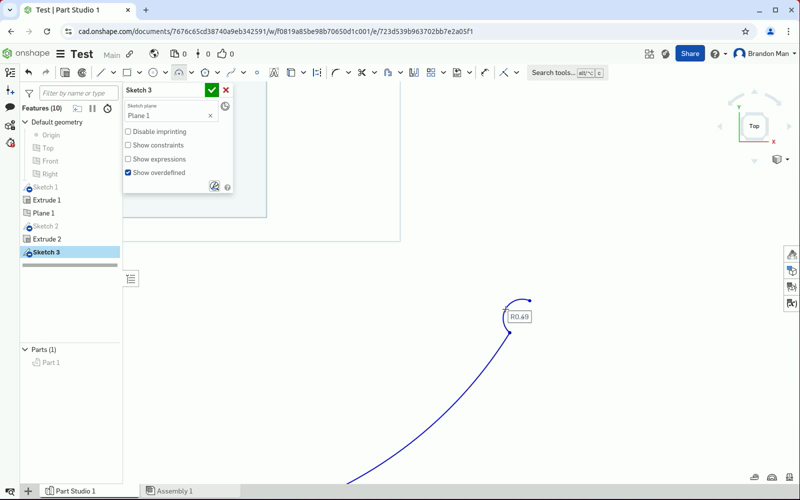
scroll(-6)
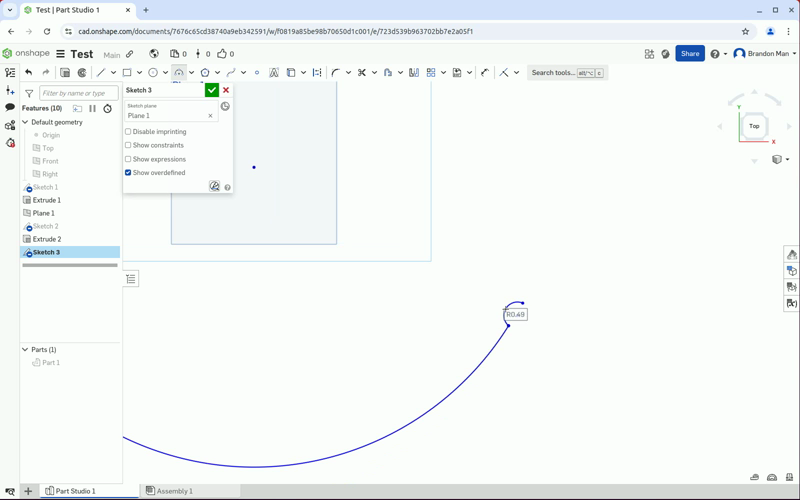
scroll(-6)
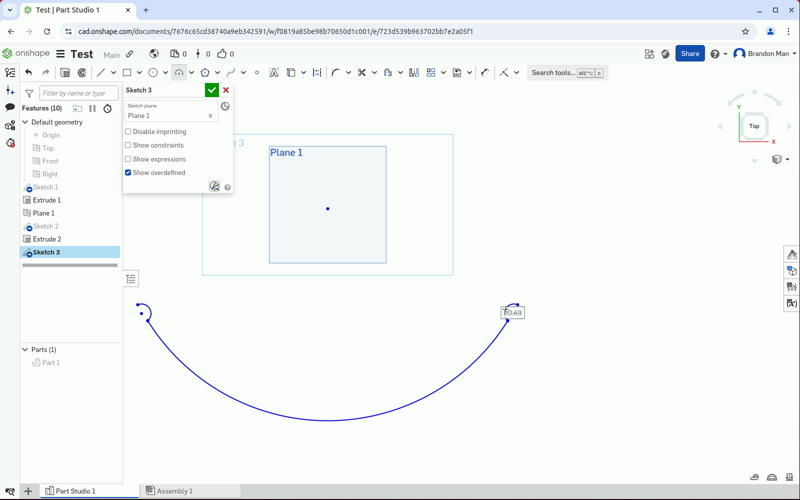
scroll(-6)
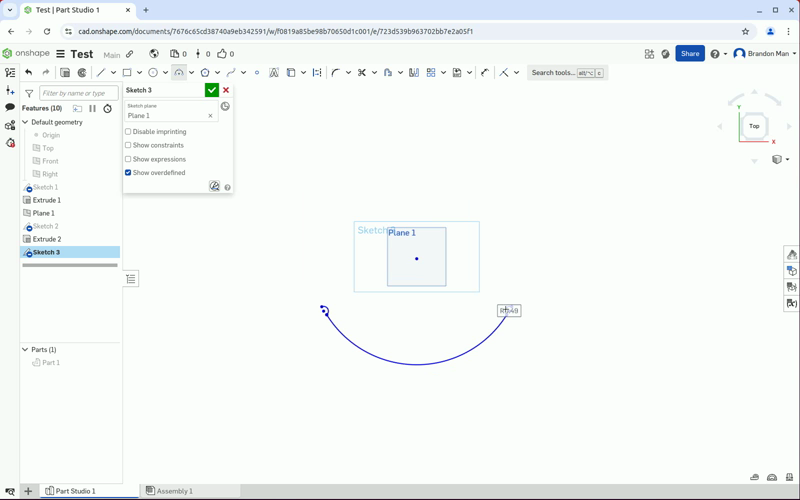
scroll(-6)
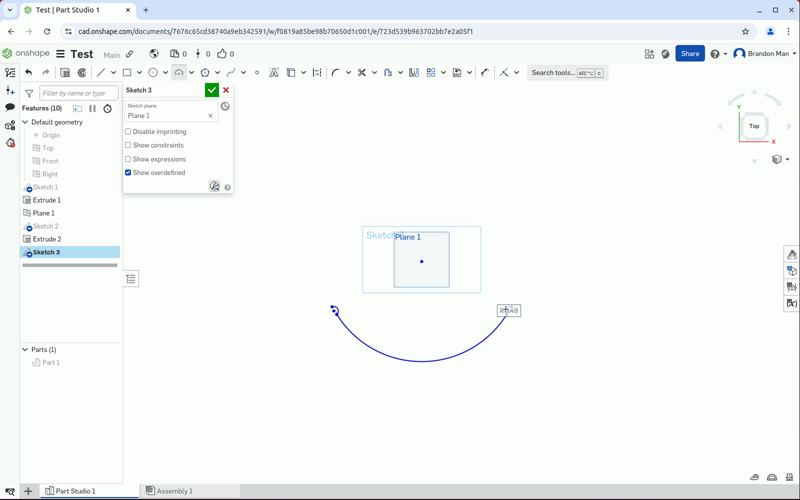
scroll(-6)
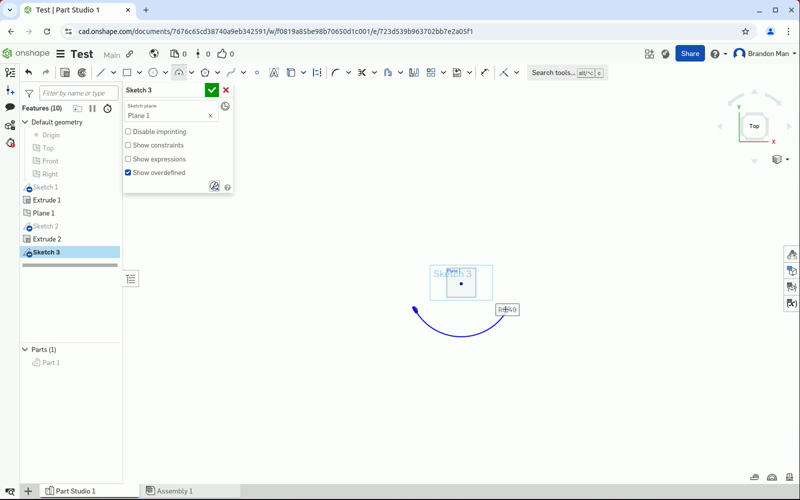
key_up(shift)
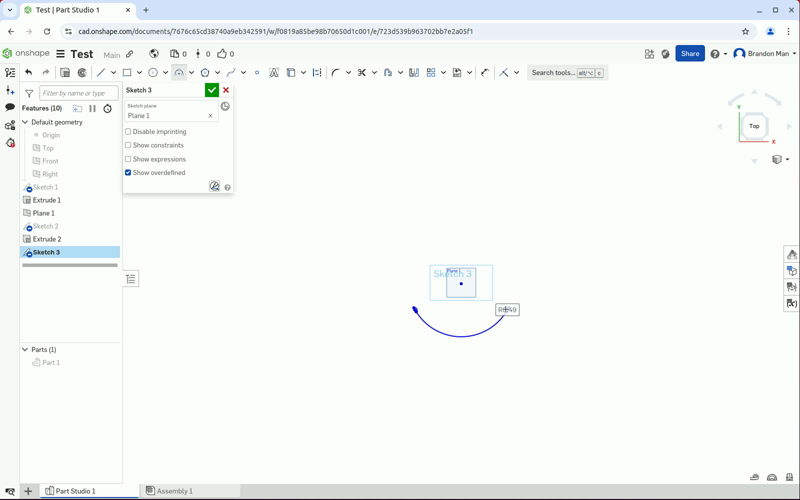
mouse_move(508, 307)
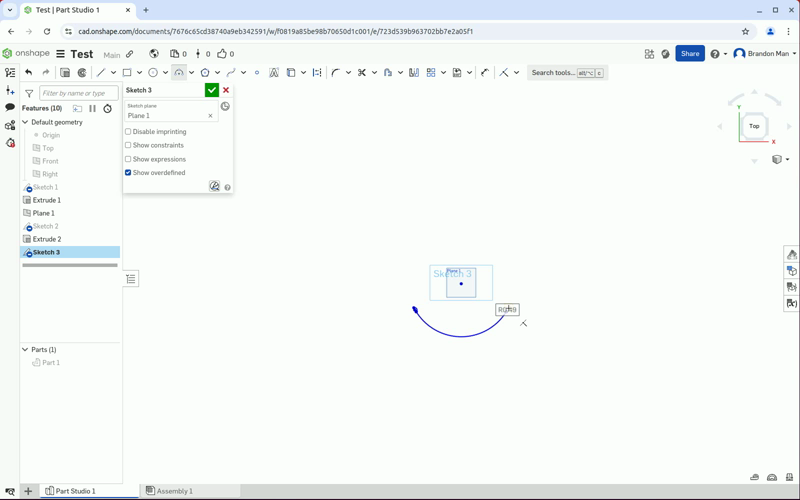
scroll(6)
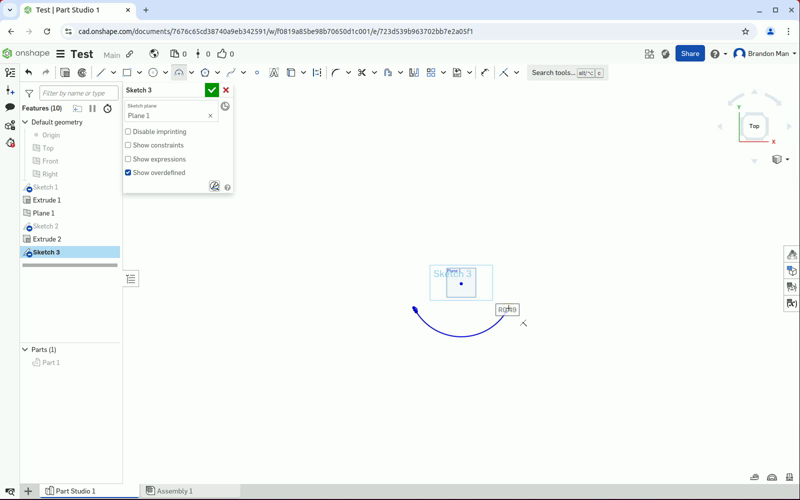
scroll(6)
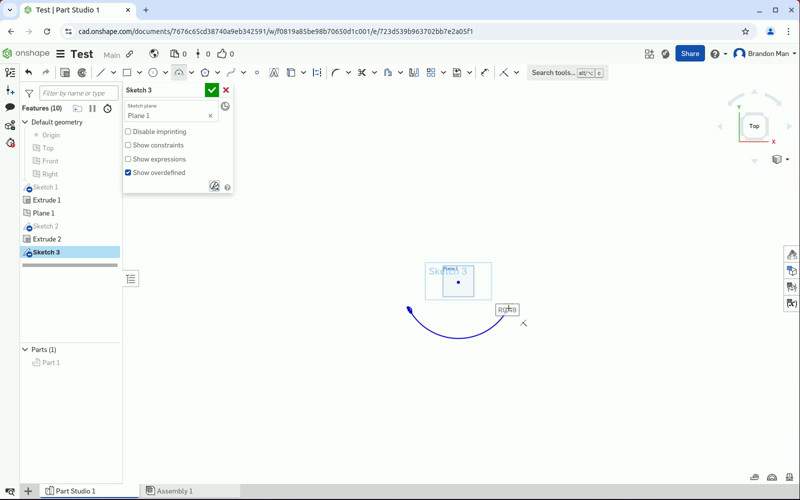
scroll(6)
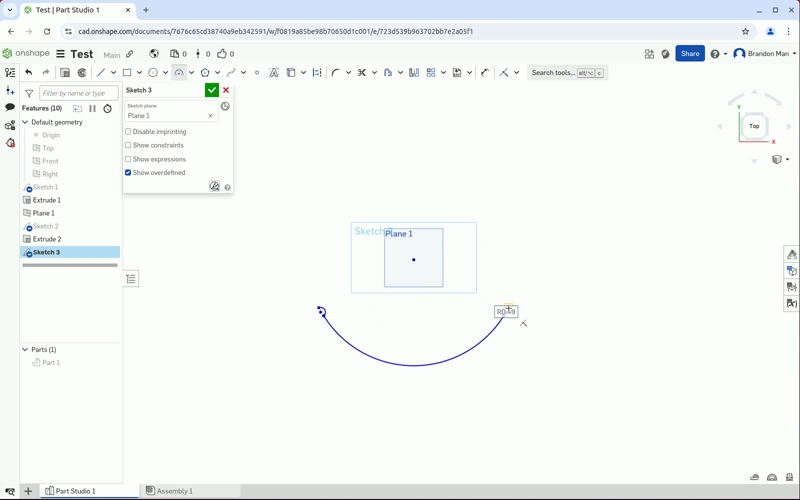
scroll(6)
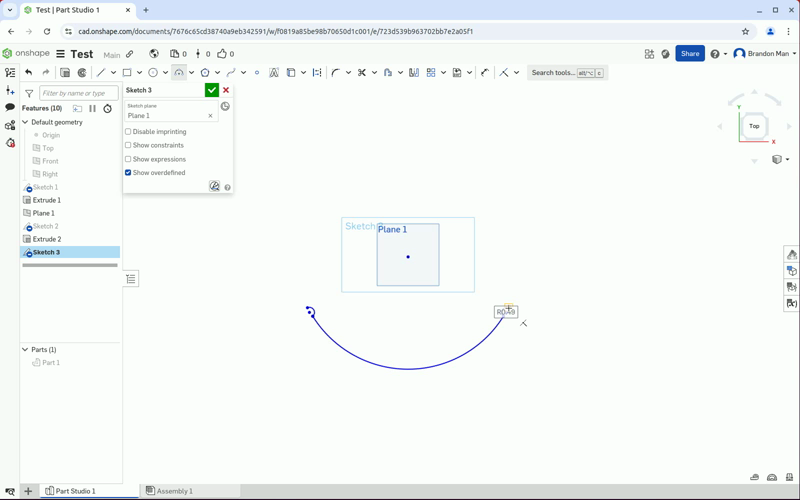
scroll(6)
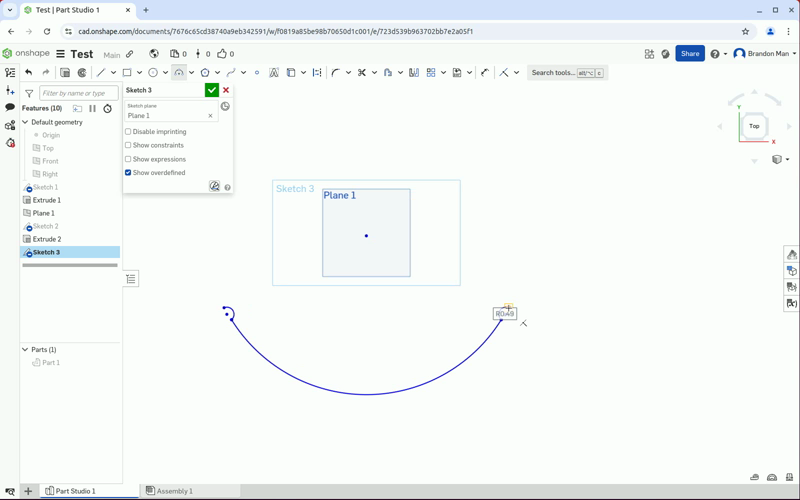
scroll(6)
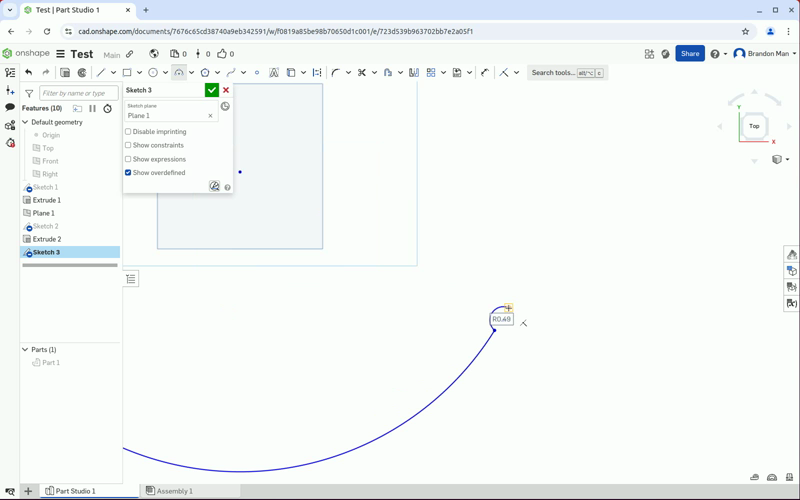
scroll(6)
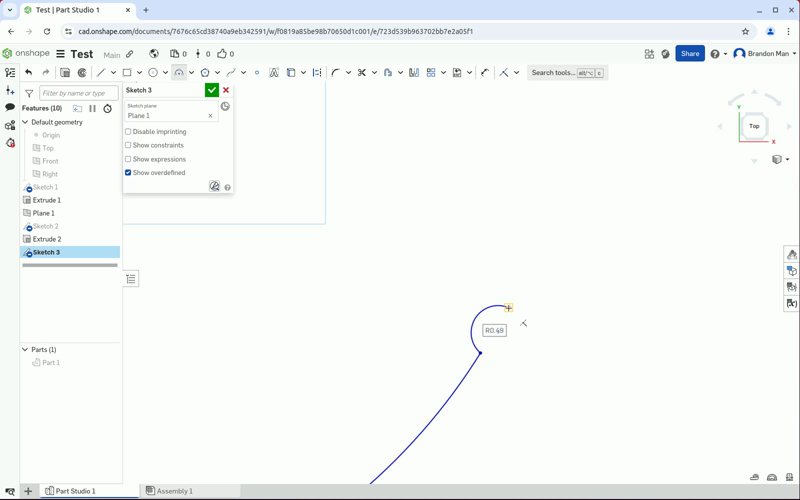
click(508, 307)
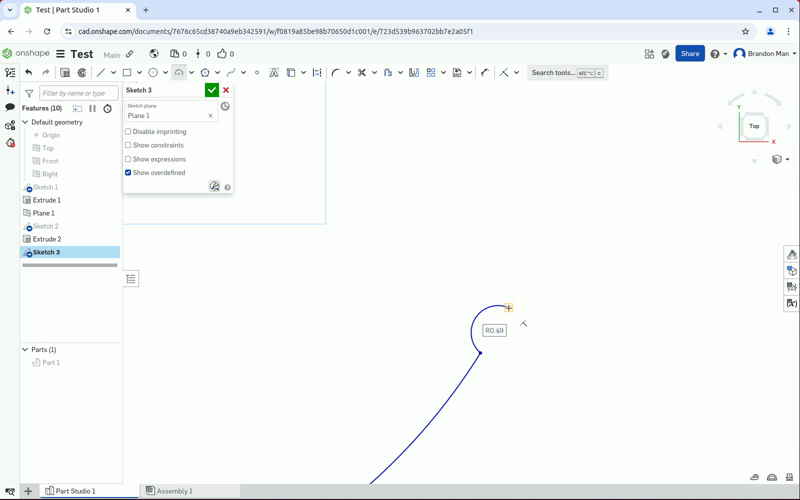
scroll(-6)
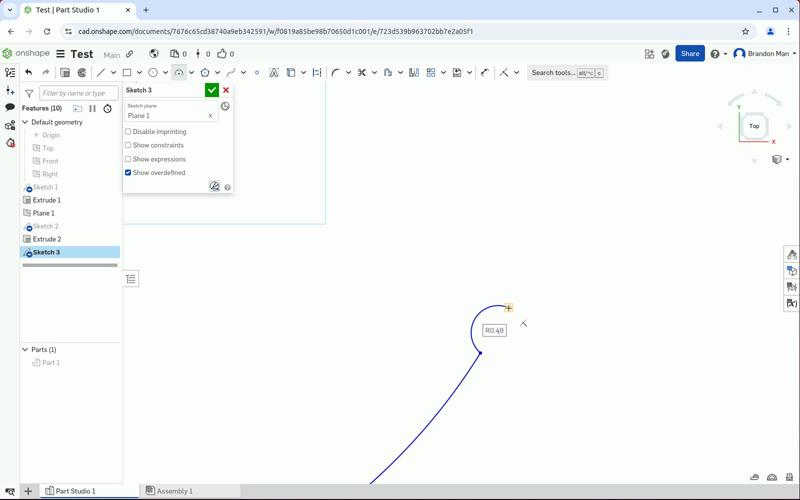
scroll(-6)
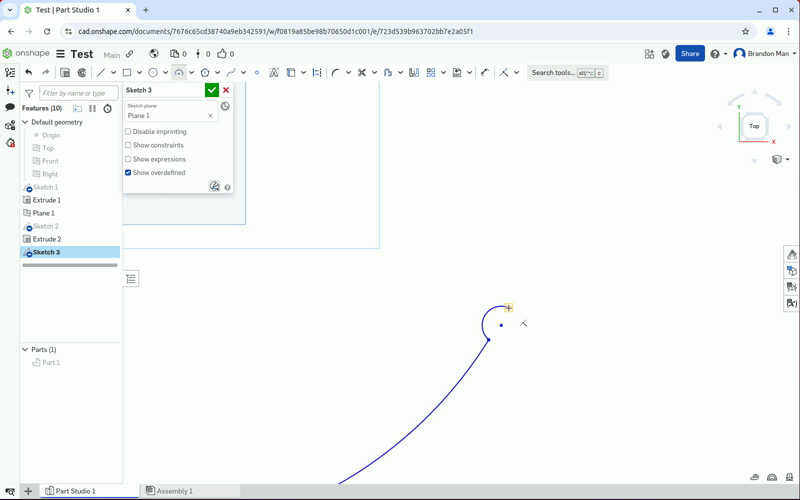
scroll(-6)
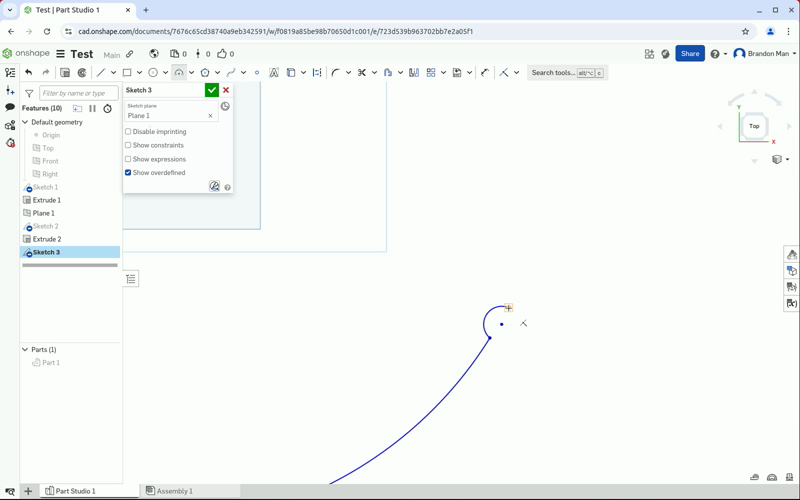
scroll(-6)
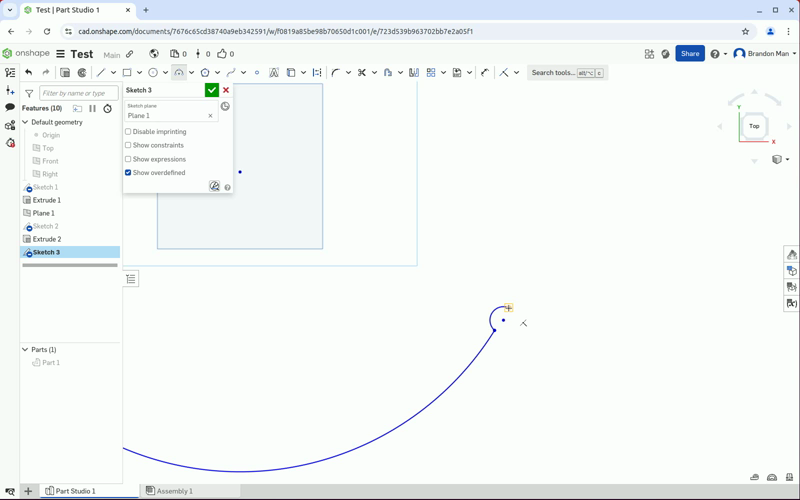
scroll(-6)
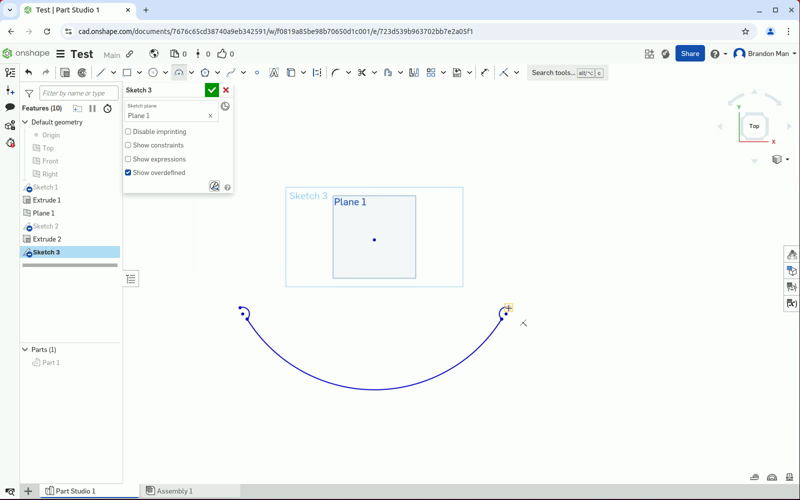
scroll(-6)
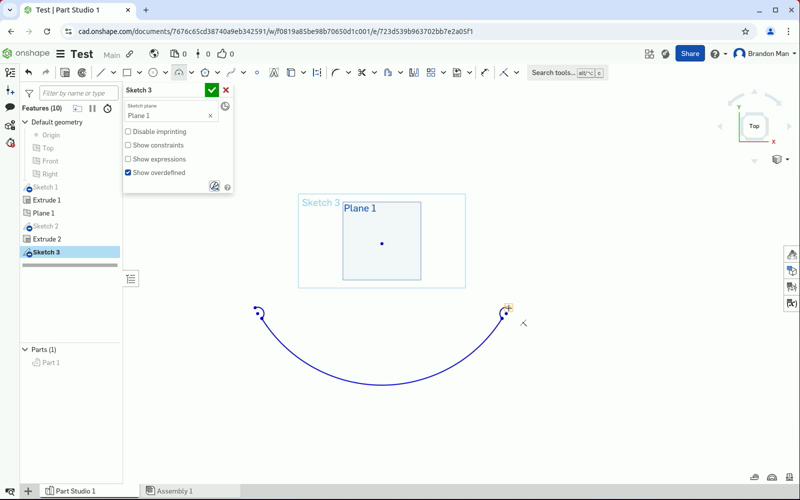
scroll(-6)
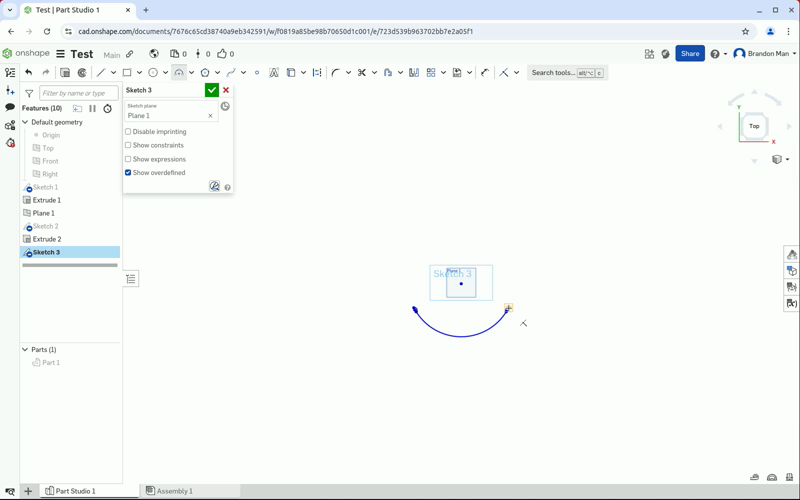
key_down(shift)
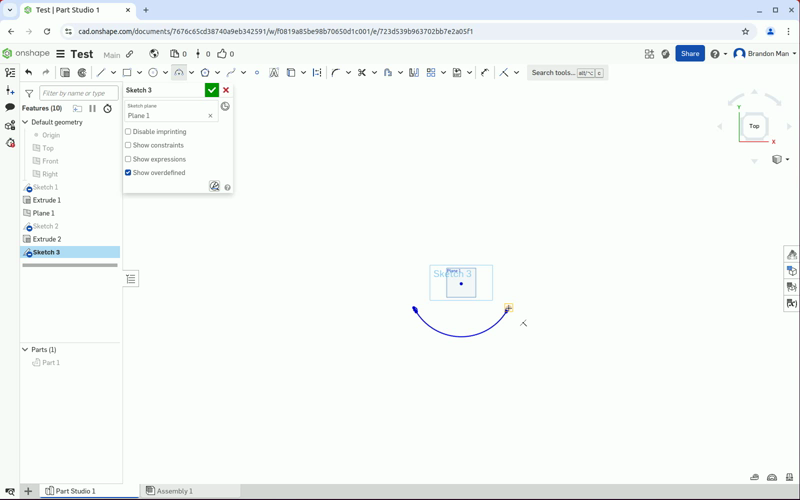
mouse_move(463, 228)
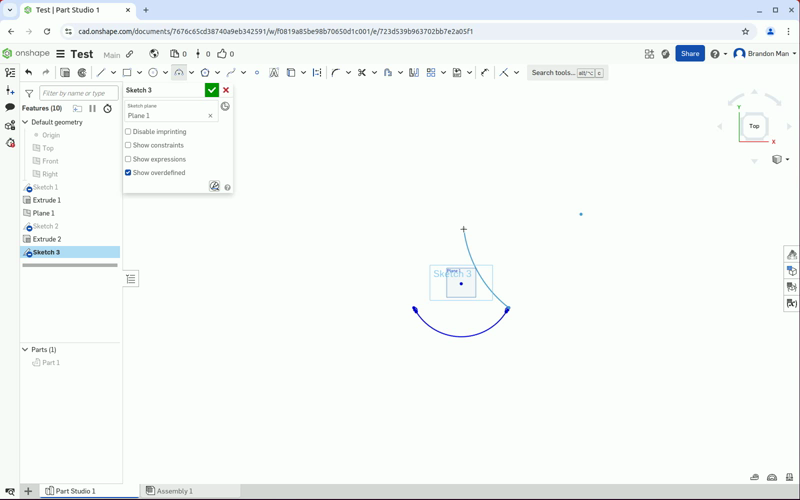
click(463, 228)
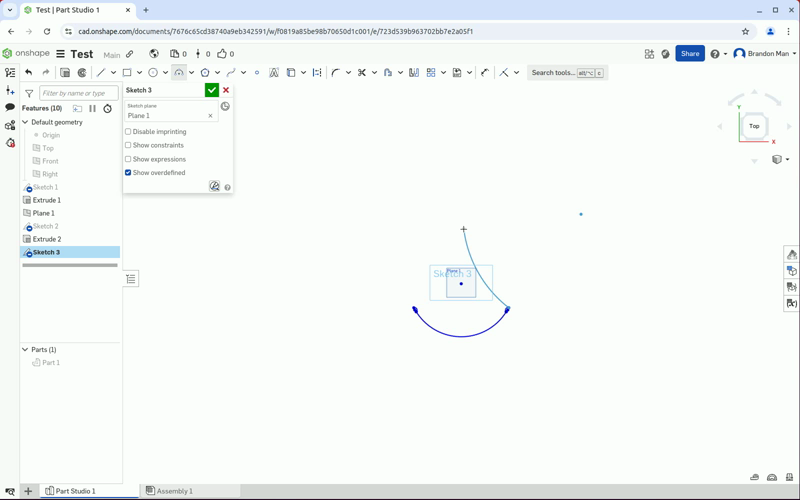
mouse_move(507, 255)
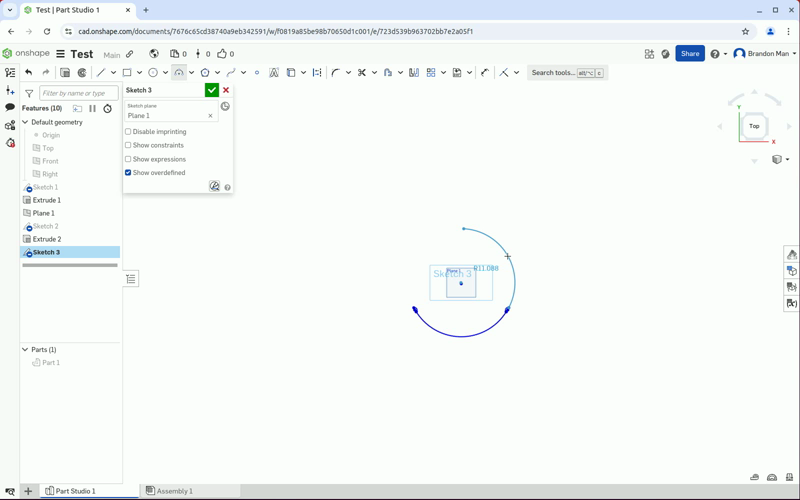
click(507, 255)
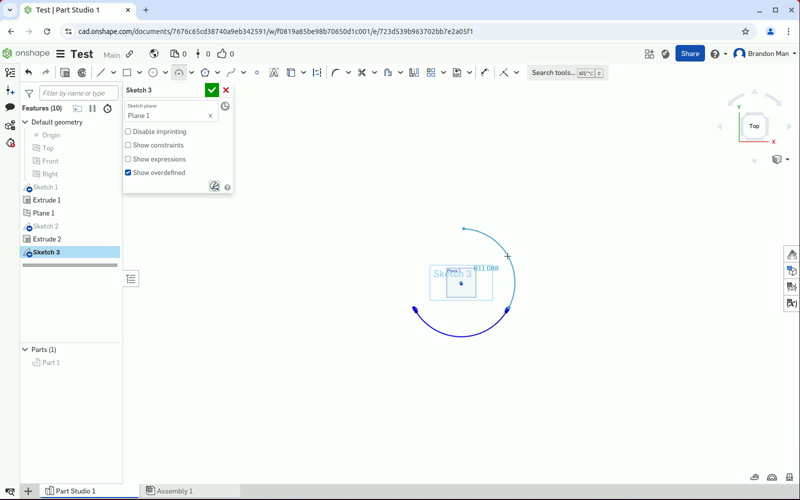
key_up(shift)
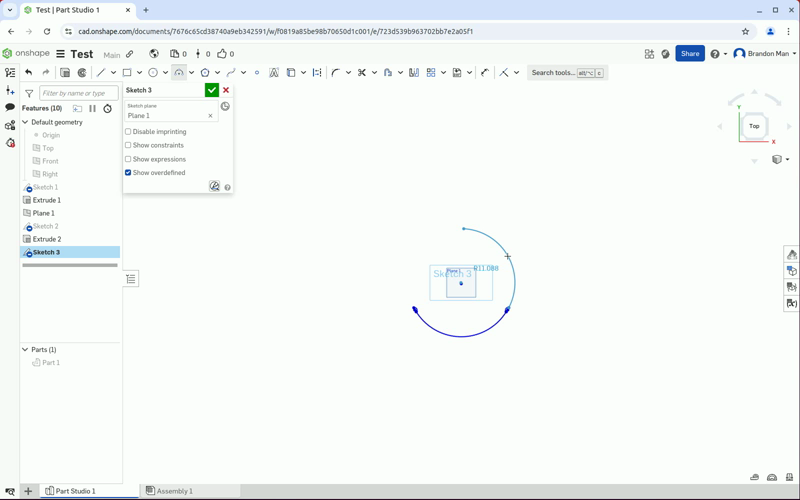
mouse_move(463, 228)
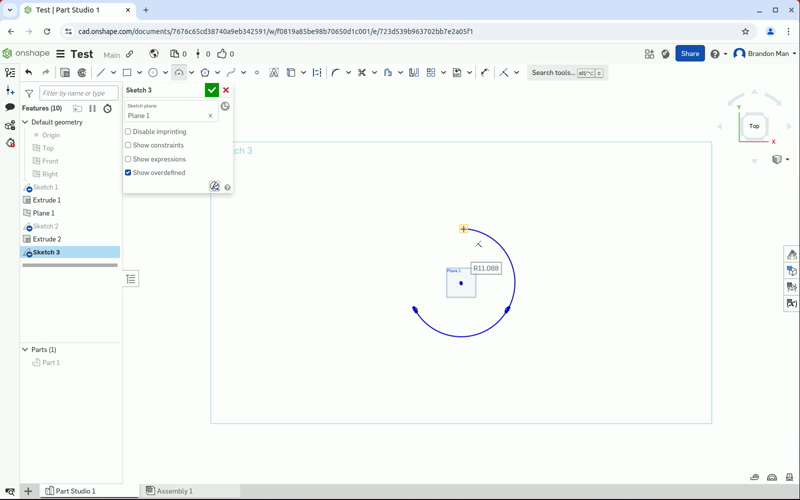
click(463, 228)
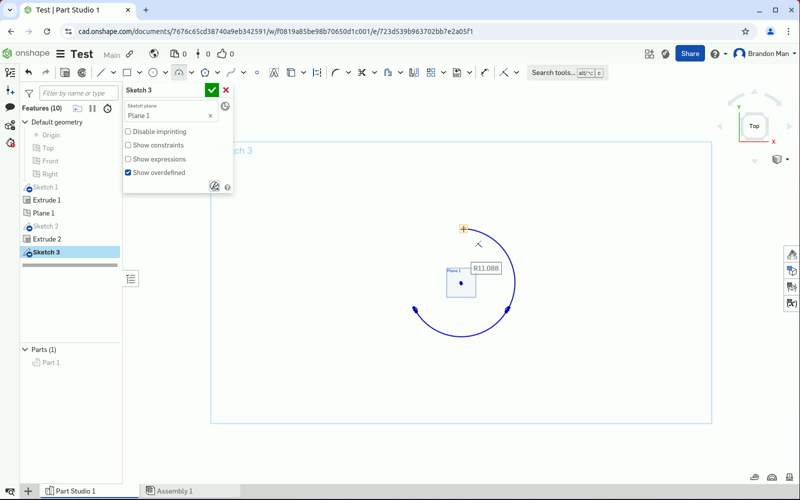
key_down(shift)
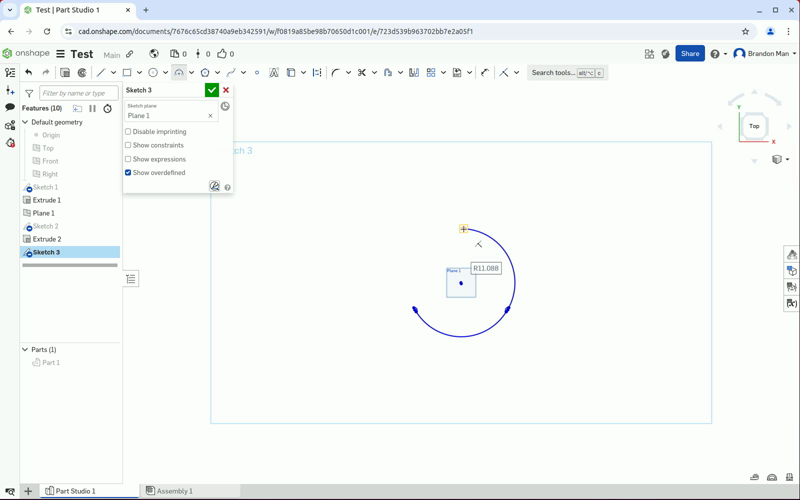
mouse_move(458, 228)
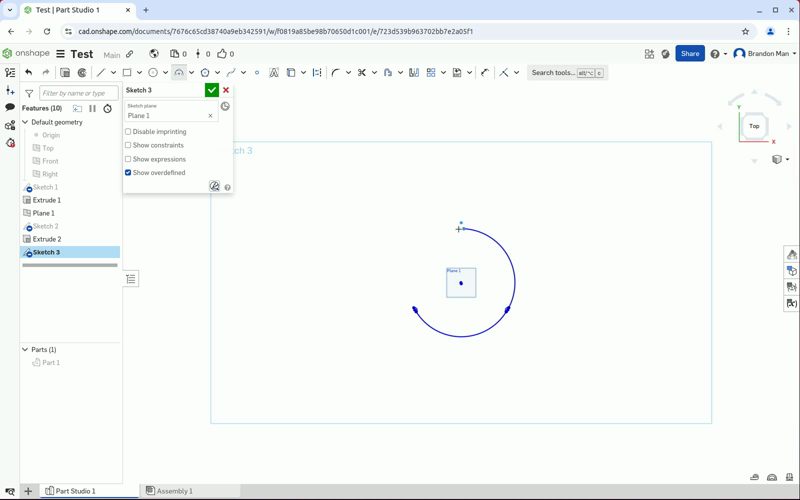
scroll(6)
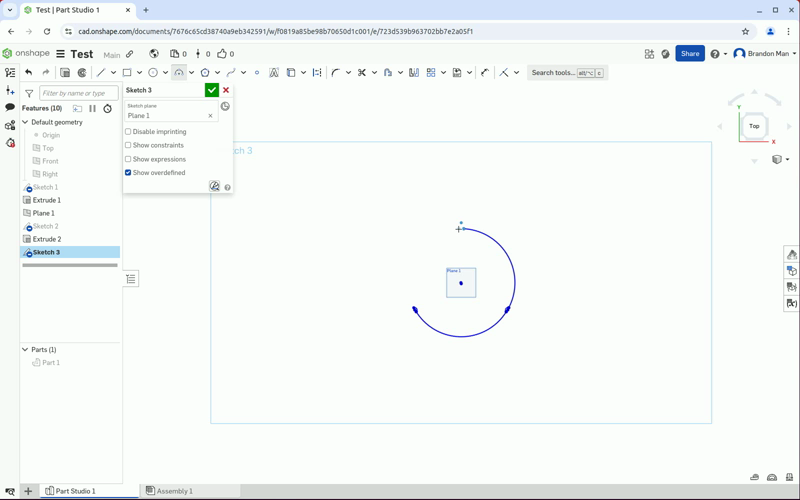
scroll(6)
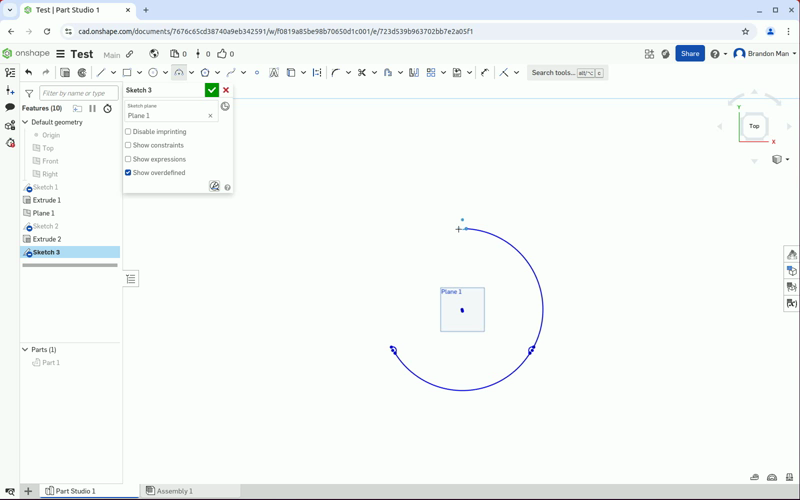
scroll(6)
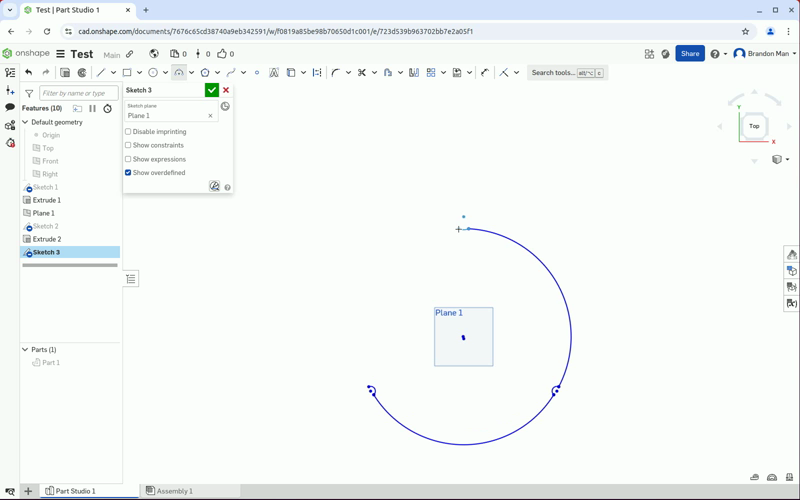
scroll(6)
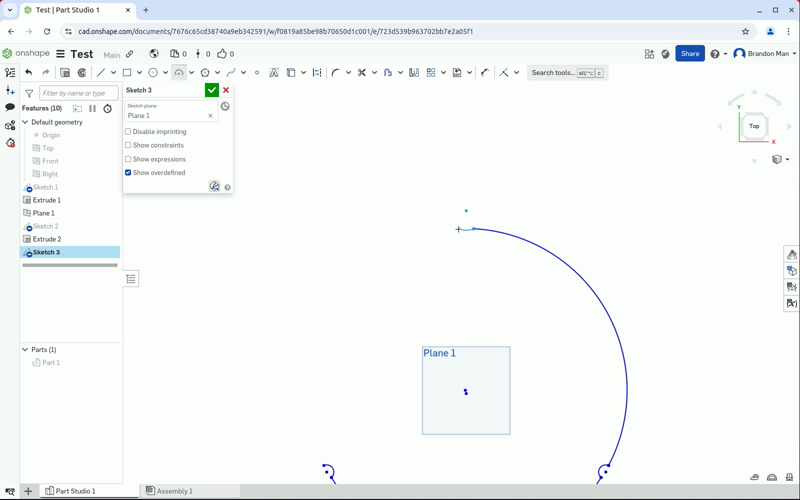
scroll(6)
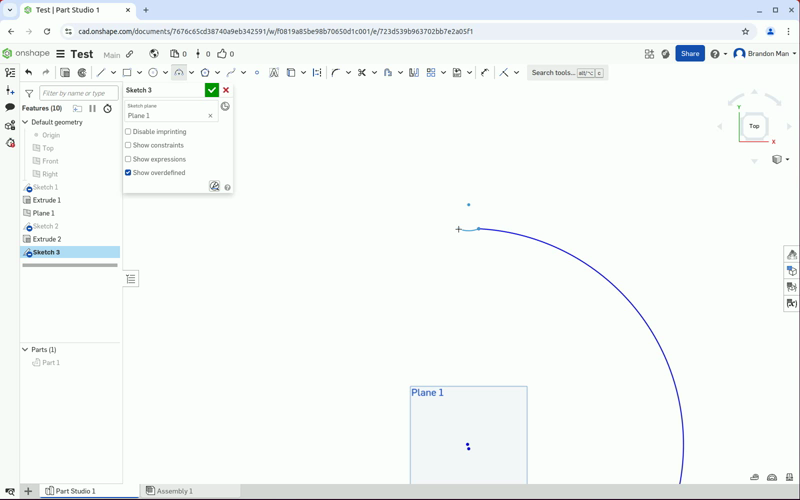
scroll(6)
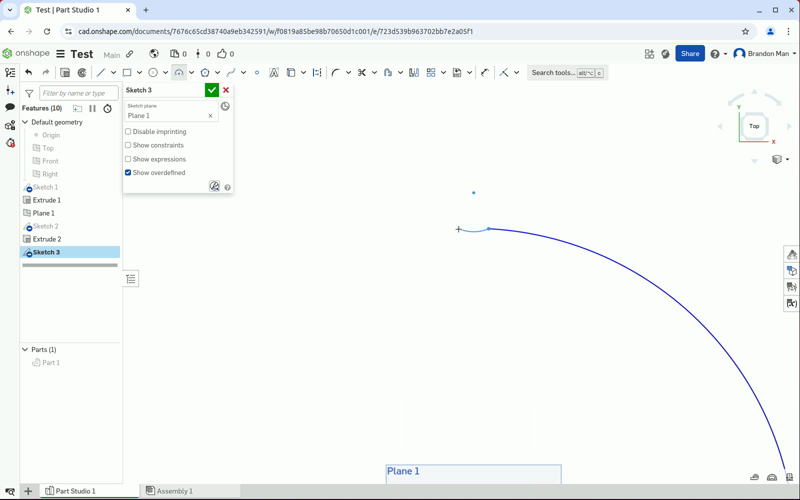
scroll(6)
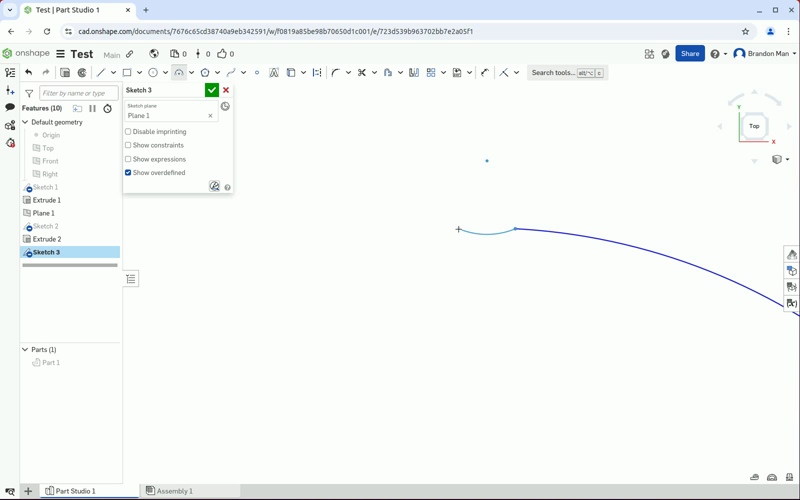
click(458, 228)
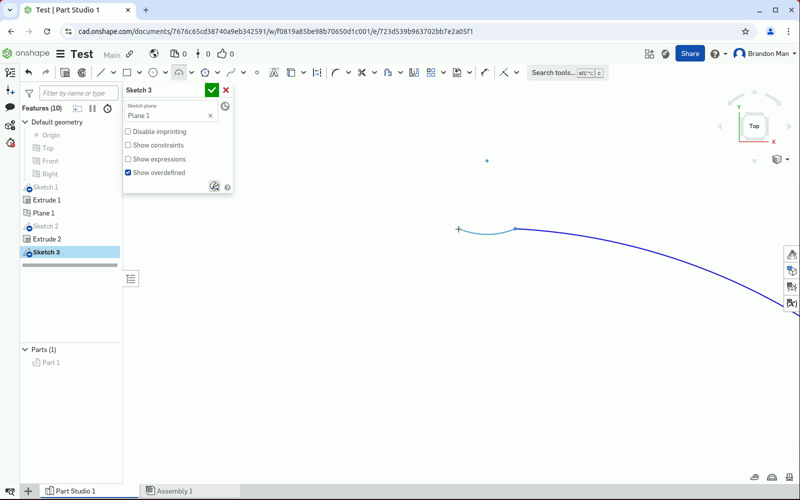
scroll(-6)
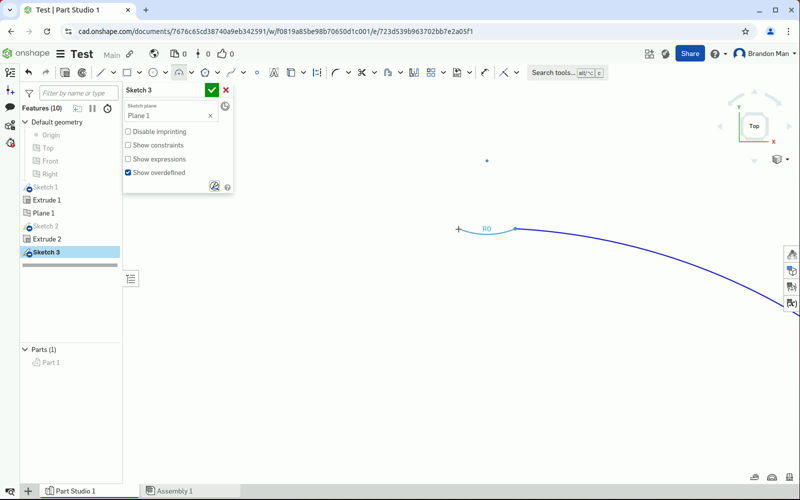
scroll(-6)
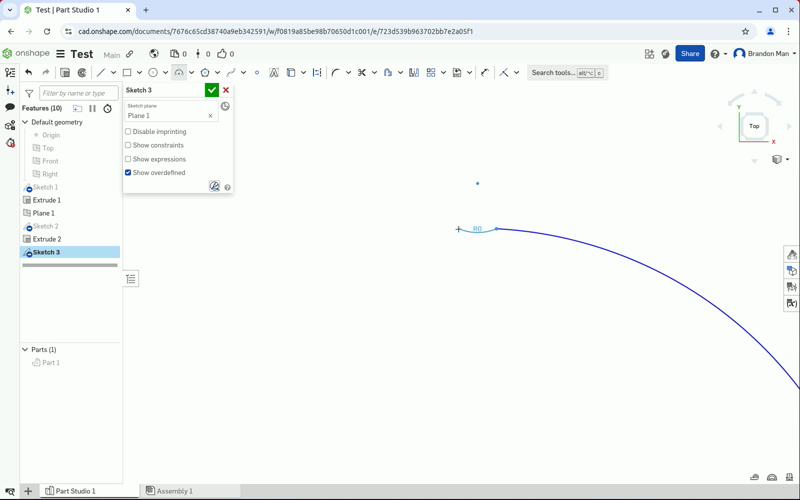
scroll(-6)
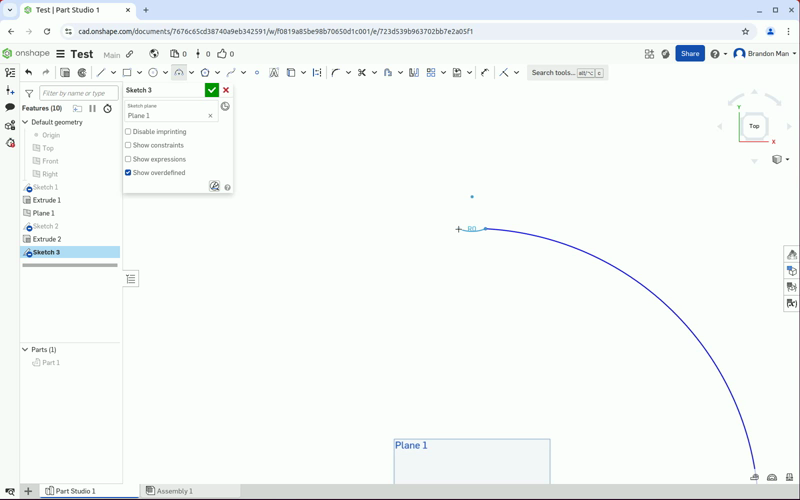
scroll(-6)
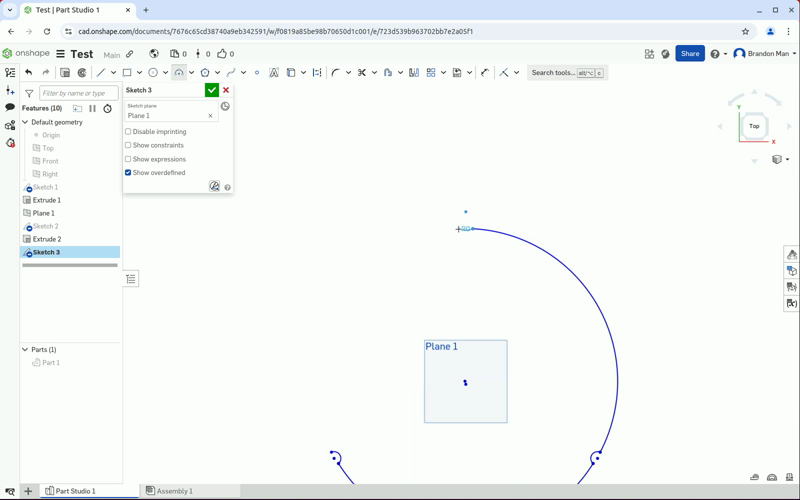
scroll(-6)
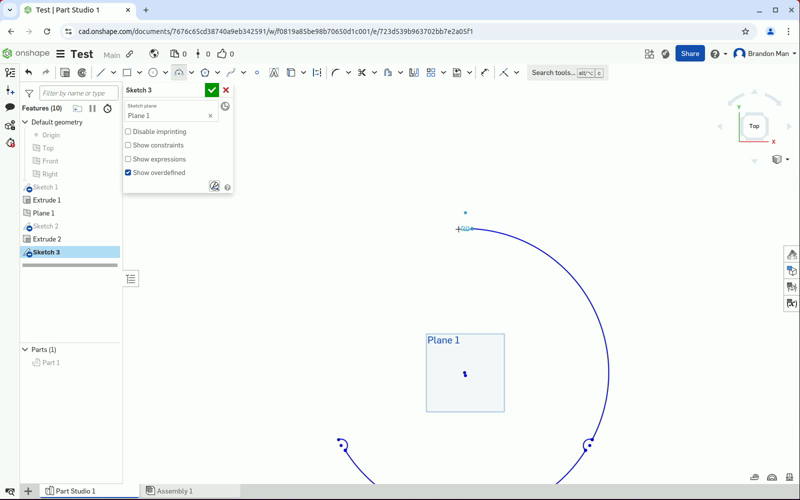
scroll(-6)
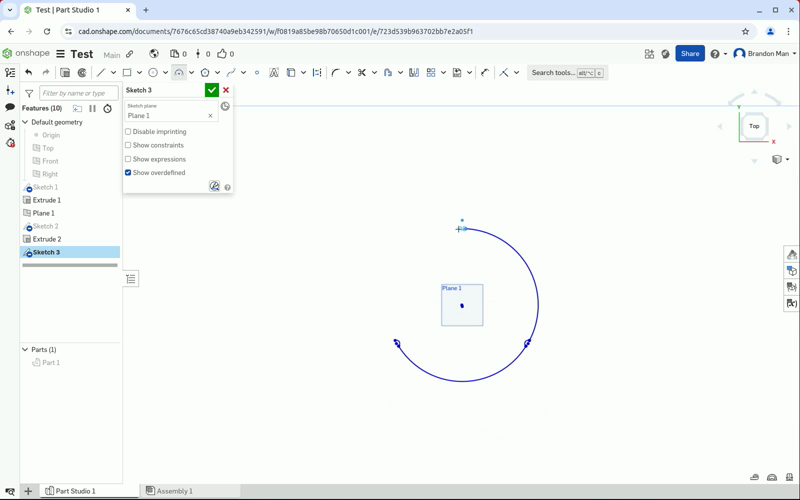
scroll(-6)
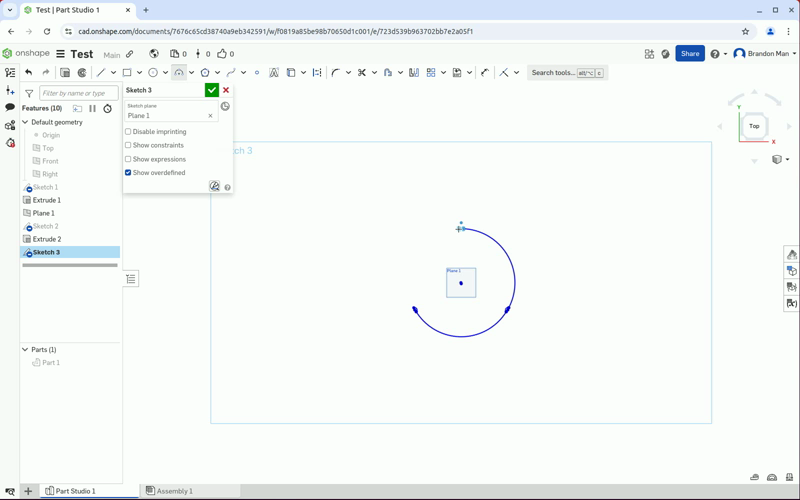
mouse_move(461, 231)
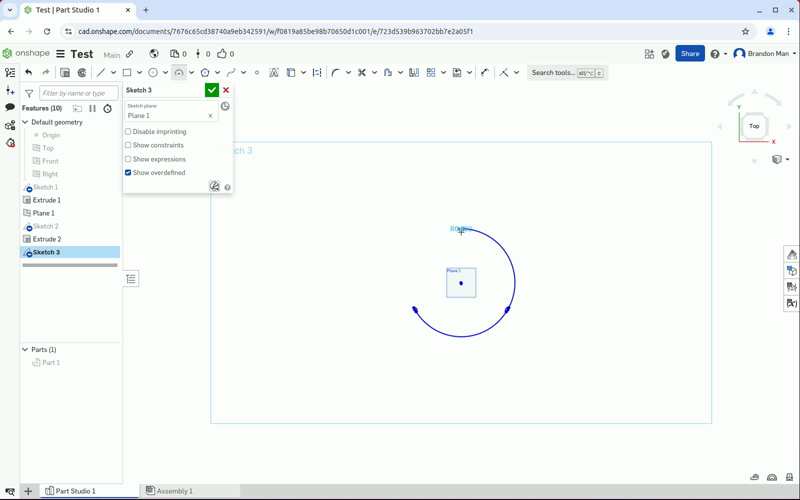
scroll(6)
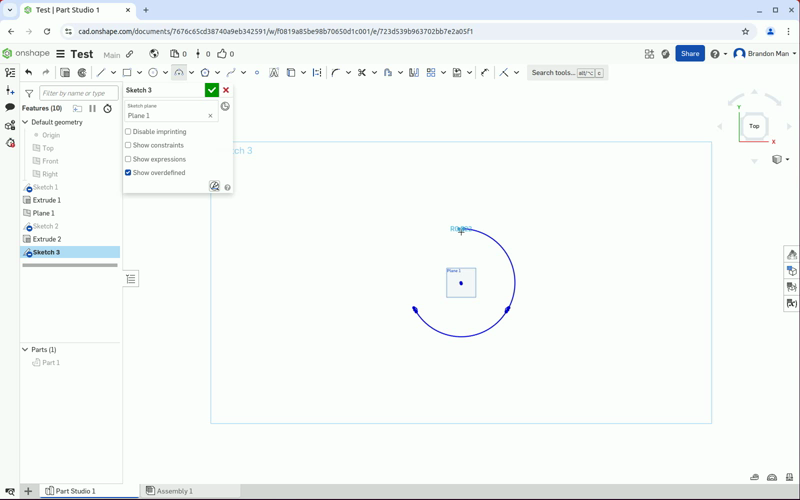
scroll(6)
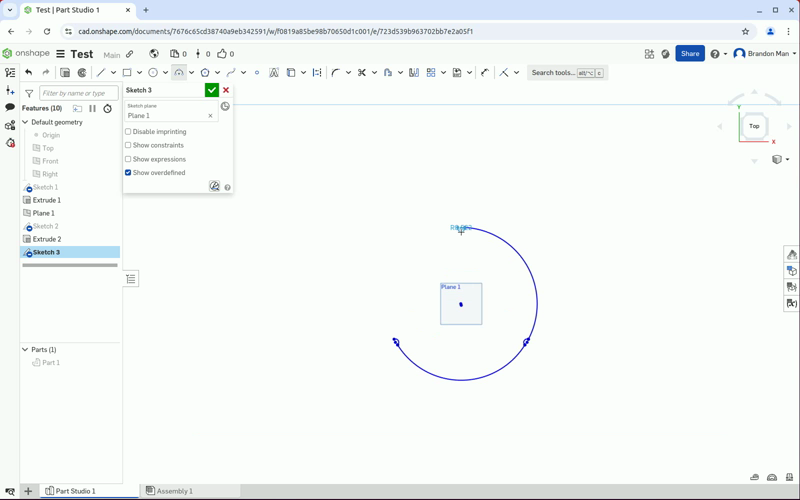
scroll(6)
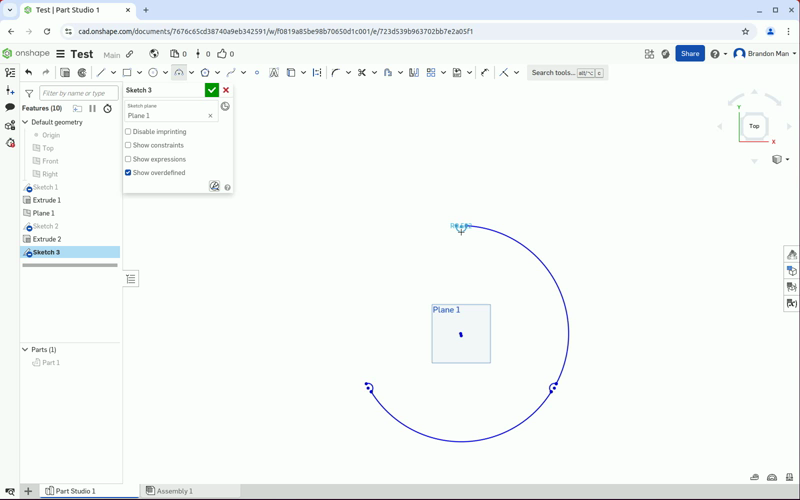
scroll(6)
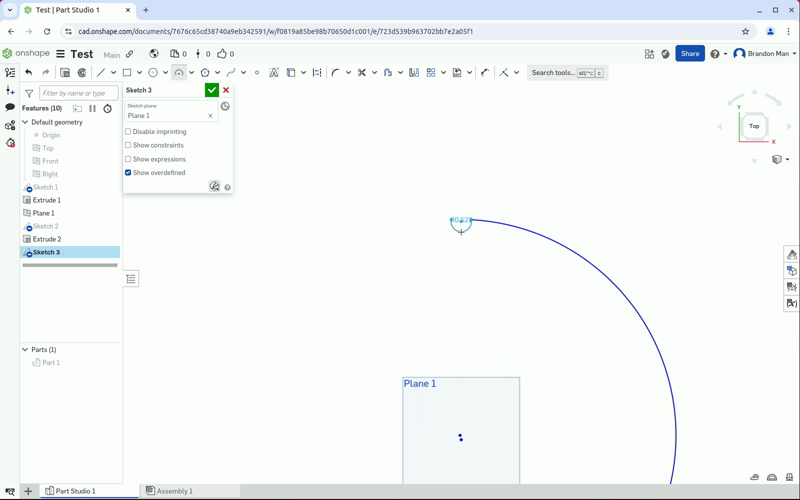
scroll(6)
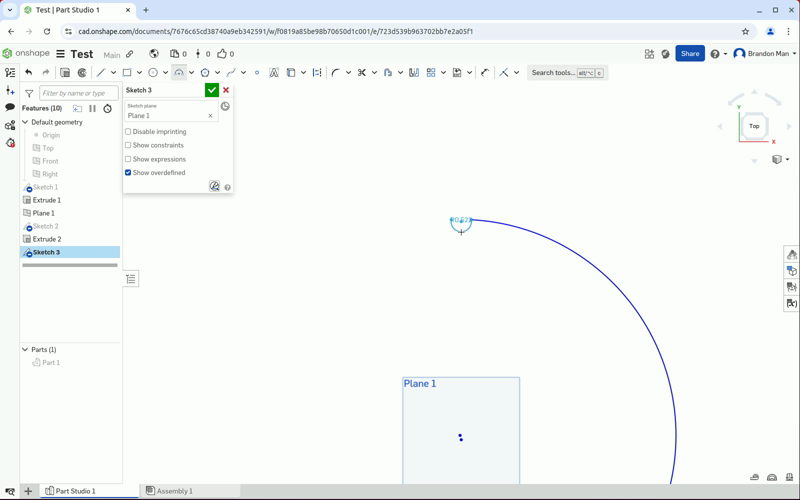
scroll(6)
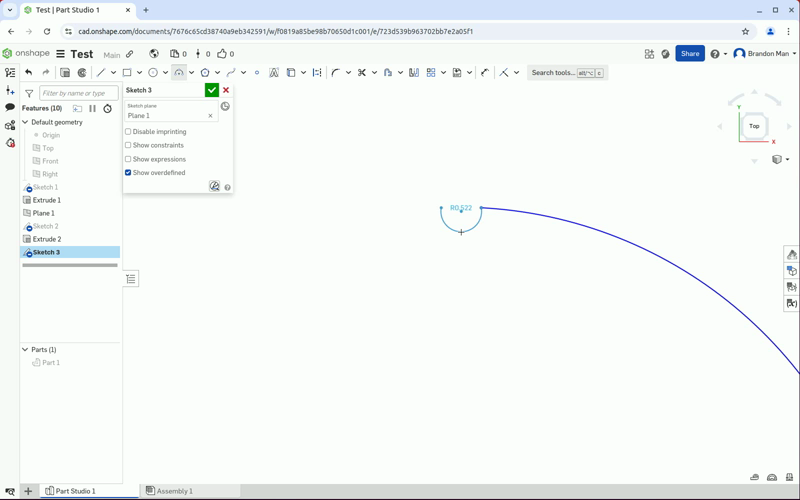
scroll(6)
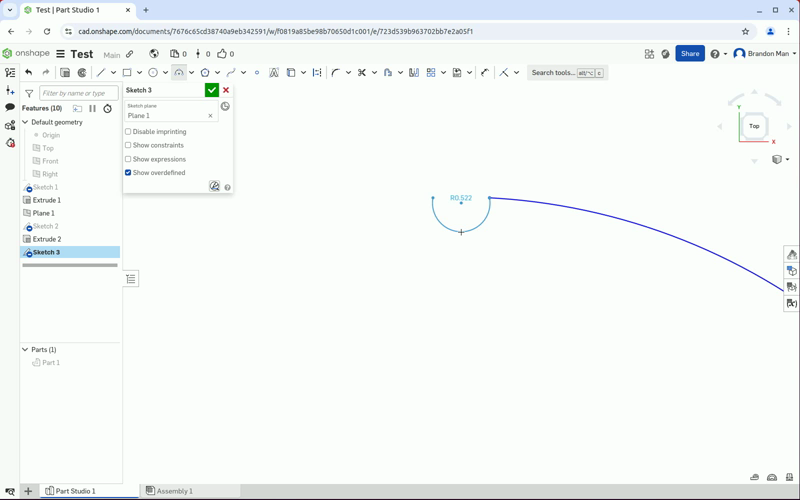
click(461, 231)
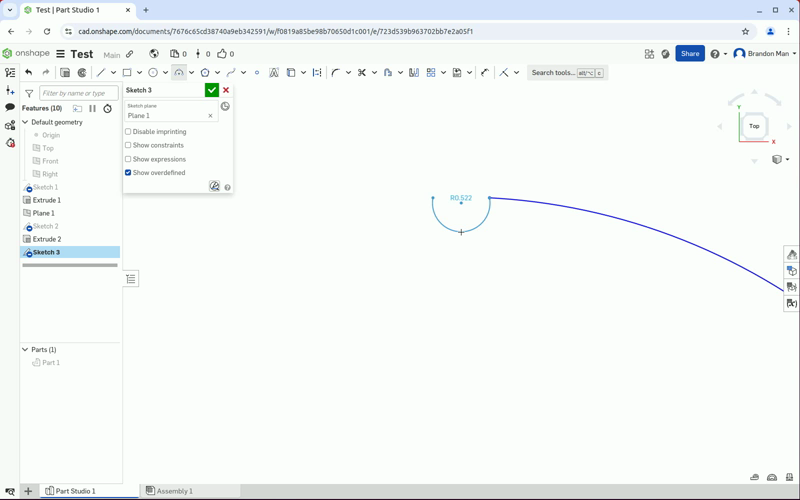
scroll(-6)
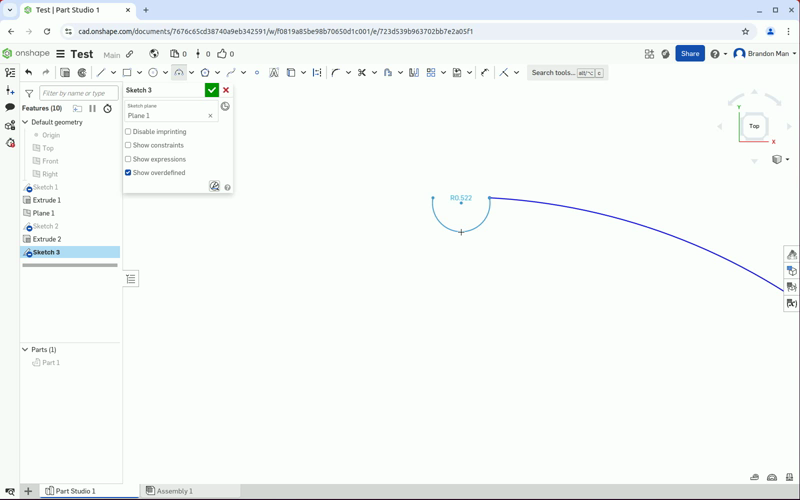
scroll(-6)
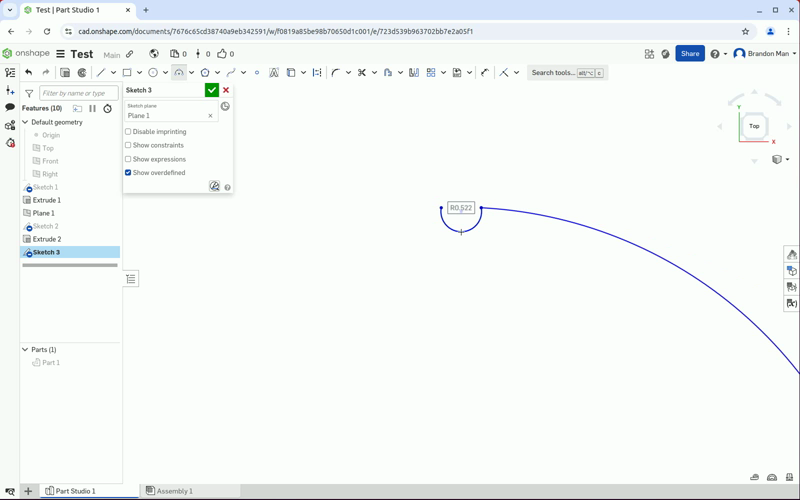
scroll(-6)
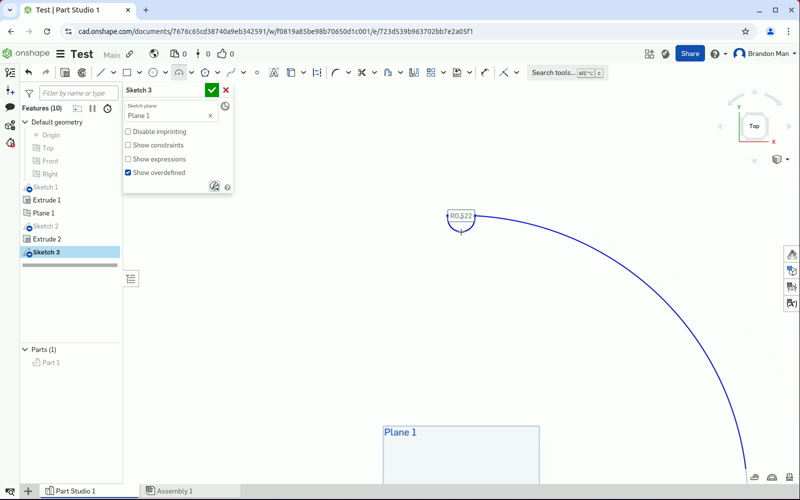
scroll(-6)
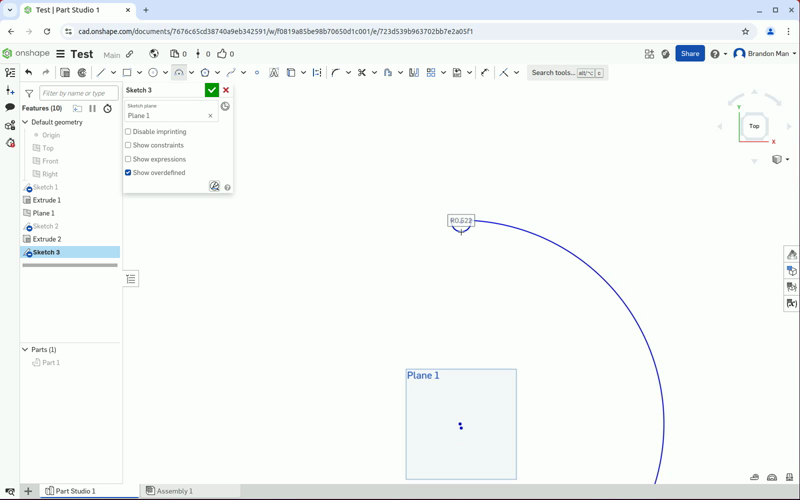
scroll(-6)
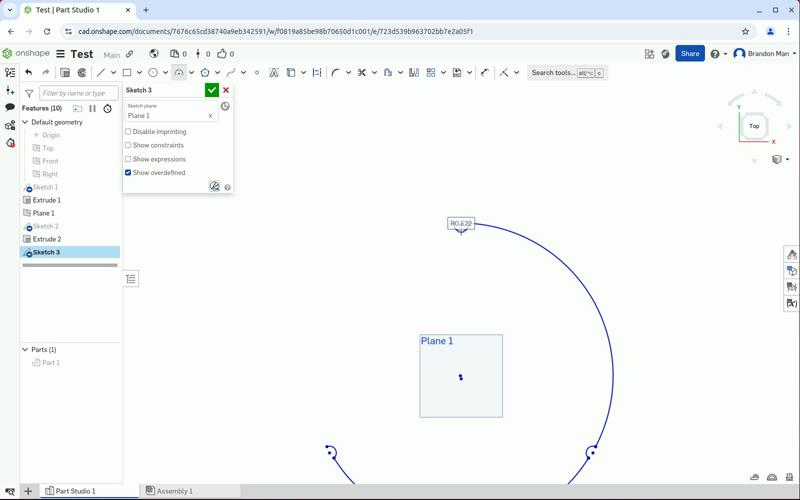
scroll(-6)
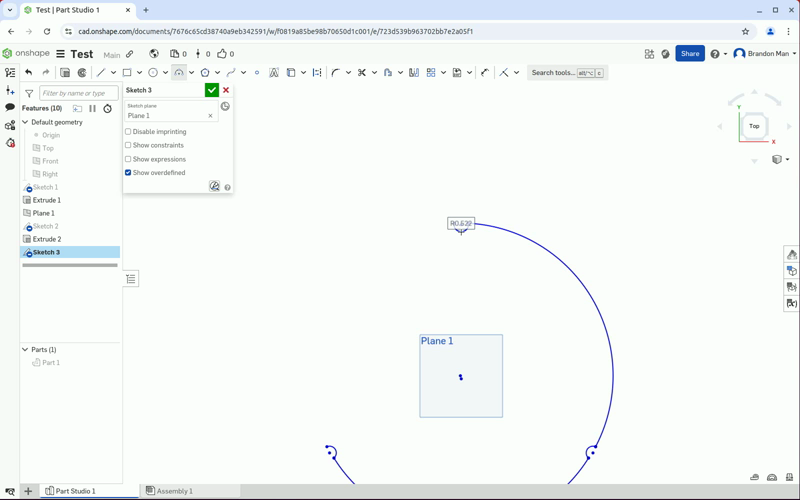
scroll(-6)
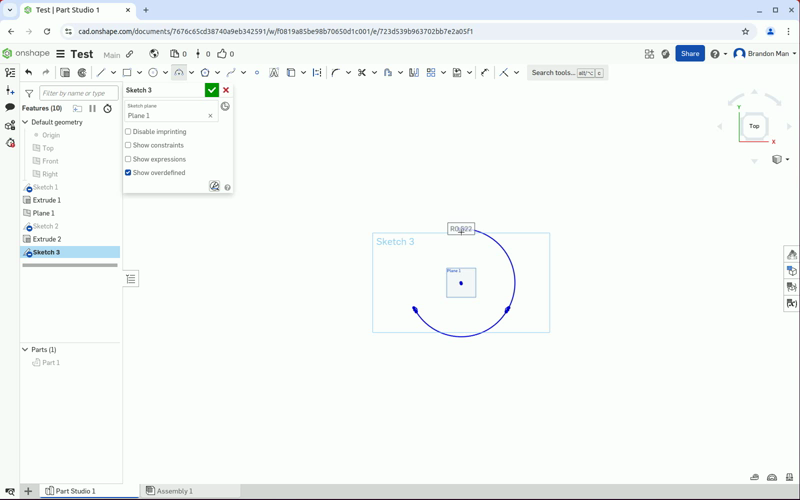
key_up(shift)
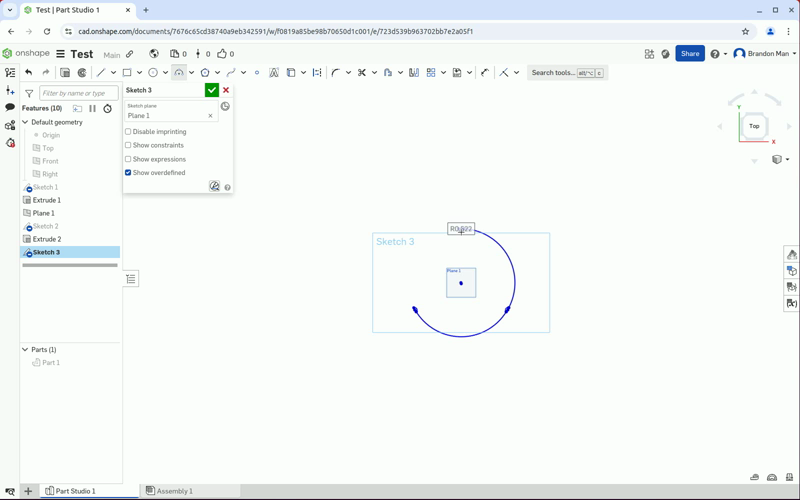
mouse_move(458, 228)
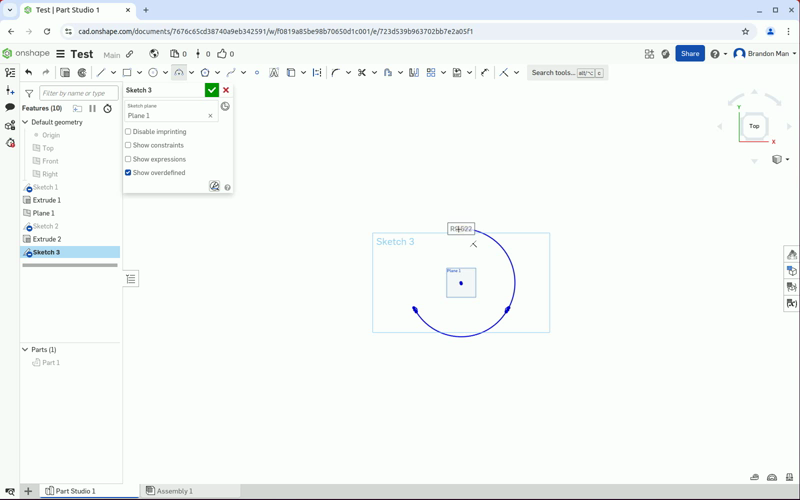
scroll(6)
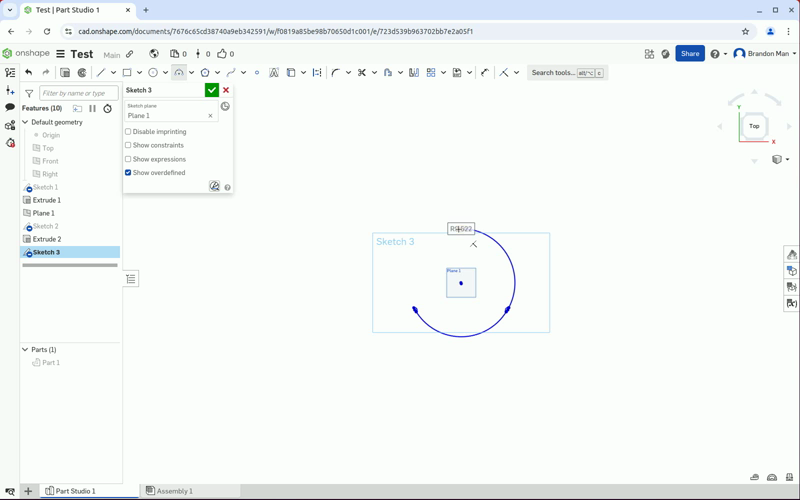
scroll(6)
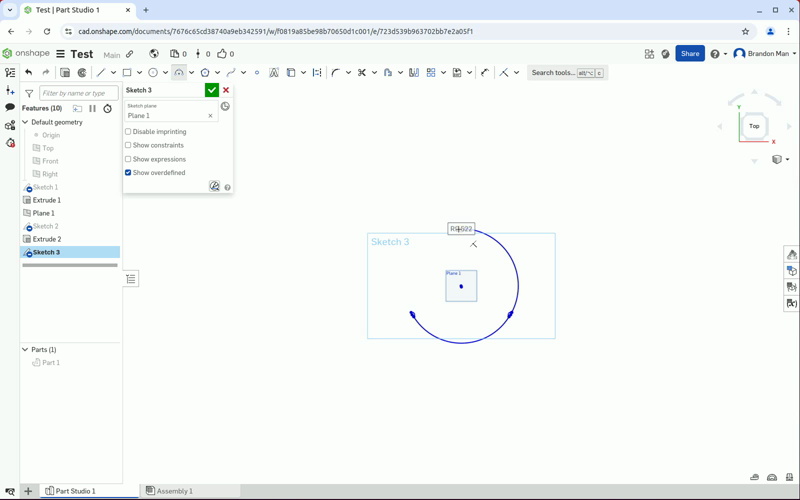
scroll(6)
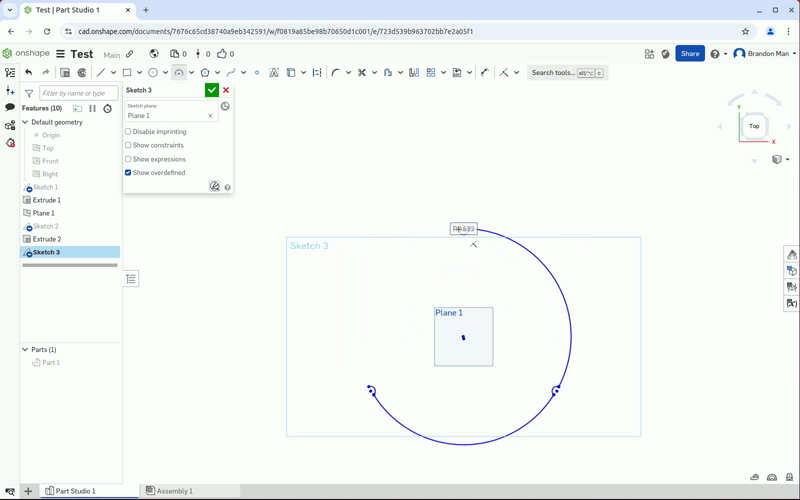
scroll(6)
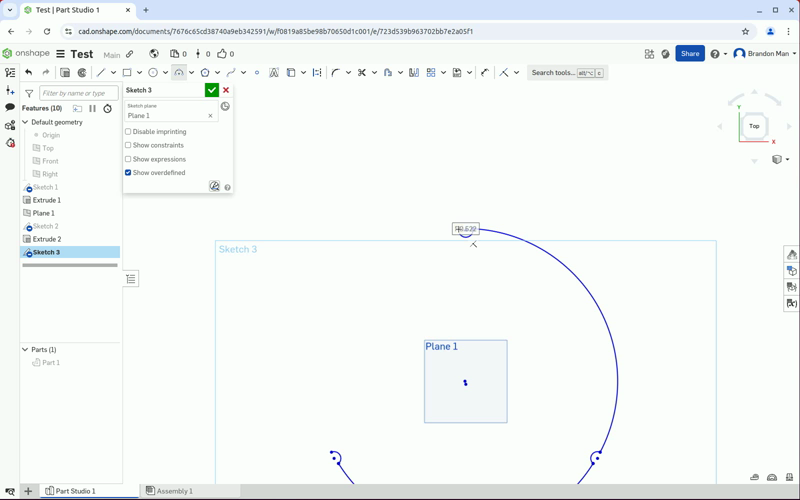
scroll(6)
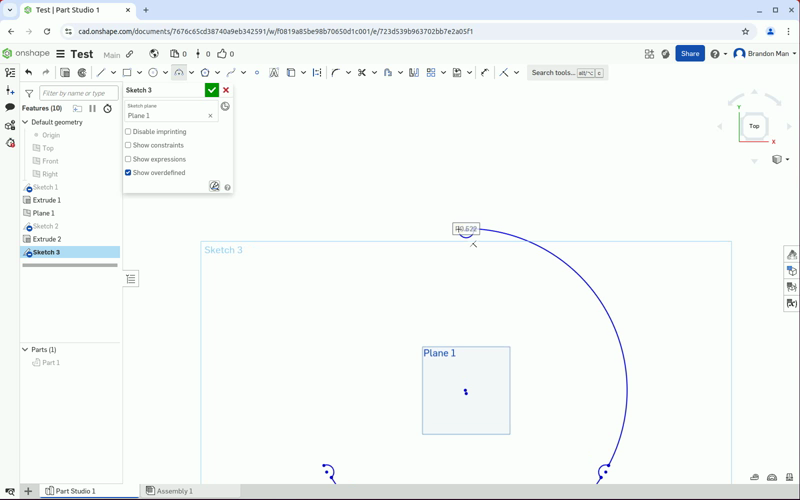
scroll(6)
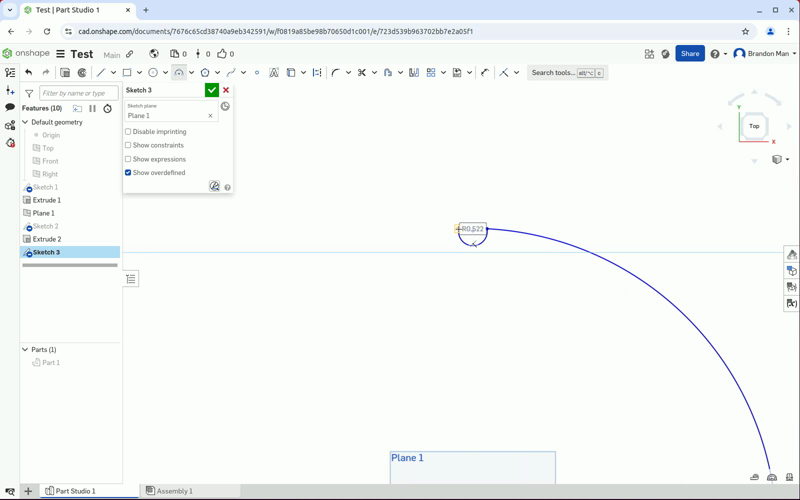
scroll(6)
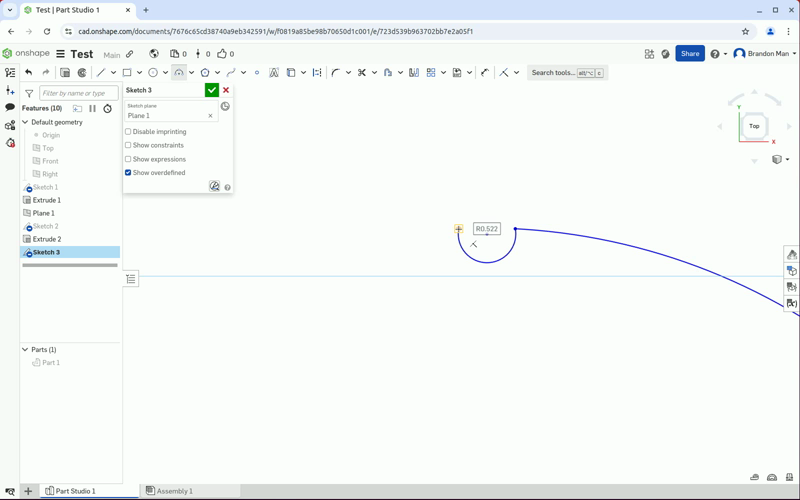
click(458, 228)
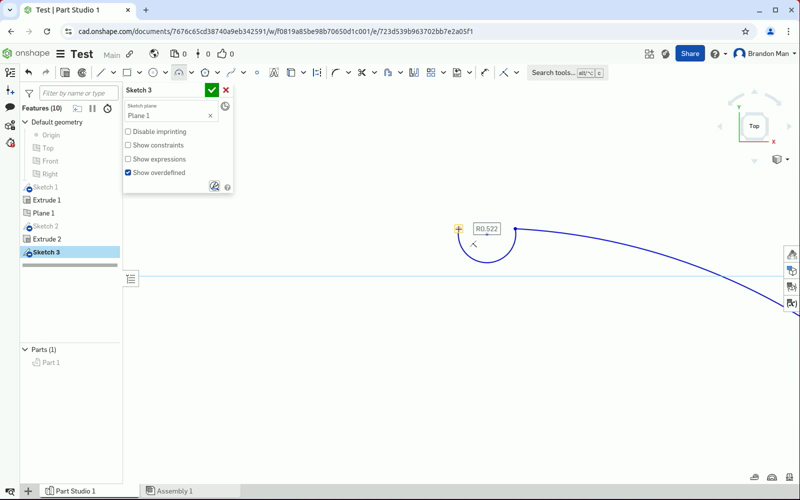
scroll(-6)
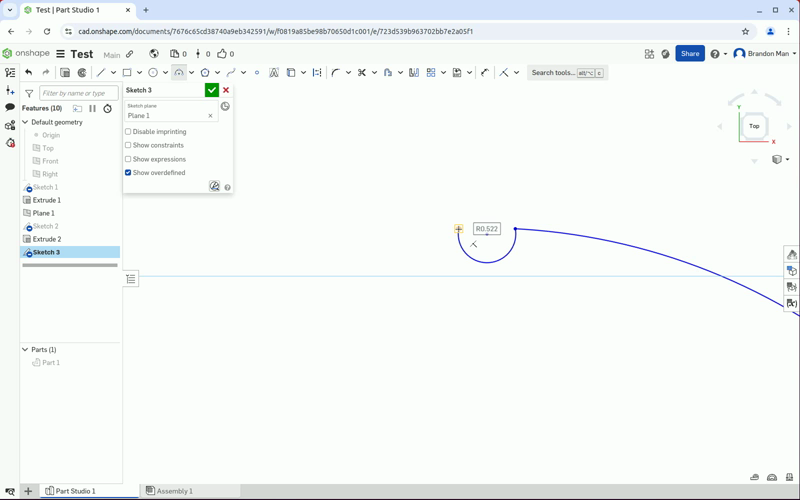
scroll(-6)
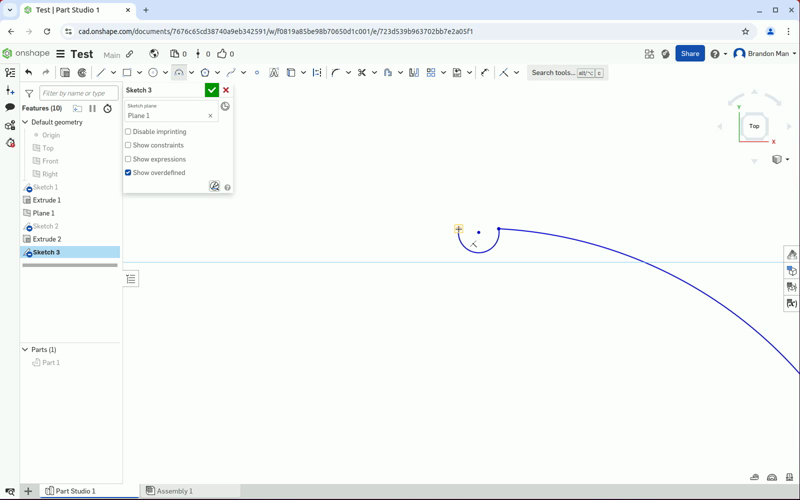
scroll(-6)
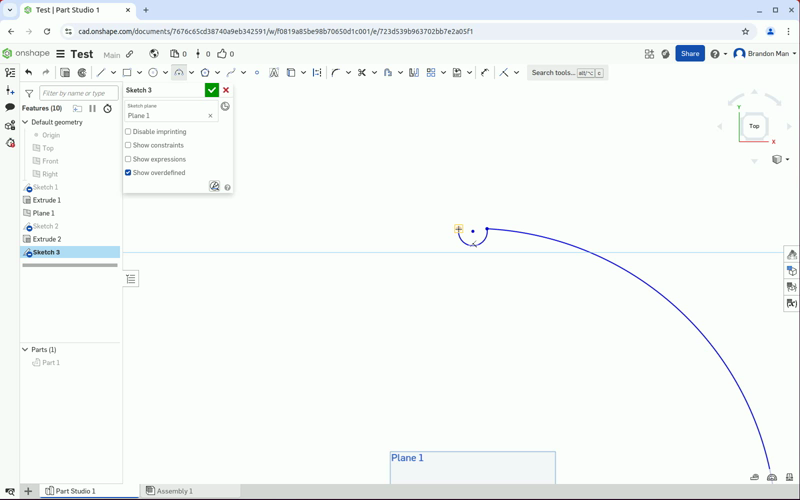
scroll(-6)
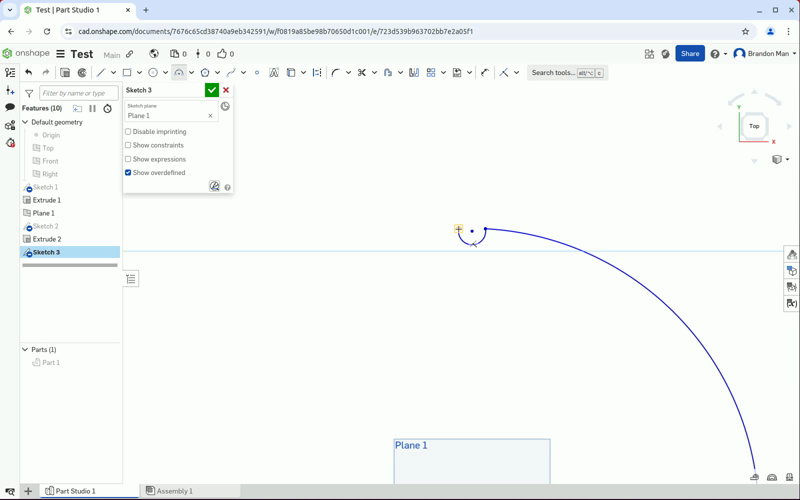
scroll(-6)
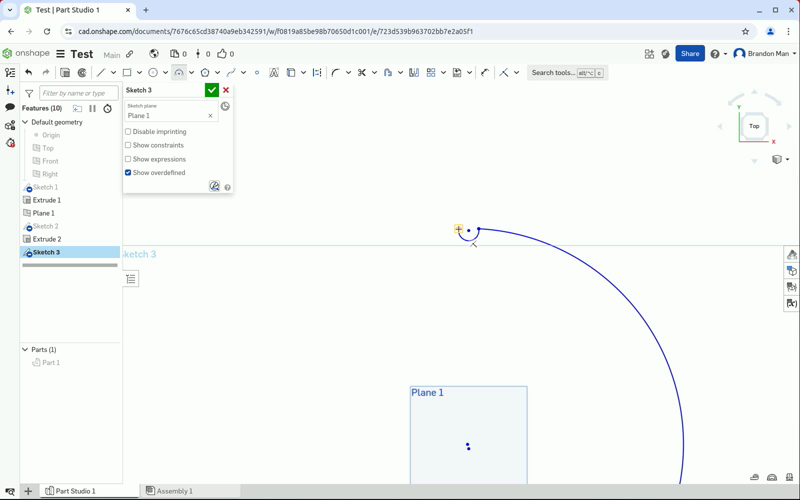
scroll(-6)
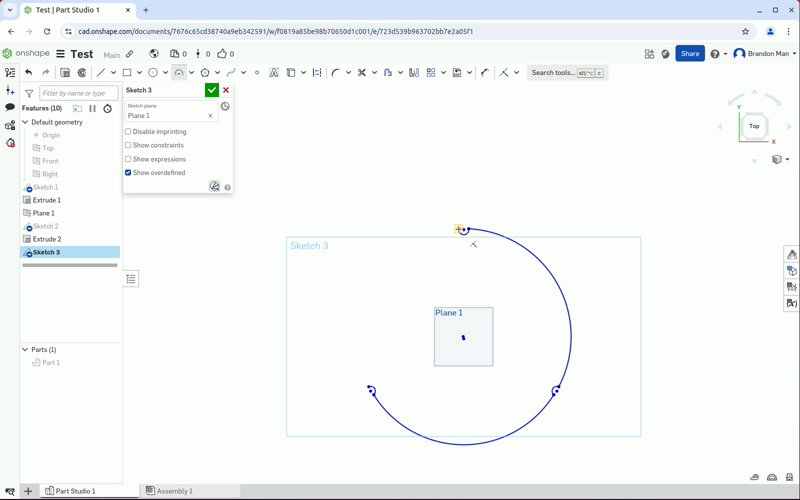
scroll(-6)
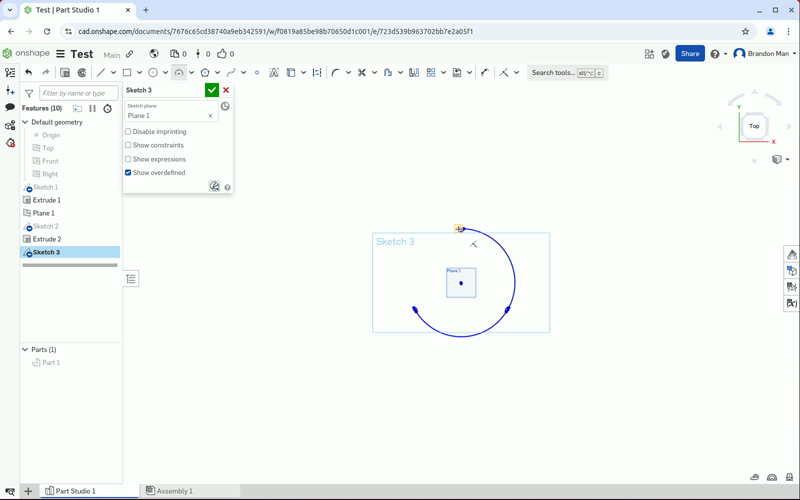
mouse_move(413, 307)
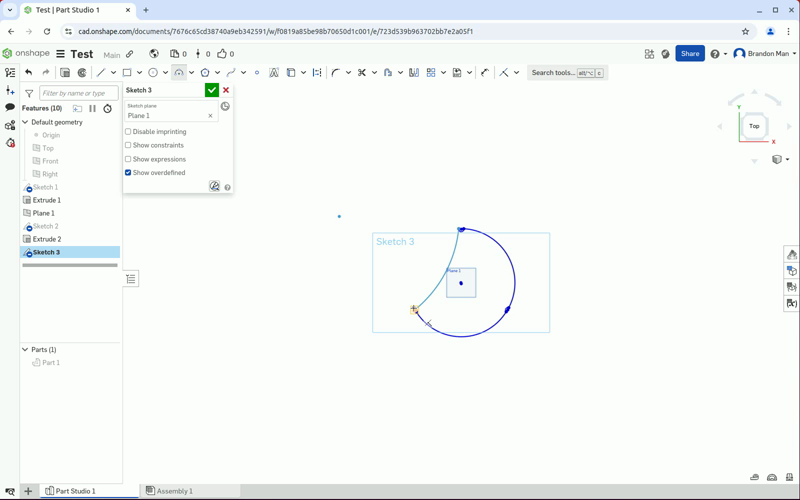
scroll(6)
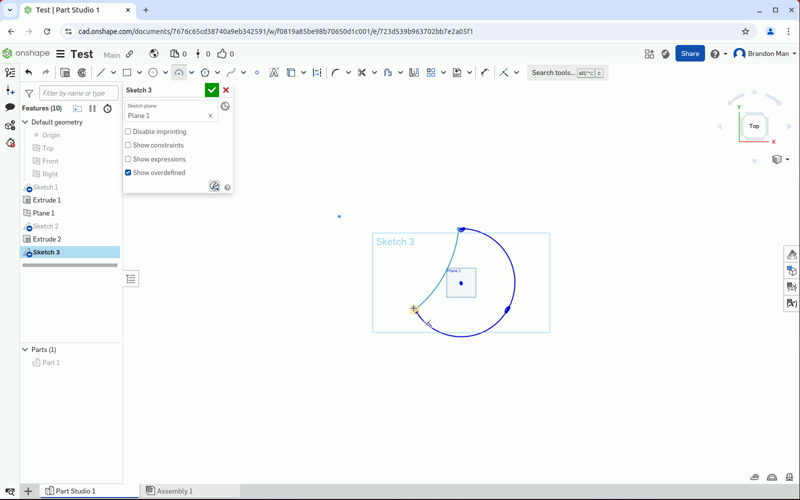
scroll(6)
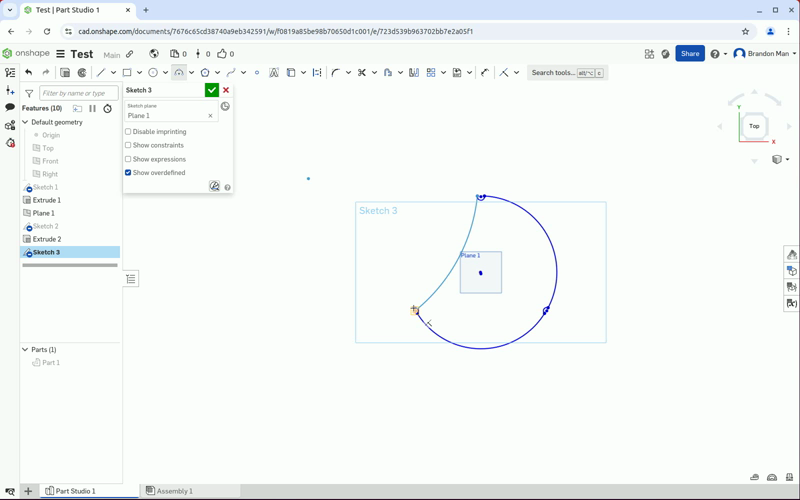
scroll(6)
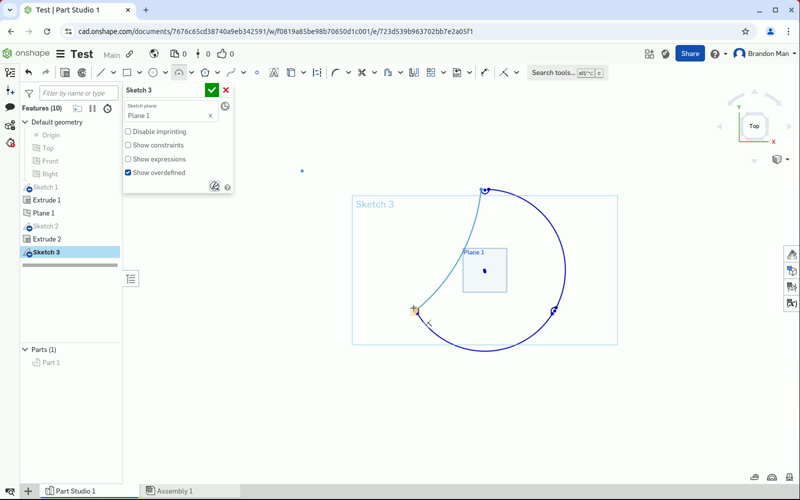
scroll(6)
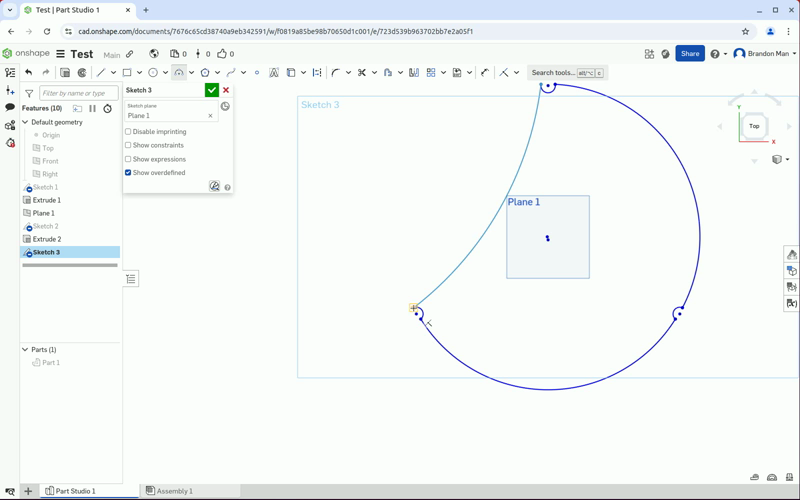
scroll(6)
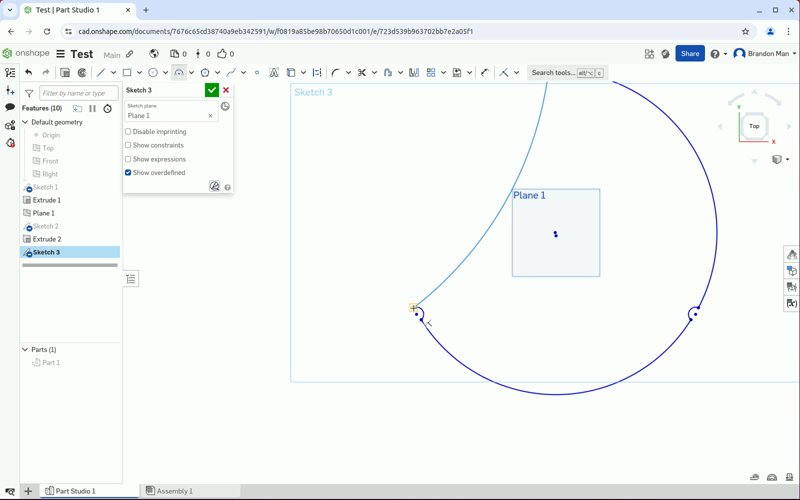
scroll(6)
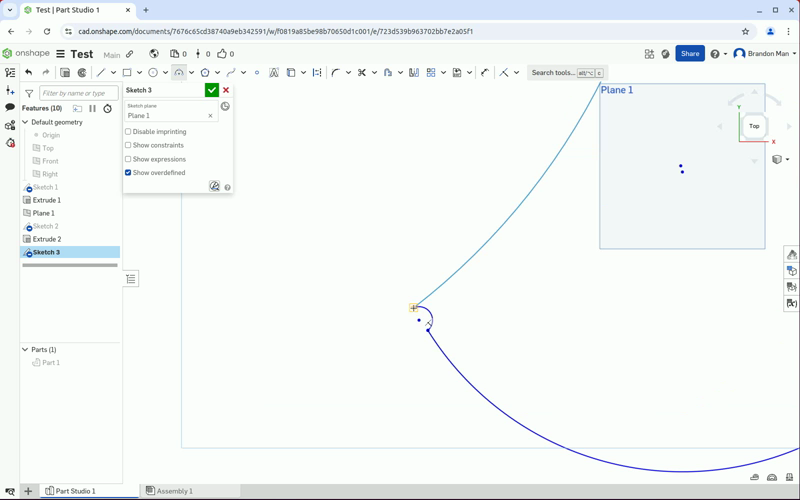
scroll(6)
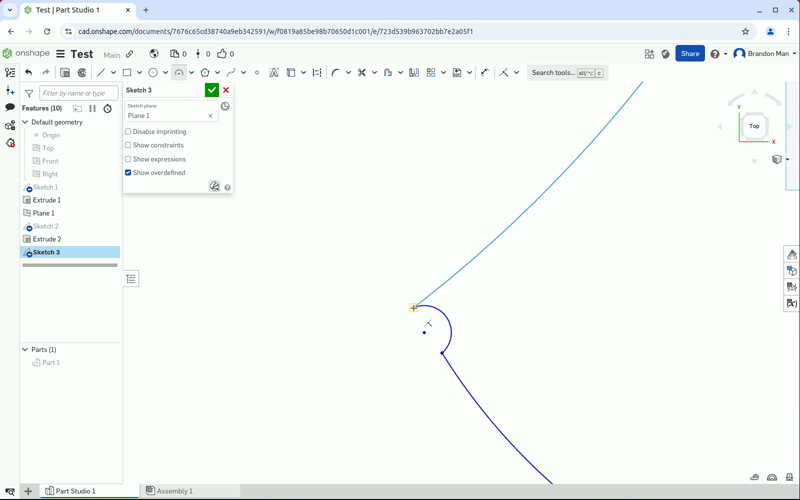
click(413, 307)
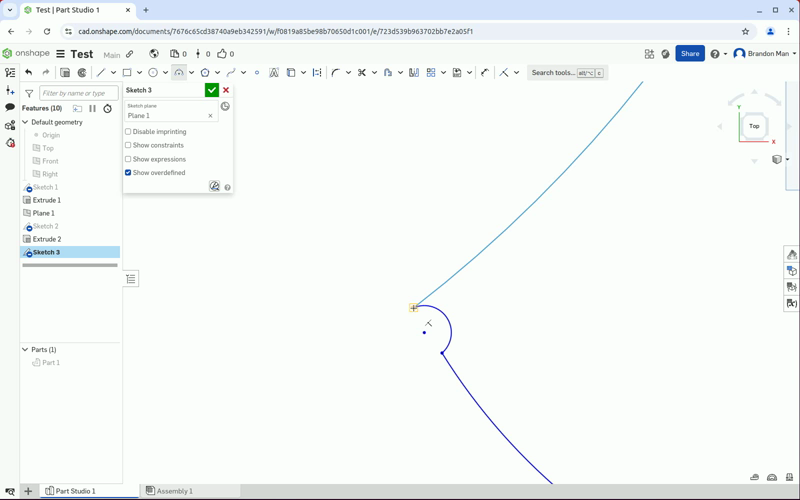
scroll(-6)
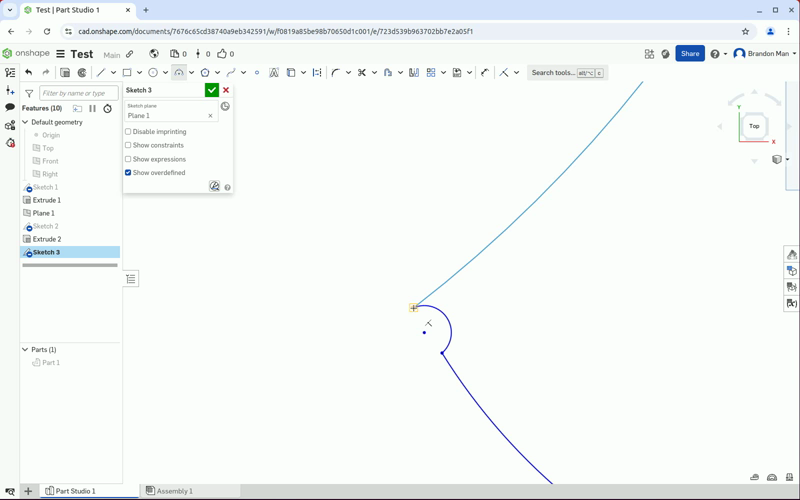
scroll(-6)
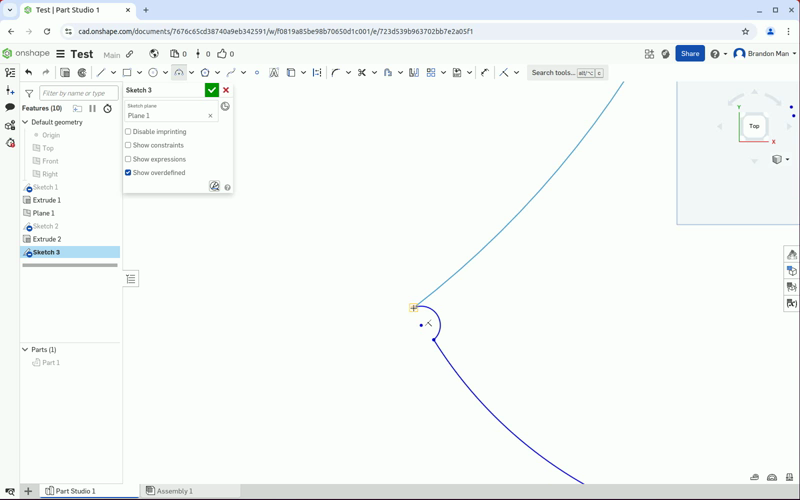
scroll(-6)
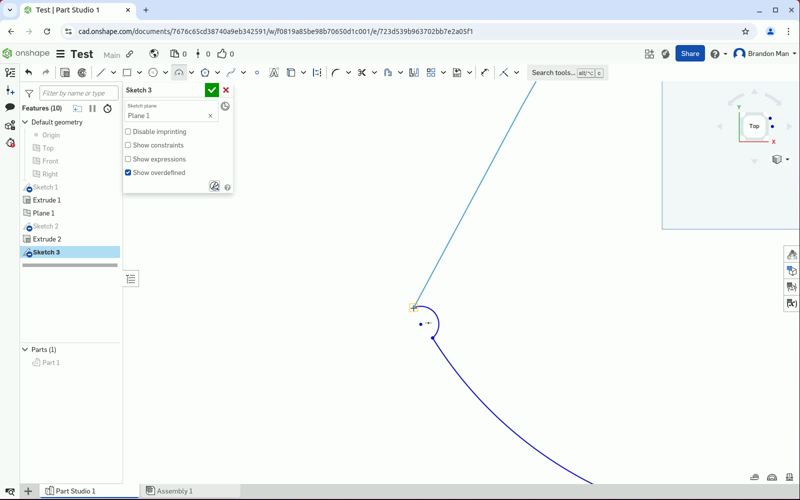
scroll(-6)
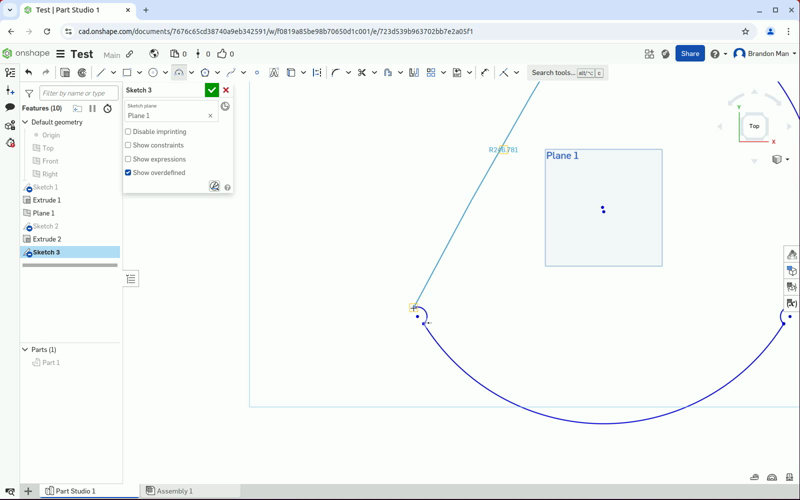
scroll(-6)
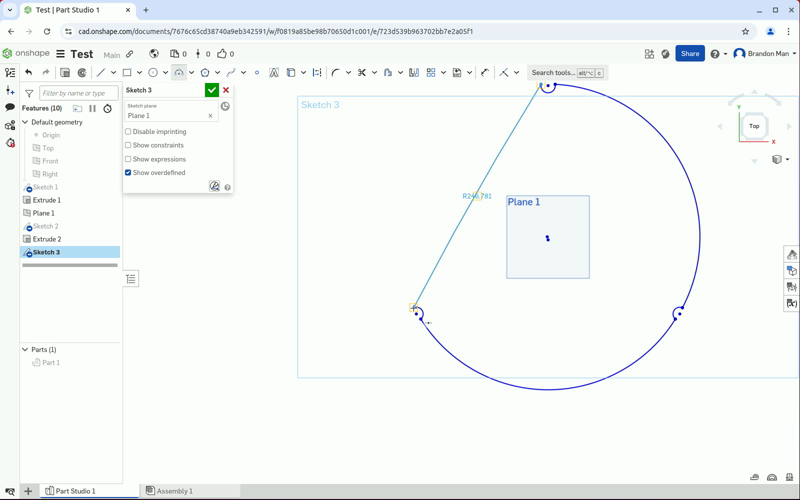
scroll(-6)
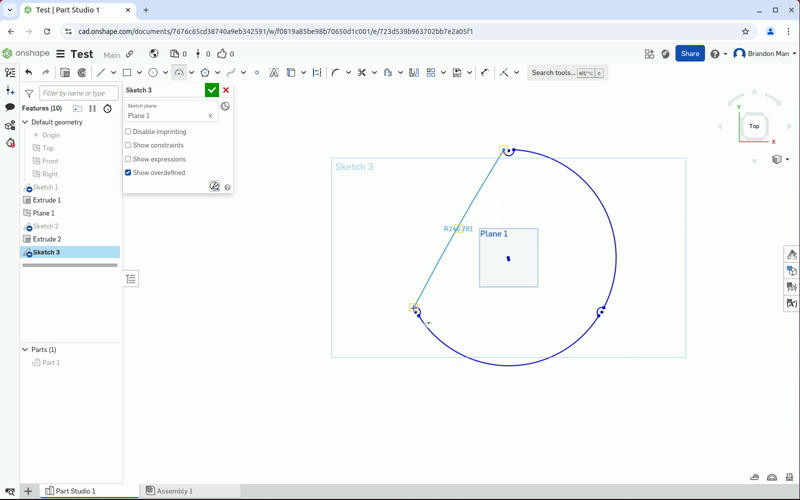
scroll(-6)
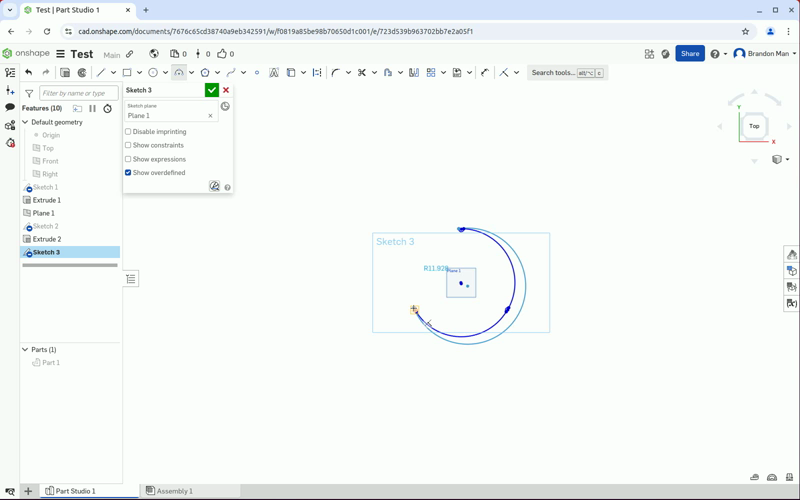
key_down(shift)
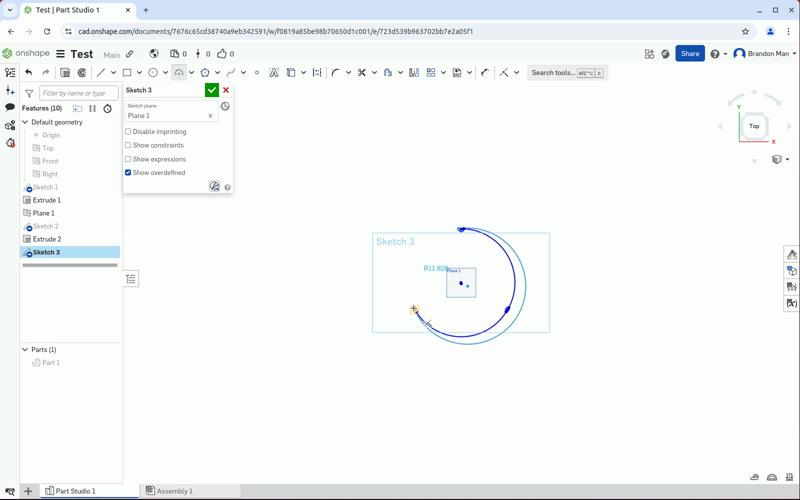
mouse_move(414, 255)
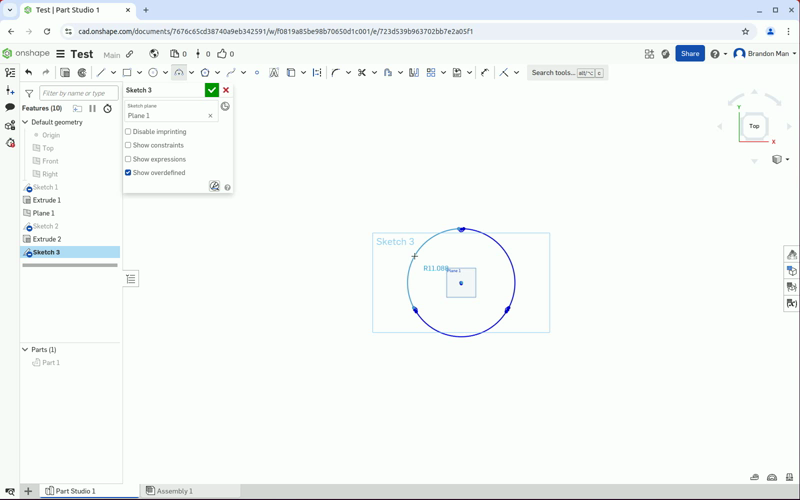
click(414, 255)
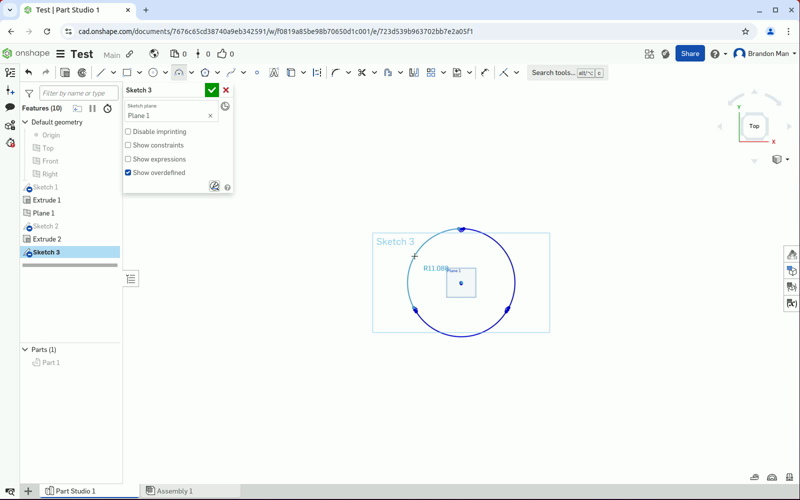
key_up(shift)
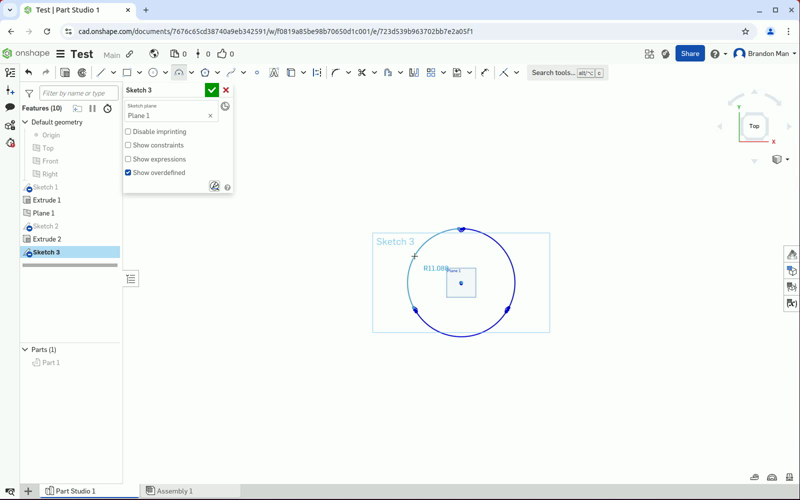
key(esc)
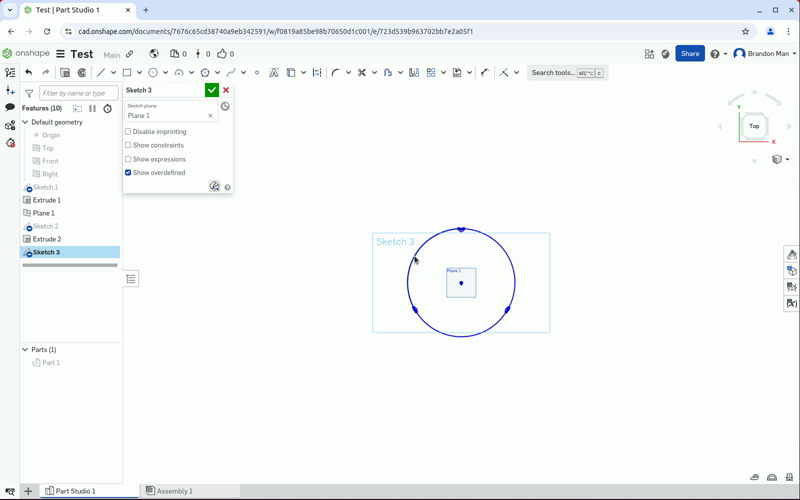
key(c)
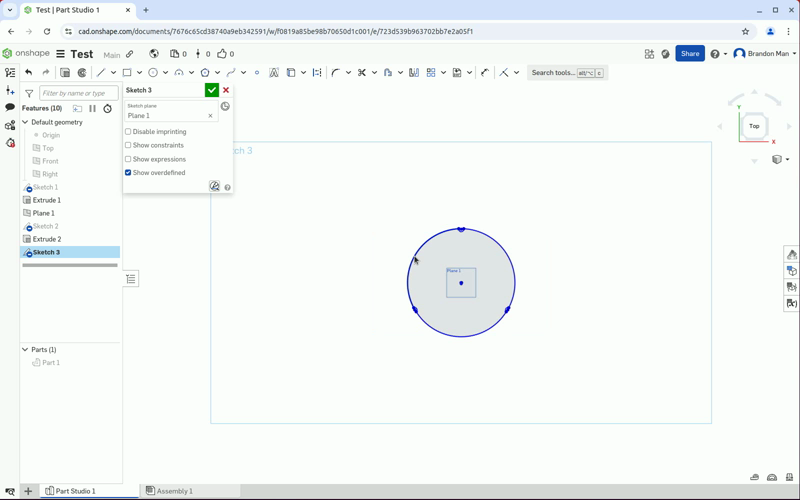
key_down(shift)
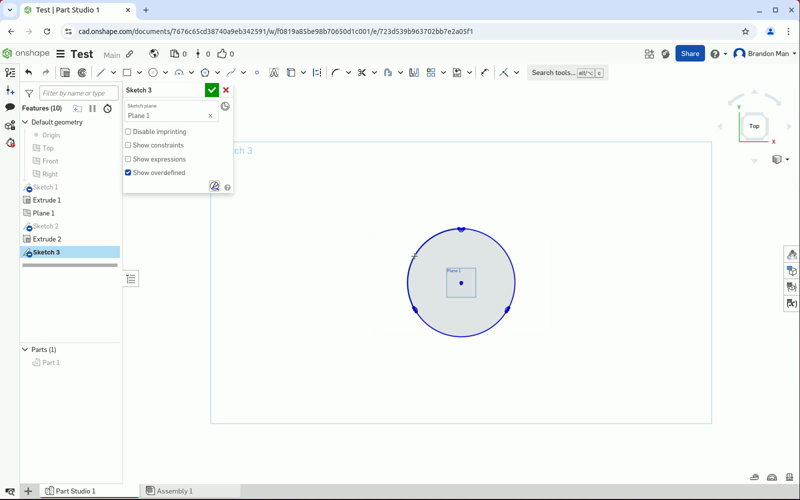
mouse_move(461, 283)
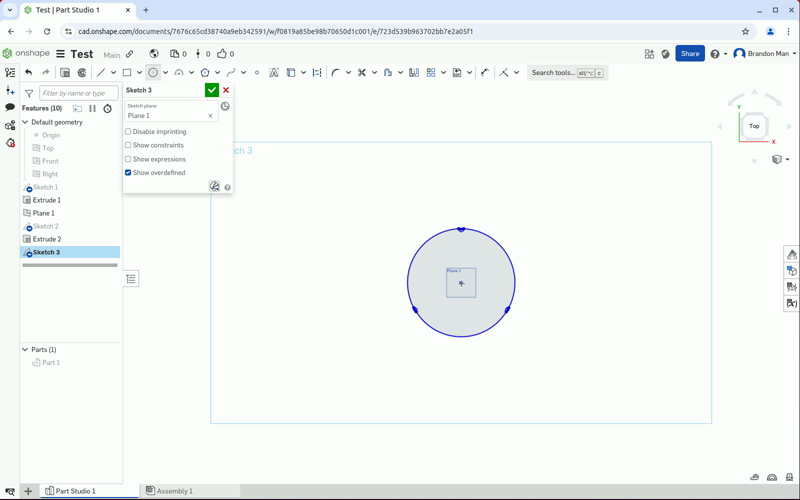
scroll(6)
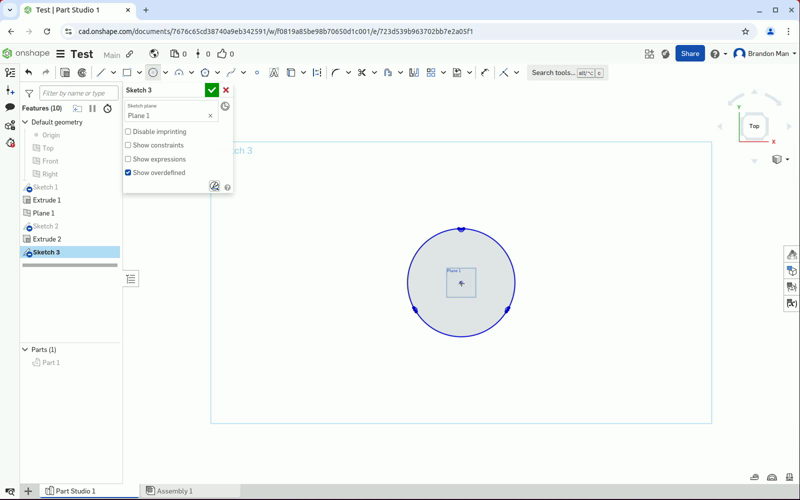
scroll(6)
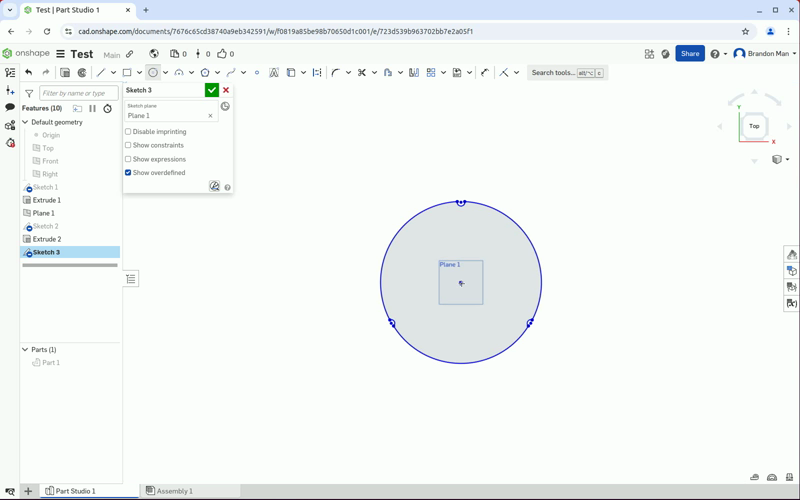
scroll(6)
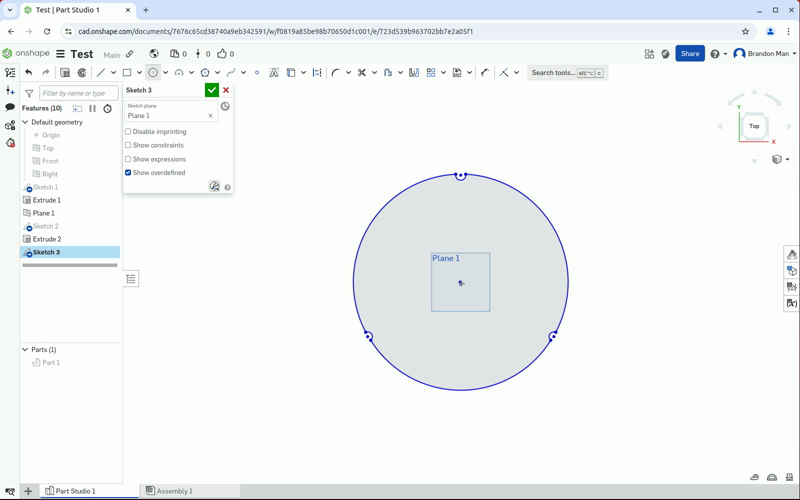
scroll(6)
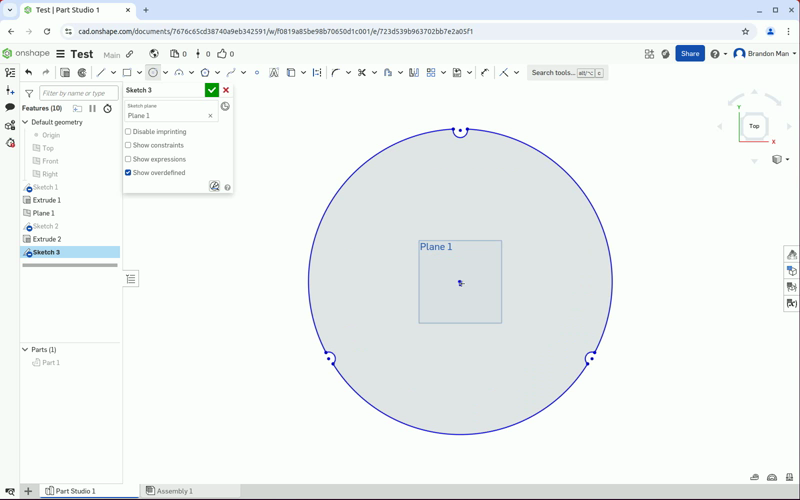
scroll(6)
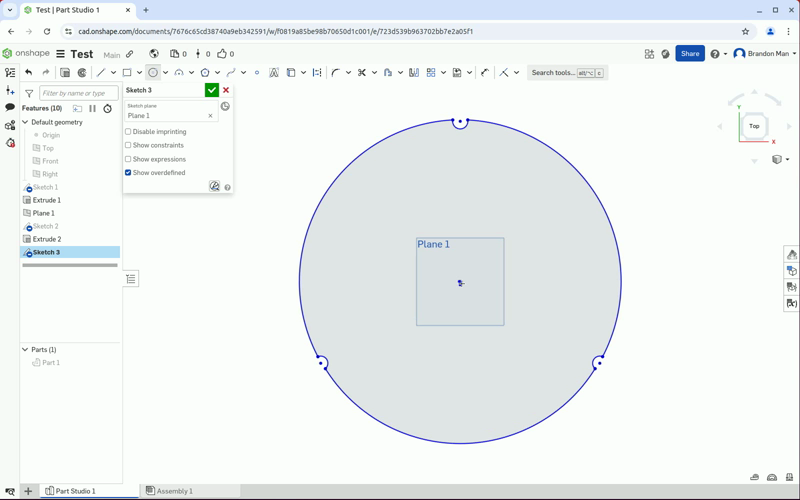
scroll(6)
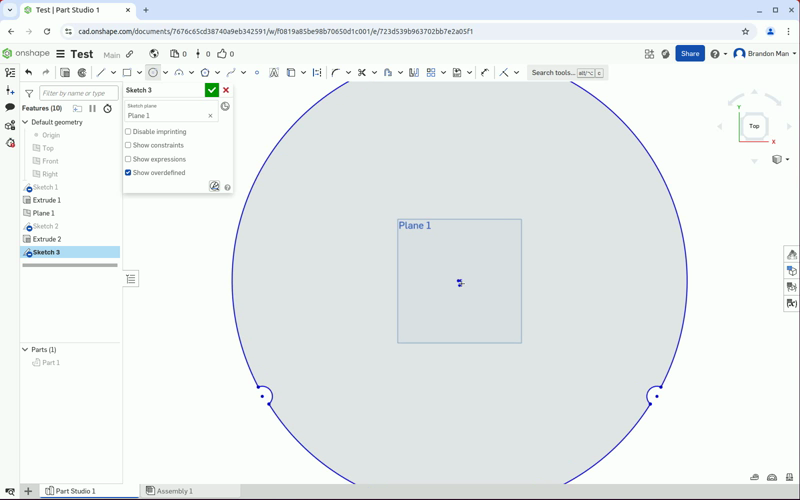
scroll(6)
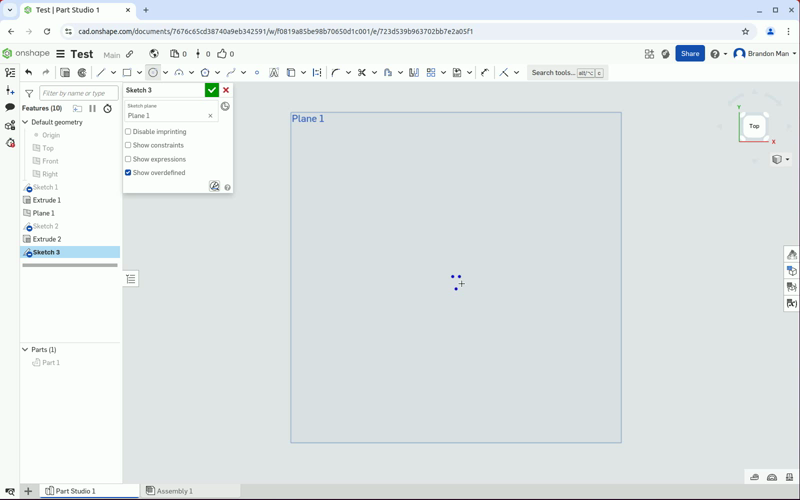
click(461, 283)
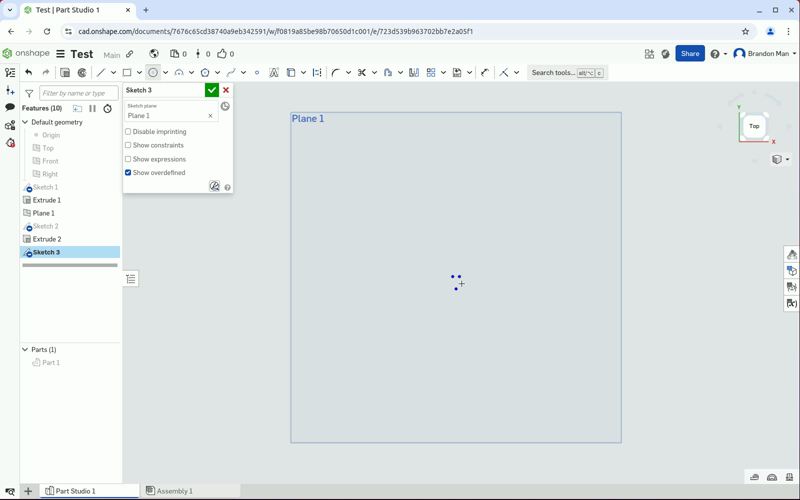
scroll(-6)
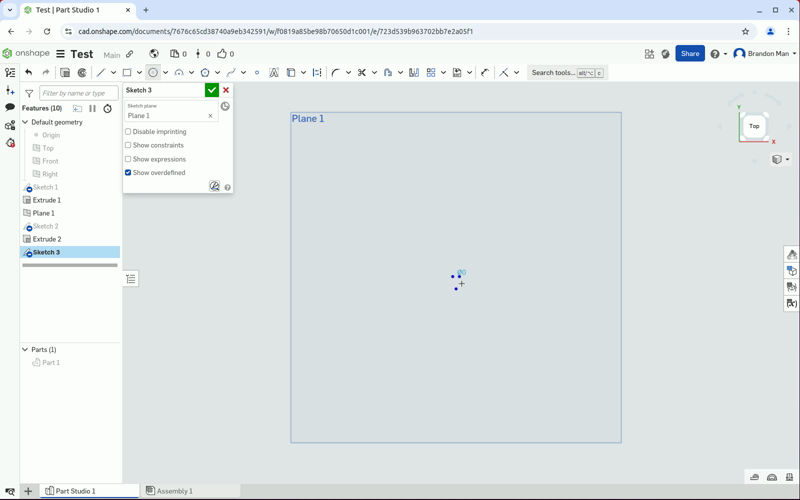
scroll(-6)
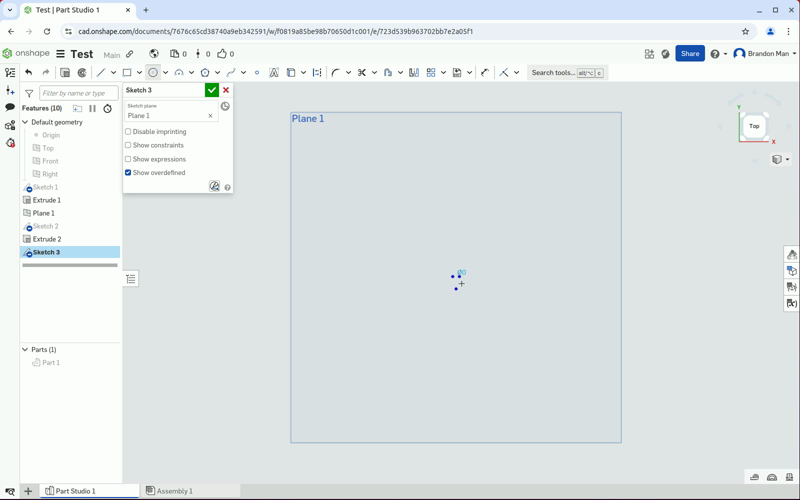
scroll(-6)
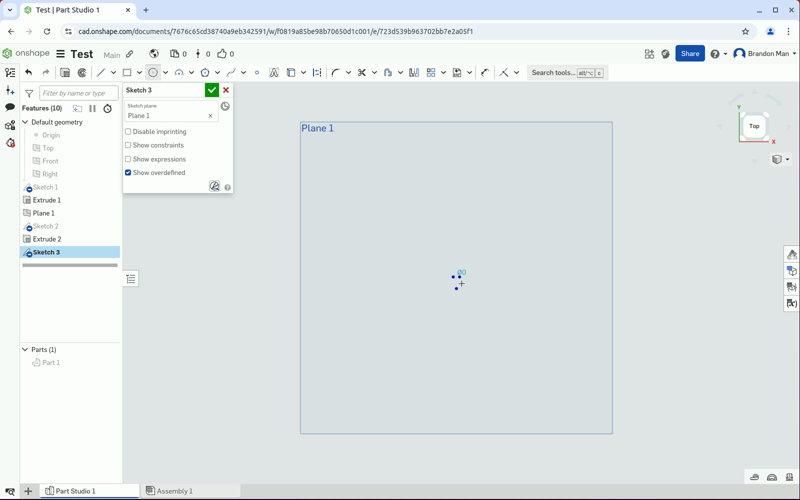
scroll(-6)
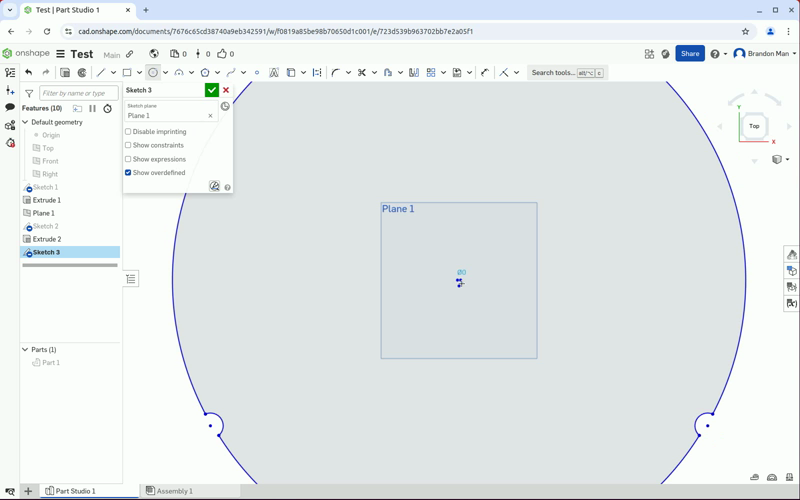
scroll(-6)
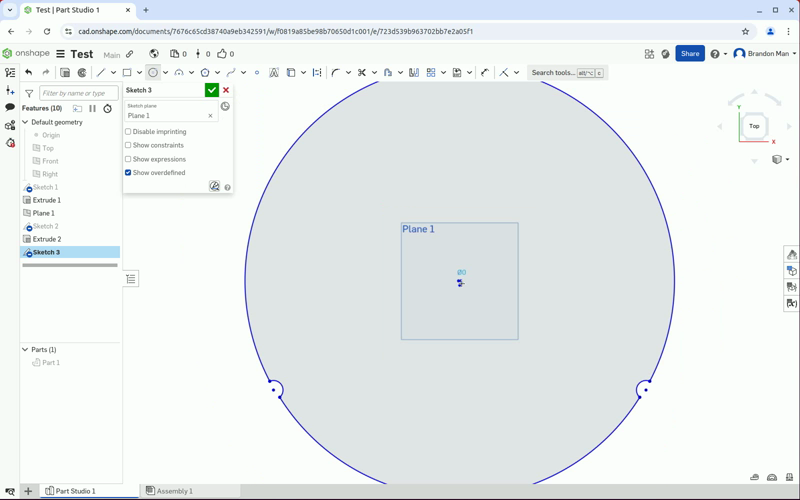
scroll(-6)
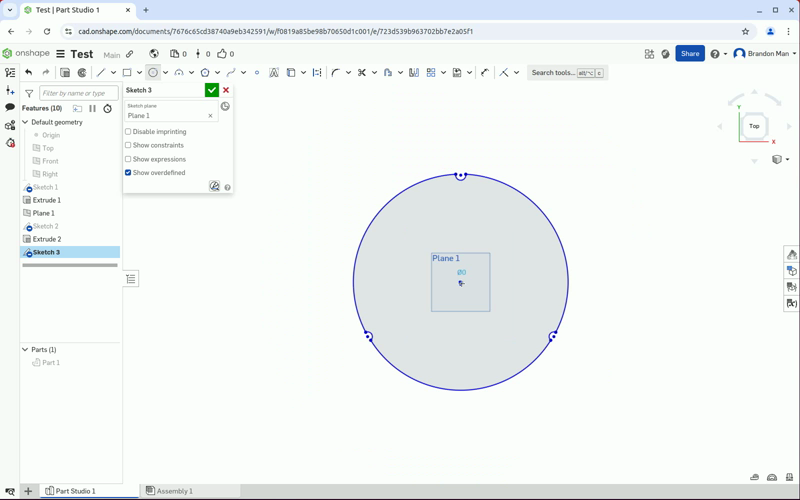
scroll(-6)
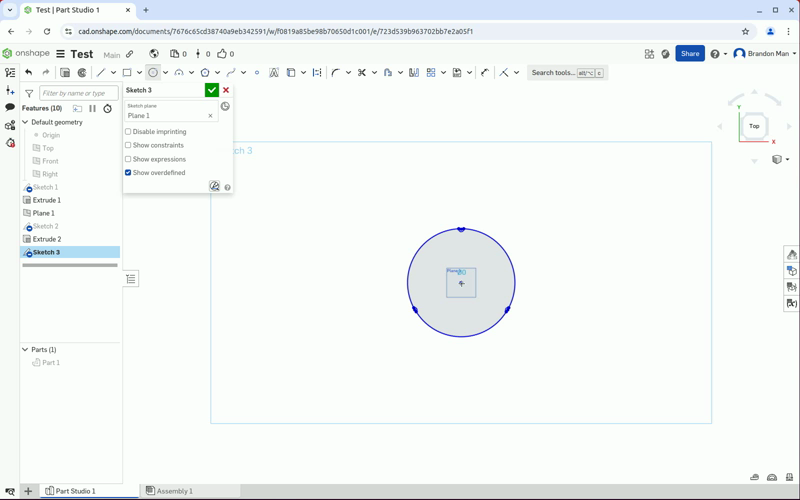
key_up(shift)
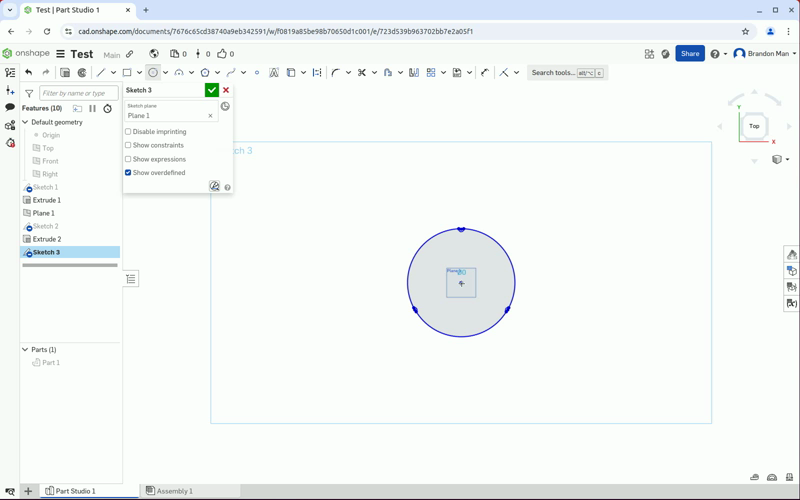
mouse_move(508, 283)
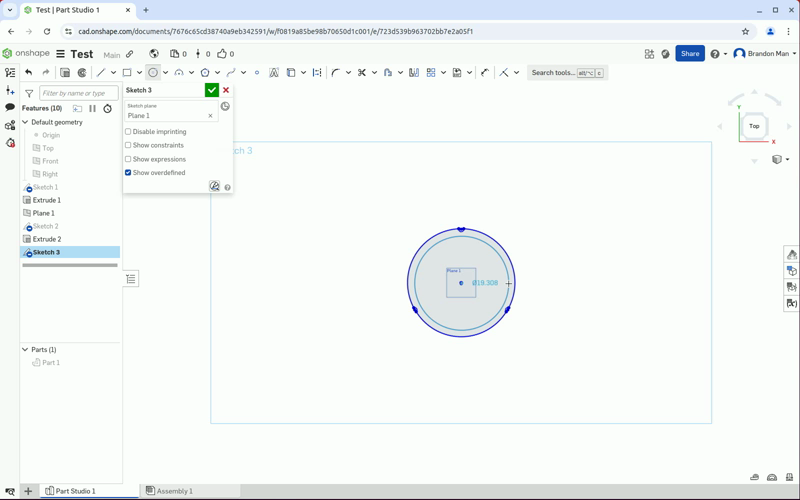
click(508, 283)
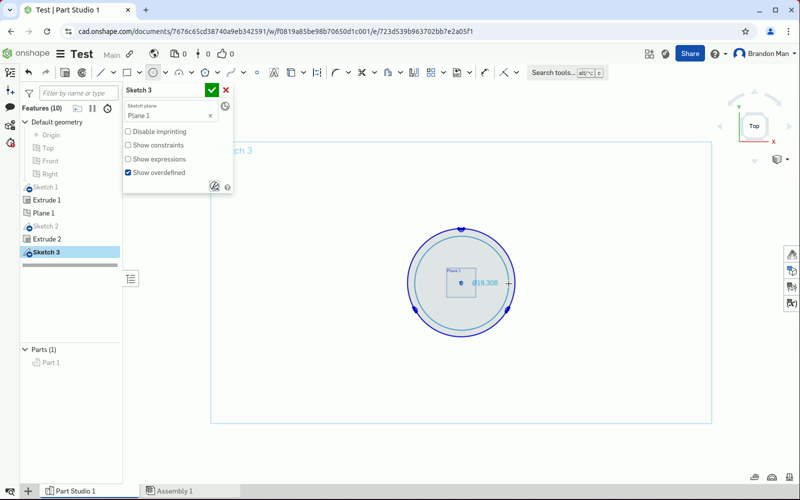
key(esc)
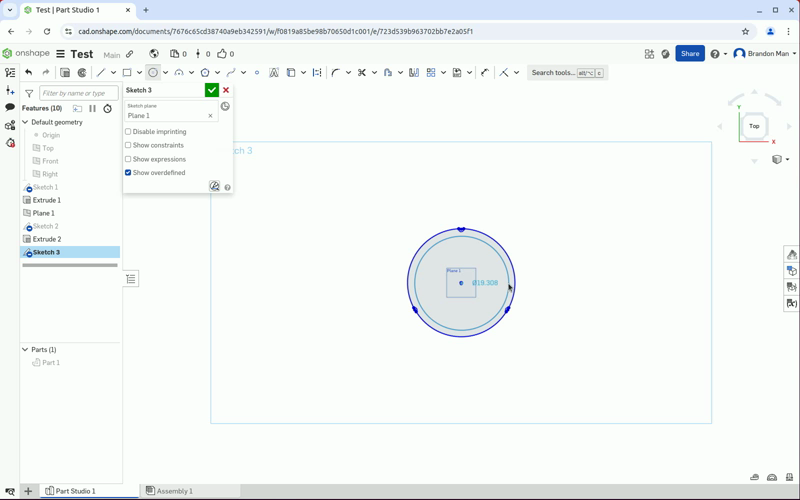
mouse_move(454, 231)
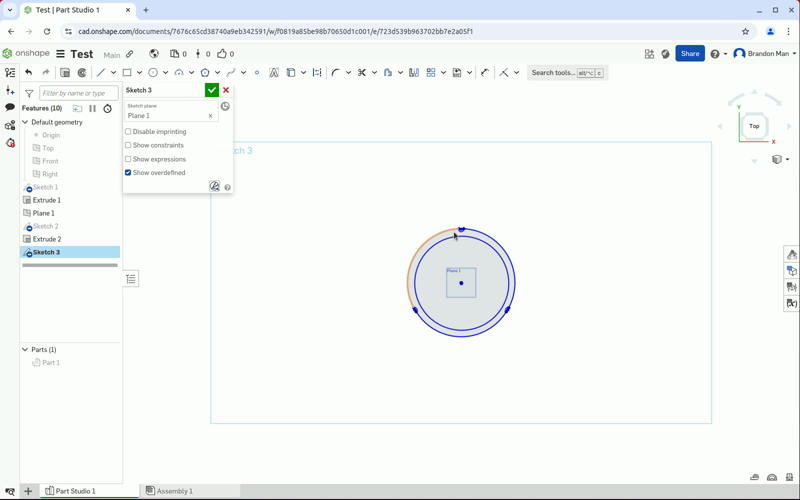
click(454, 231)
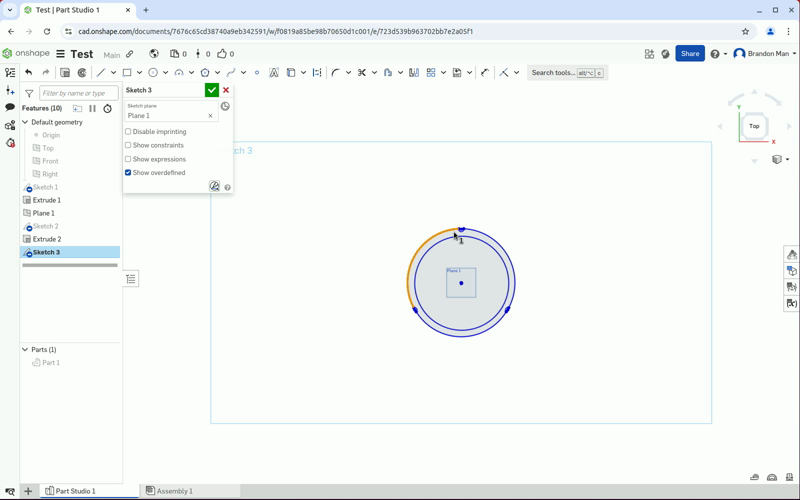
mouse_move(73, 352)
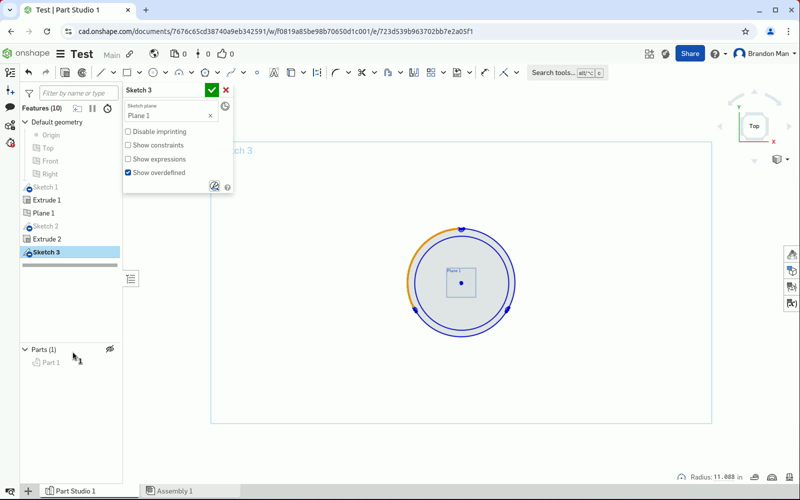
key(shift+y)
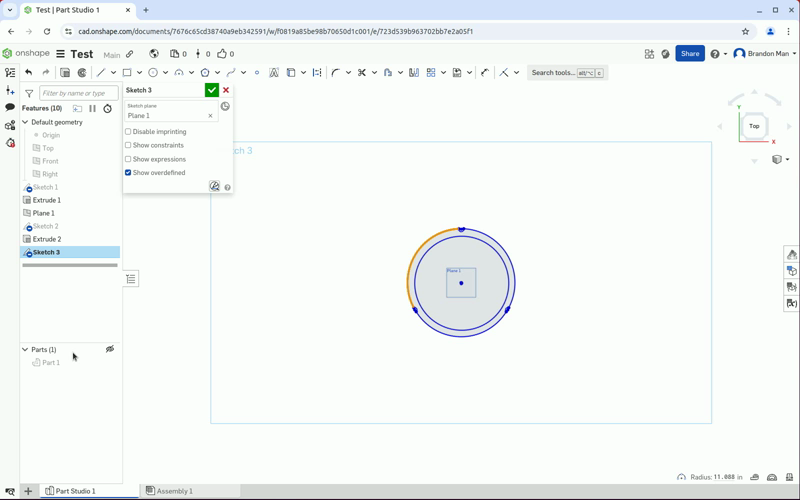
key(shift+e)
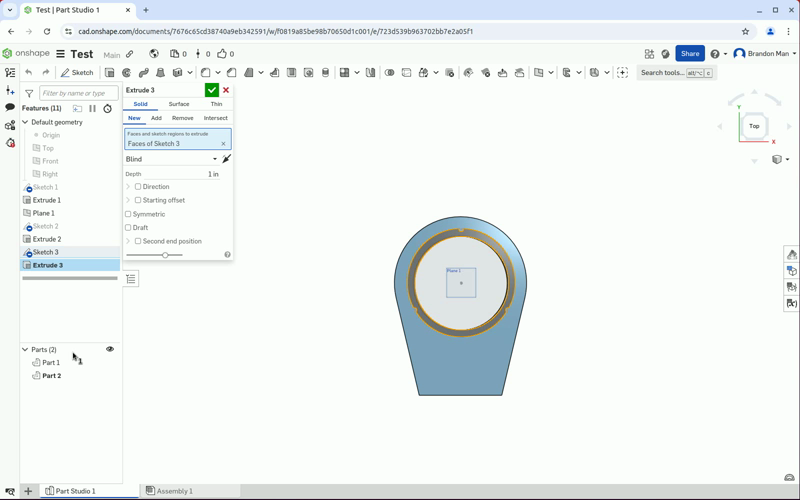
mouse_move(143, 106)
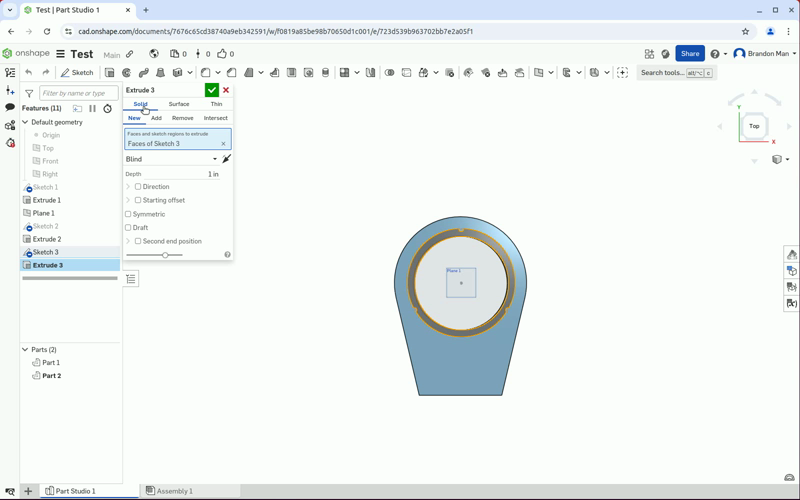
click(143, 106)
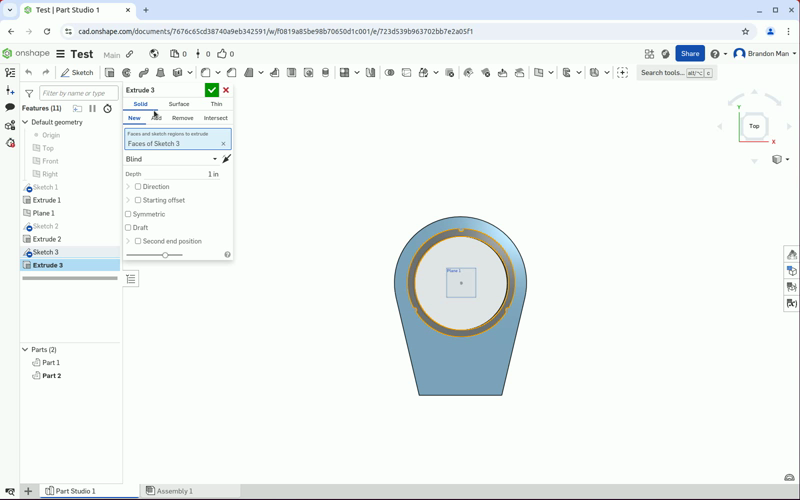
mouse_move(186, 120)
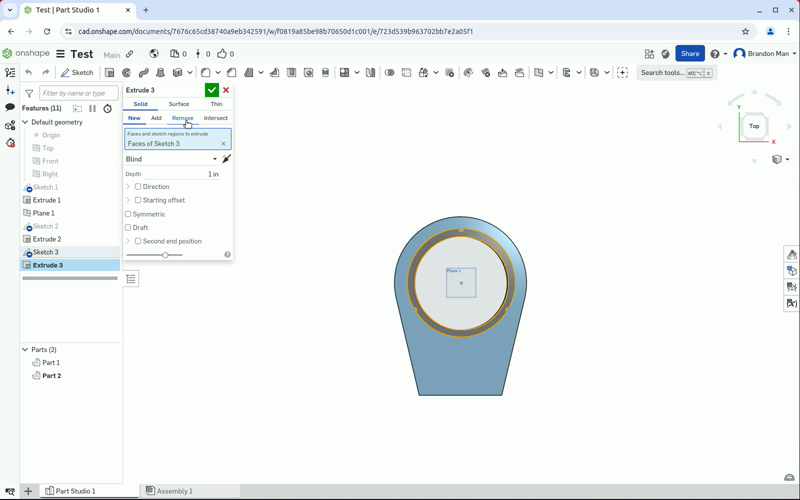
click(186, 120)
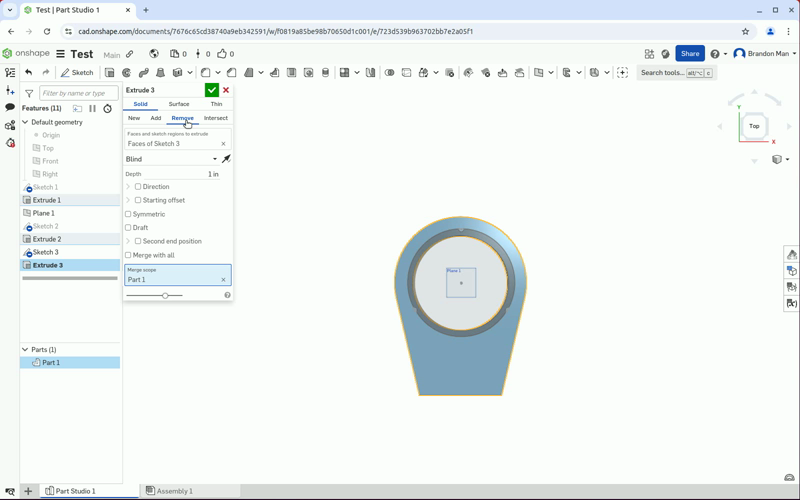
key(tab, 4)
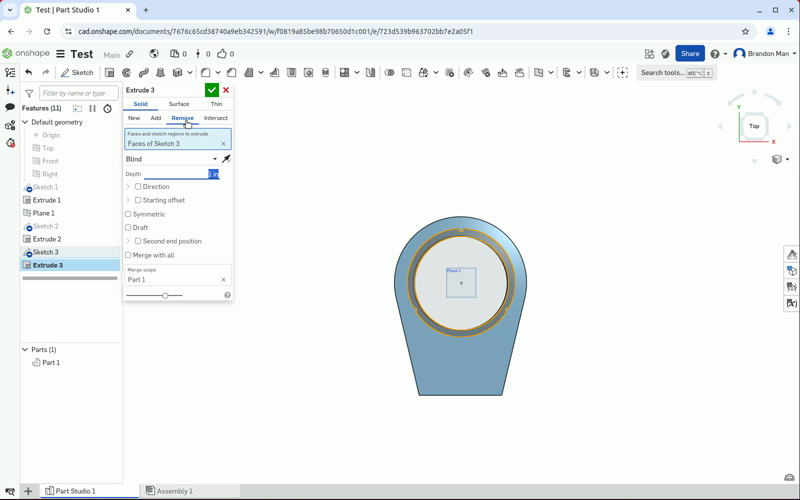
text(10.11)
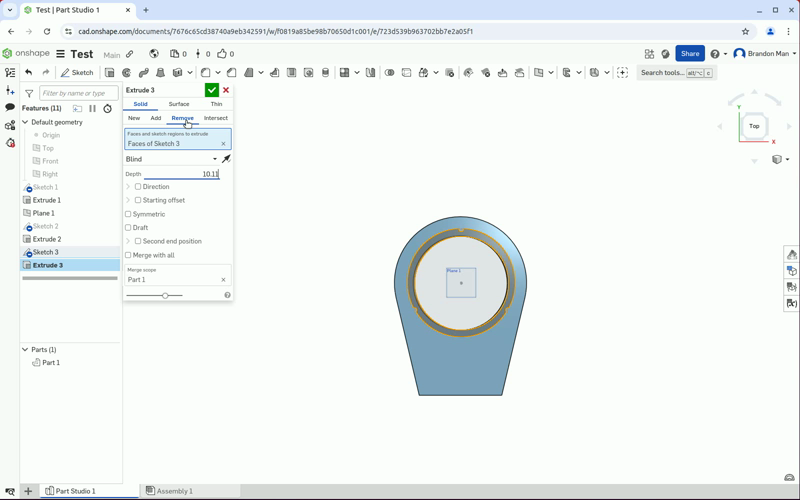
key(tab, 6)
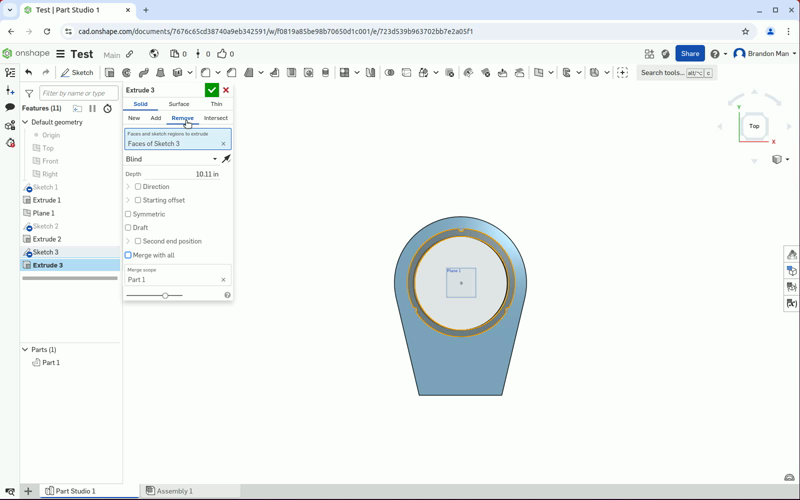
key(space)
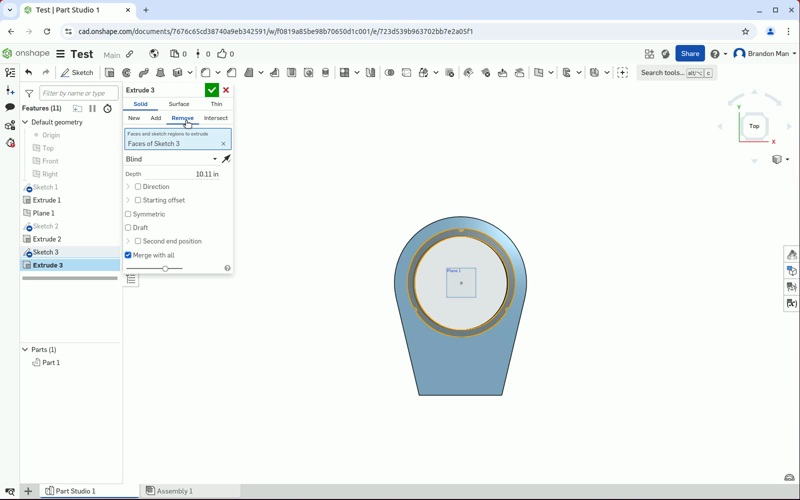
key(enter)
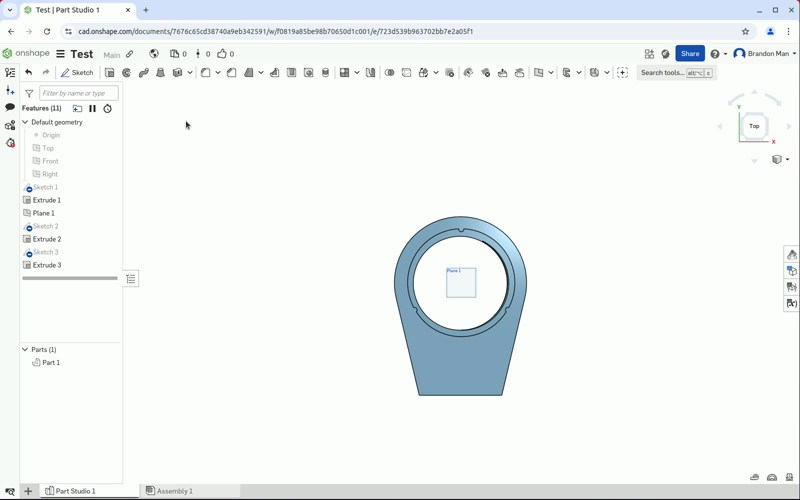
key(shift+h)
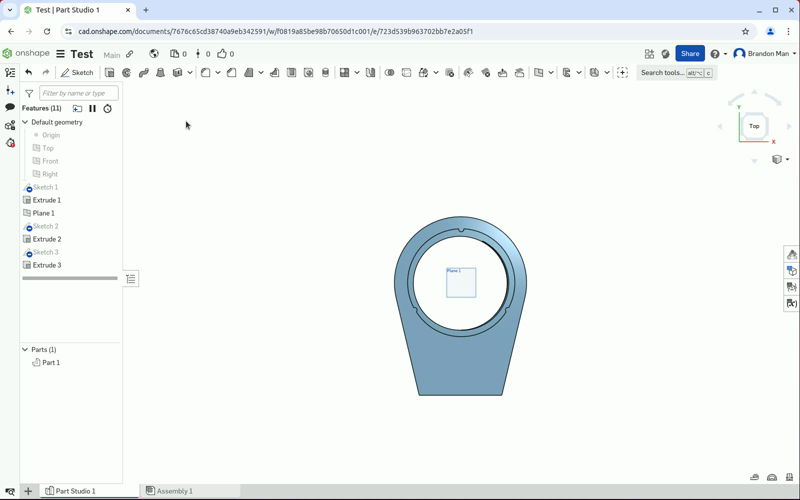
key(shift+h)
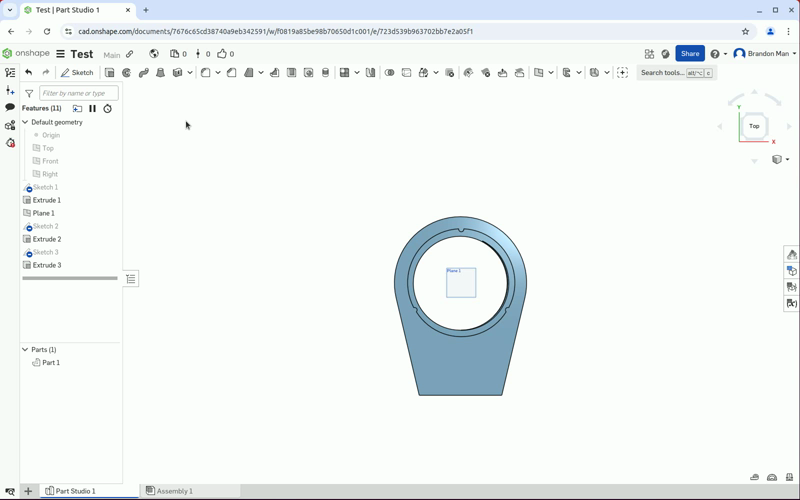
mouse_move(73, 189)
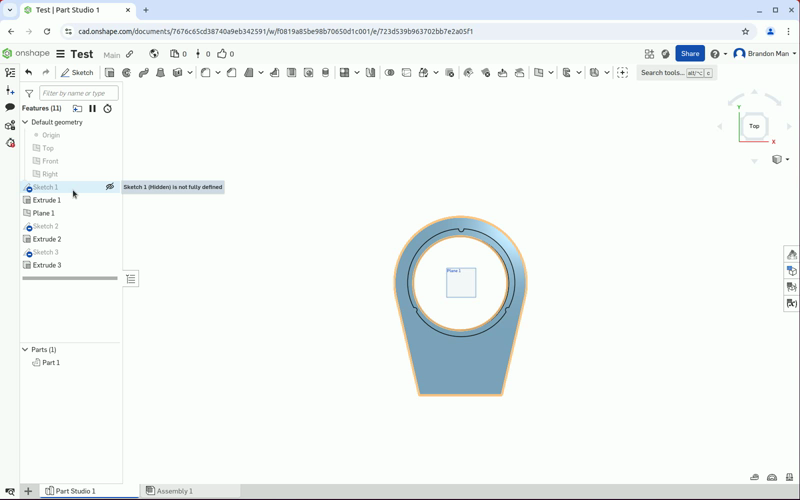
click(73, 189)
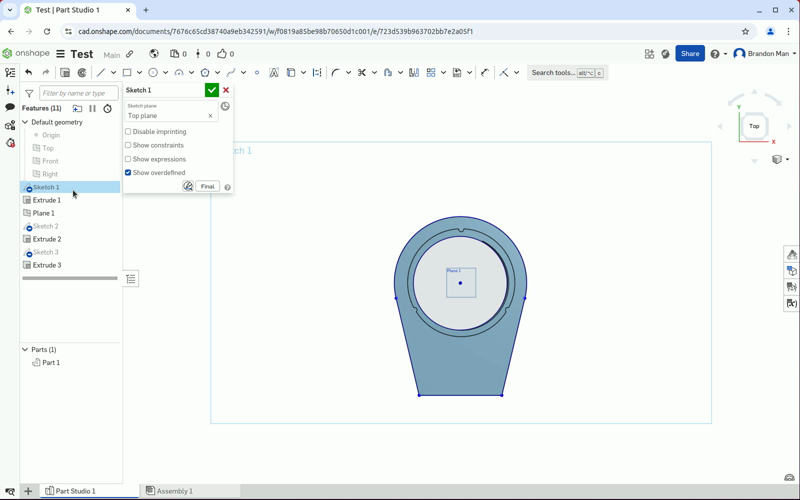
mouse_move(229, 92)
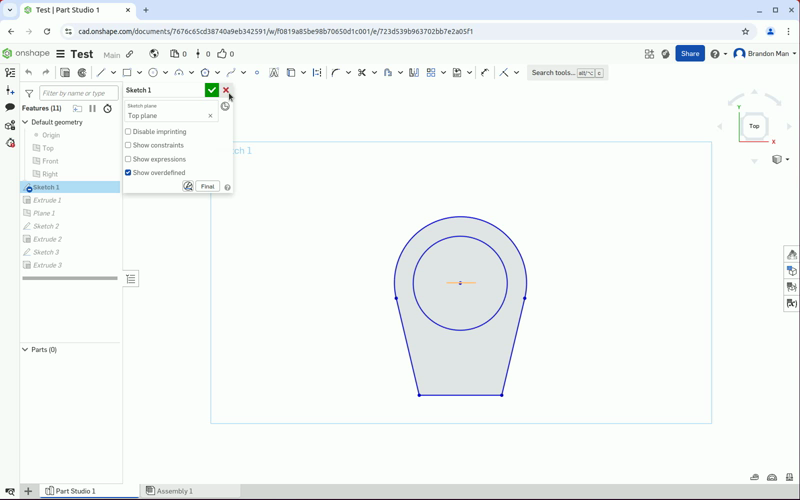
click(229, 92)
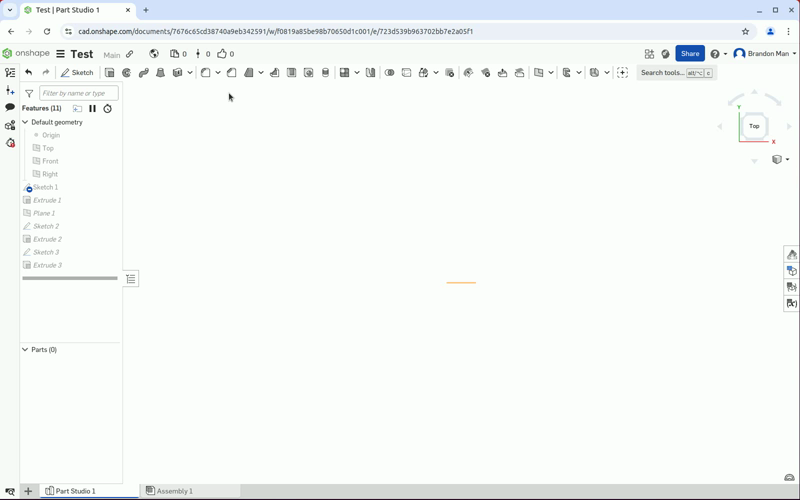
mouse_move(73, 352)
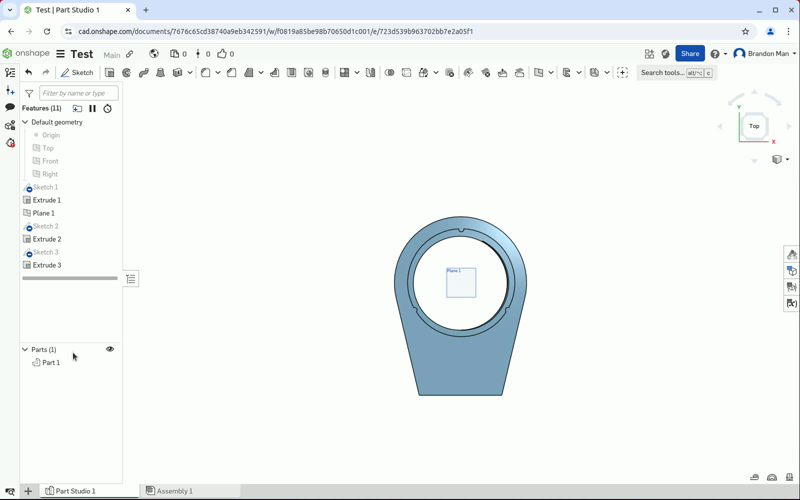
key(y)
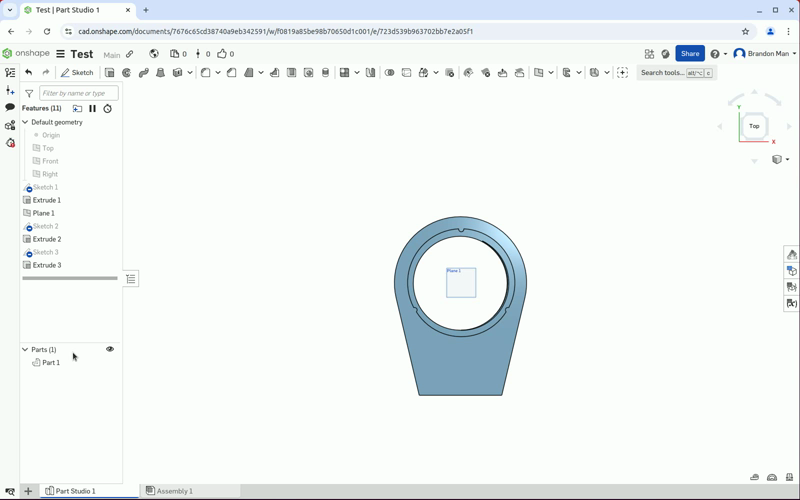
key(shift+p)
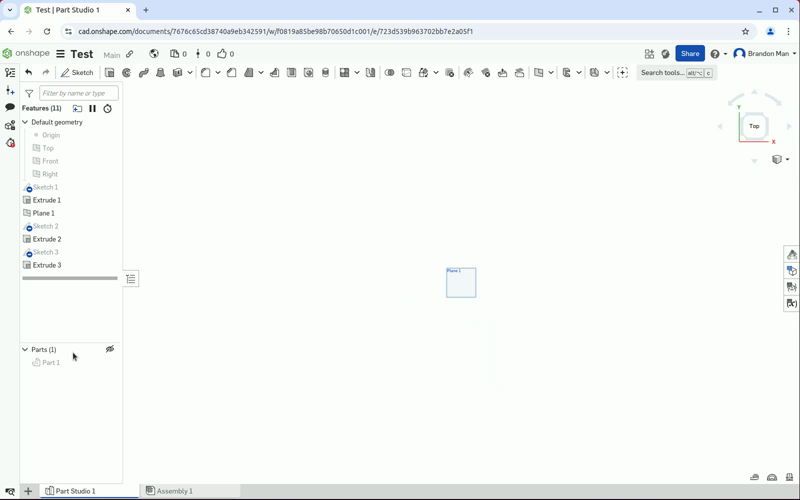
key(space)
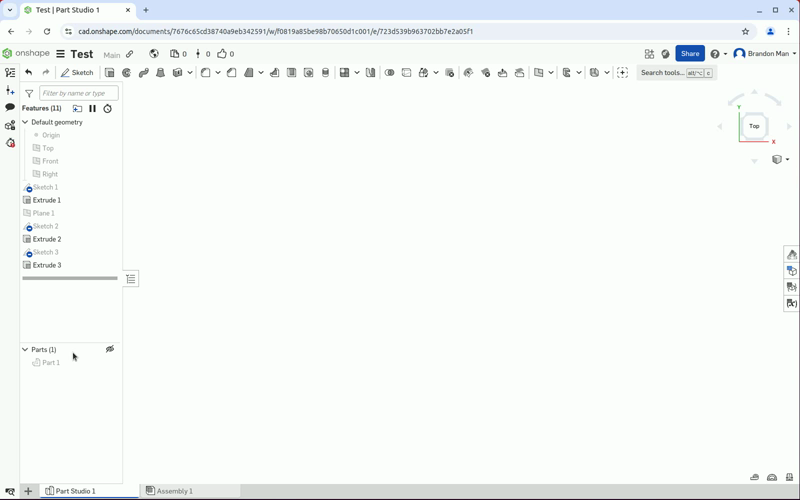
key_down(shift)
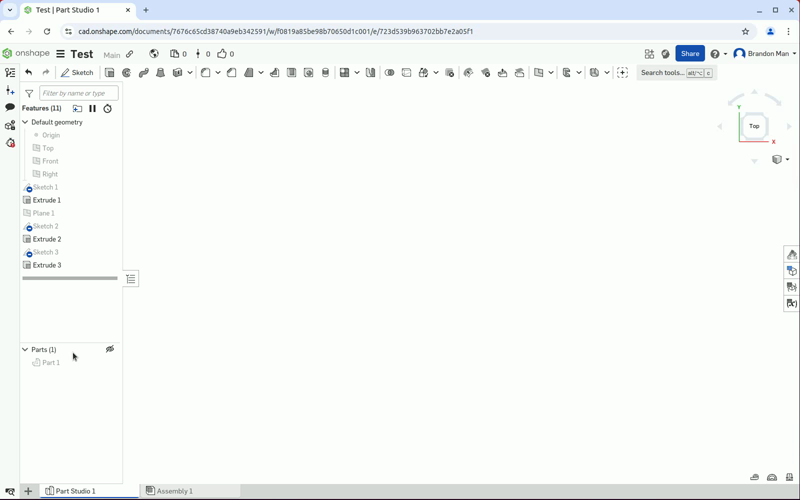
key(up)
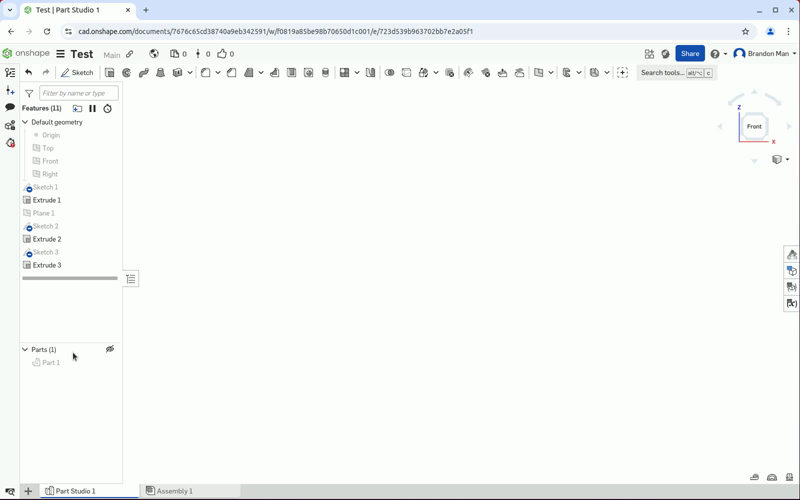
key_up(shift)
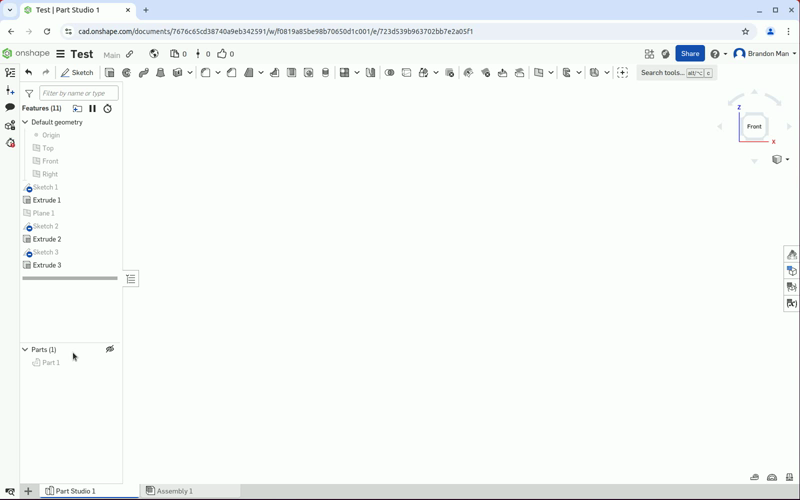
mouse_move(73, 352)
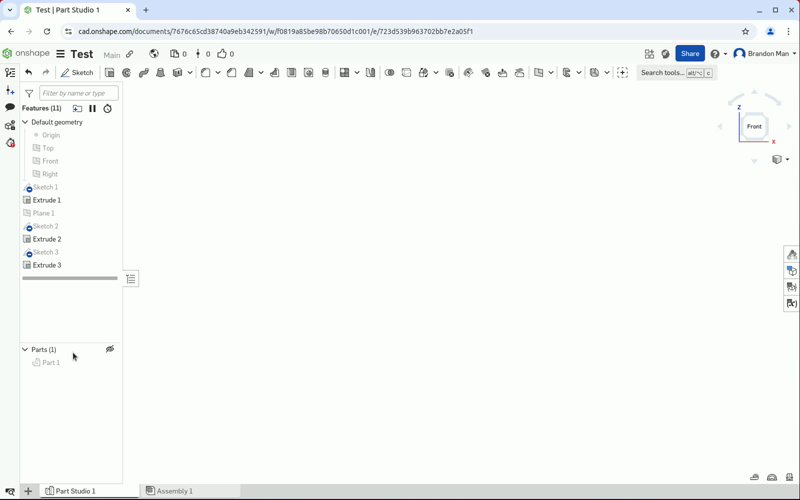
key(shift+y)
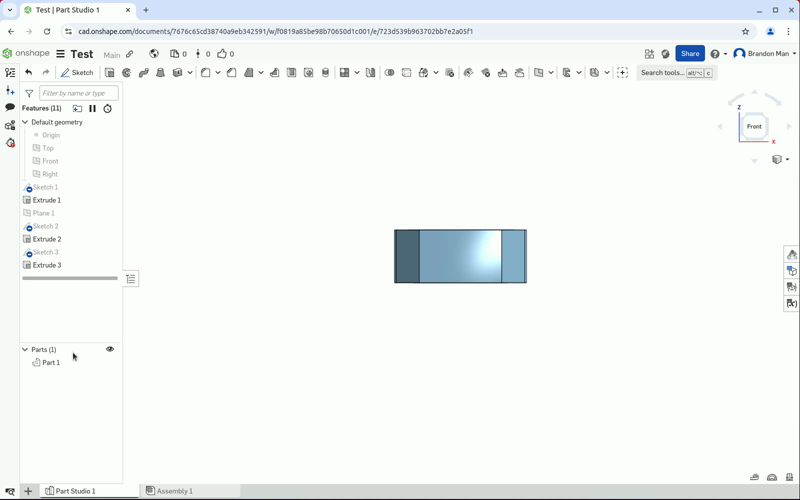
mouse_move(541, 75)
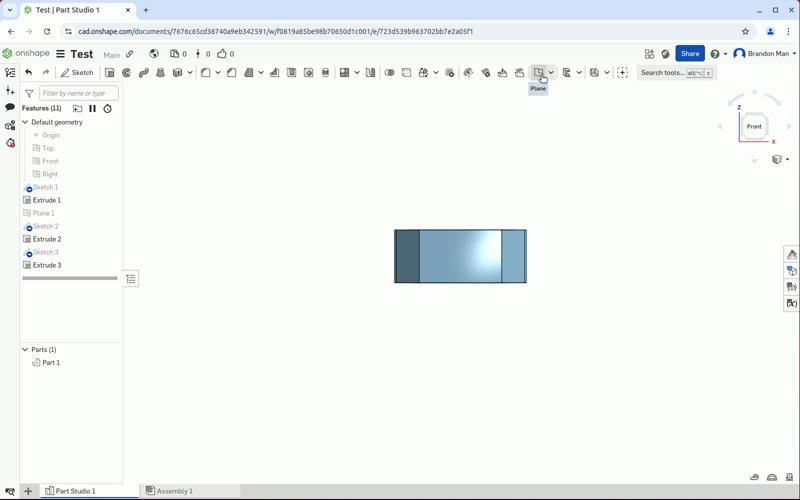
click(541, 75)
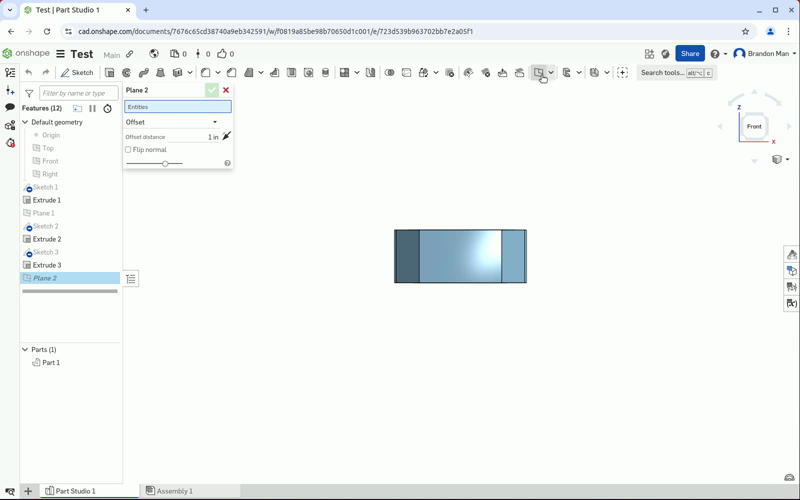
mouse_move(73, 163)
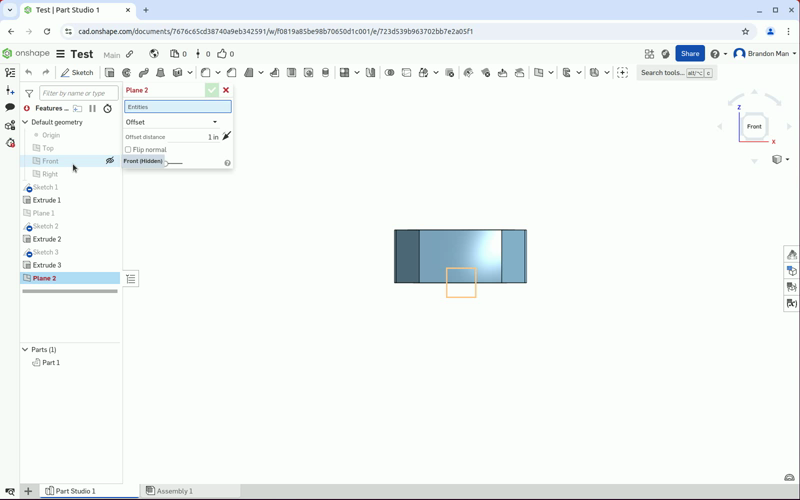
click(73, 163)
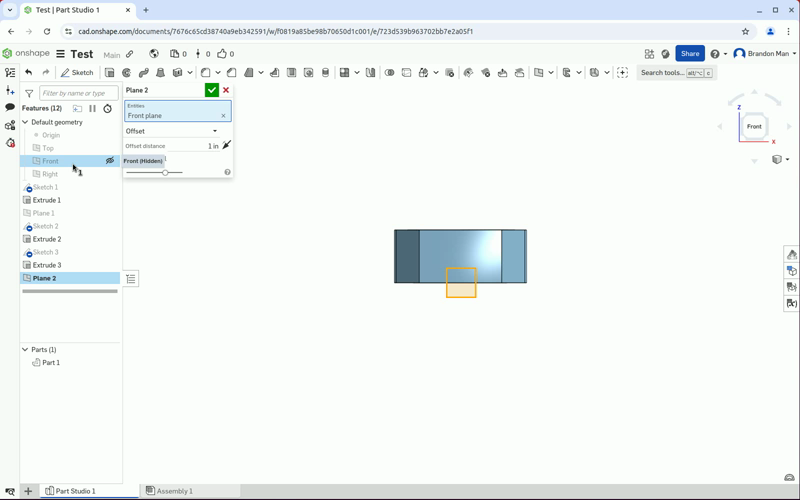
key(tab, 2)
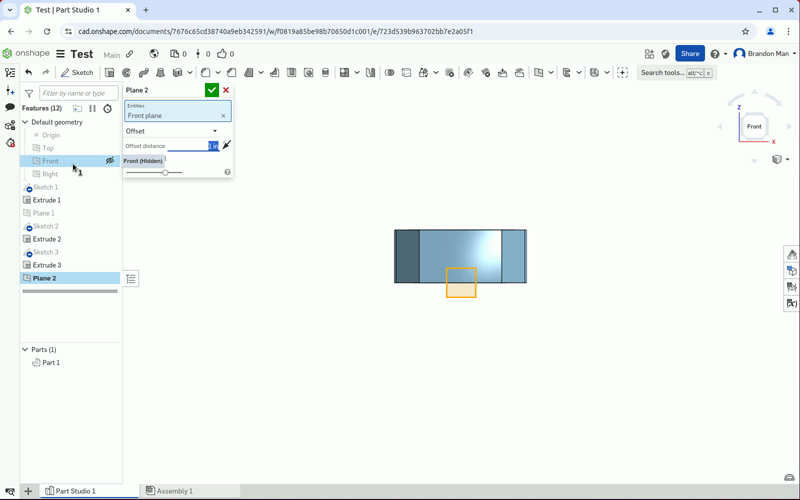
text(23.108)
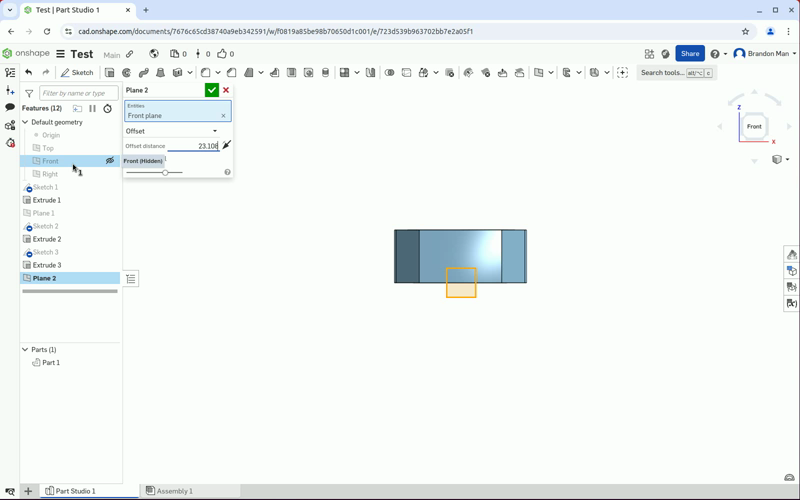
key(enter, 2)
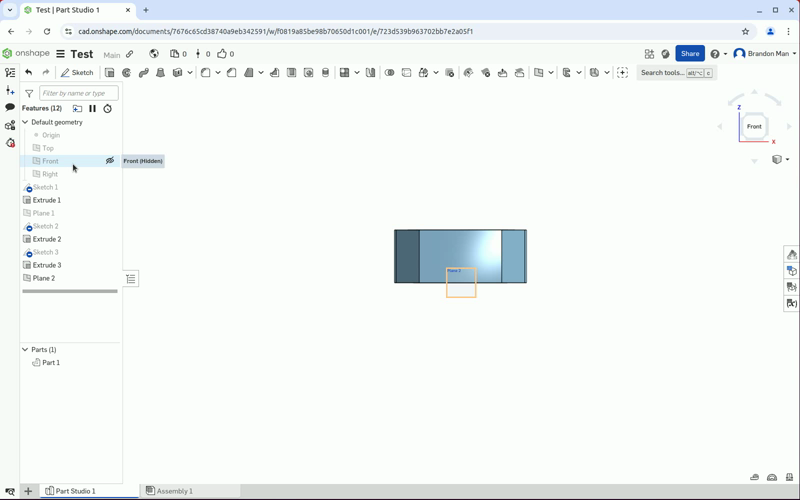
key(shift+s)
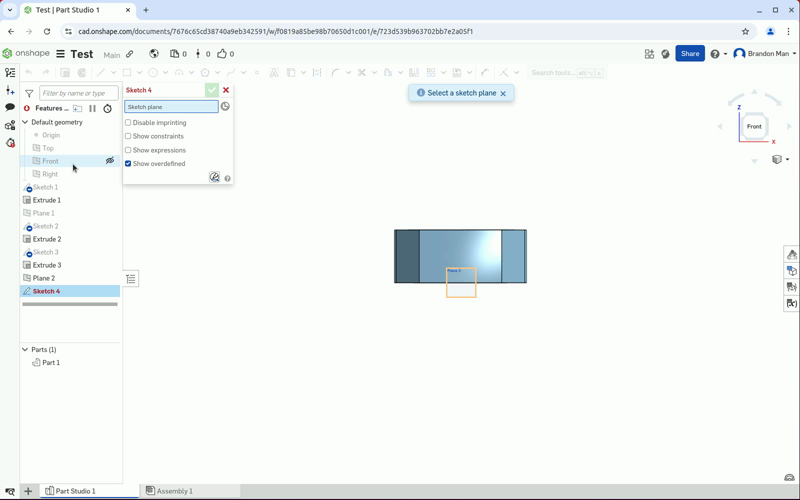
mouse_move(73, 280)
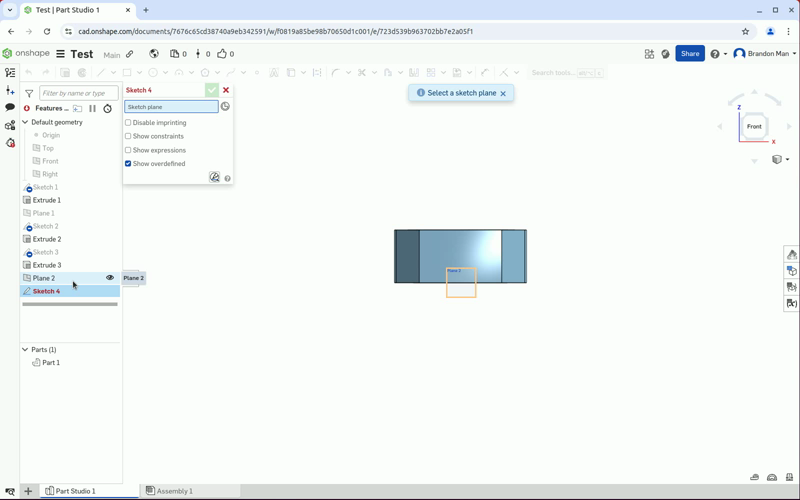
click(73, 280)
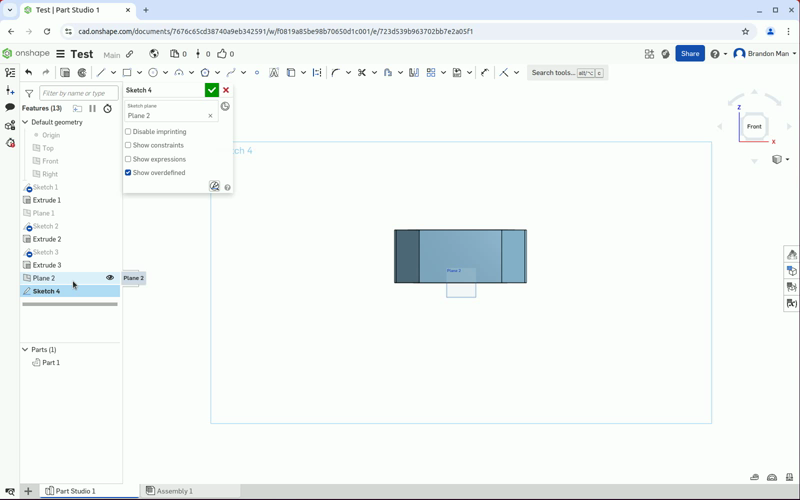
mouse_move(73, 352)
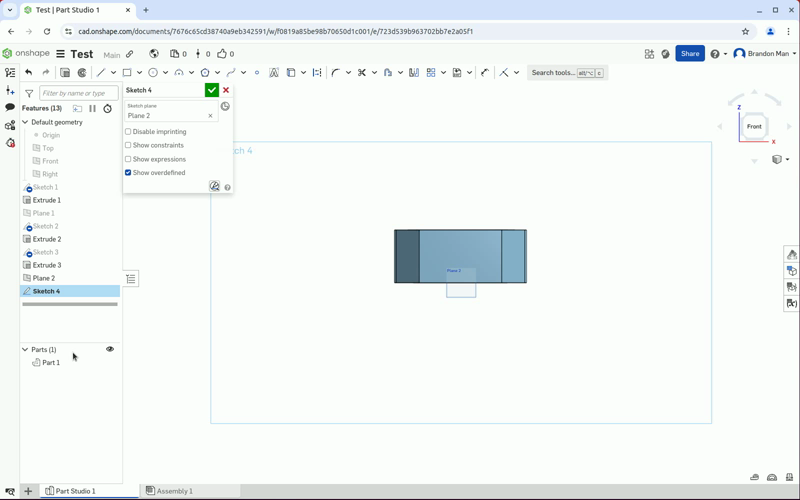
key(y)
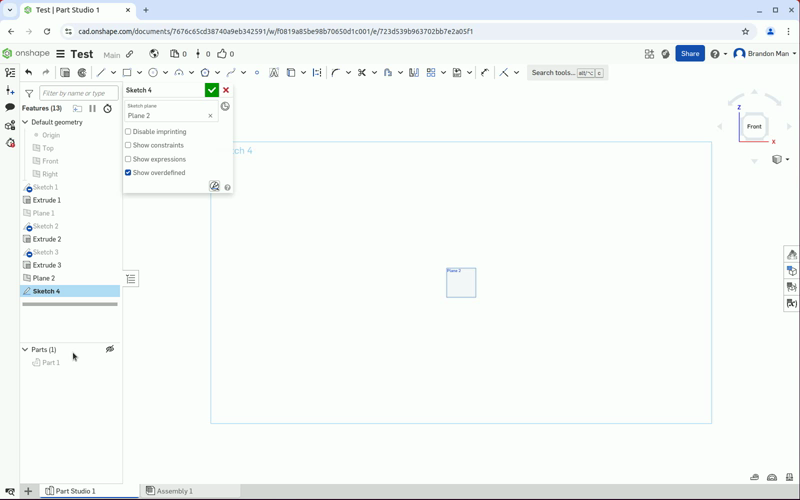
key(c)
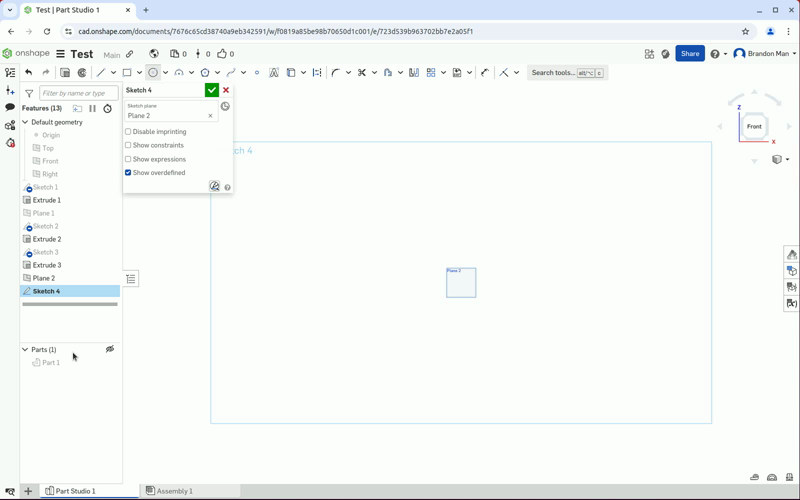
key_down(shift)
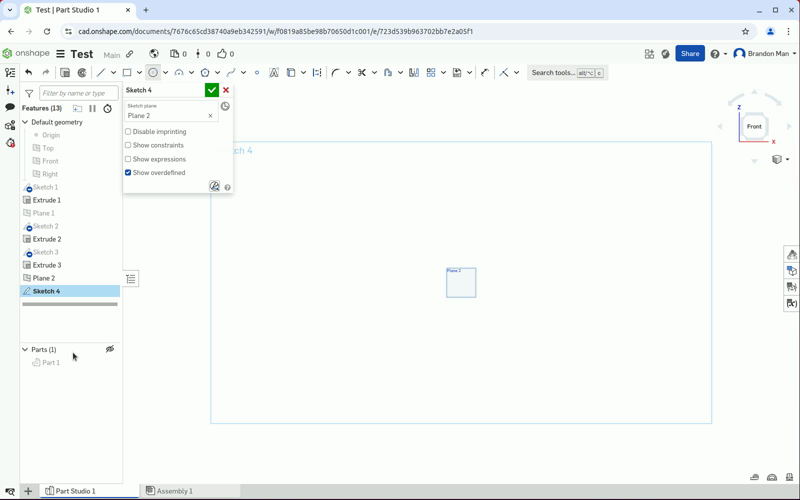
mouse_move(461, 255)
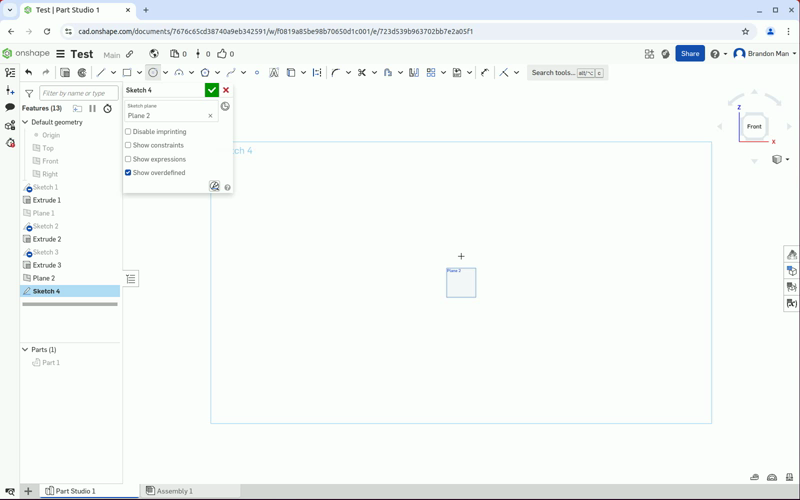
click(461, 255)
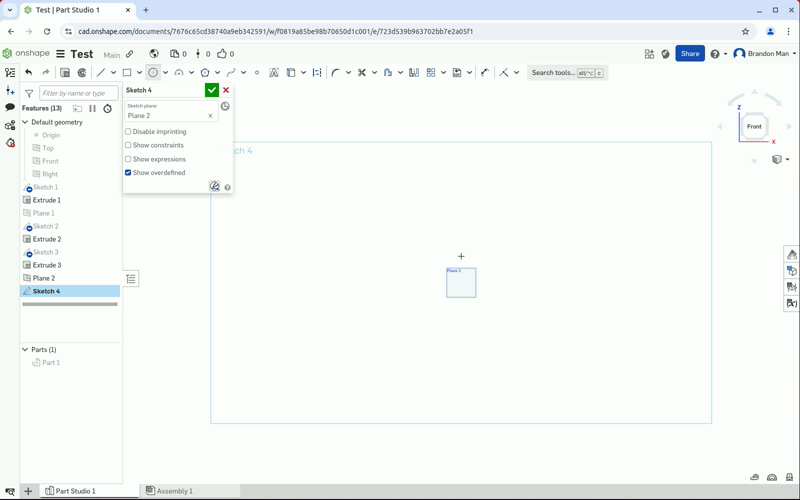
key_up(shift)
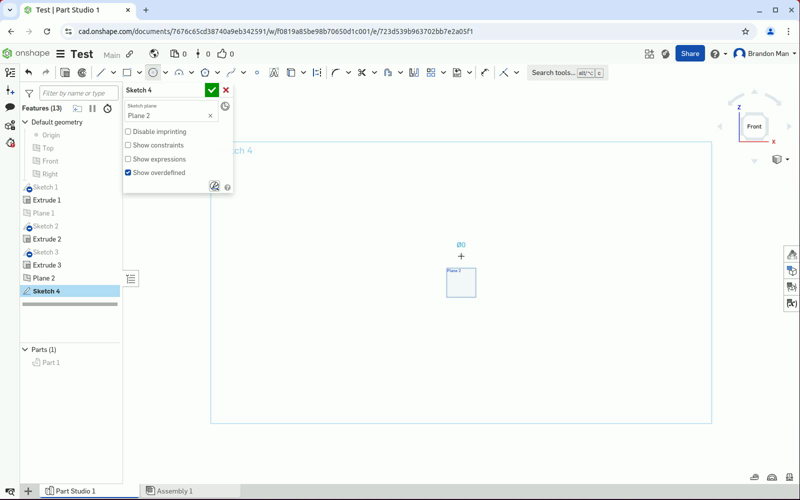
mouse_move(478, 255)
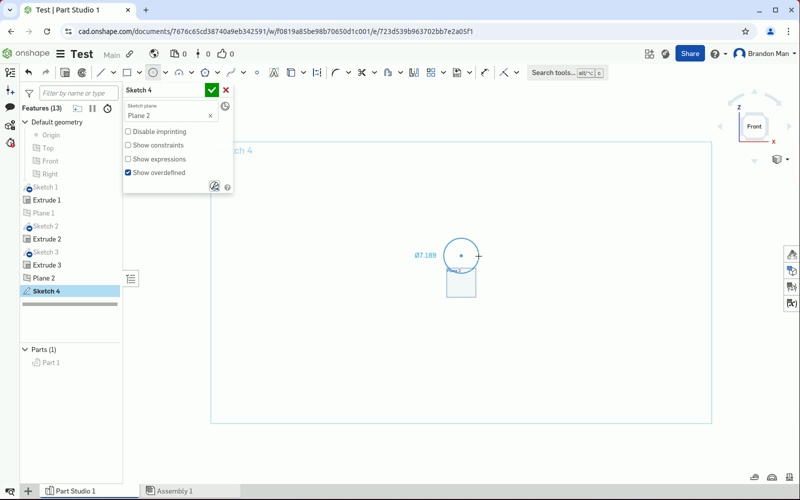
click(478, 255)
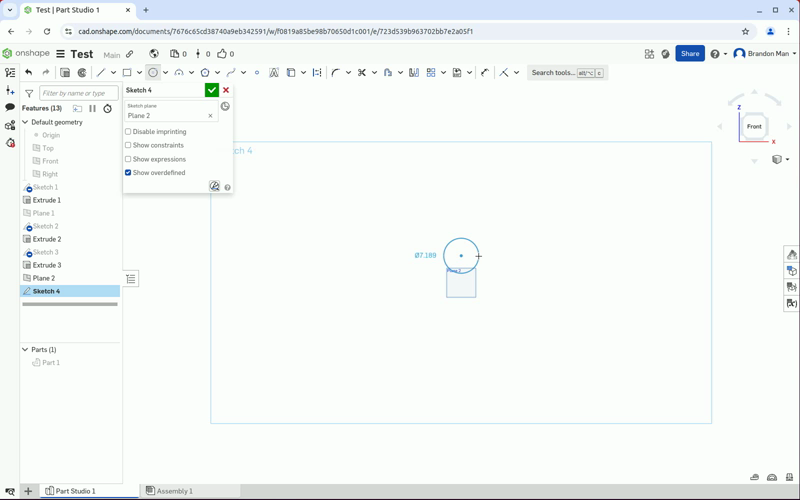
key(esc)
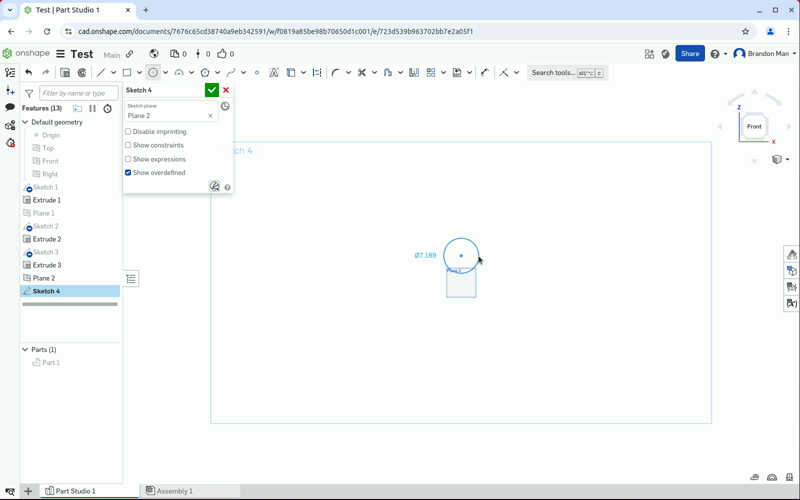
mouse_move(466, 263)
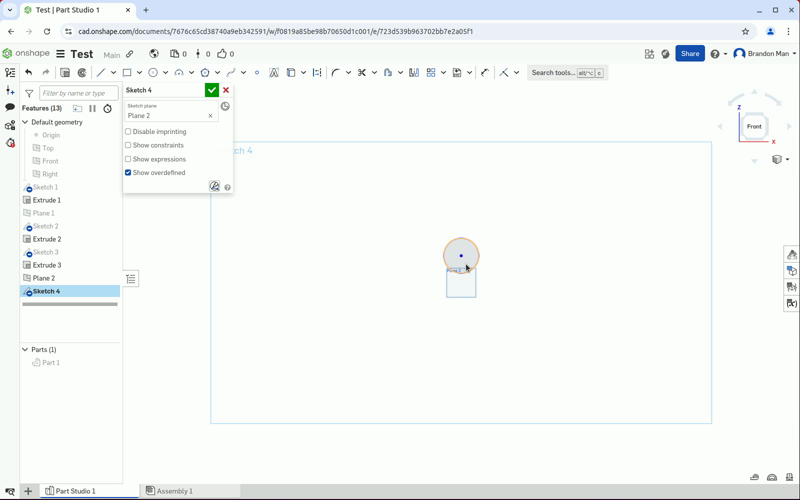
scroll(6)
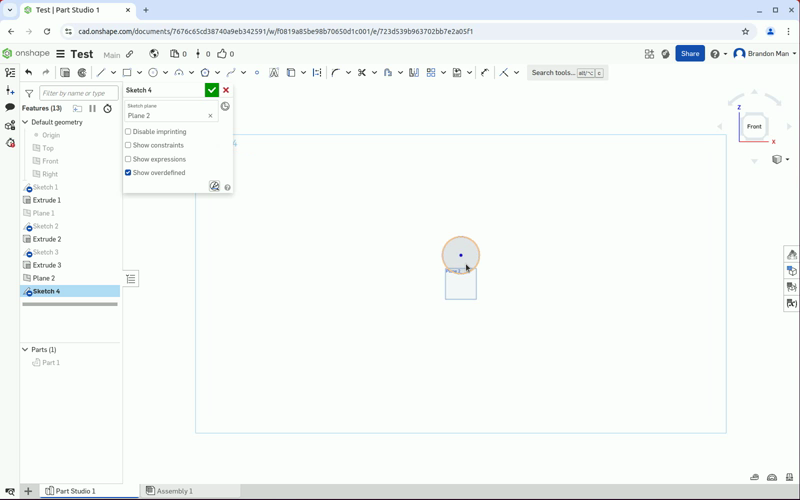
scroll(6)
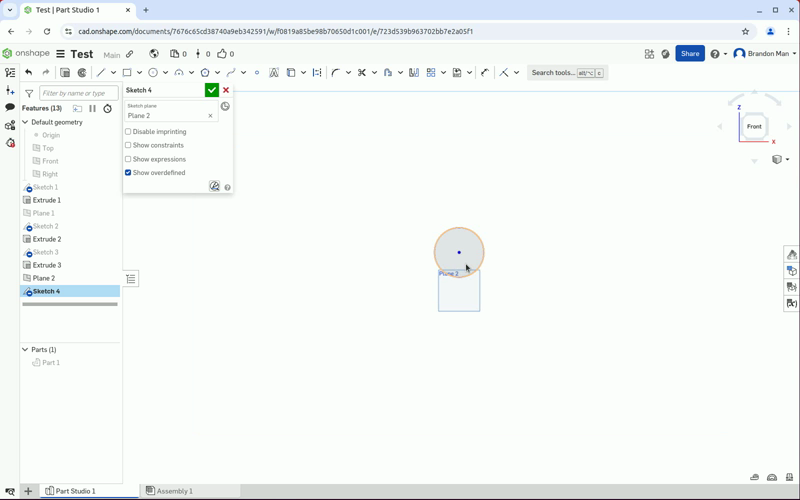
scroll(6)
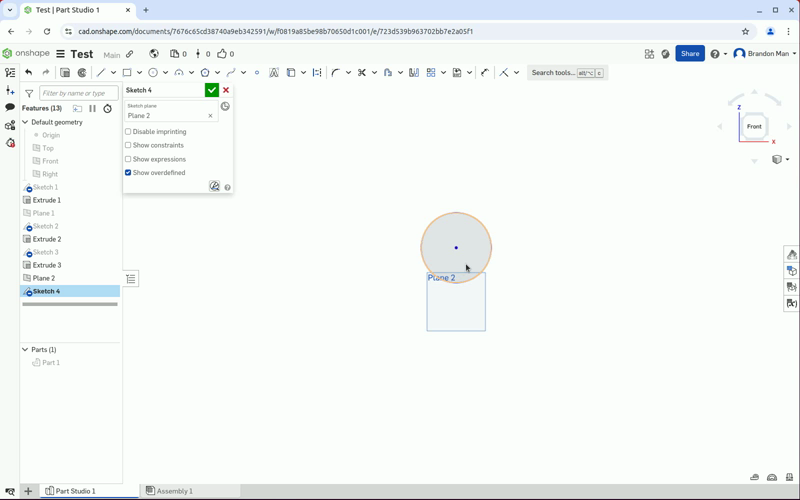
scroll(6)
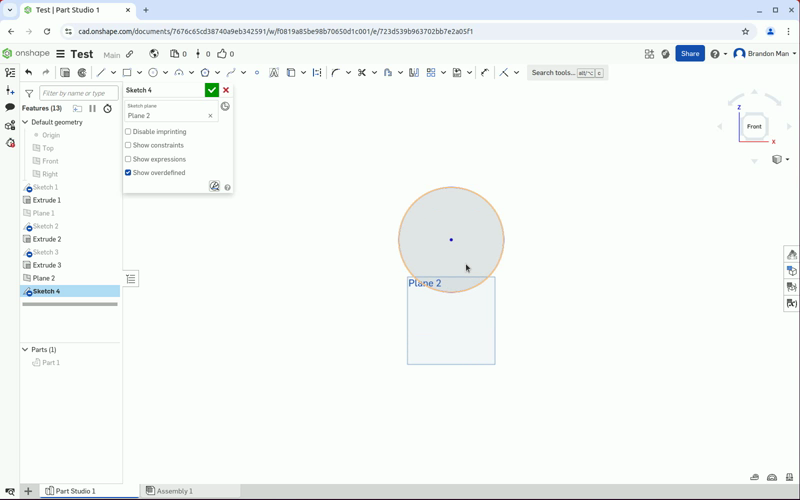
scroll(6)
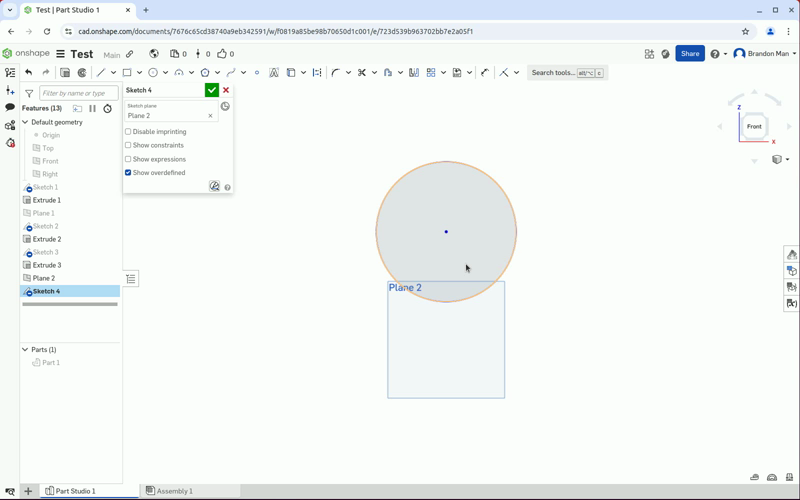
scroll(6)
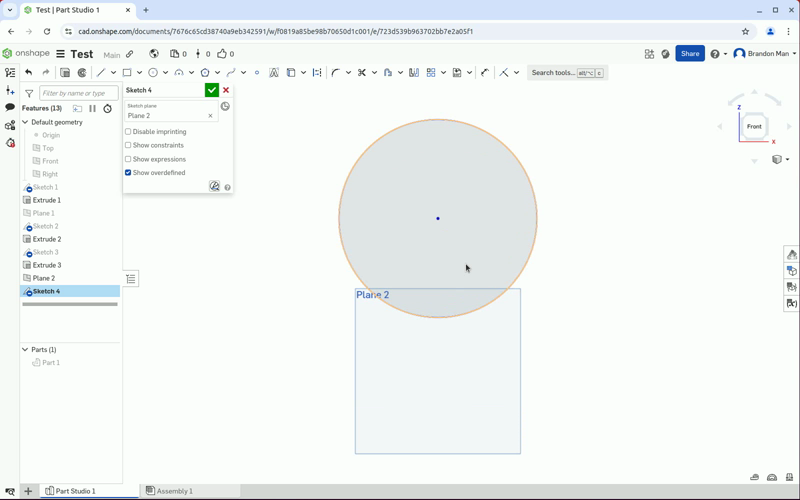
scroll(6)
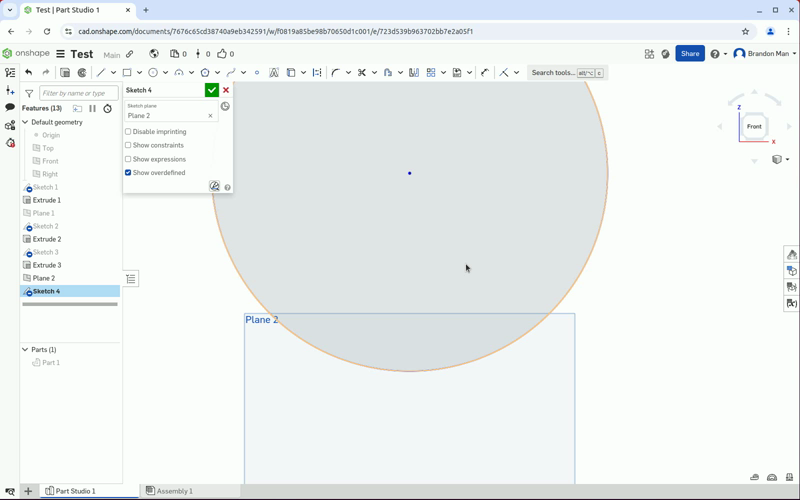
click(466, 263)
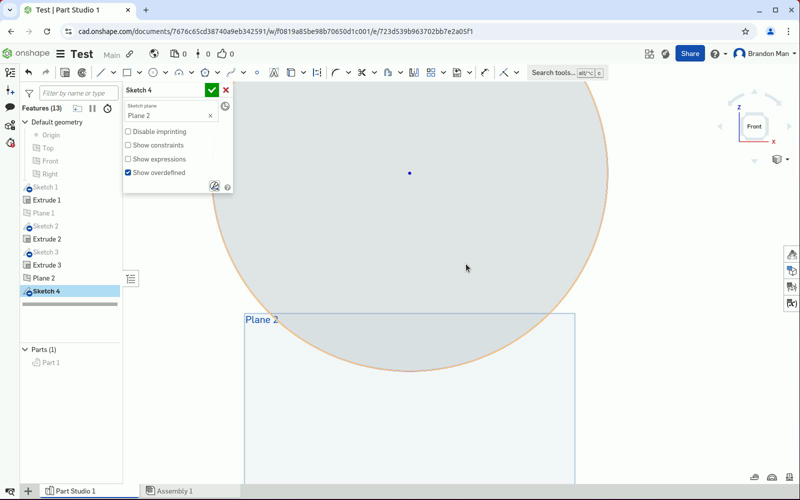
scroll(-6)
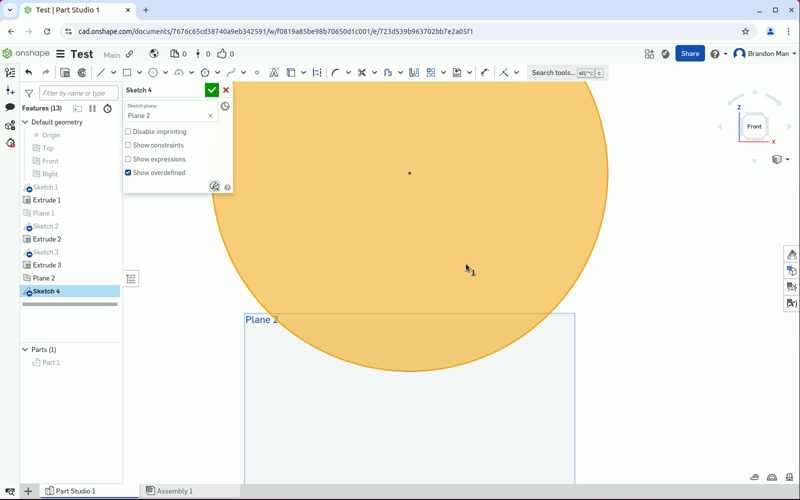
scroll(-6)
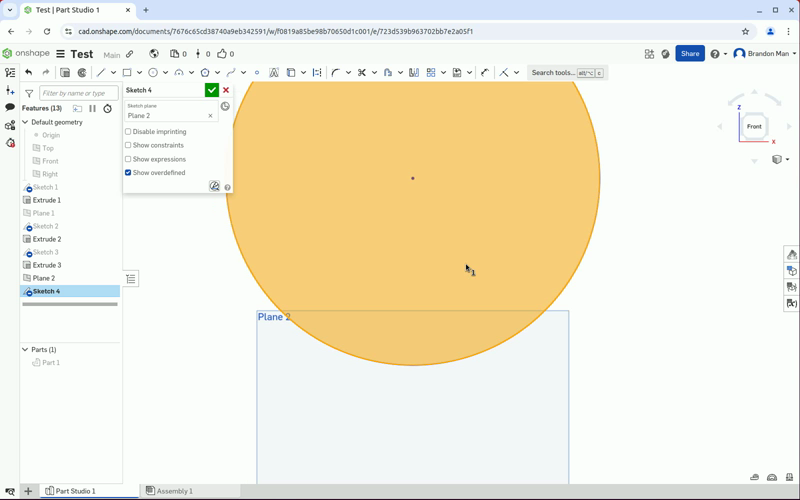
scroll(-6)
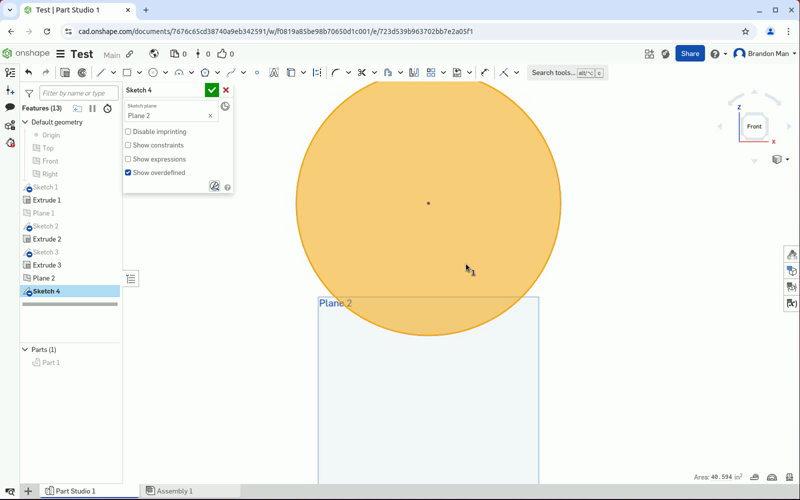
scroll(-6)
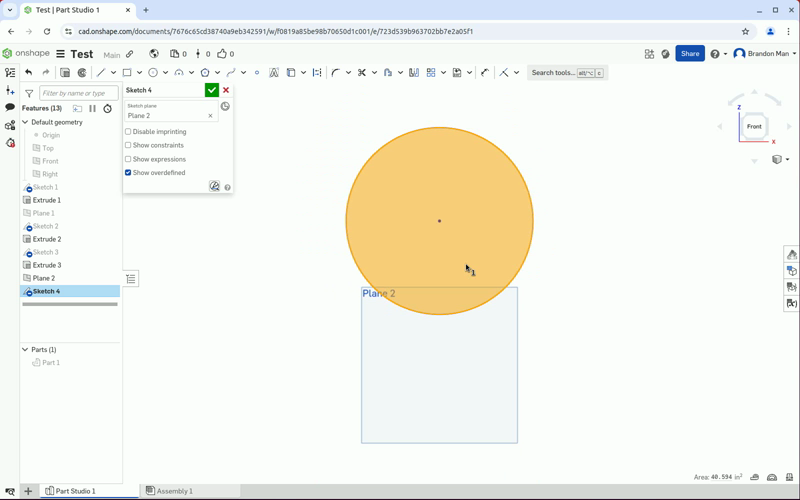
scroll(-6)
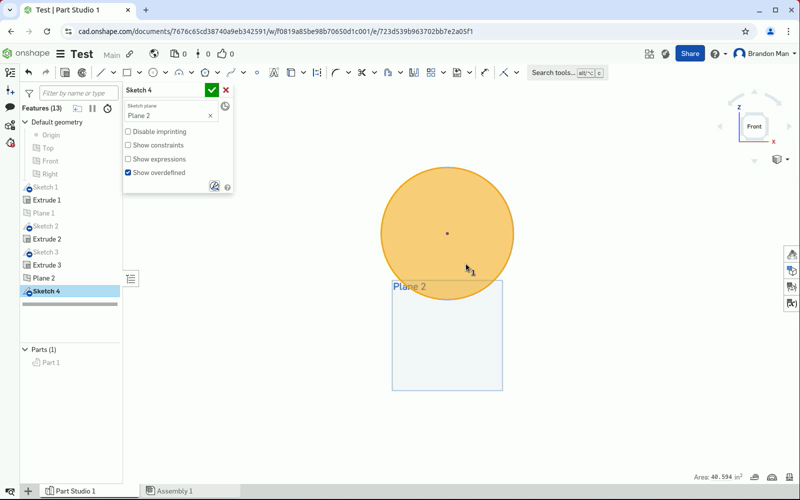
scroll(-6)
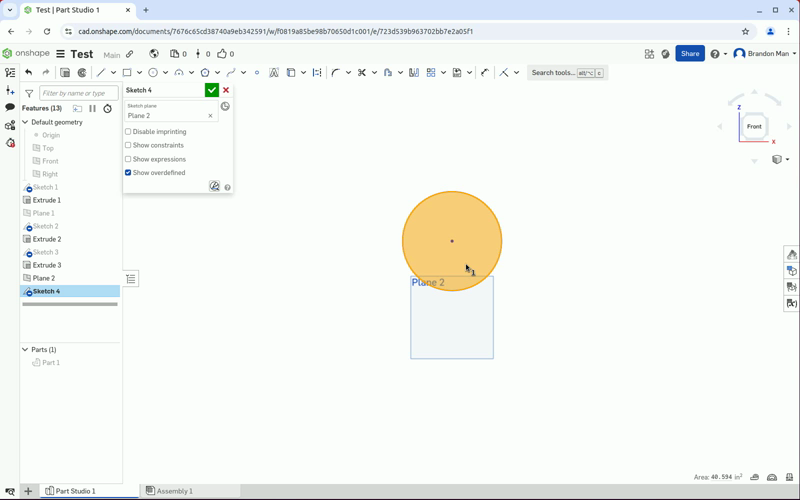
scroll(-6)
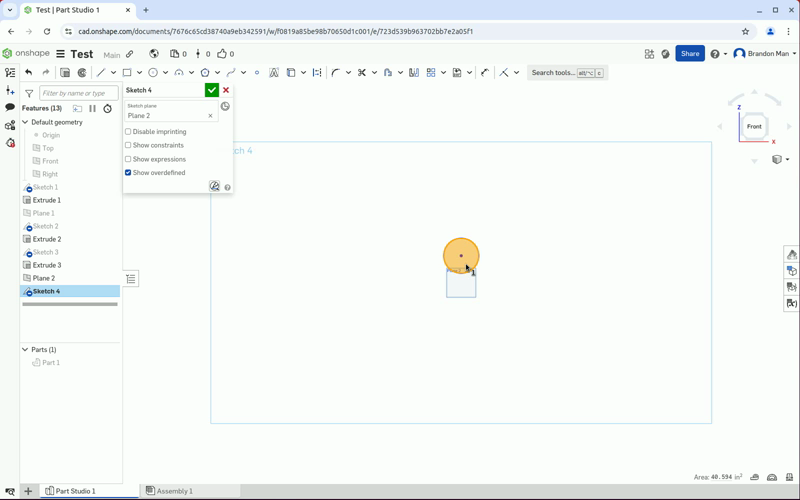
mouse_move(73, 352)
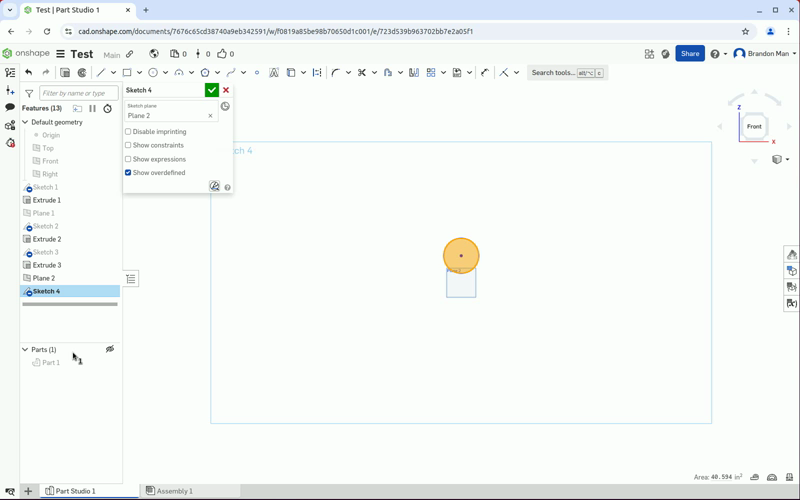
key(shift+y)
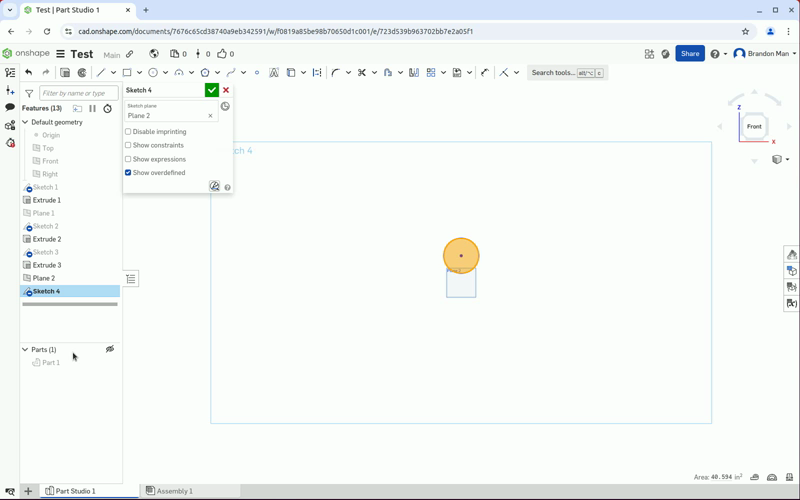
key(shift+e)
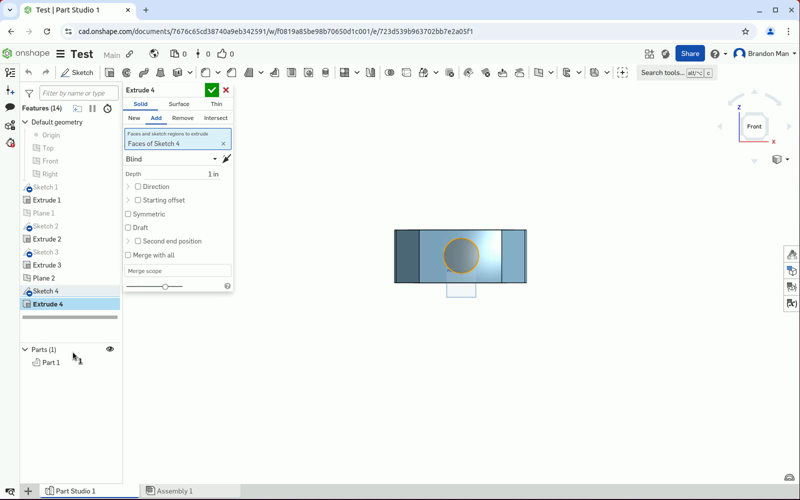
mouse_move(143, 106)
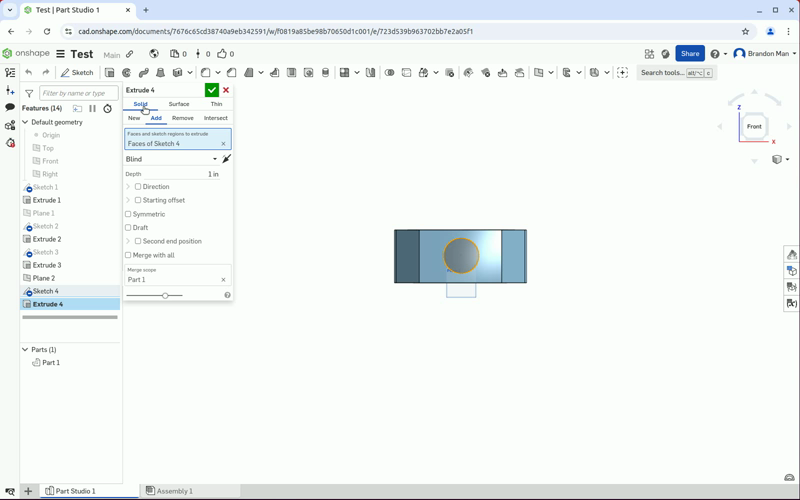
click(143, 106)
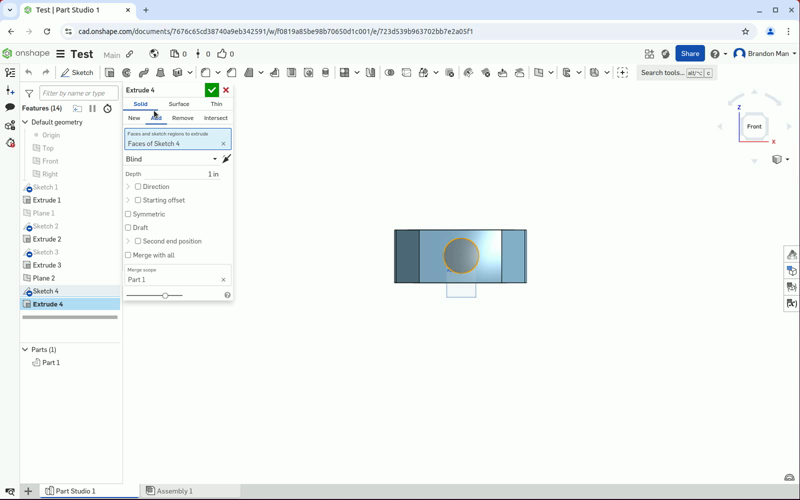
mouse_move(186, 120)
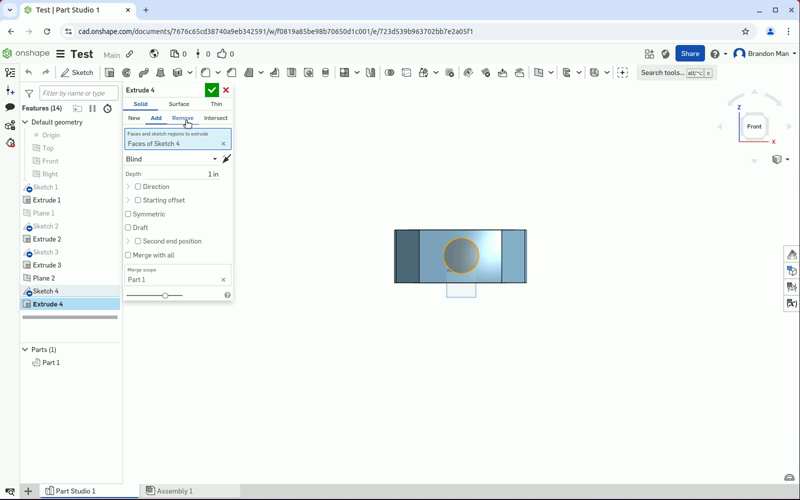
click(186, 120)
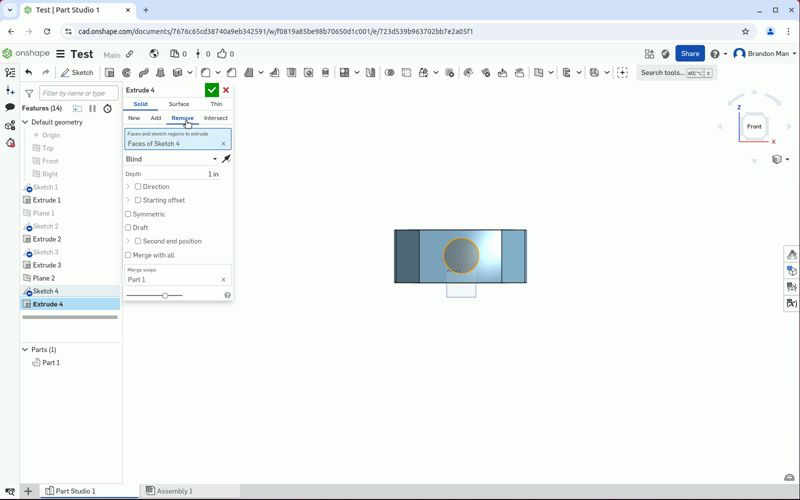
key(tab, 4)
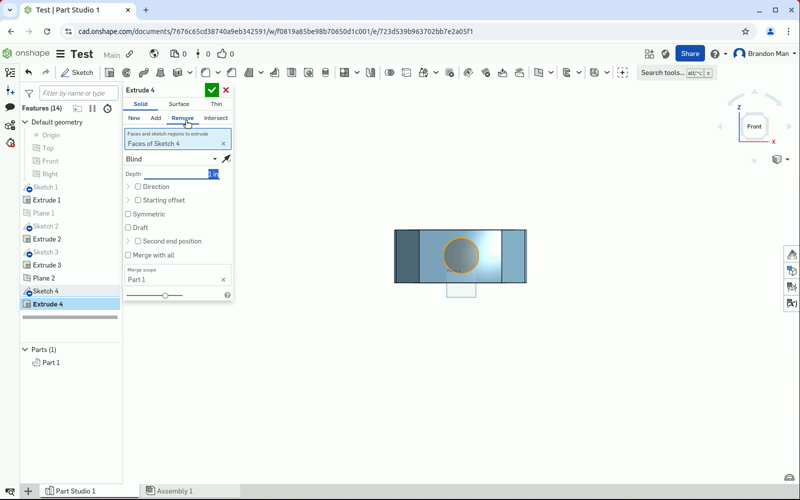
text(16.368)
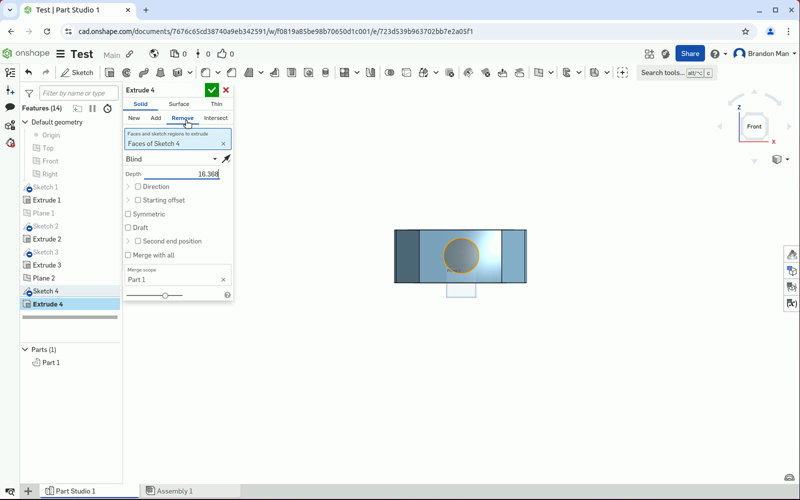
key(tab, 6)
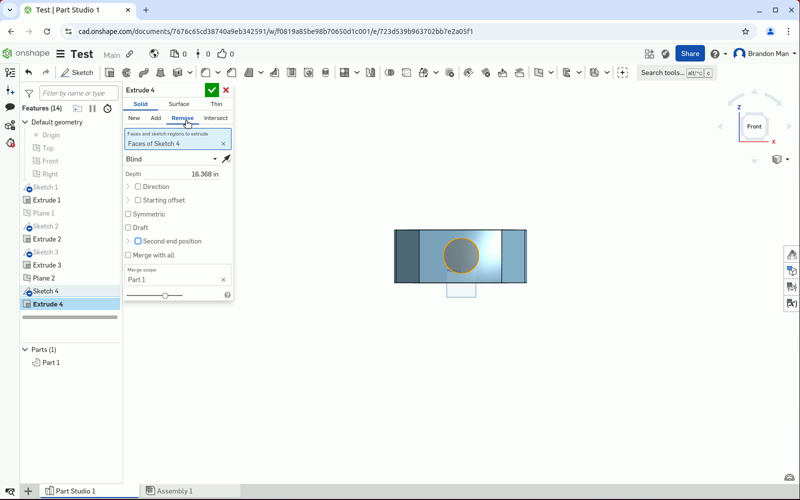
key(space)
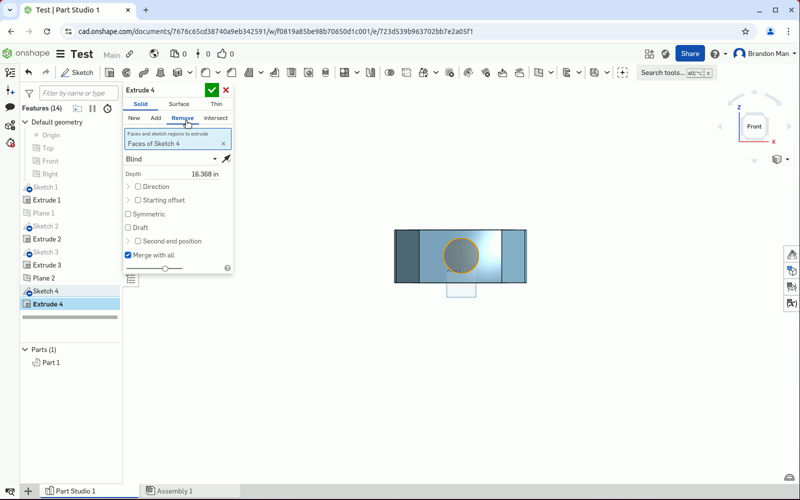
key(enter)
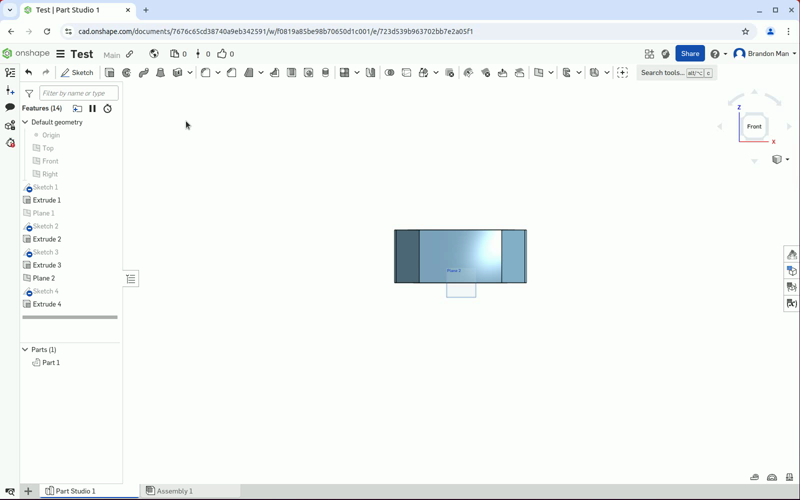
key(shift+h)
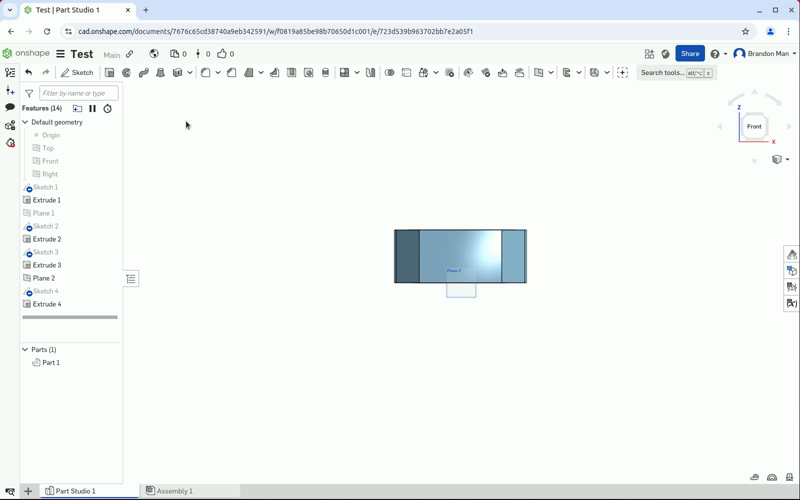
key(shift+h)
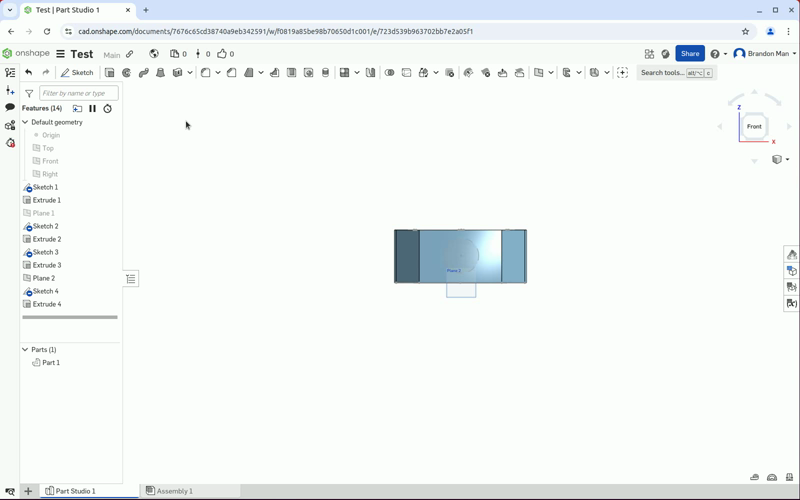
key(shift+7)
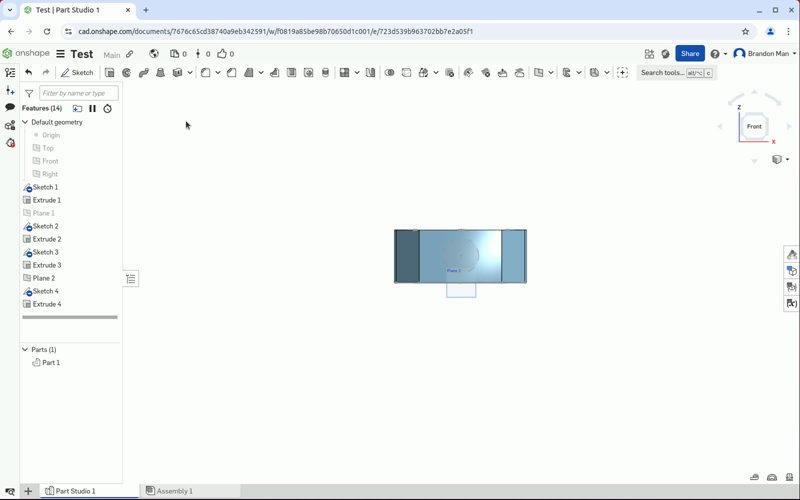
key(left, 2)
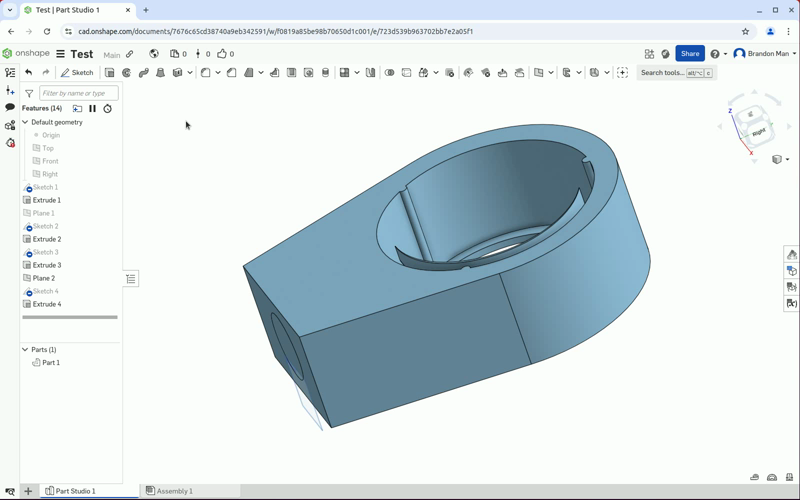
key(down, 2)
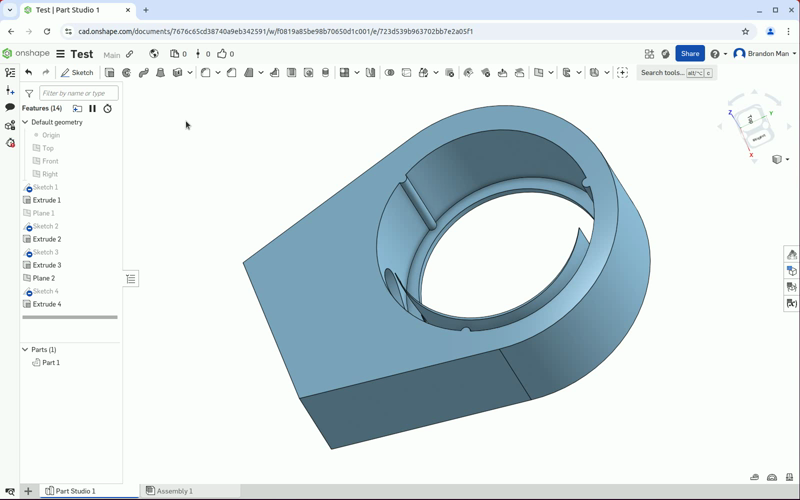
key(up, 2)
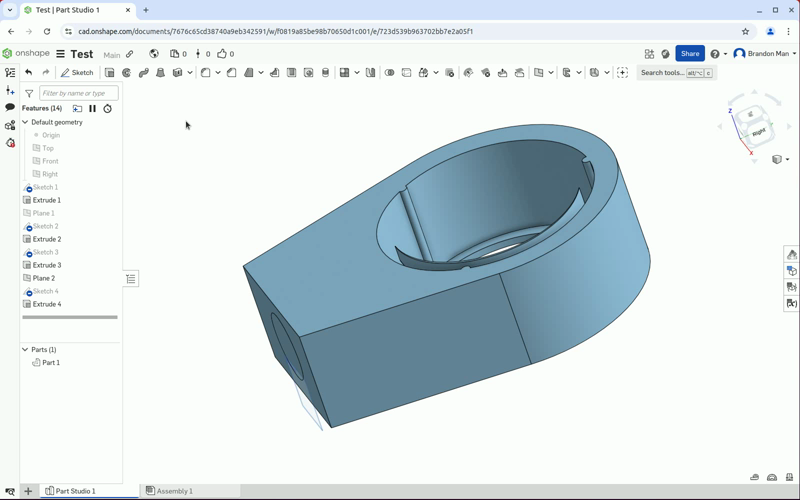
key(right, 2)
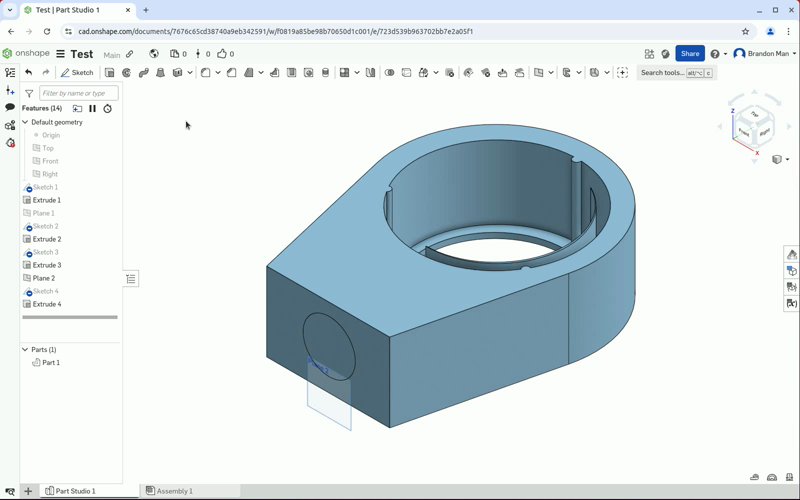
mouse_move(73, 189)
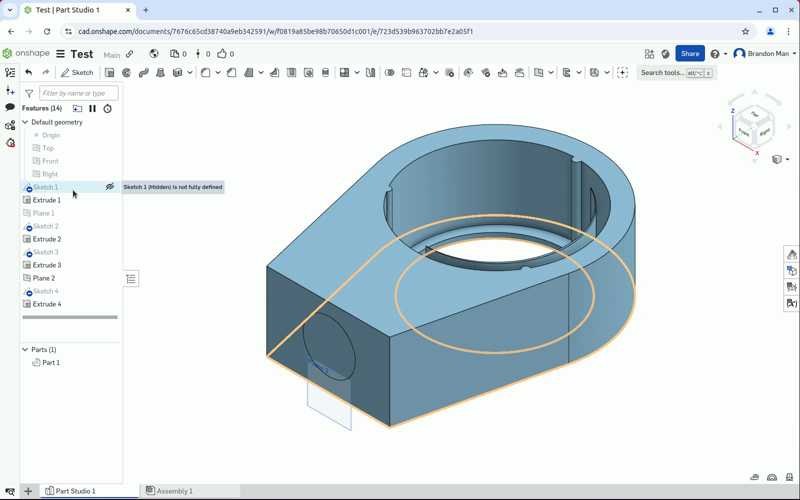
click(73, 189)